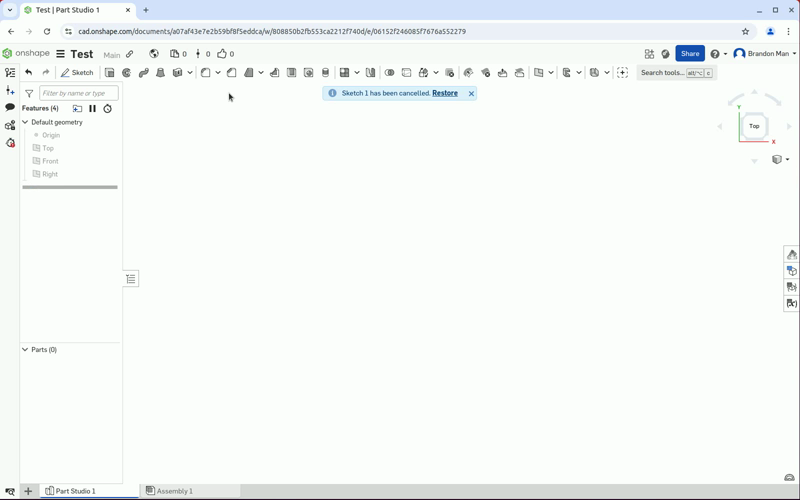
key(shift+h)
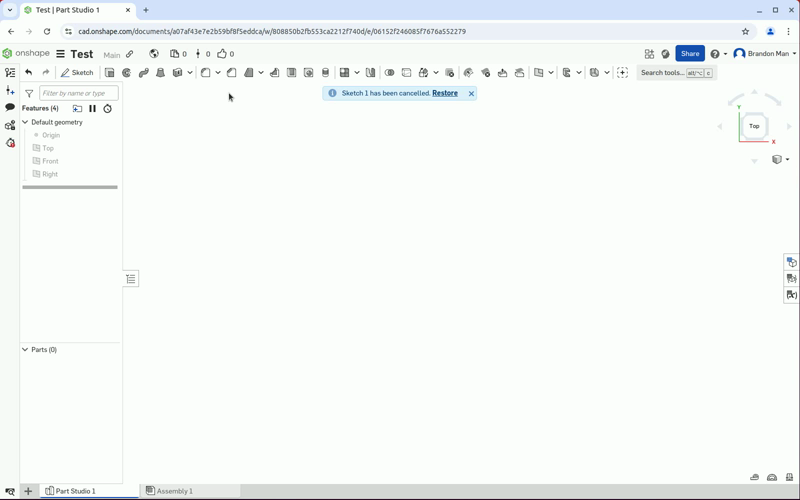
mouse_move(73, 352)
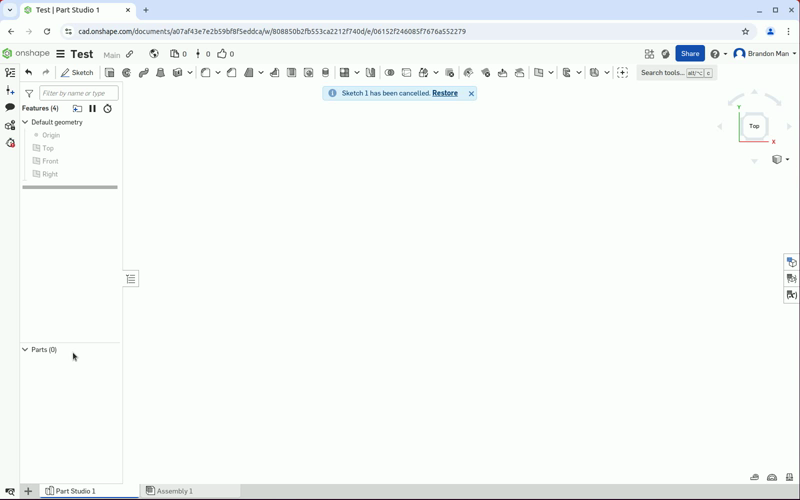
key(y)
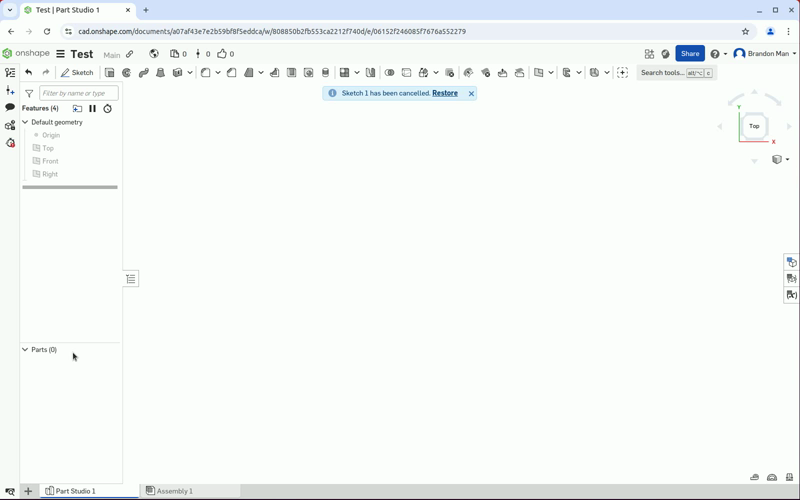
key(shift+p)
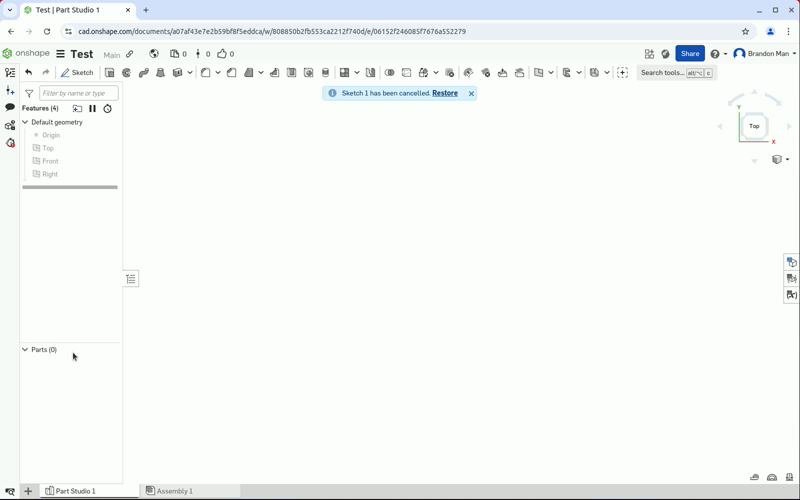
key(space)
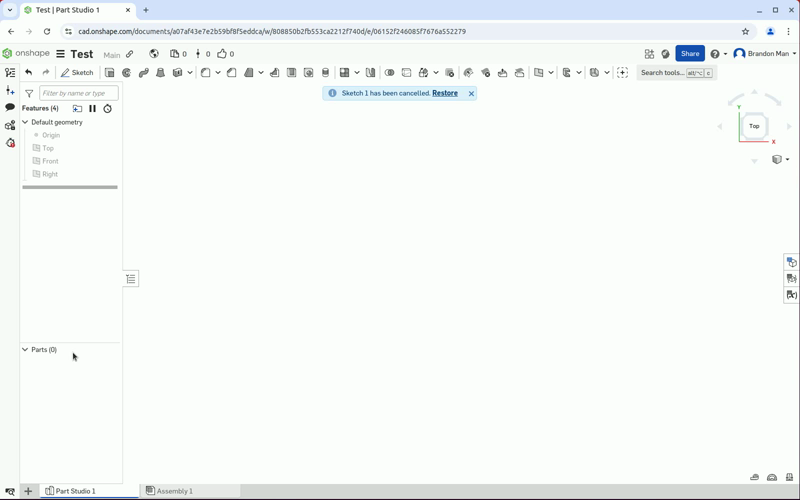
key_down(shift)
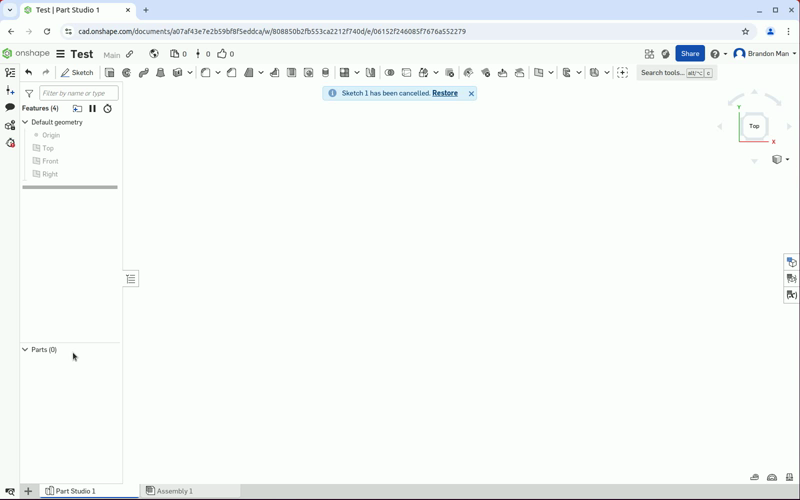
key(up)
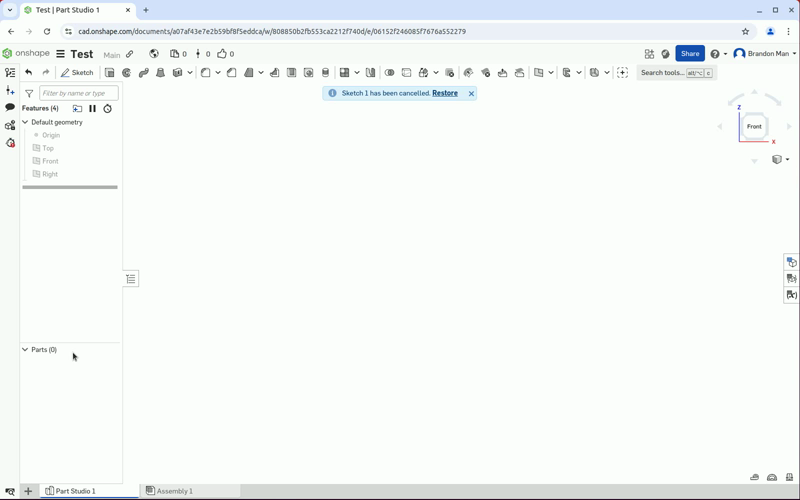
key_up(shift)
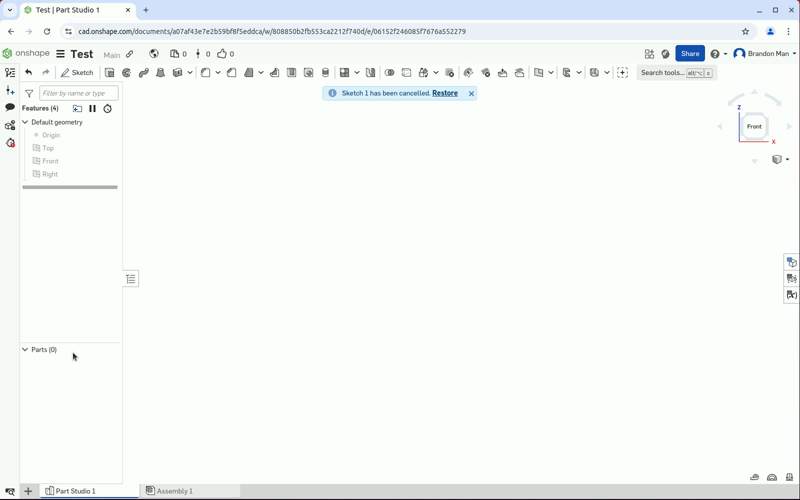
mouse_move(73, 352)
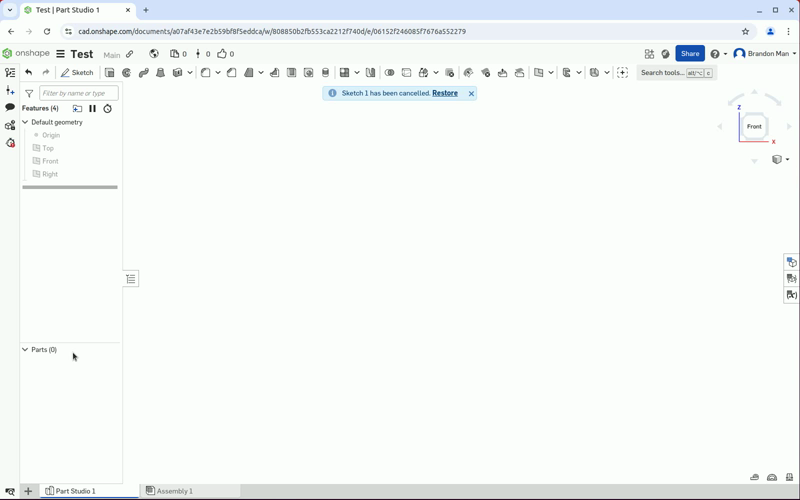
key(shift+y)
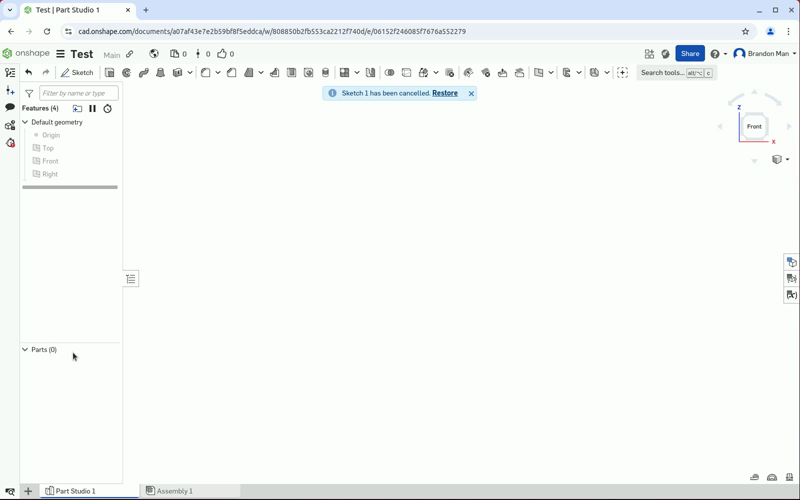
key(shift+s)
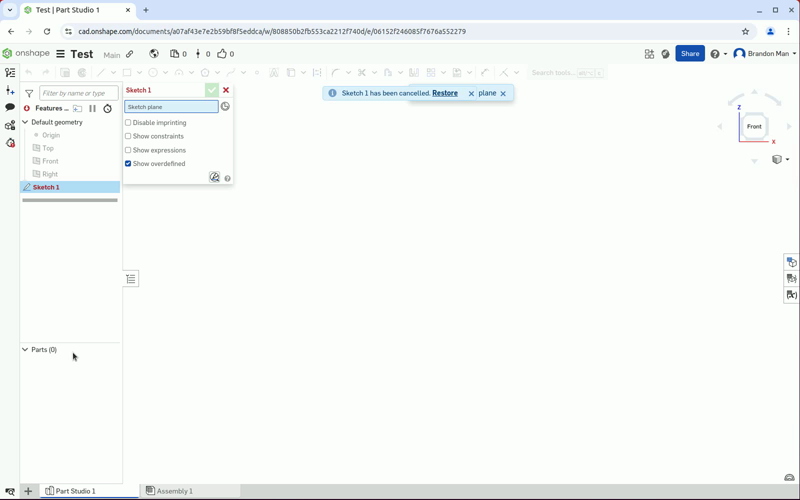
mouse_move(73, 163)
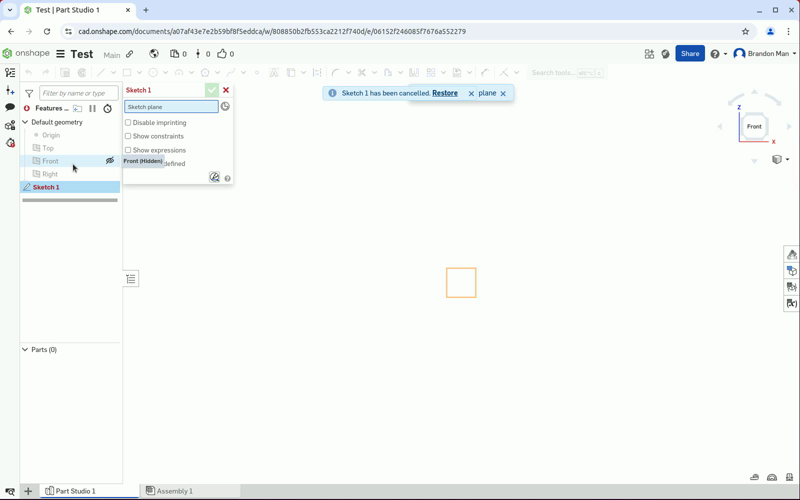
click(73, 163)
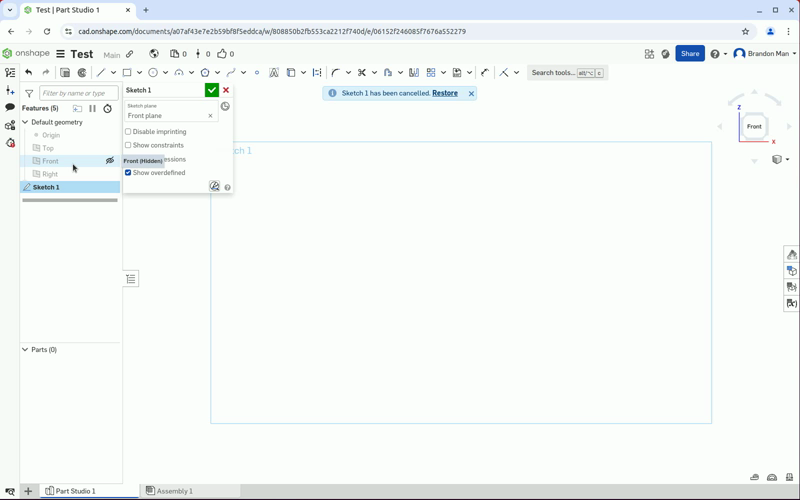
mouse_move(73, 352)
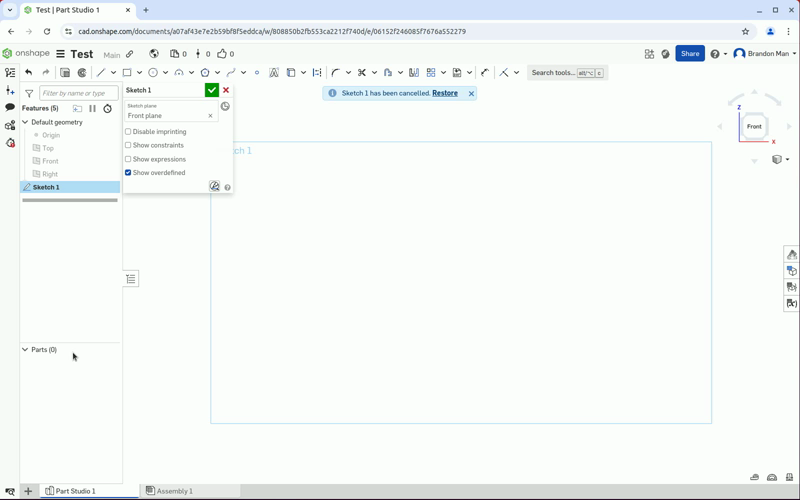
key(y)
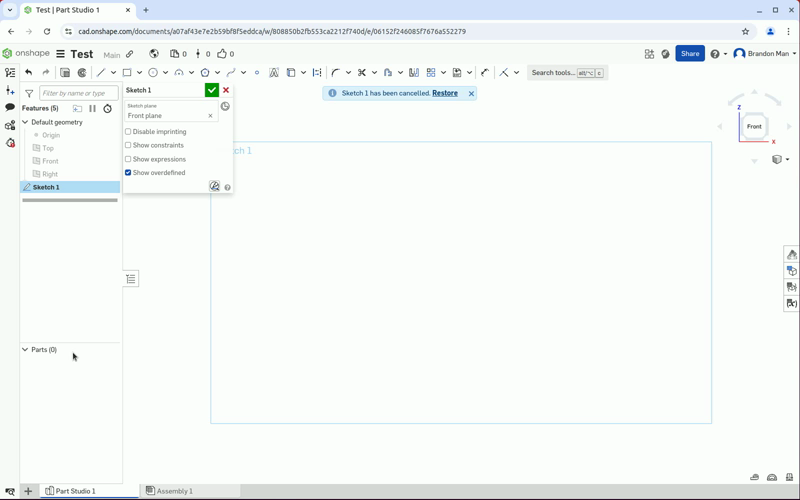
key(l)
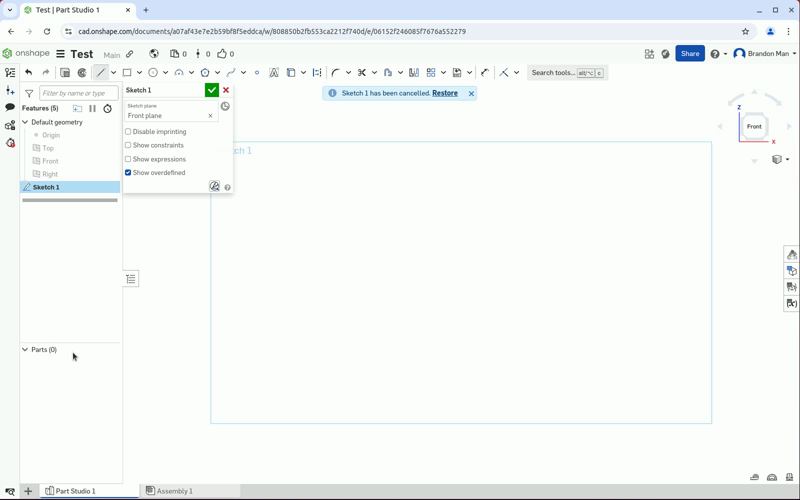
key_down(shift)
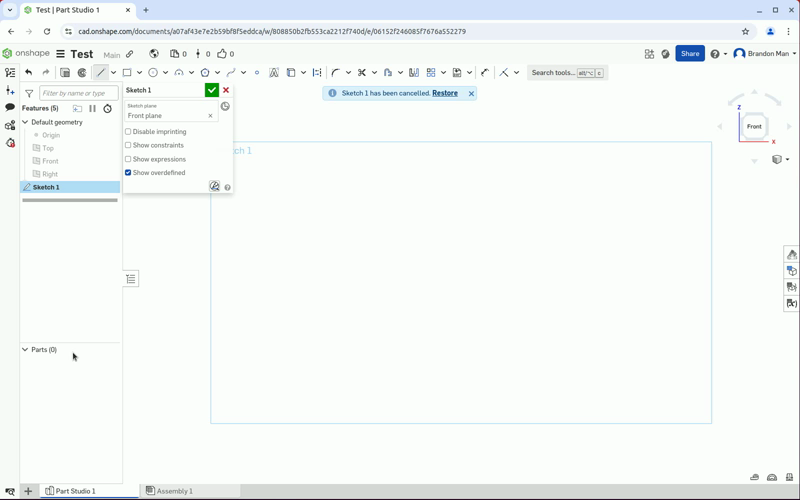
mouse_move(348, 395)
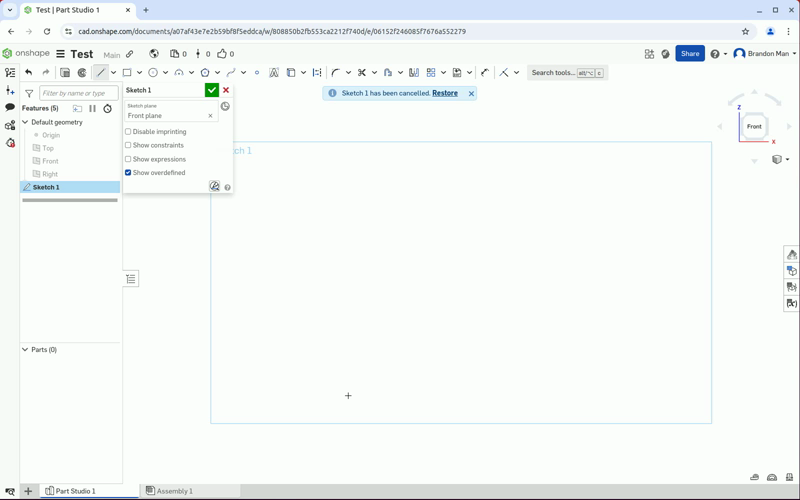
click(348, 395)
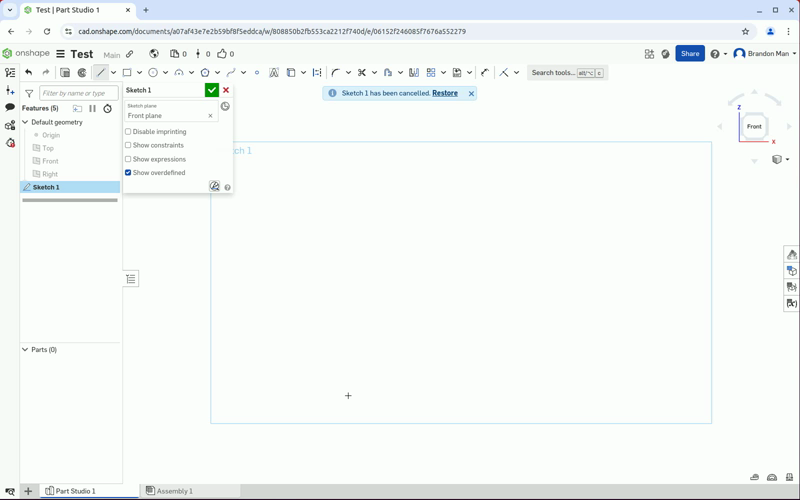
key_up(shift)
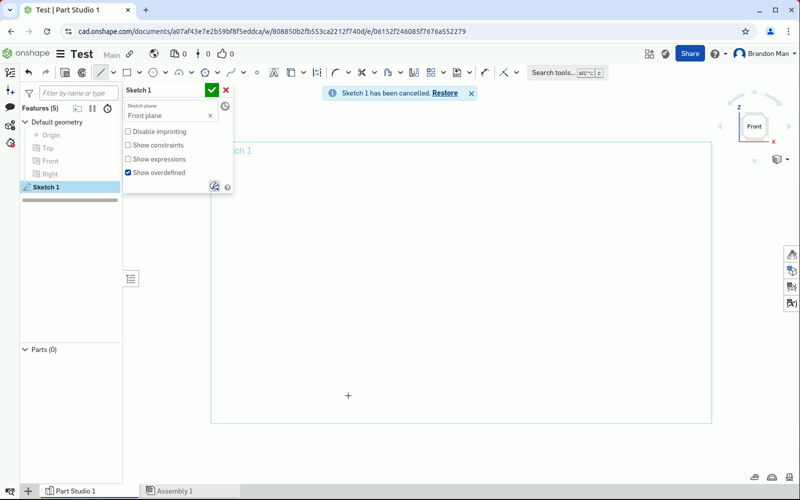
key_down(shift)
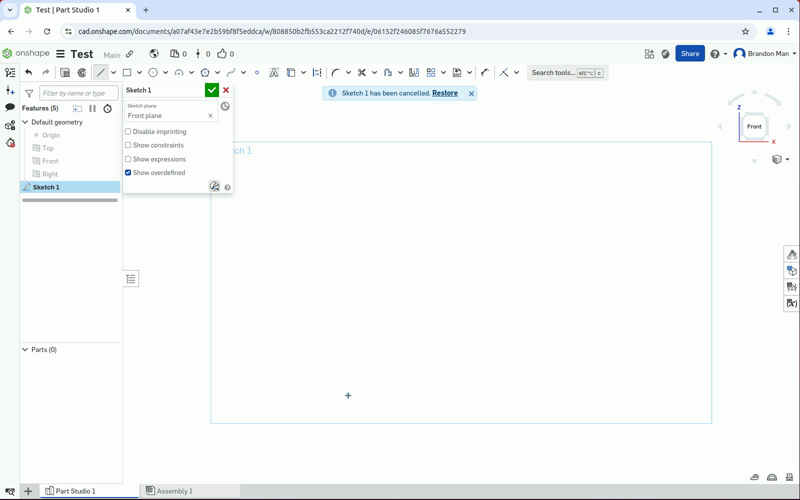
mouse_move(572, 395)
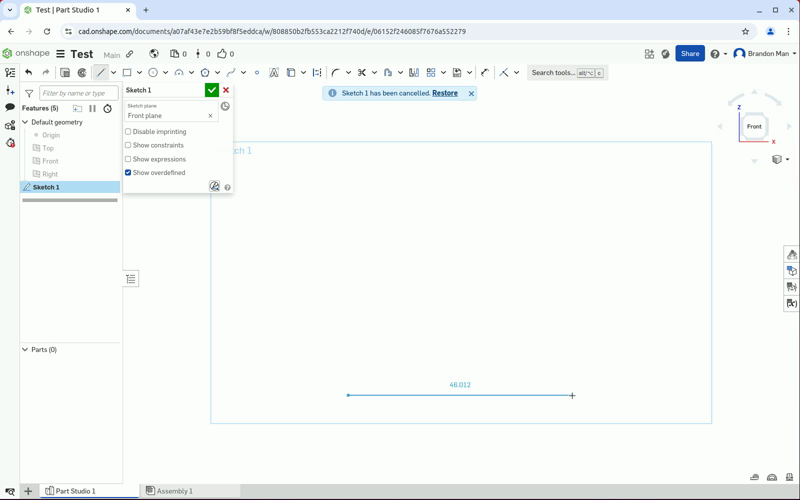
click(572, 395)
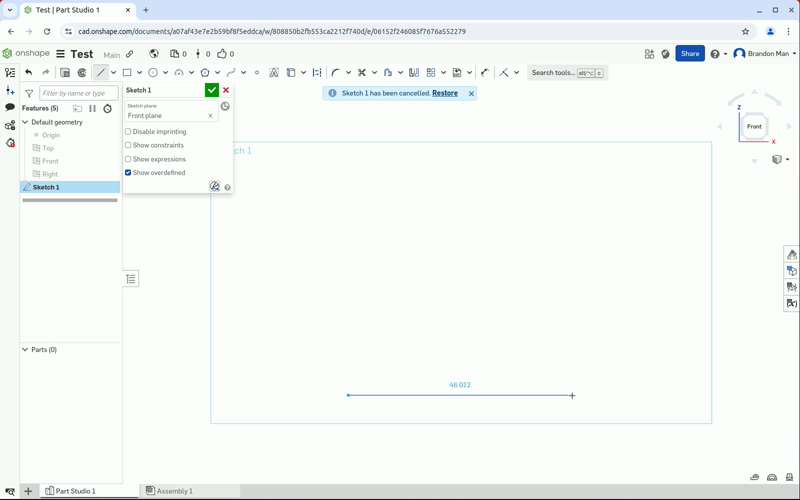
key_up(shift)
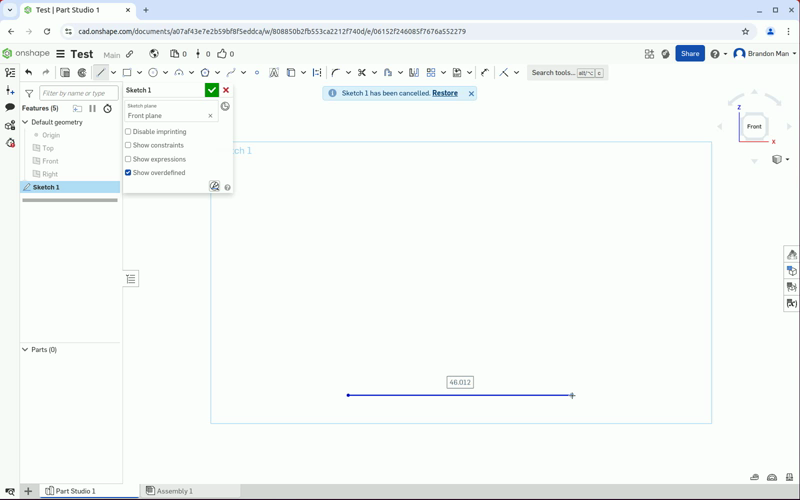
key_down(shift)
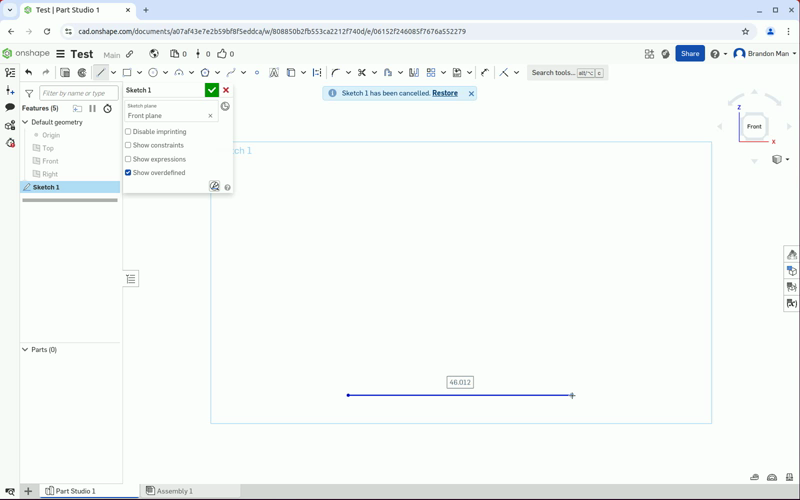
mouse_move(572, 171)
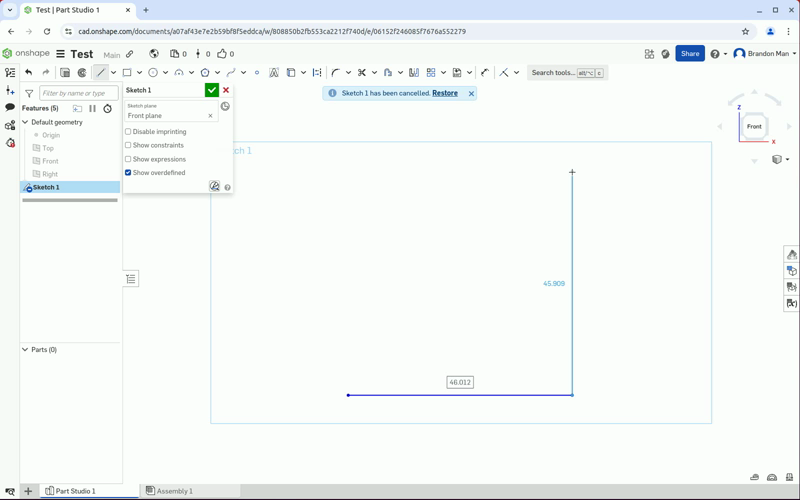
click(572, 171)
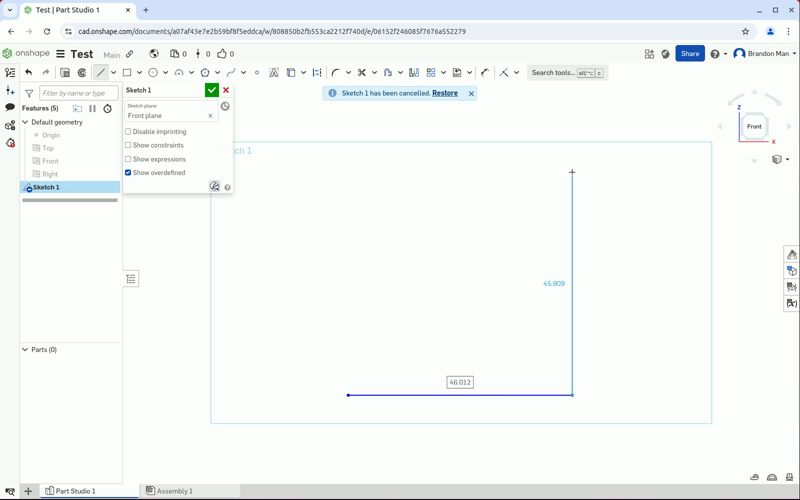
key_up(shift)
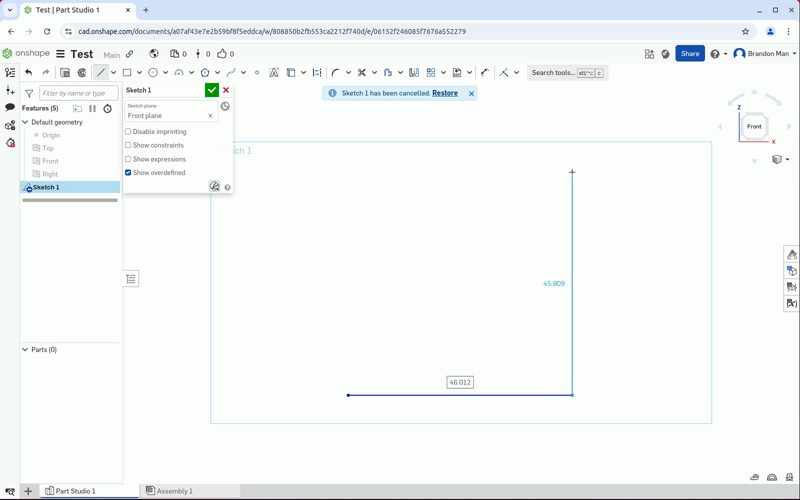
key_down(shift)
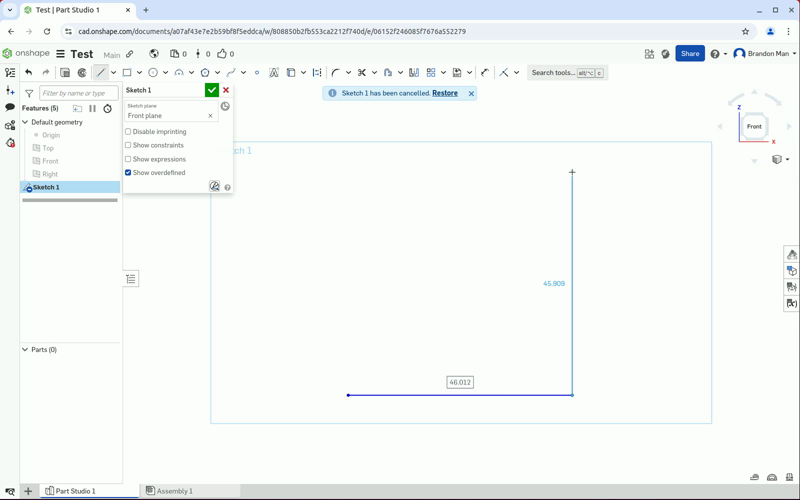
mouse_move(348, 171)
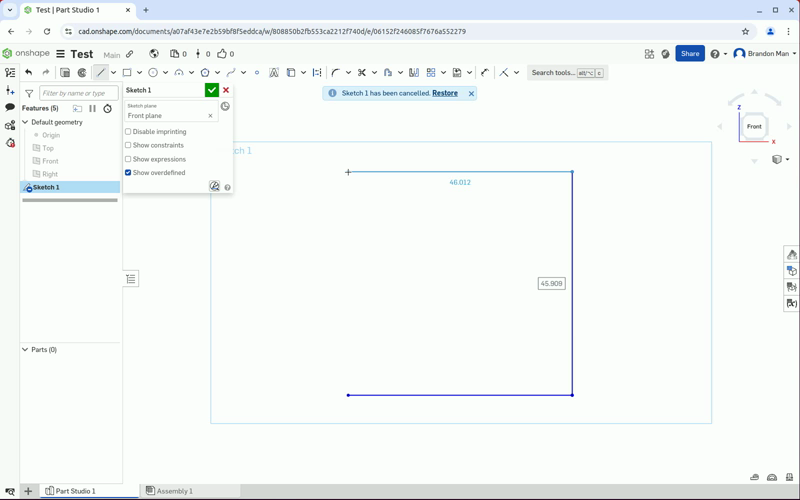
click(348, 171)
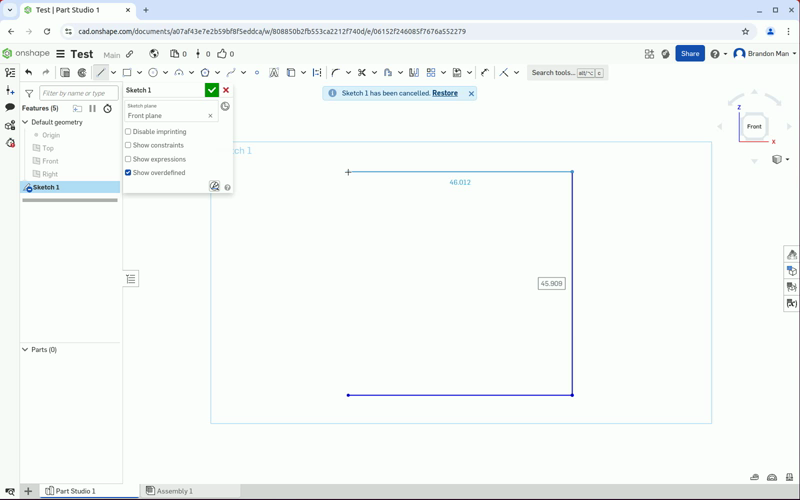
key_up(shift)
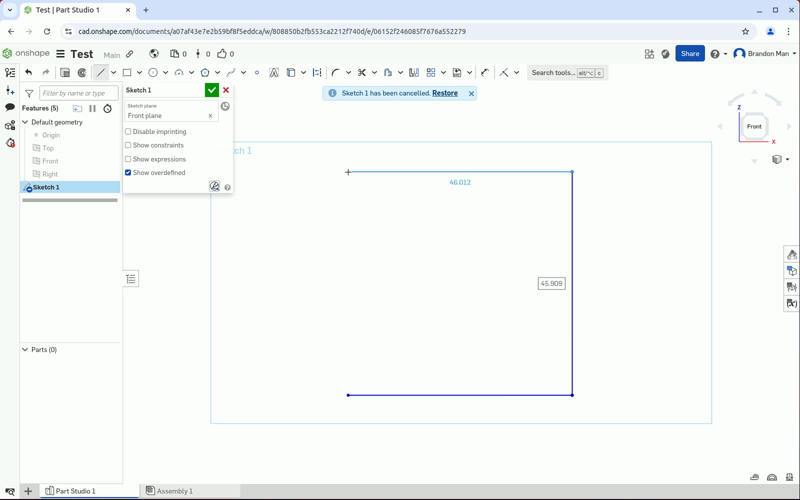
key_down(shift)
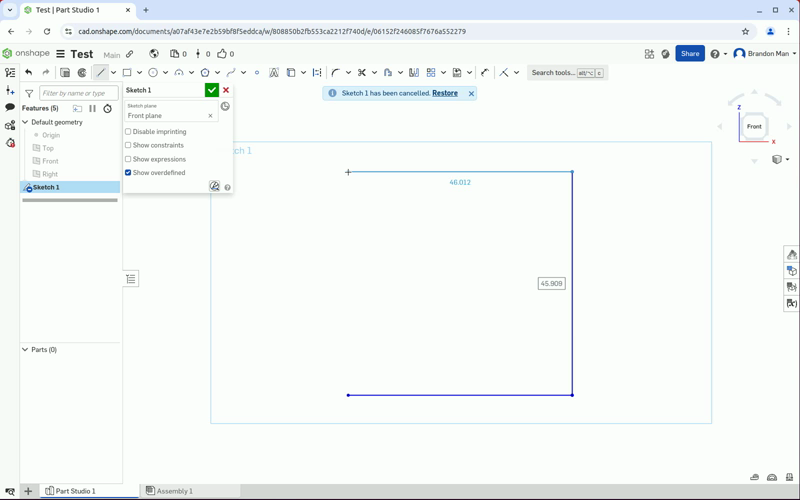
mouse_move(348, 395)
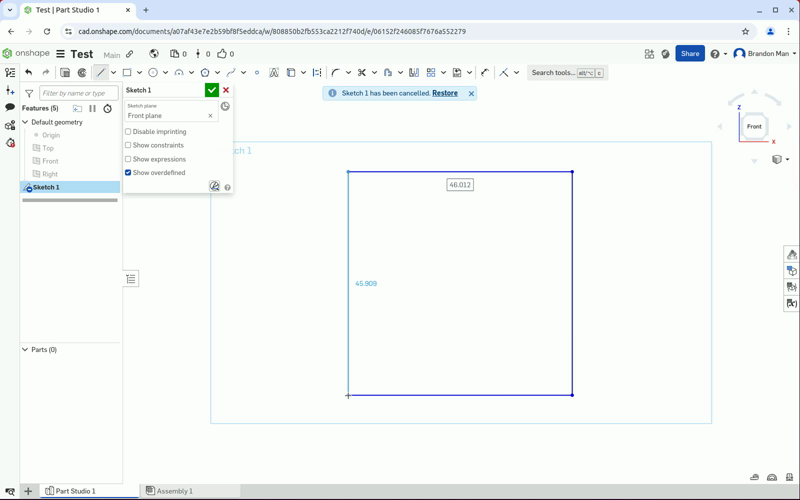
key_up(shift)
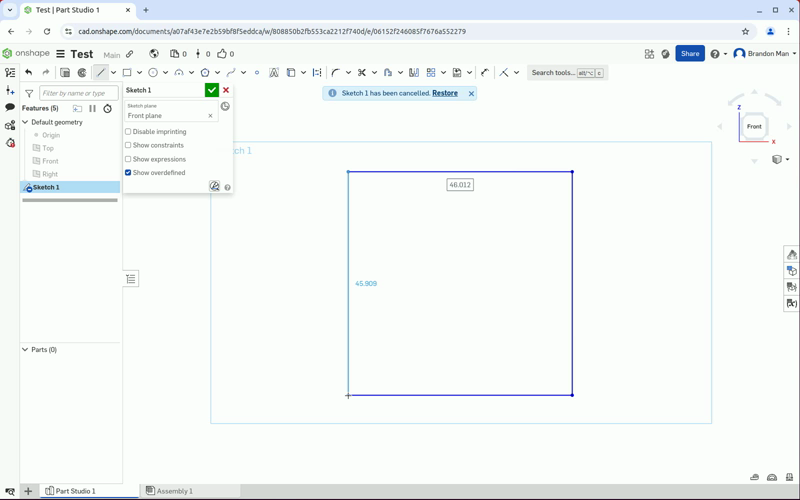
click(348, 395)
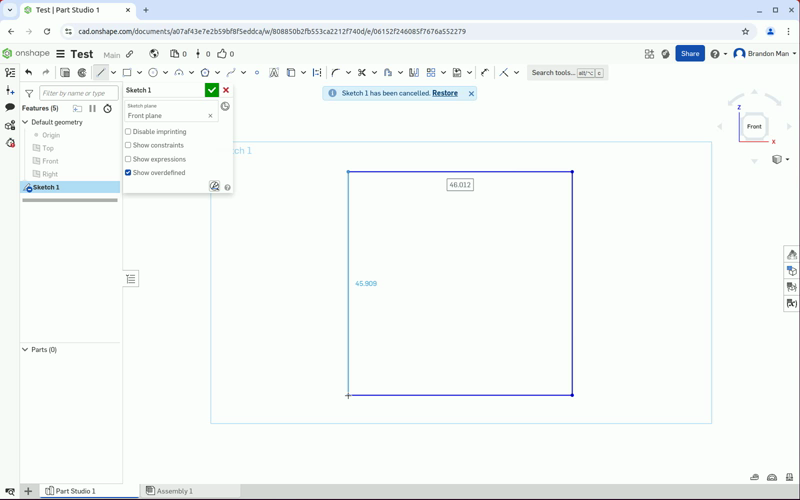
key(esc)
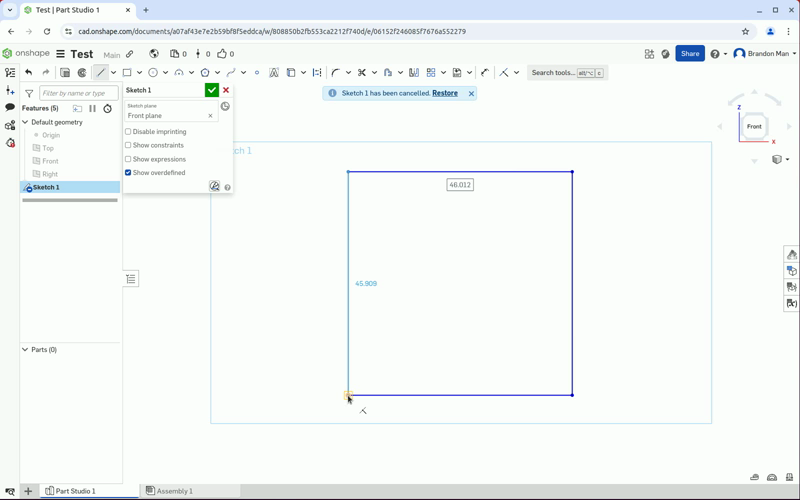
mouse_move(448, 324)
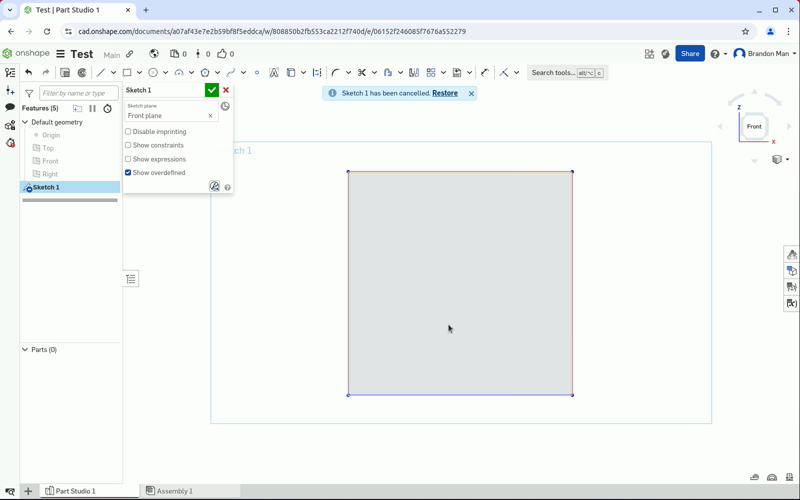
click(448, 324)
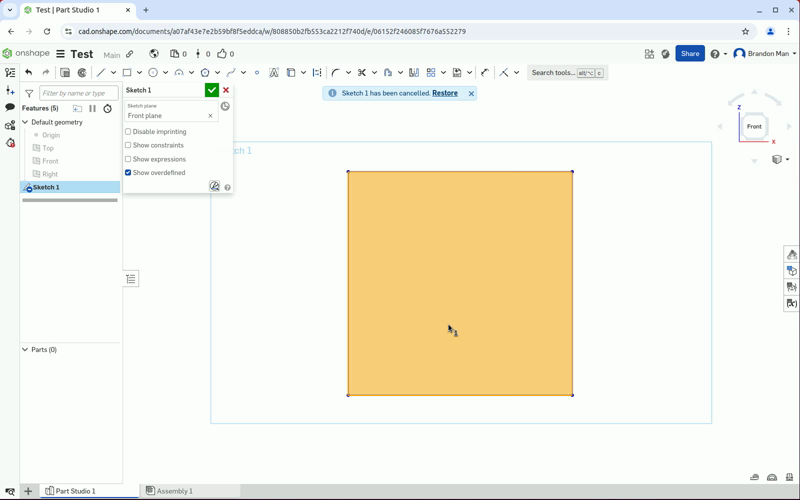
mouse_move(73, 352)
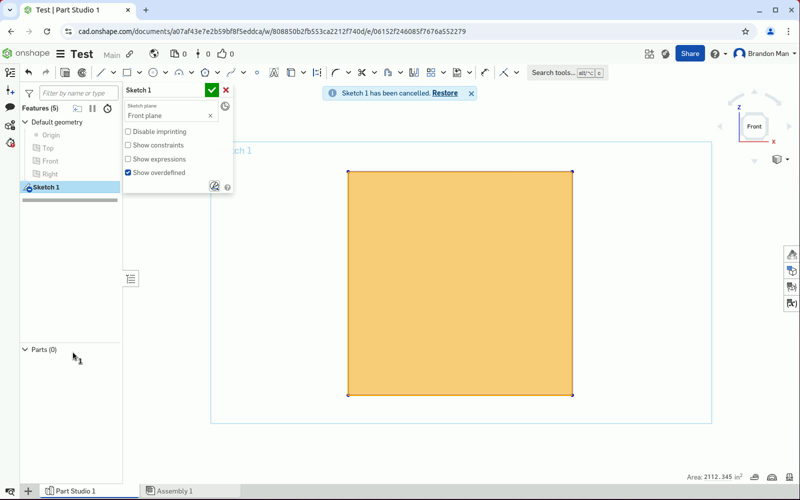
key(shift+y)
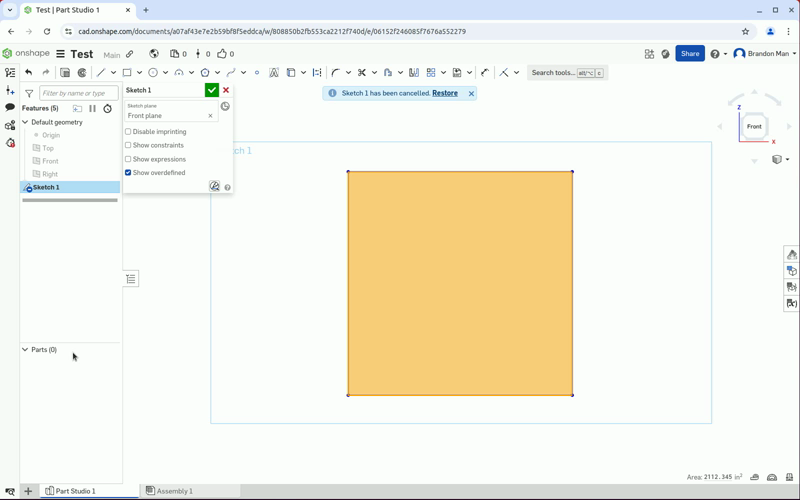
key(shift+e)
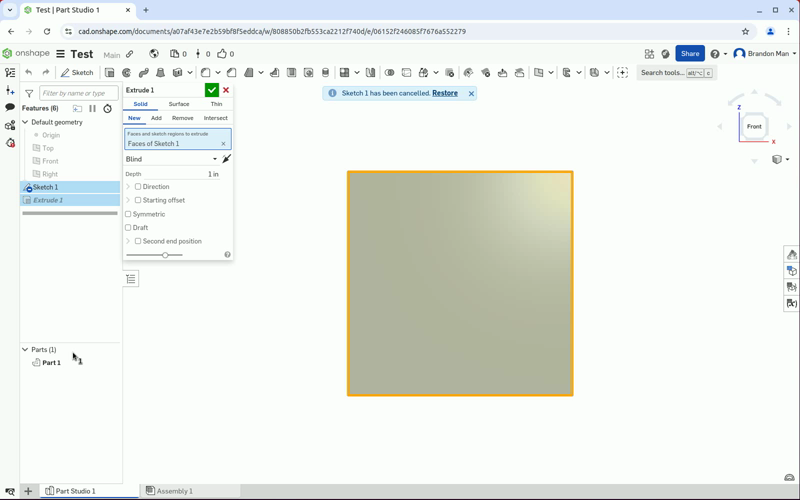
mouse_move(143, 106)
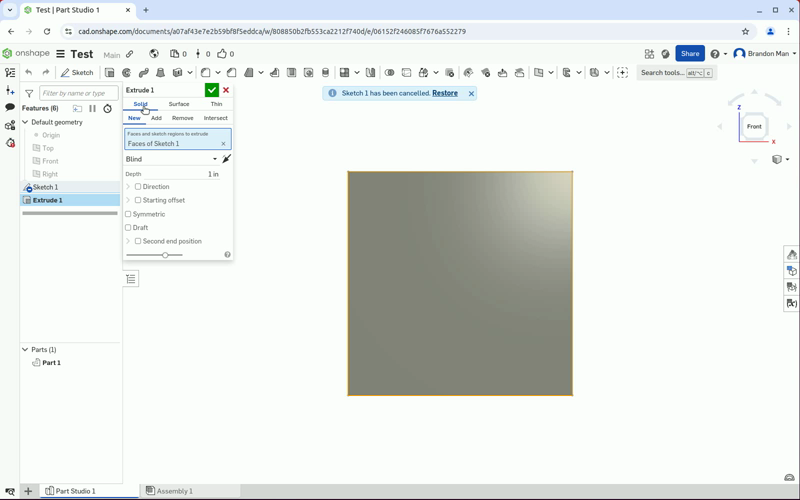
click(143, 106)
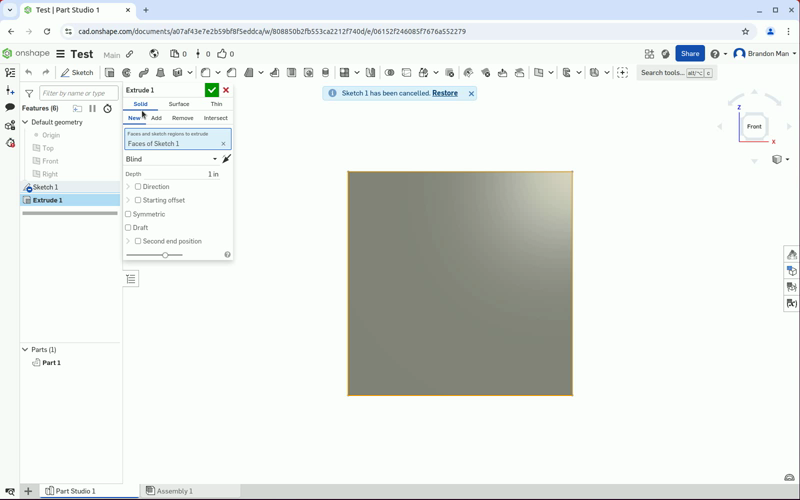
mouse_move(137, 120)
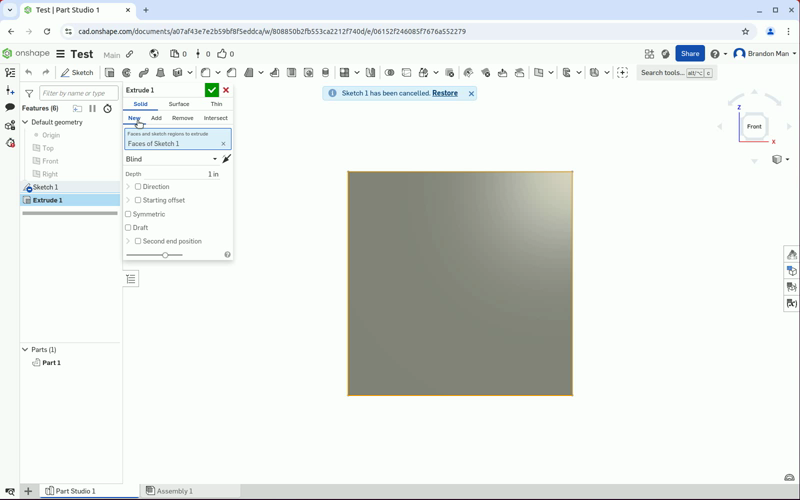
click(137, 120)
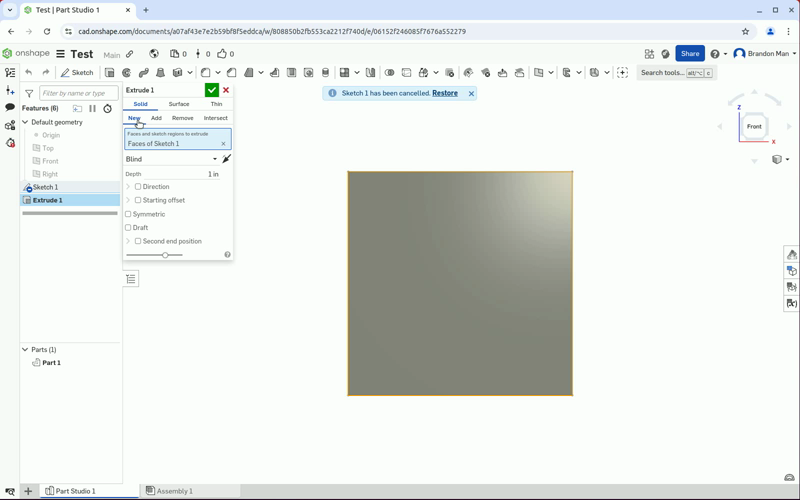
key(tab, 4)
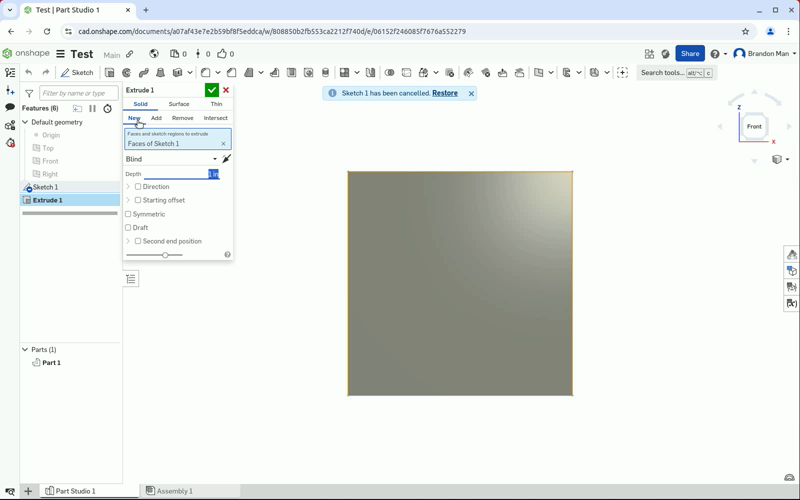
text(0.963)
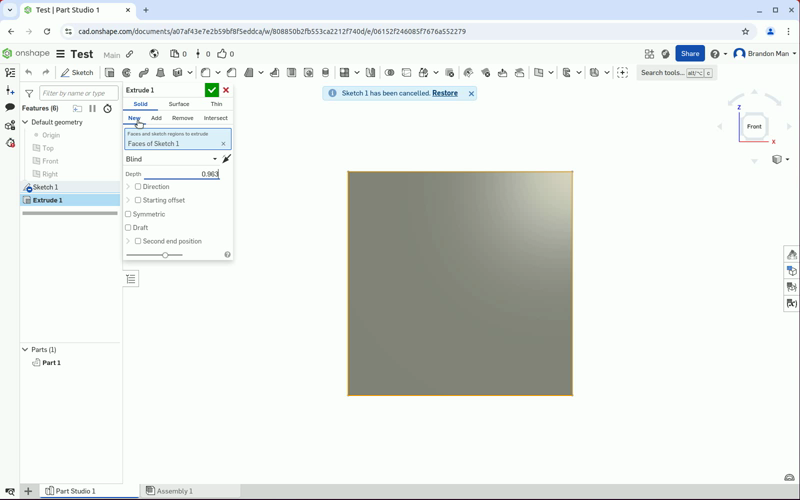
key(enter)
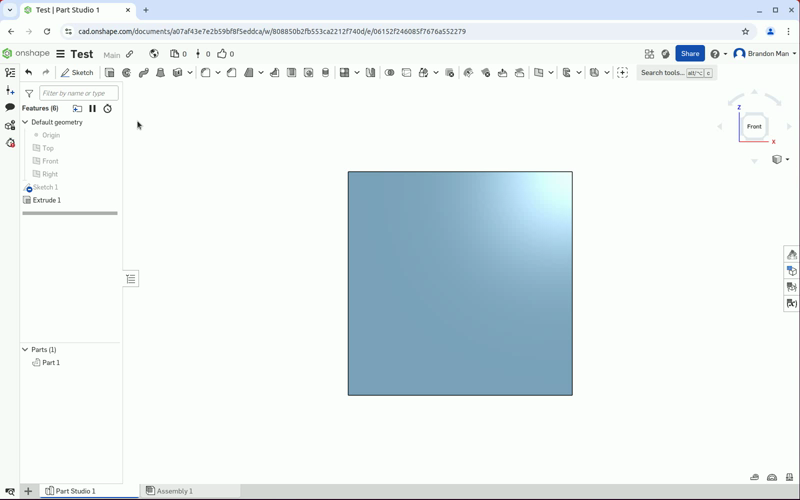
key(shift+h)
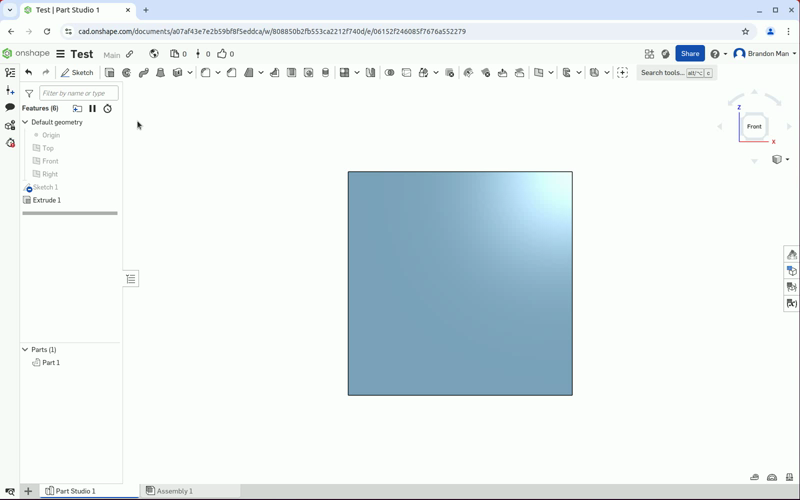
key(shift+h)
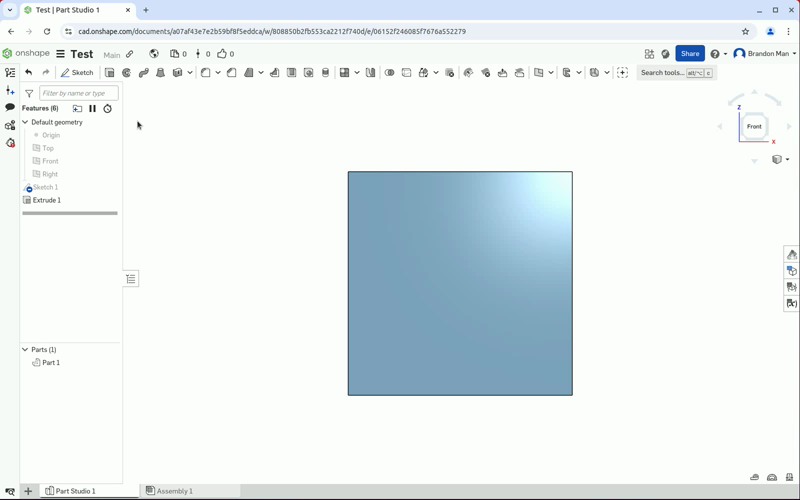
mouse_move(73, 189)
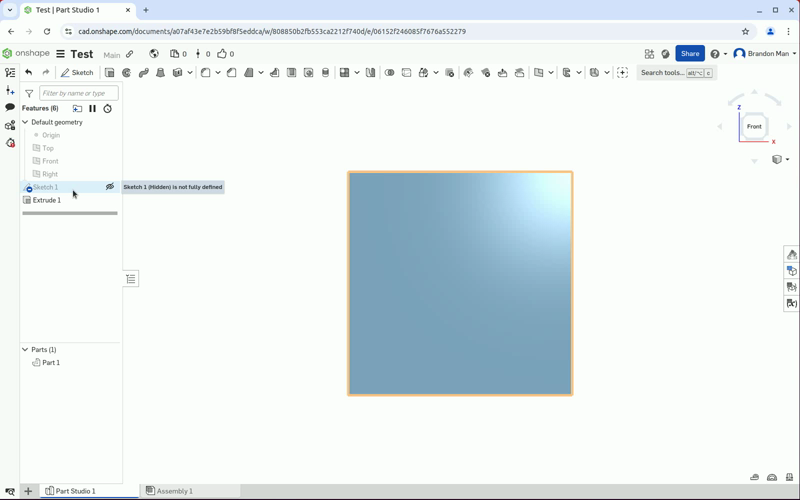
click(73, 189)
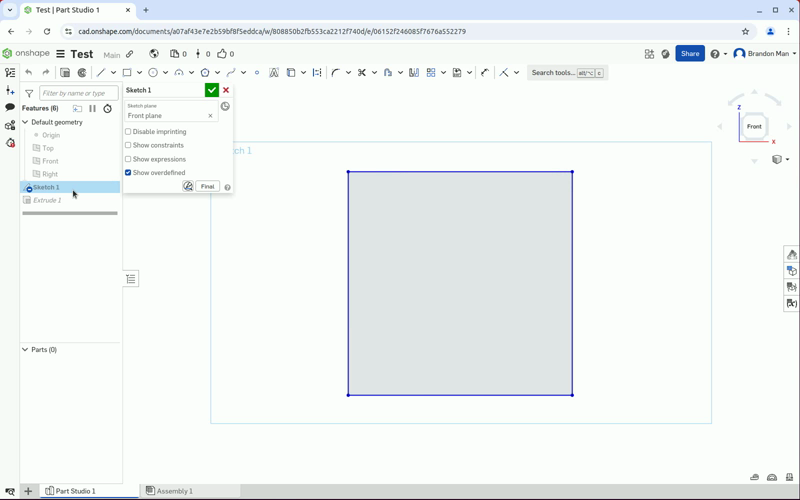
mouse_move(229, 92)
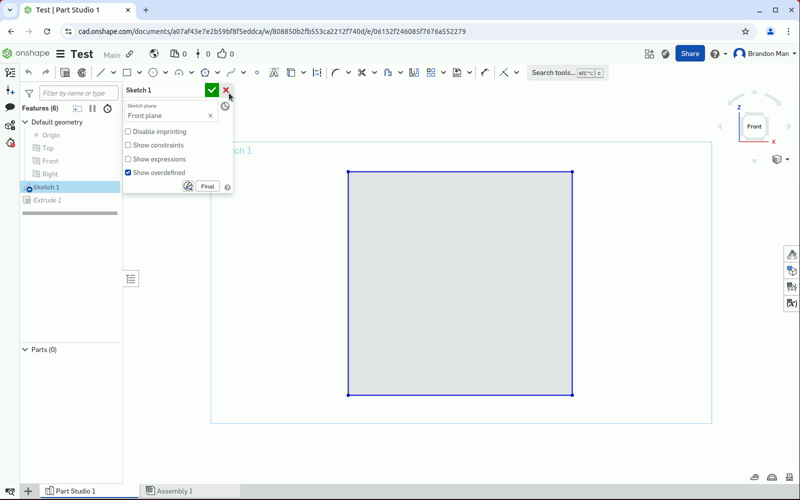
click(229, 92)
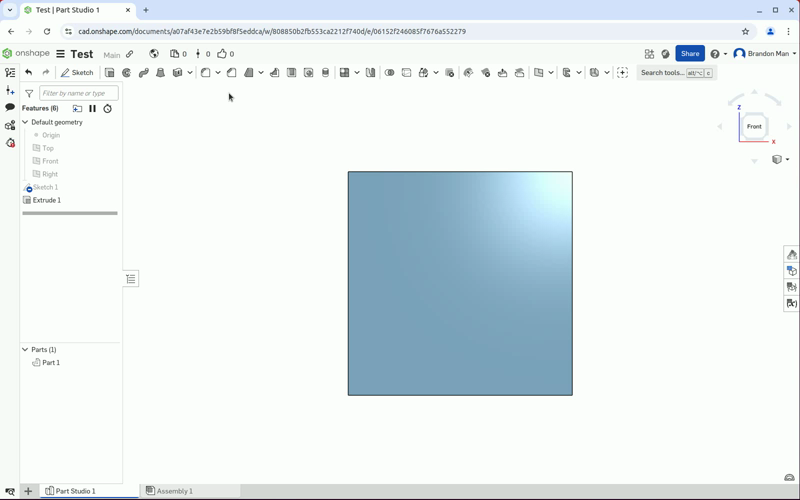
mouse_move(541, 75)
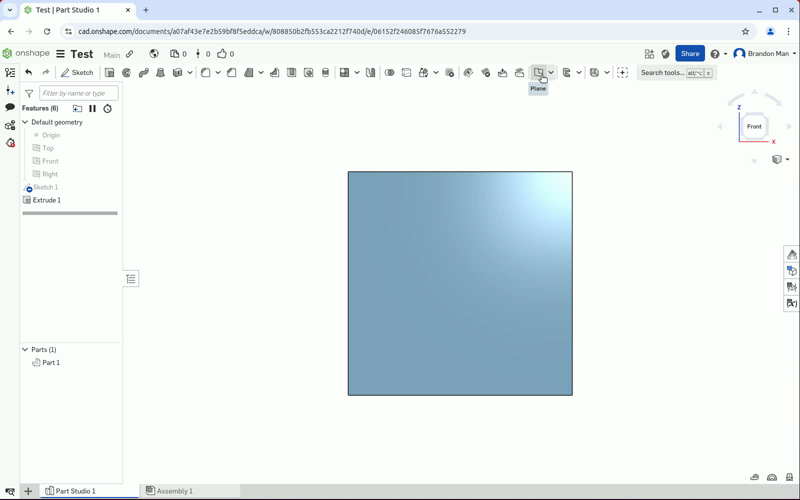
click(541, 75)
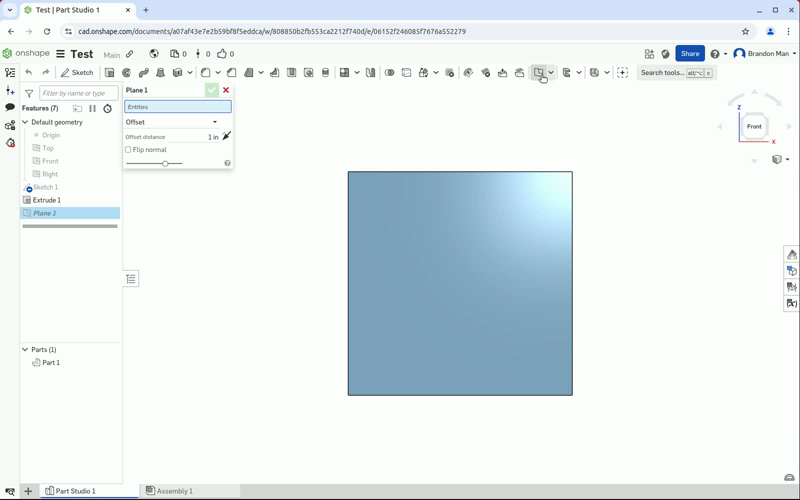
mouse_move(73, 163)
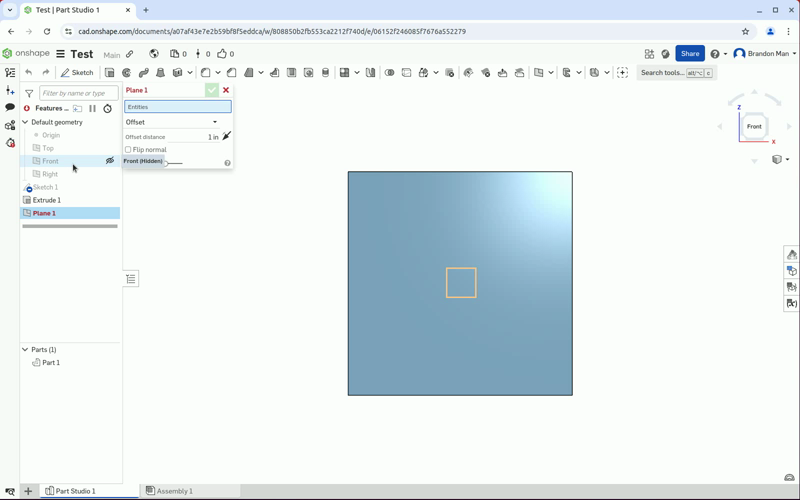
click(73, 163)
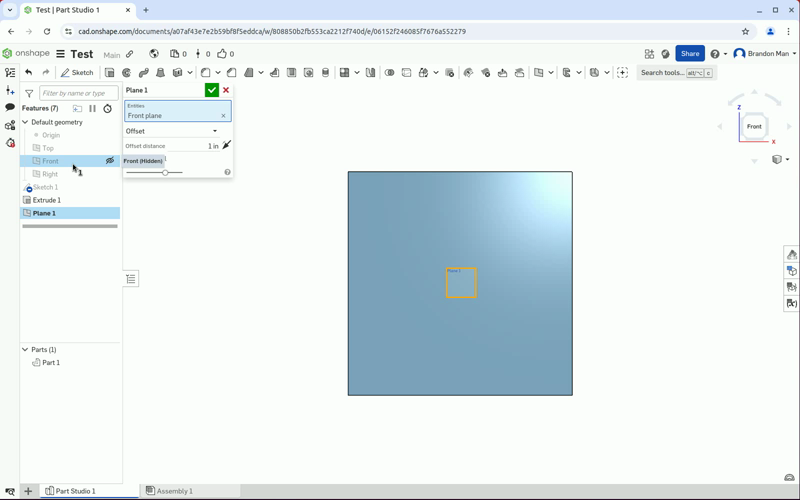
key(tab, 2)
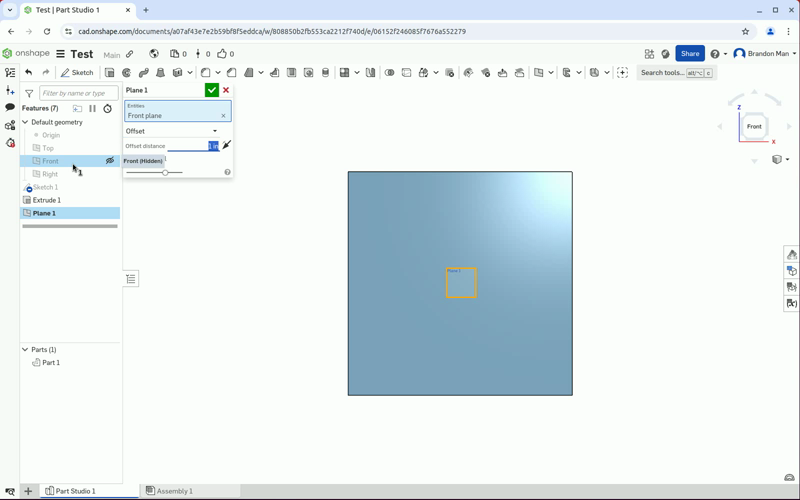
text(0.955)
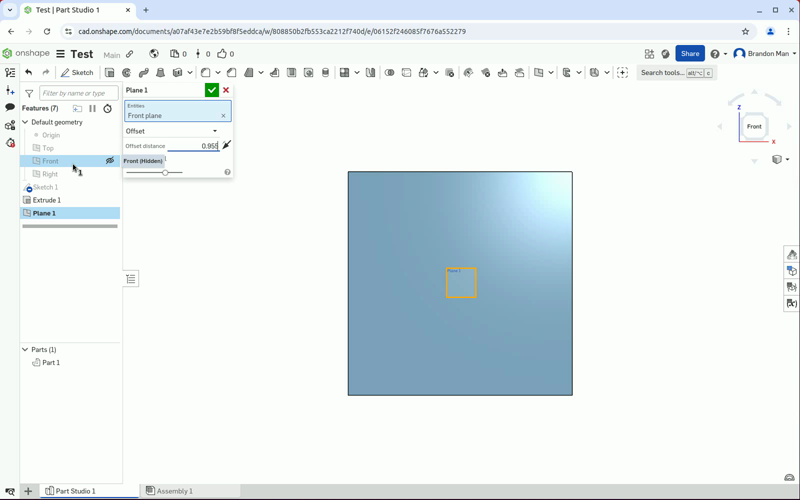
key(enter, 2)
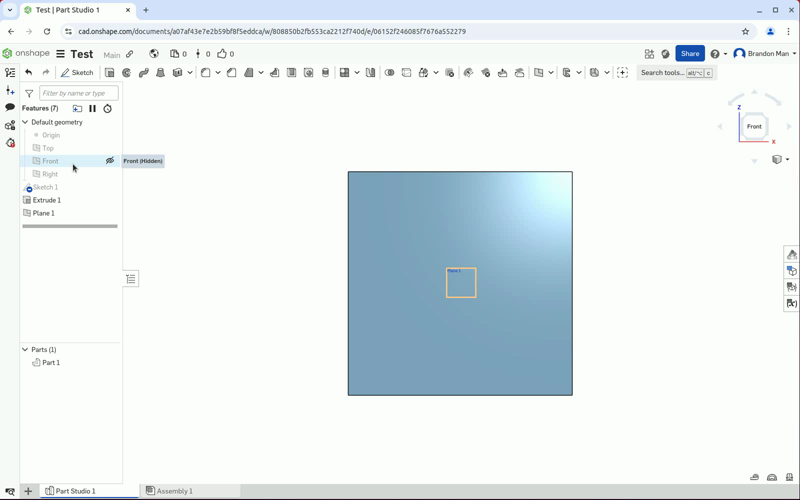
key(shift+s)
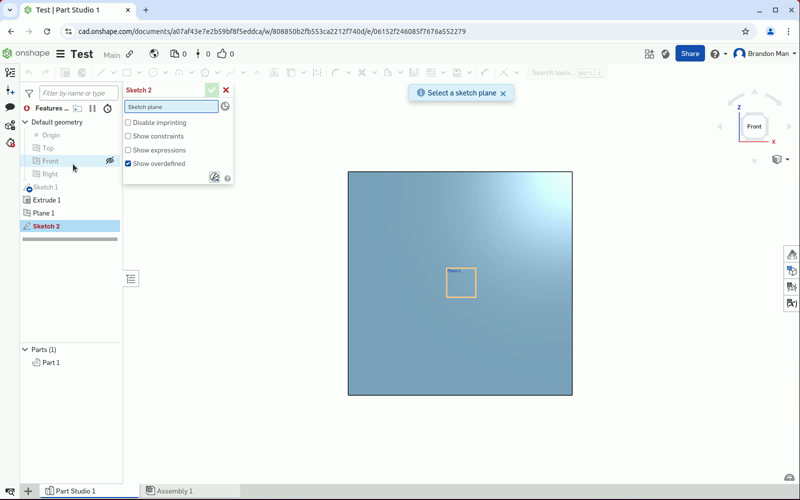
mouse_move(73, 215)
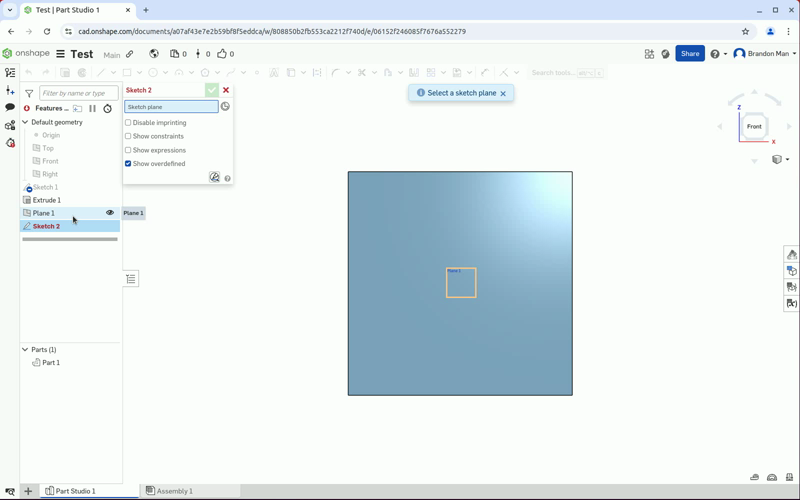
click(73, 215)
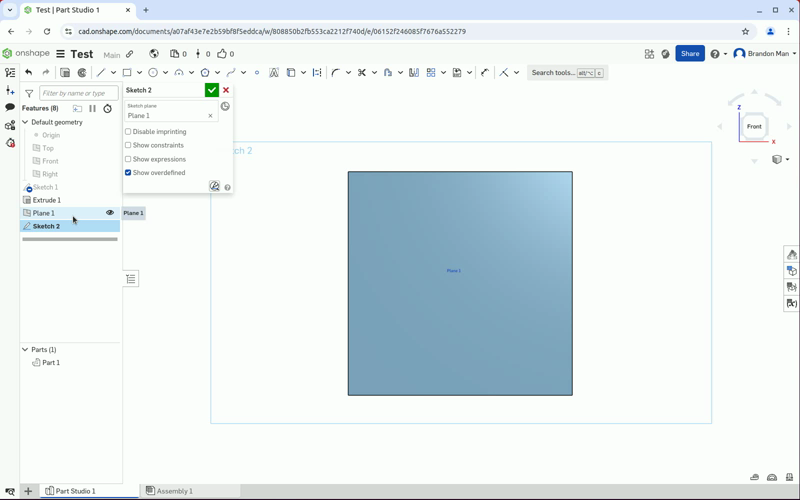
mouse_move(73, 352)
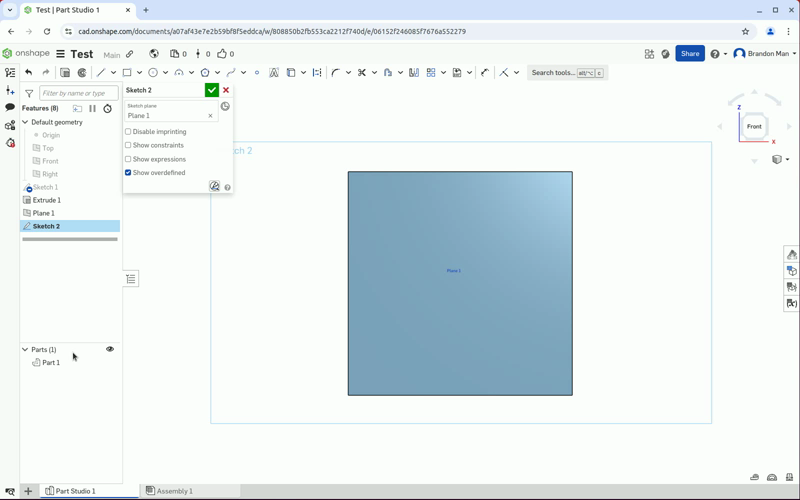
key(y)
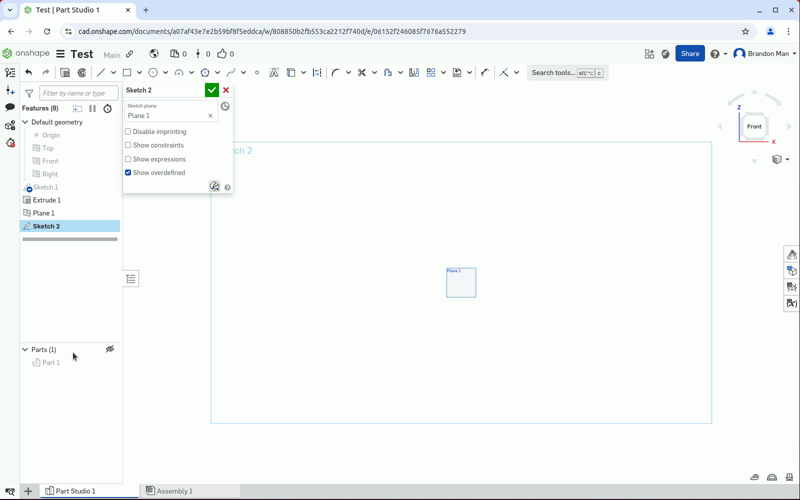
key(l)
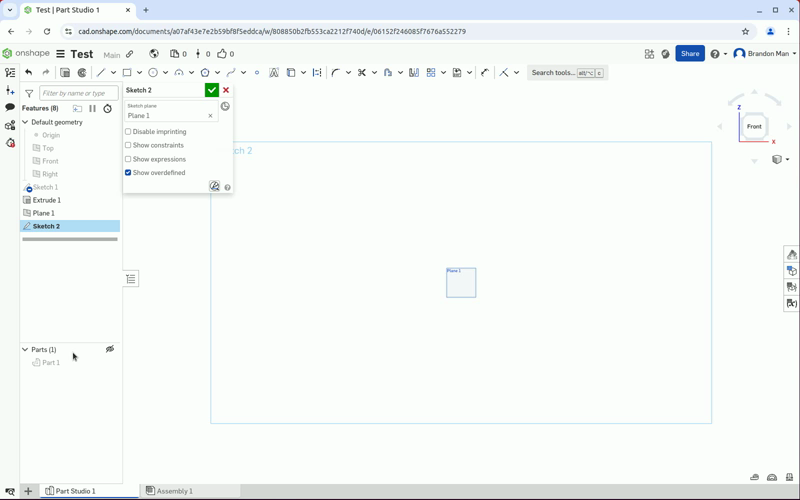
key_down(shift)
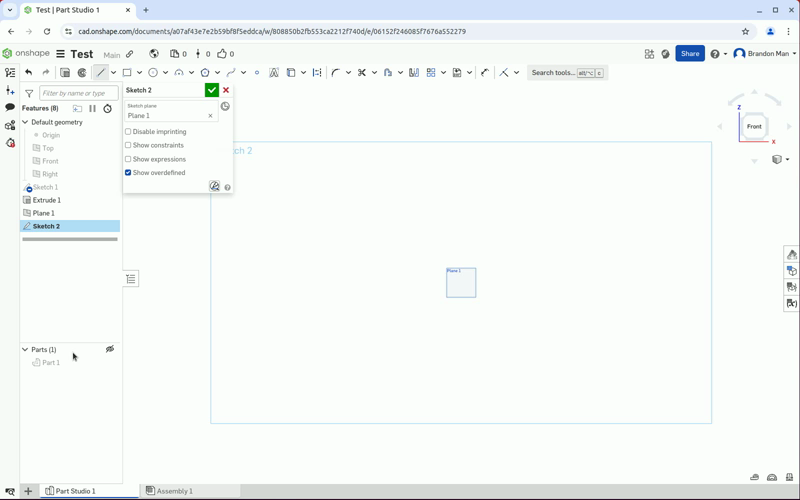
mouse_move(348, 175)
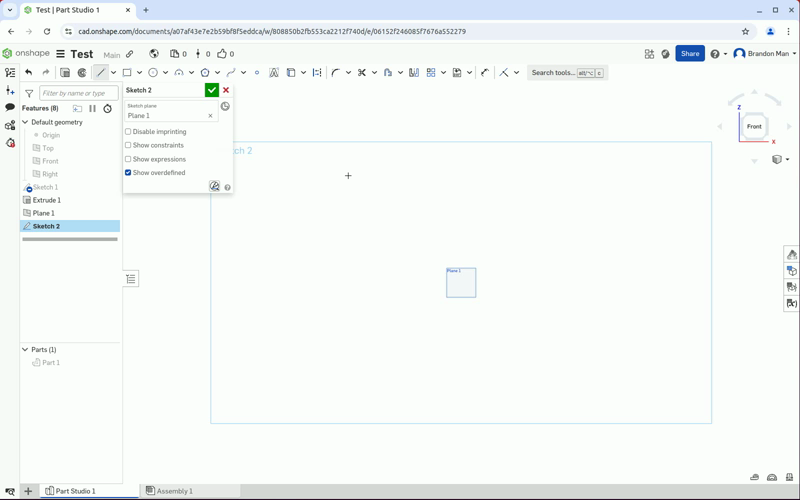
click(348, 175)
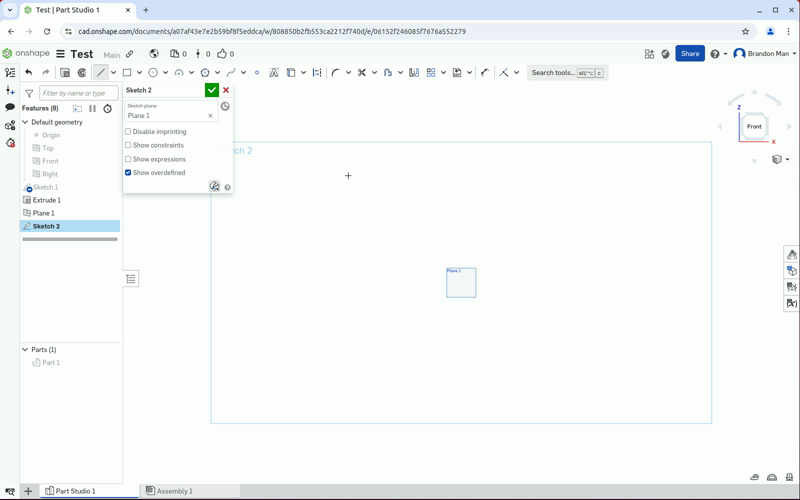
key_up(shift)
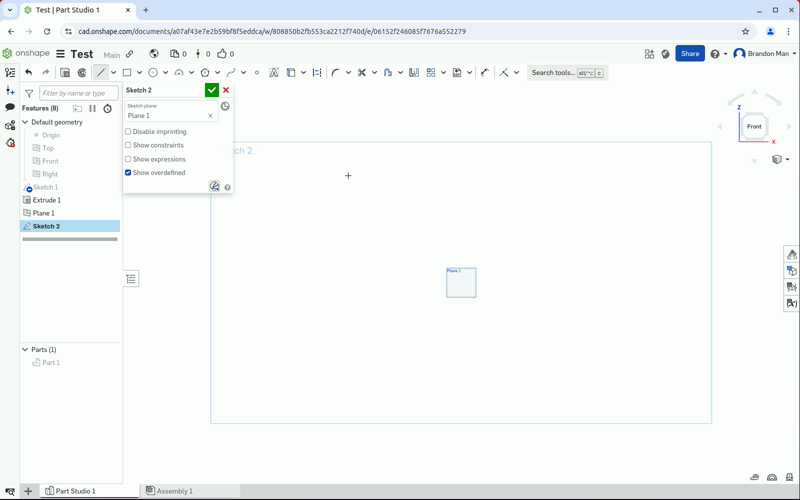
key_down(shift)
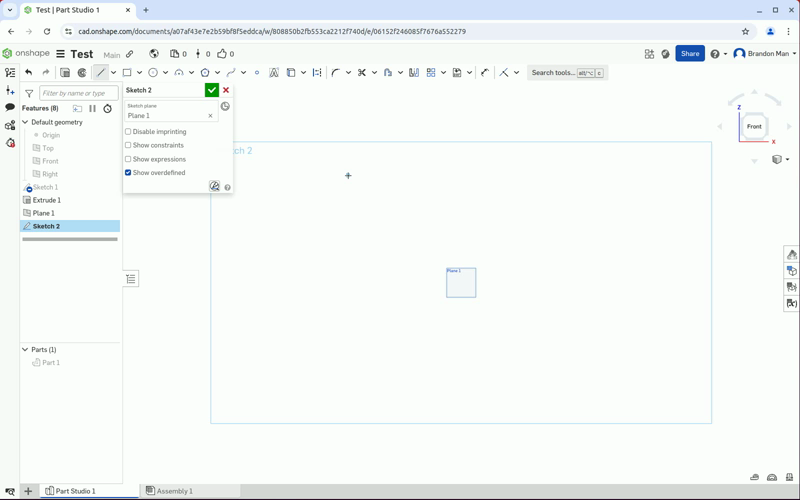
mouse_move(572, 175)
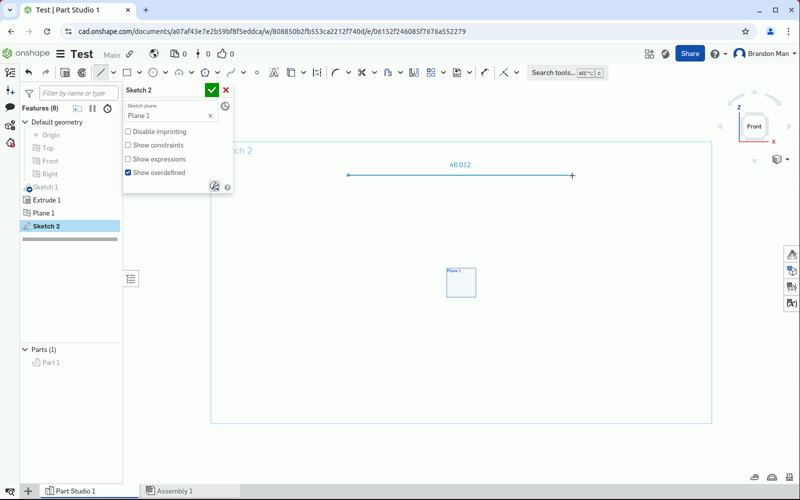
click(572, 175)
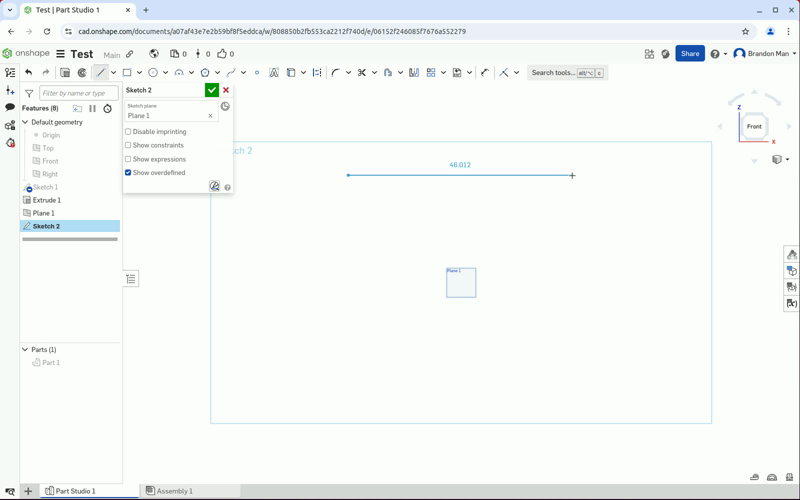
key_up(shift)
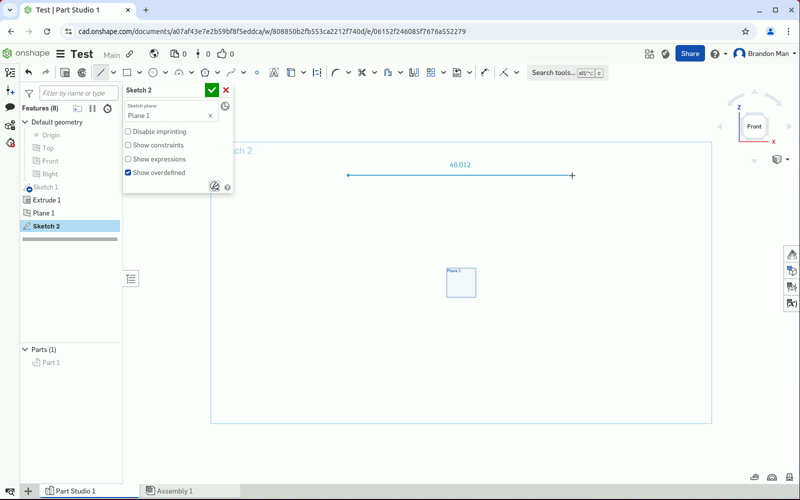
key_down(shift)
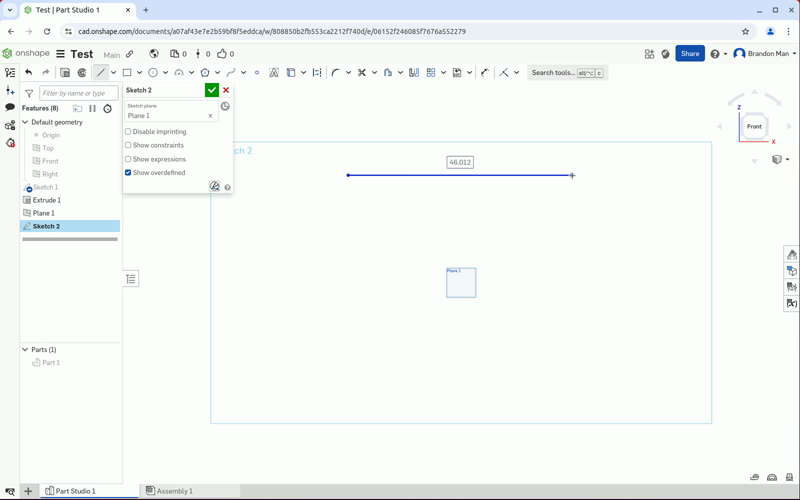
mouse_move(589, 175)
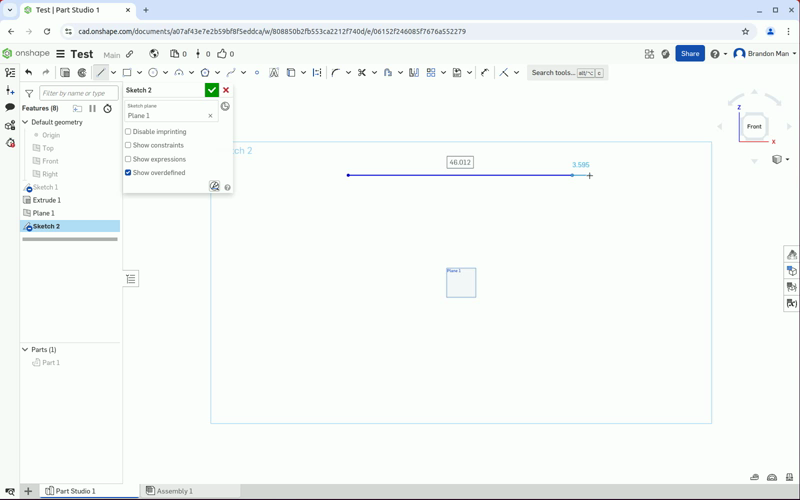
mouse_move(572, 170)
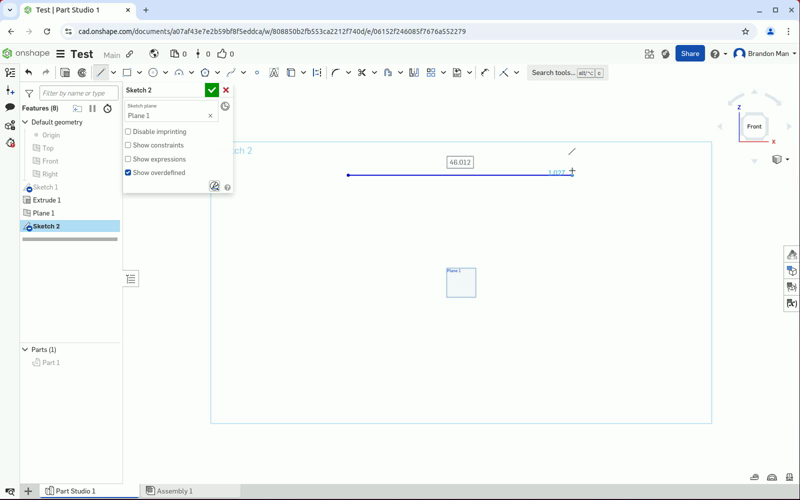
scroll(6)
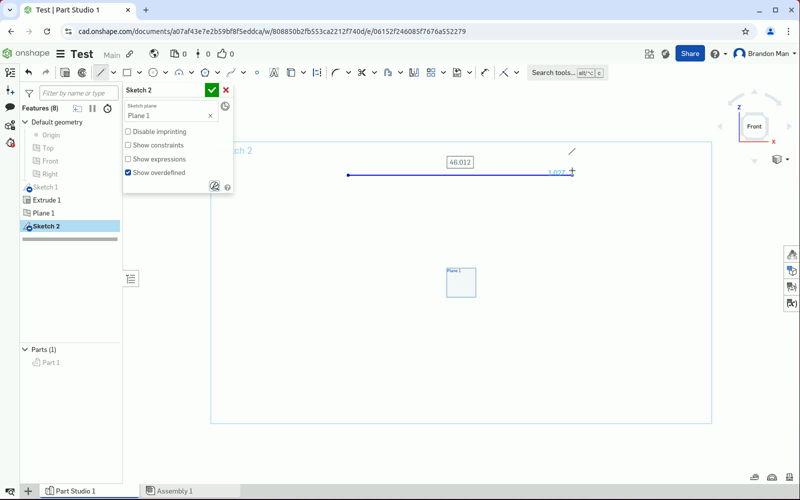
scroll(6)
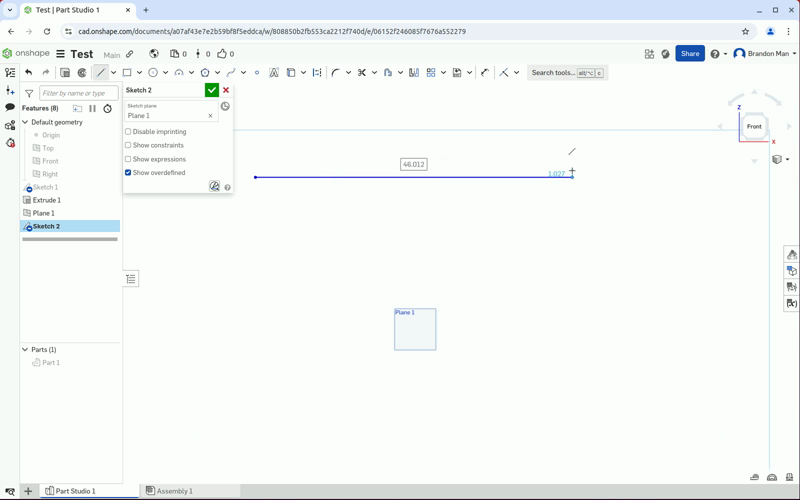
scroll(6)
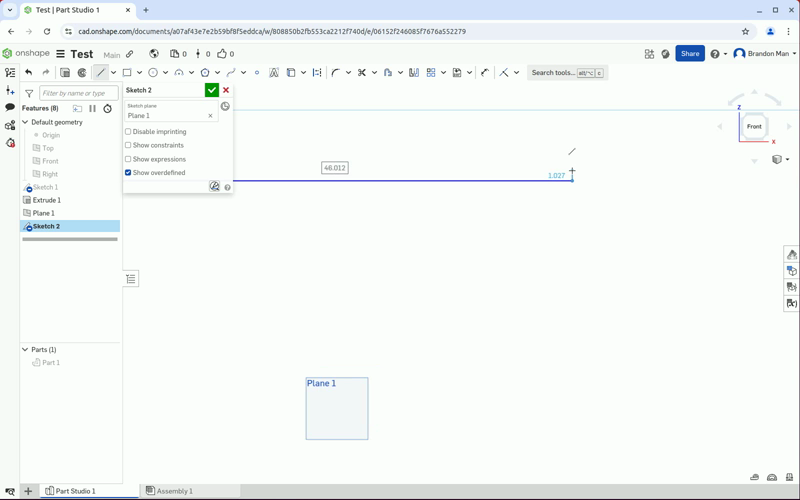
scroll(6)
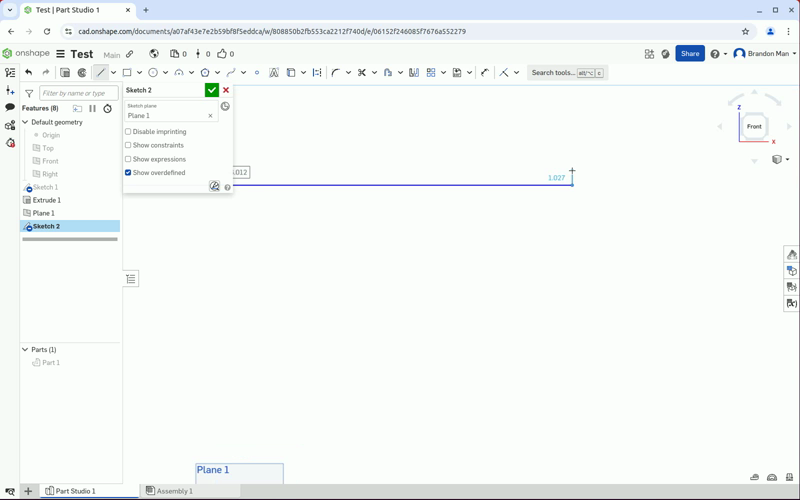
scroll(6)
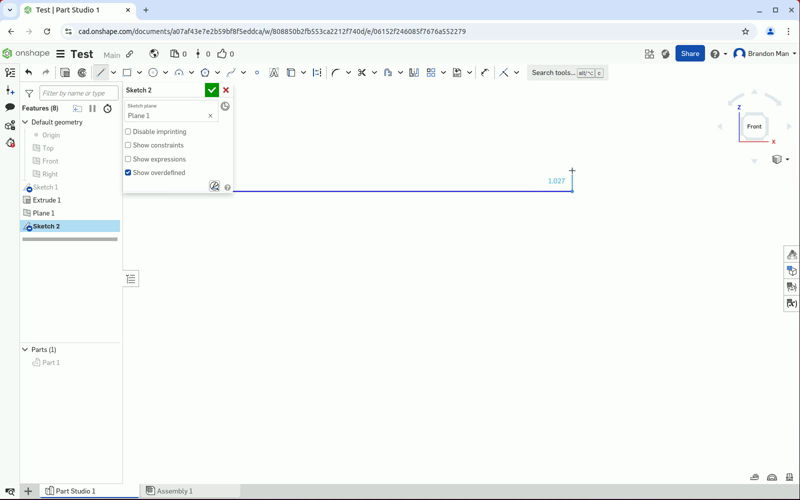
scroll(6)
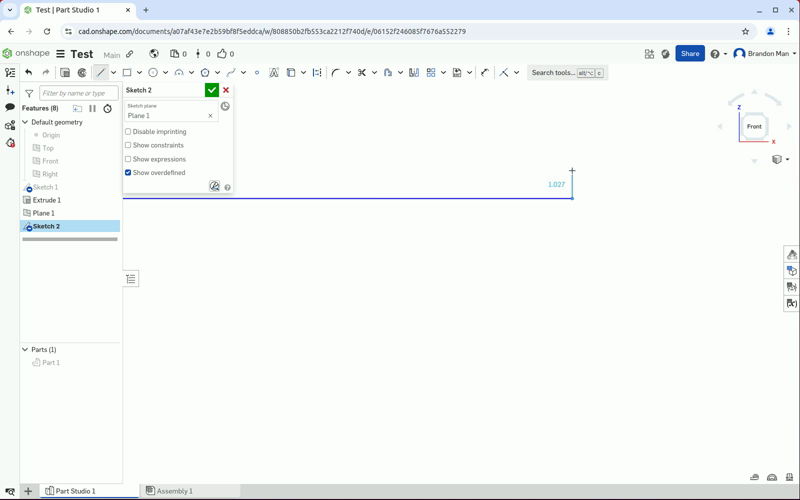
scroll(6)
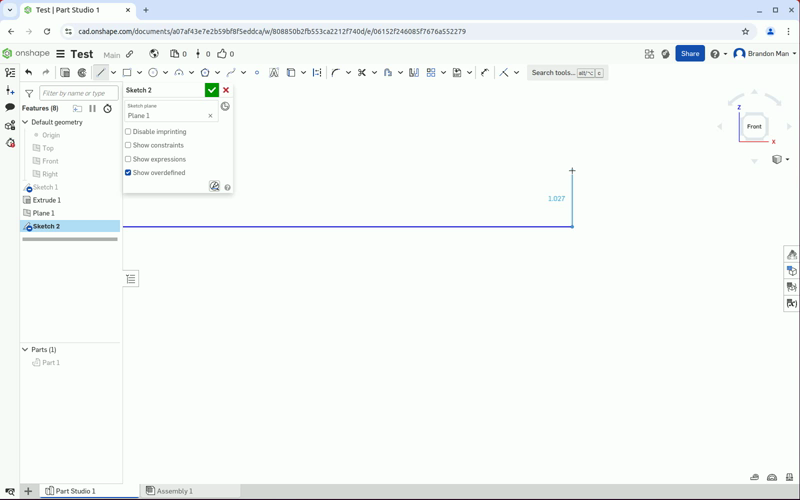
click(572, 170)
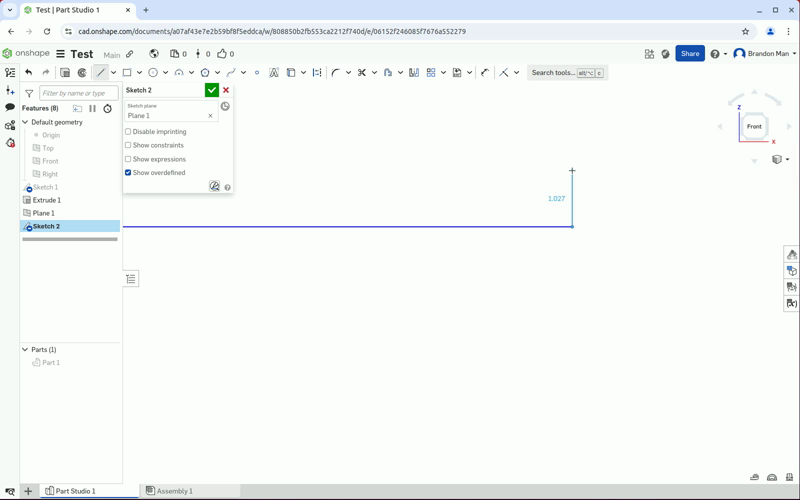
scroll(-6)
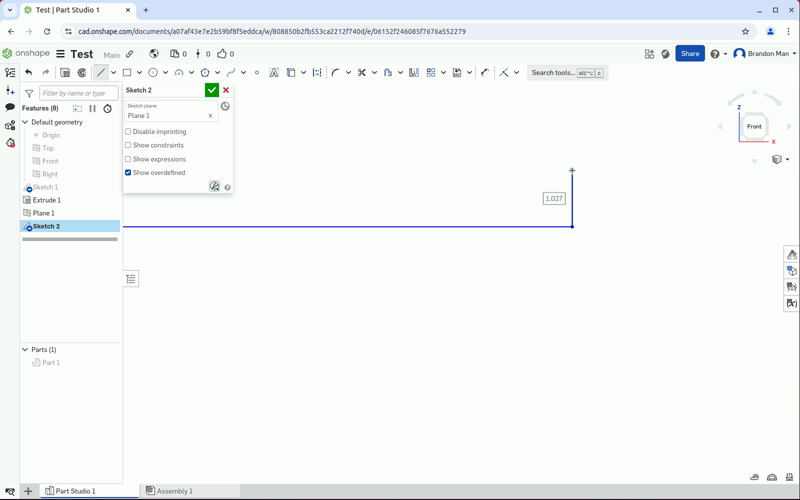
scroll(-6)
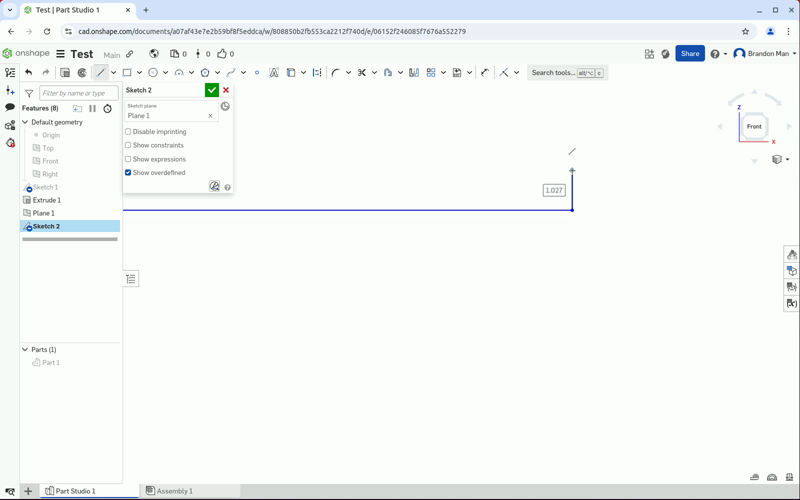
scroll(-6)
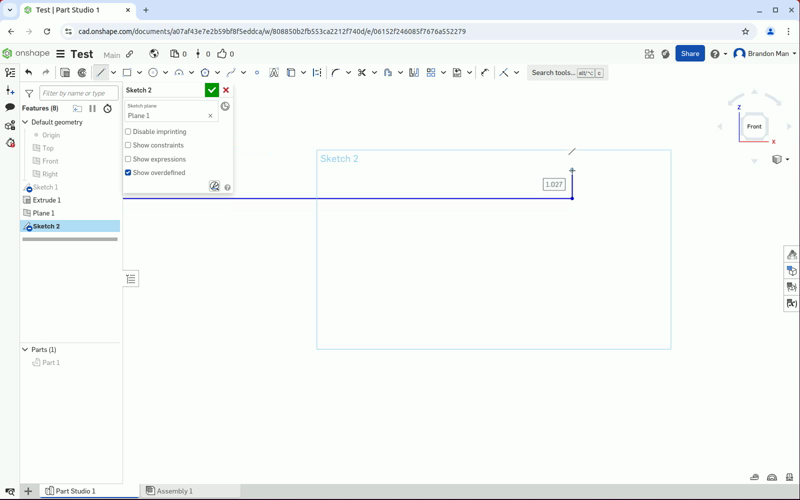
scroll(-6)
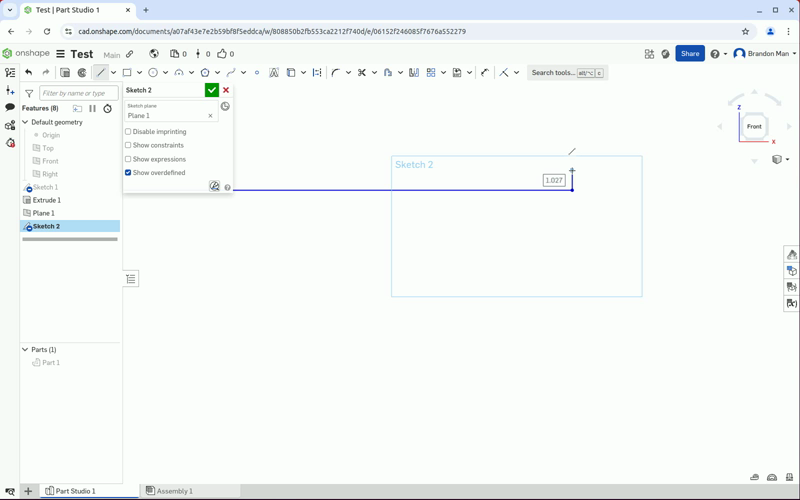
scroll(-6)
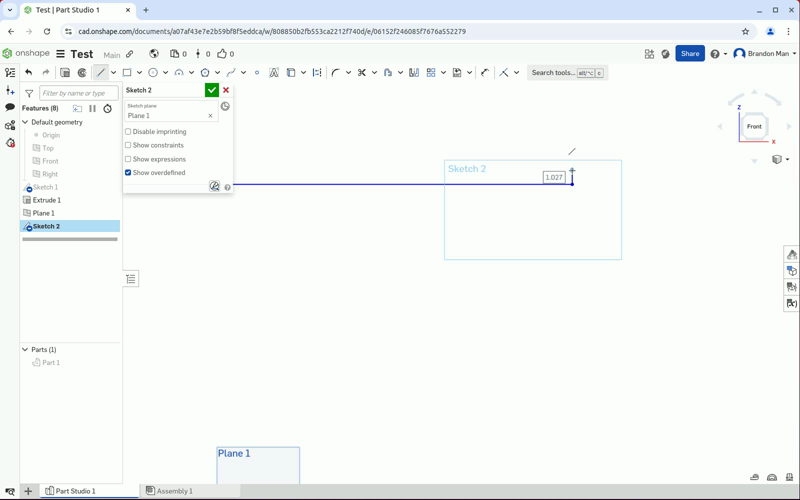
scroll(-6)
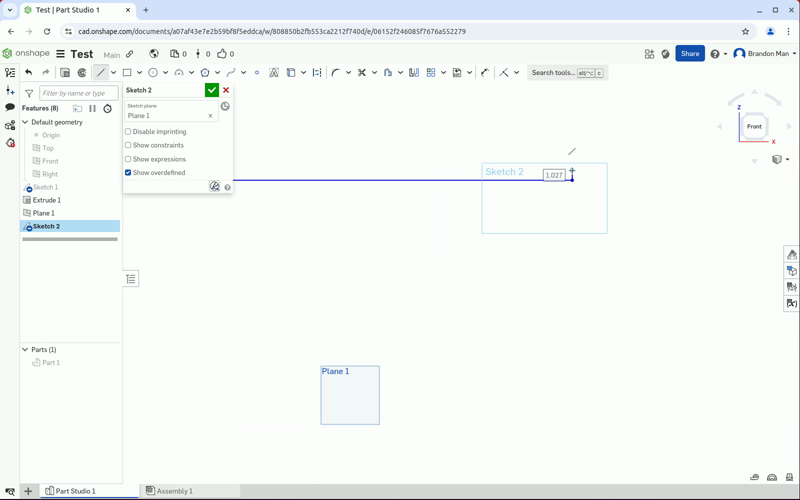
scroll(-6)
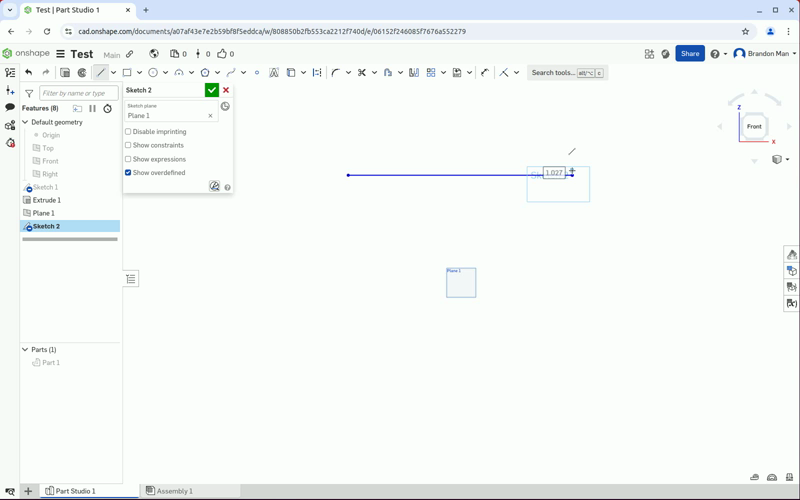
key_up(shift)
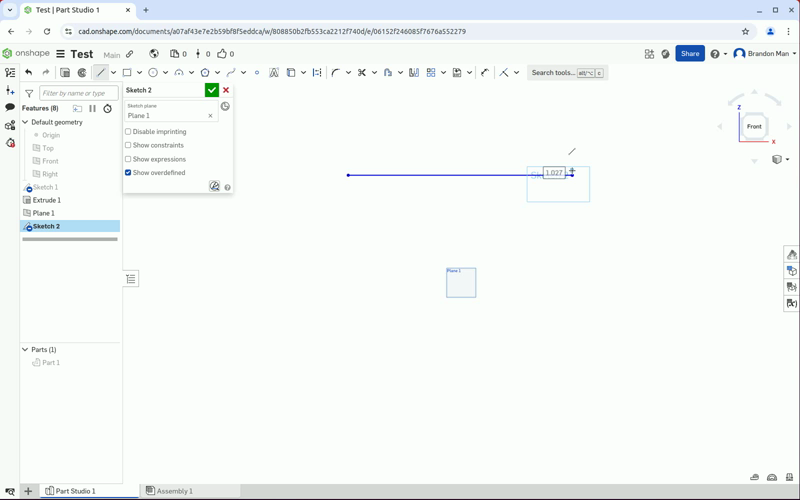
key_down(shift)
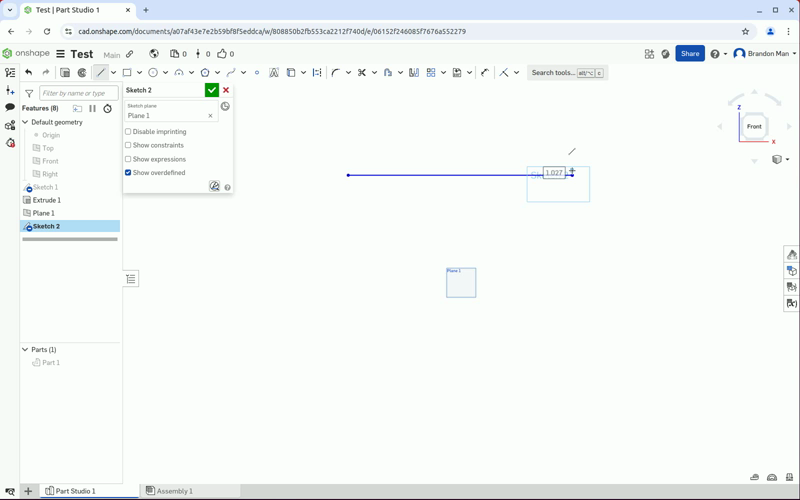
mouse_move(348, 170)
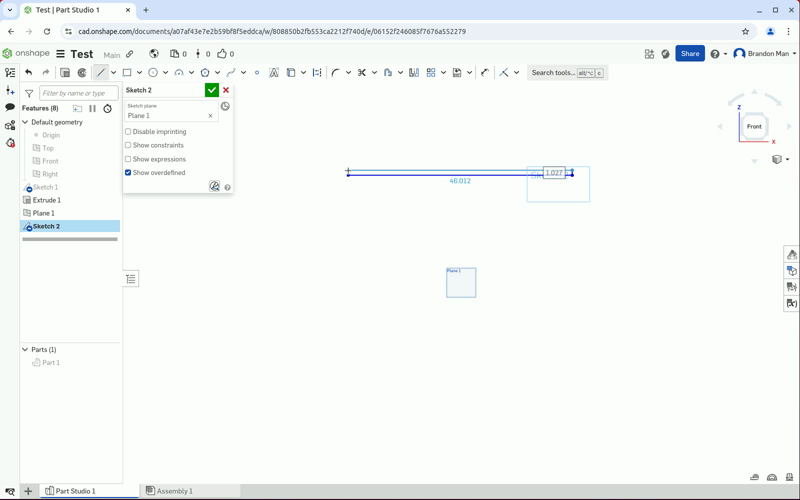
click(348, 170)
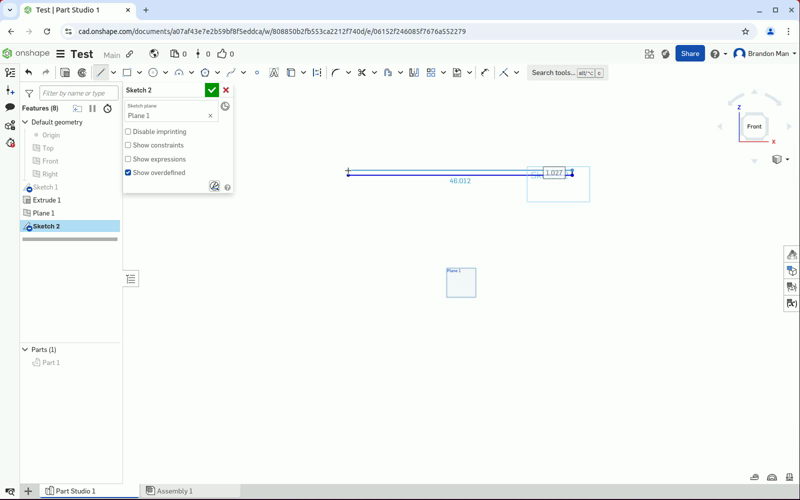
key_up(shift)
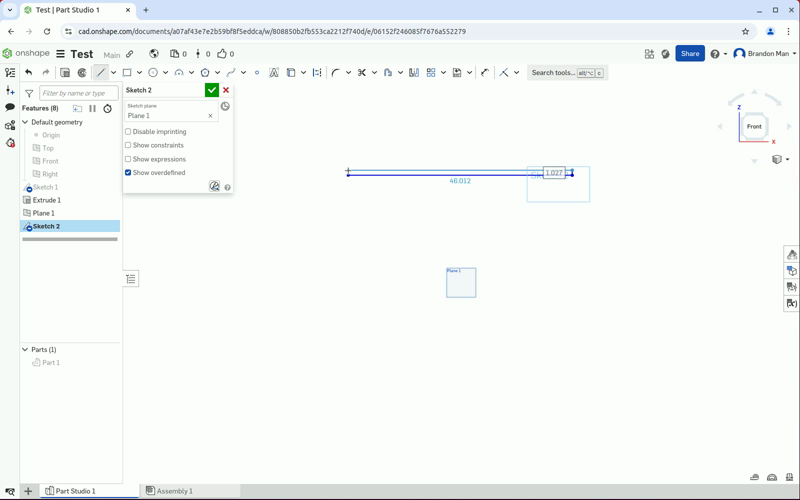
mouse_move(378, 170)
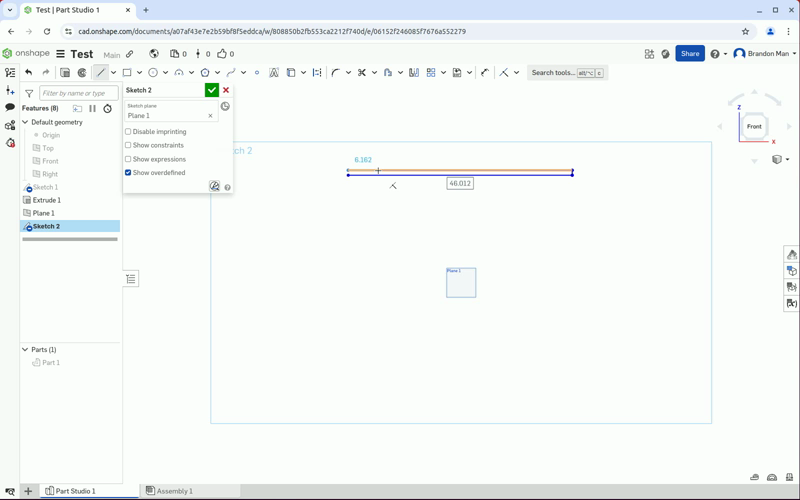
key_down(shift)
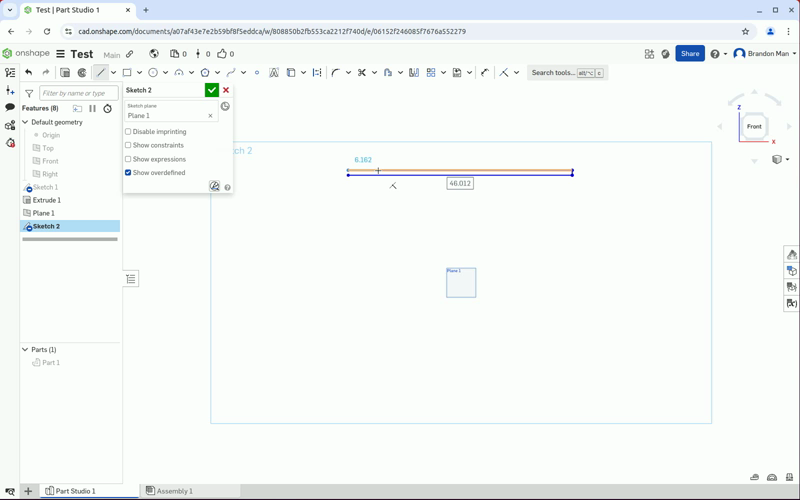
mouse_move(348, 175)
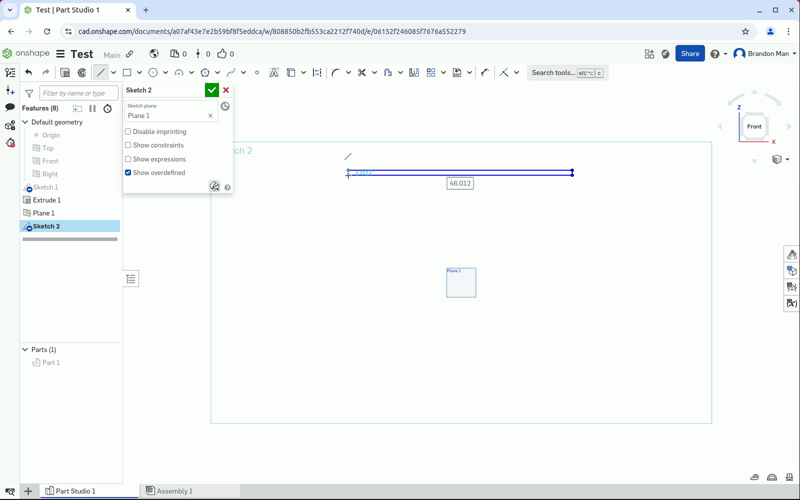
scroll(6)
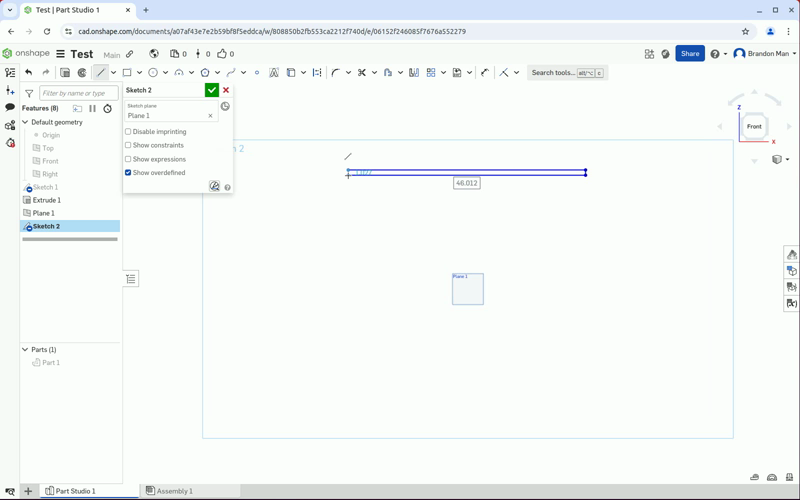
scroll(6)
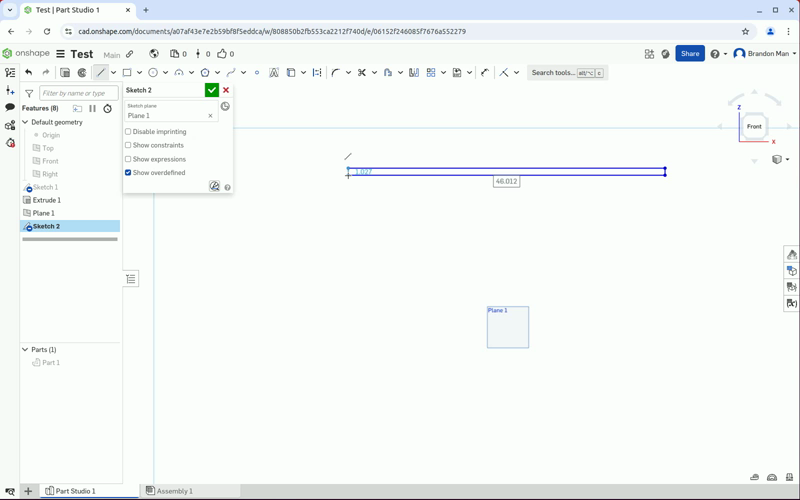
scroll(6)
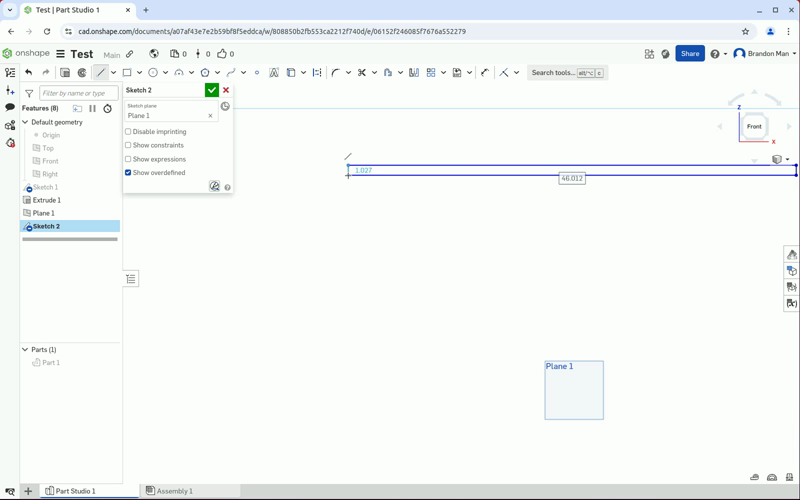
scroll(6)
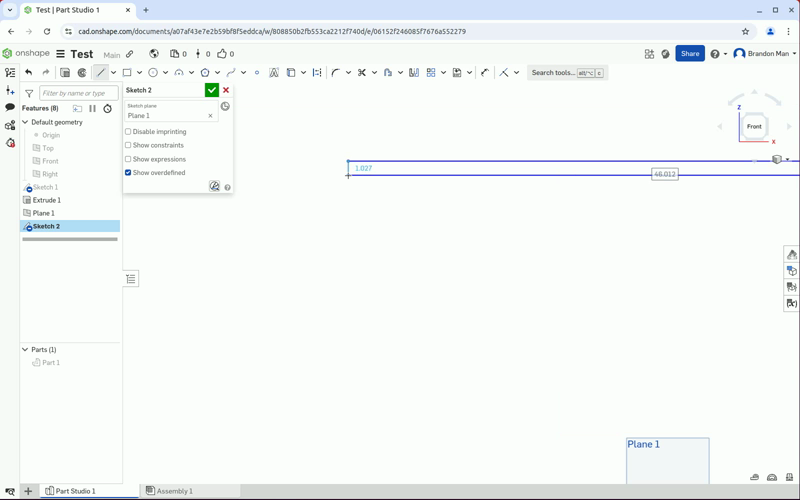
scroll(6)
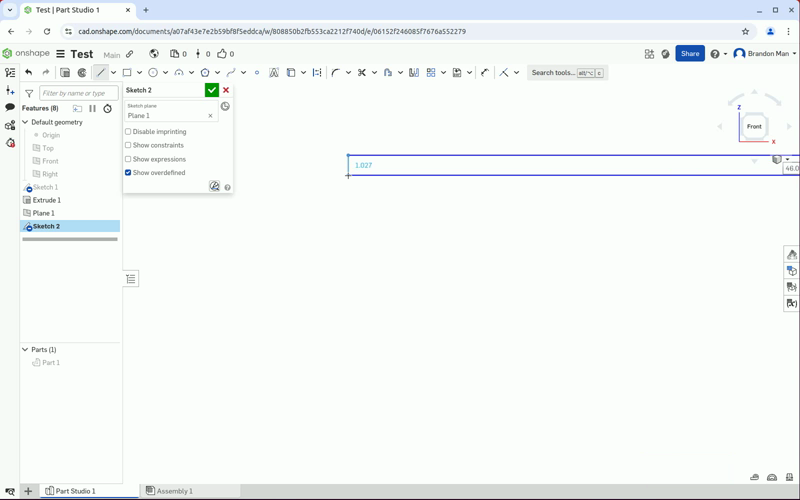
scroll(6)
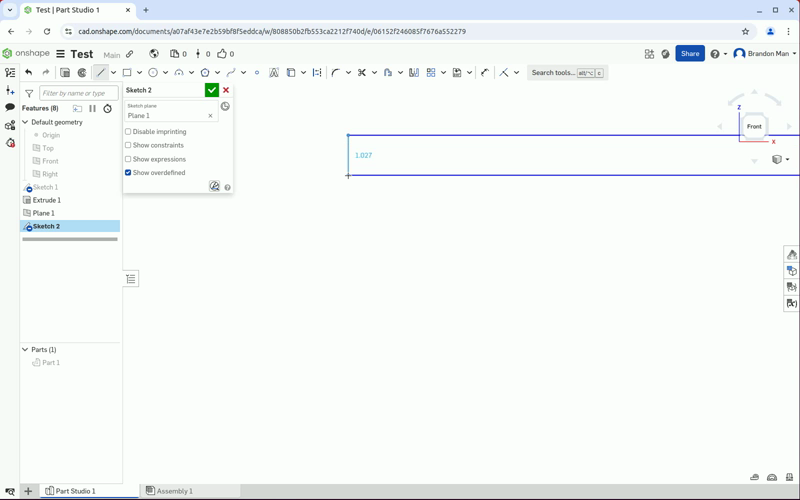
scroll(6)
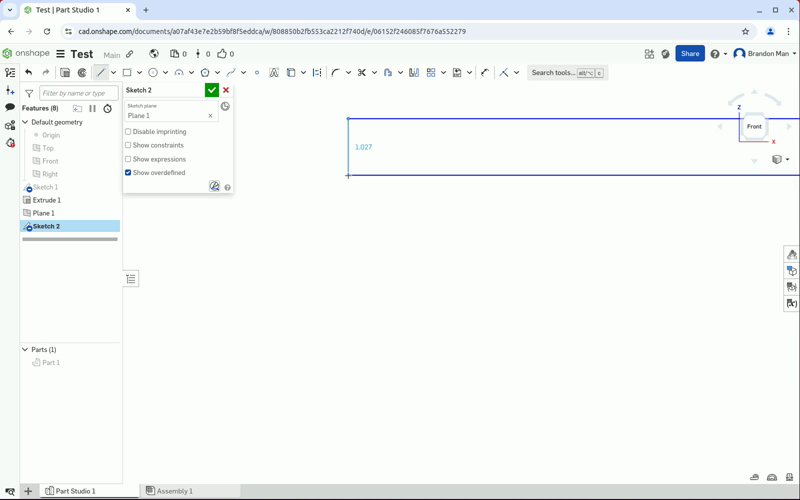
key_up(shift)
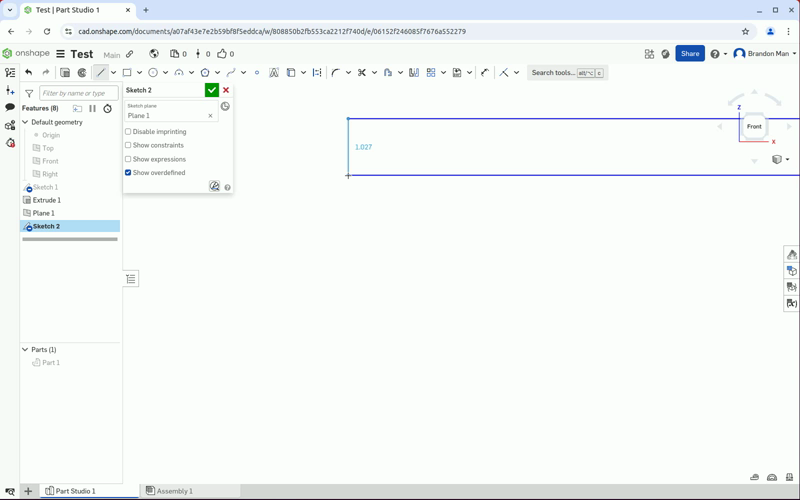
click(348, 175)
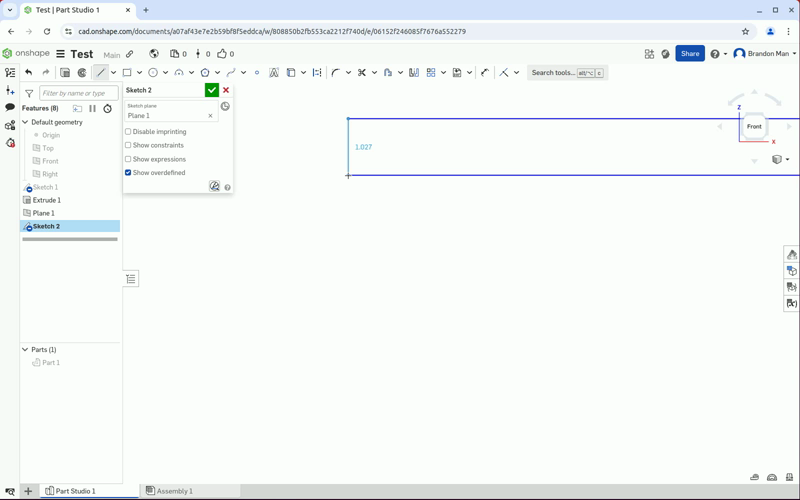
scroll(-6)
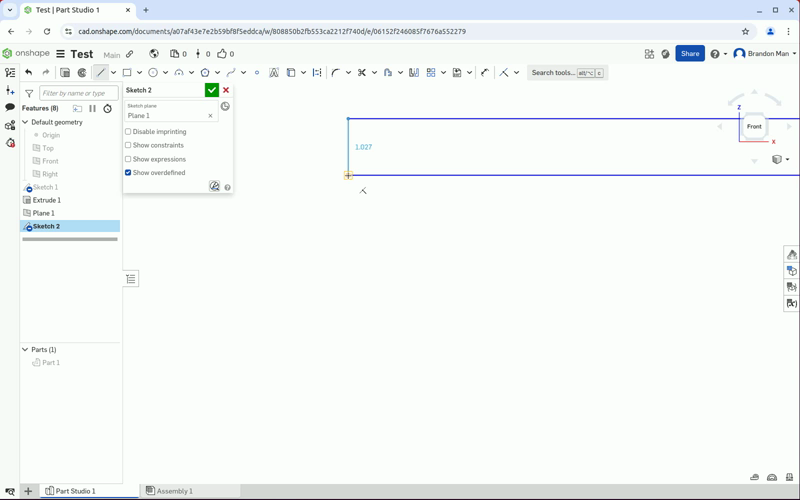
scroll(-6)
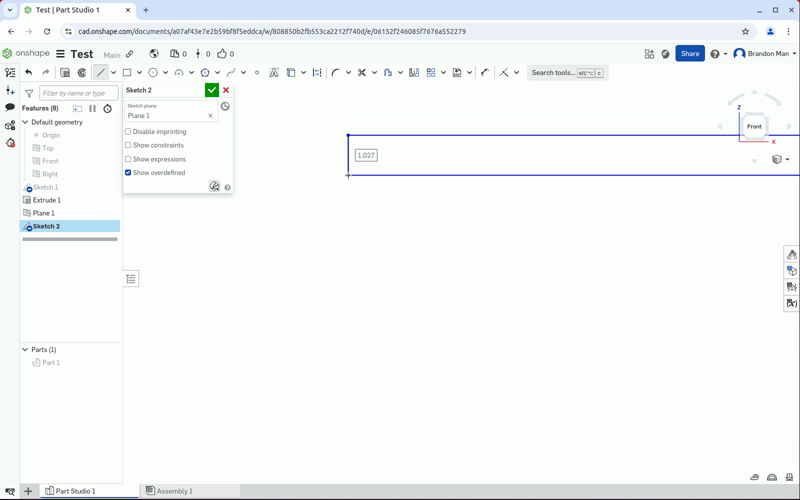
scroll(-6)
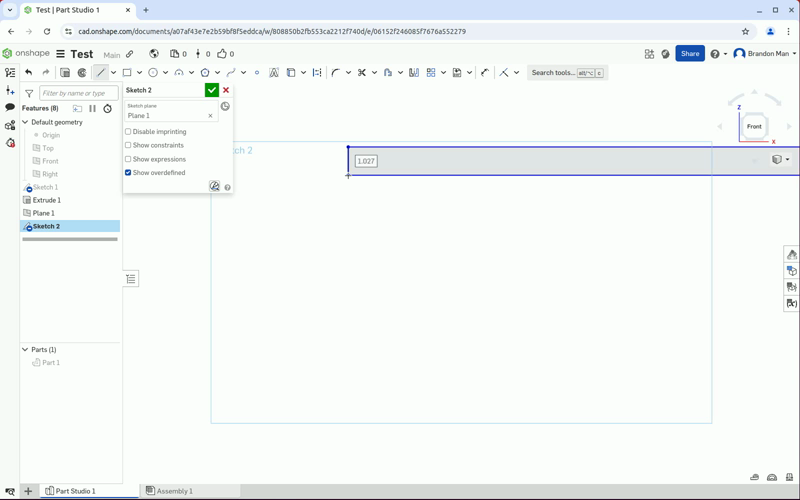
scroll(-6)
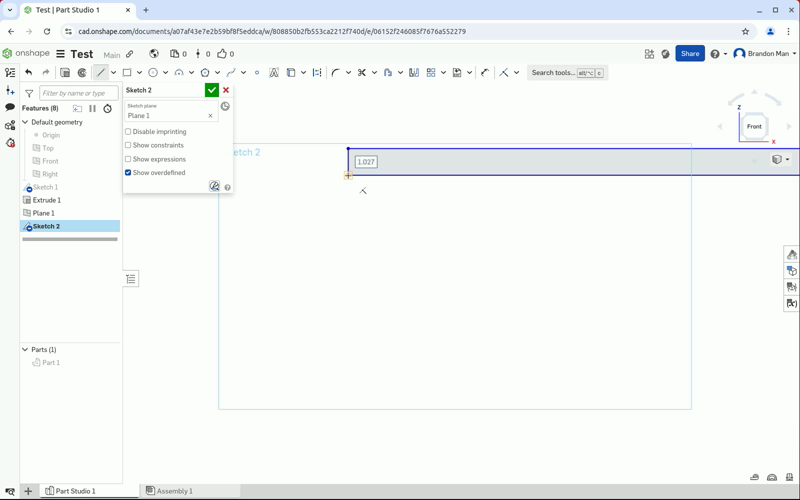
scroll(-6)
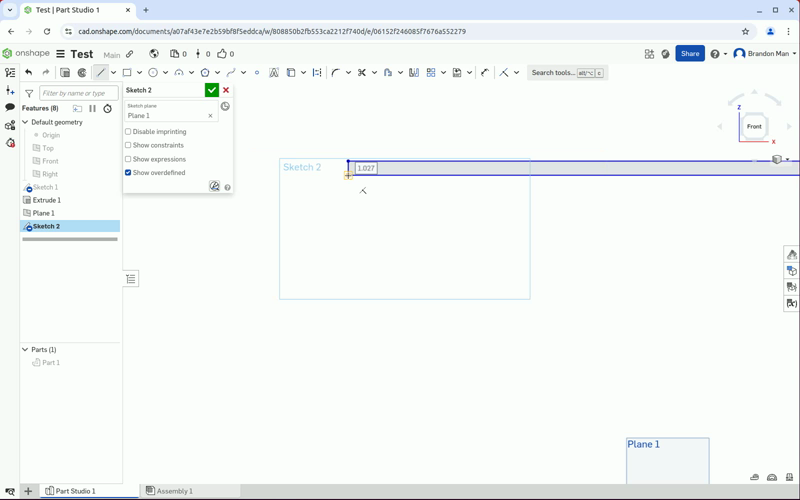
scroll(-6)
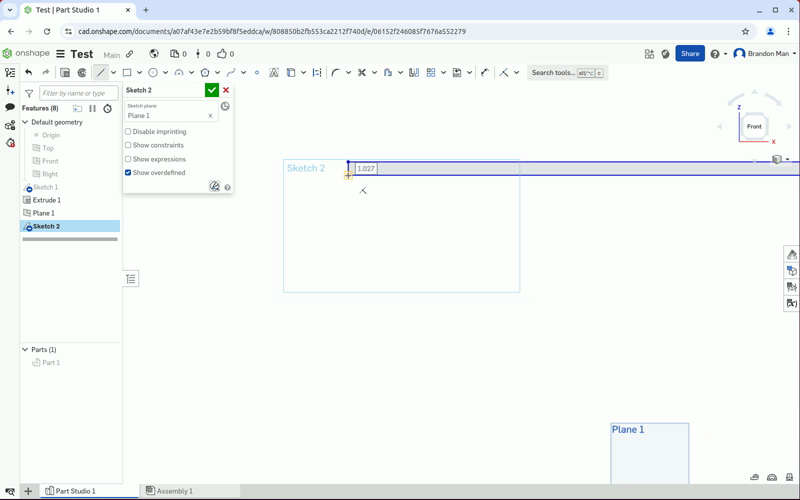
scroll(-6)
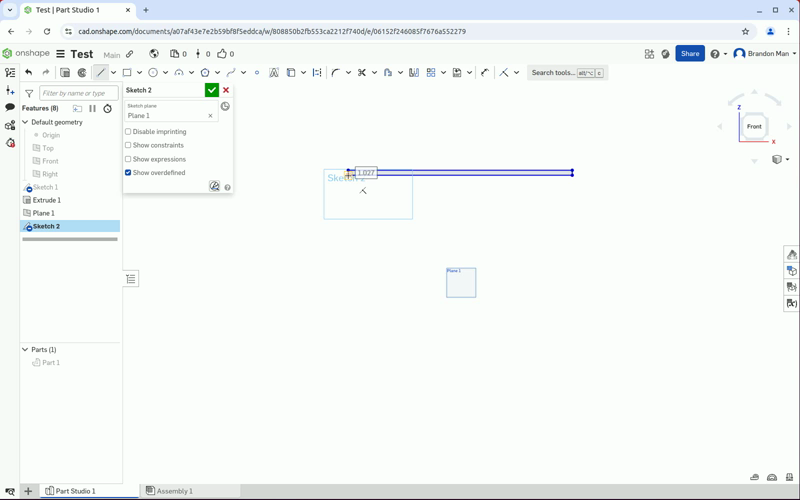
key(esc)
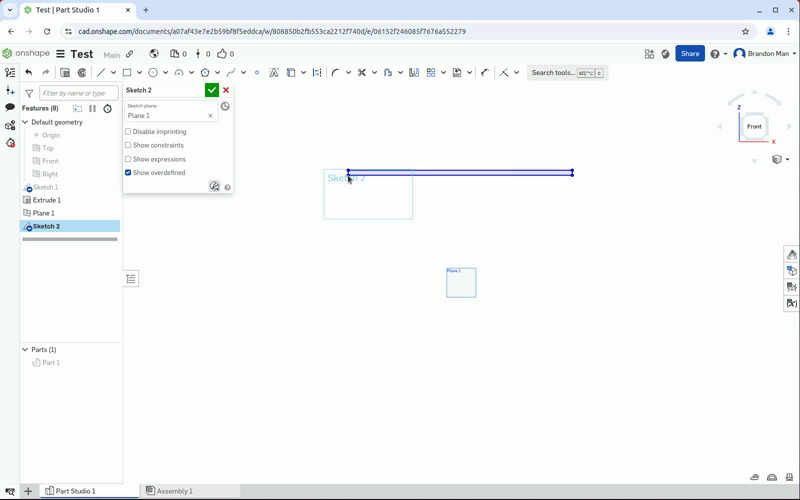
mouse_move(431, 172)
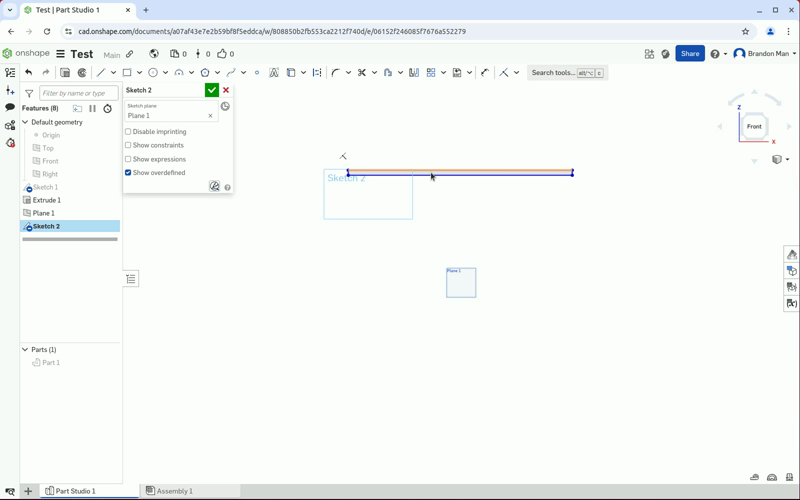
scroll(6)
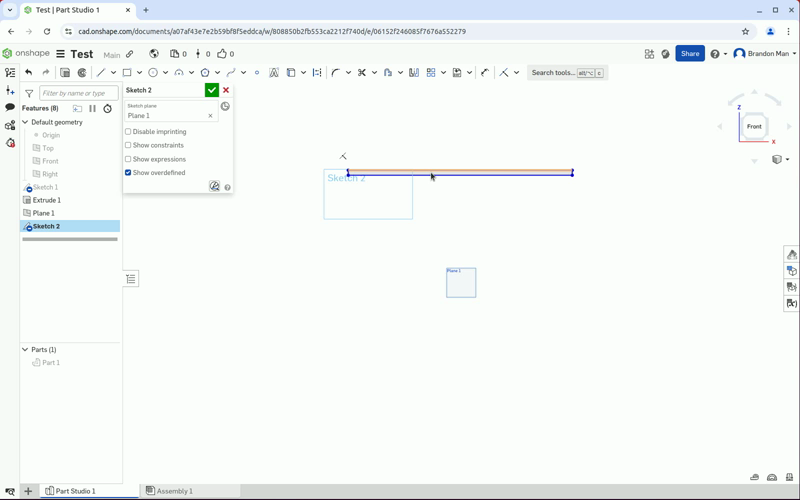
scroll(6)
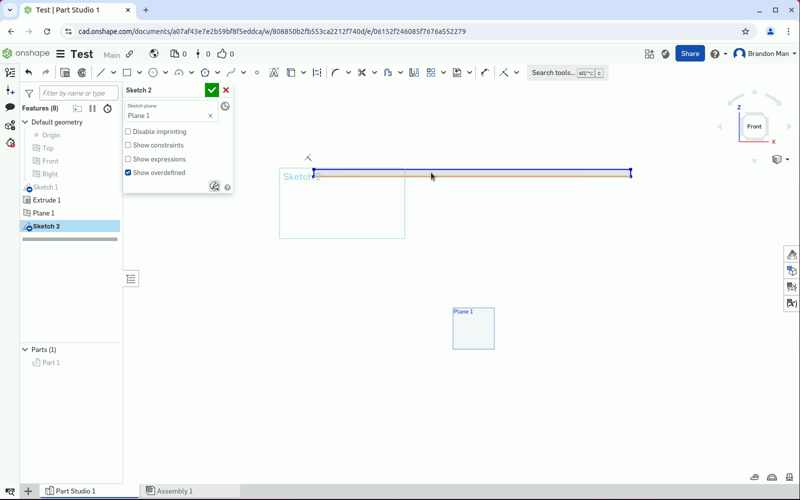
scroll(6)
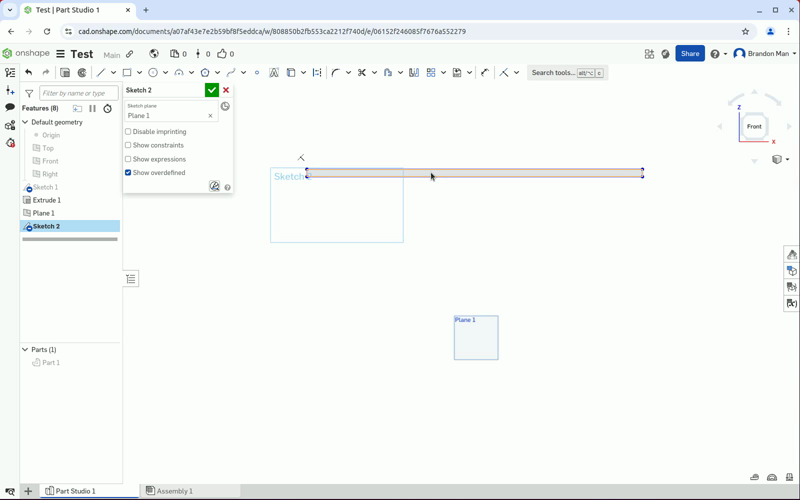
scroll(6)
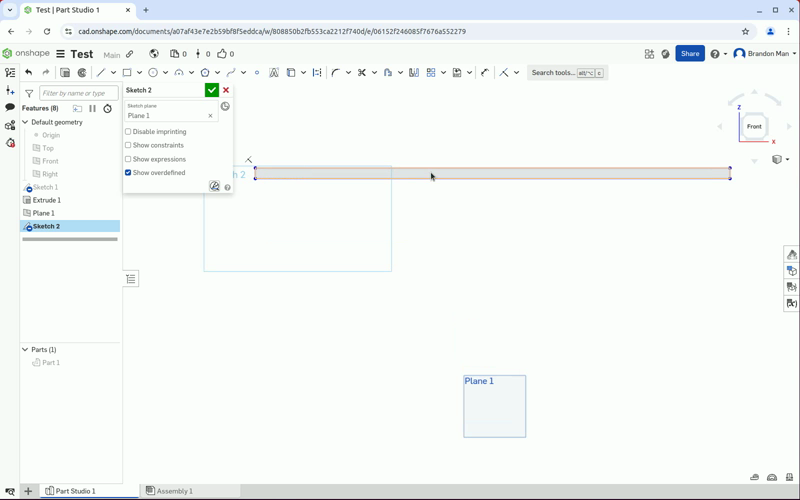
scroll(6)
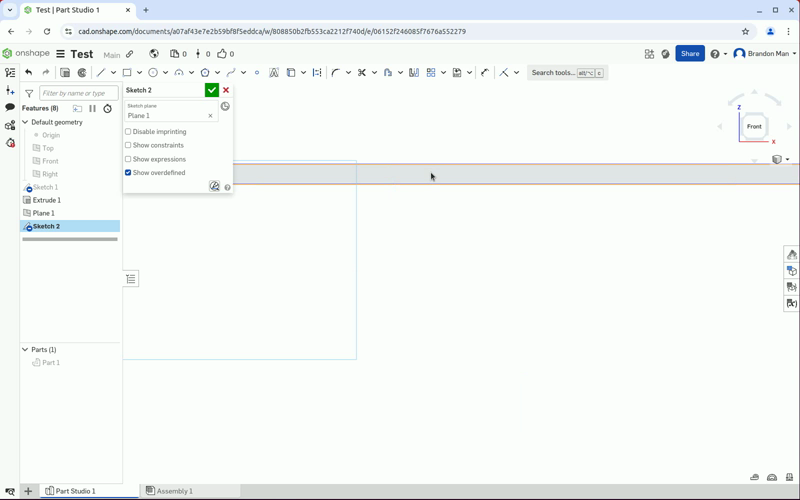
scroll(6)
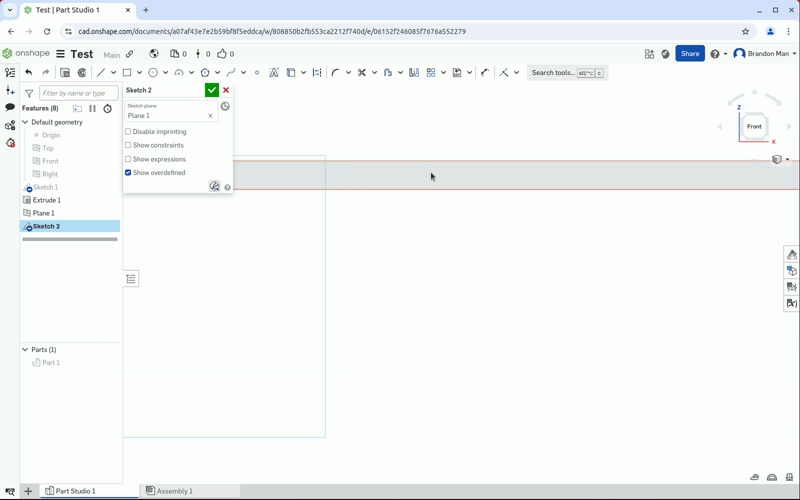
scroll(6)
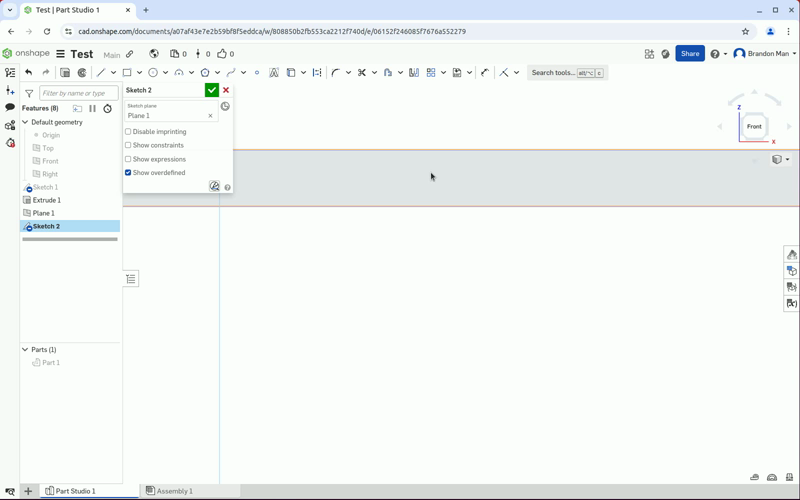
click(431, 172)
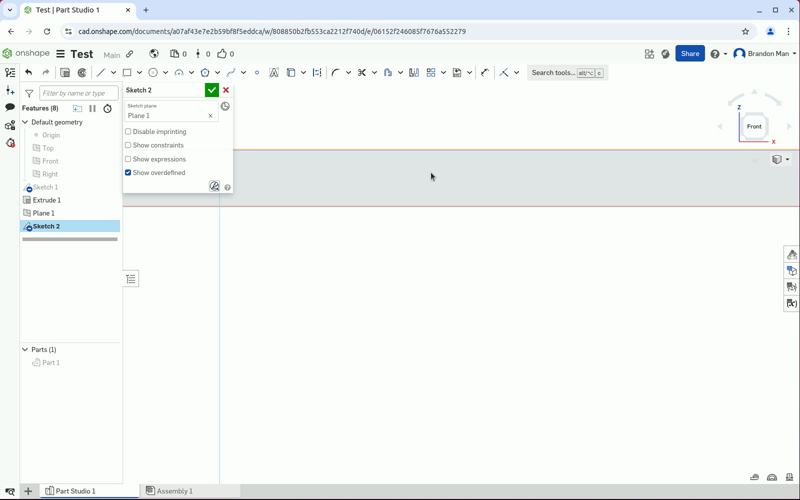
scroll(-6)
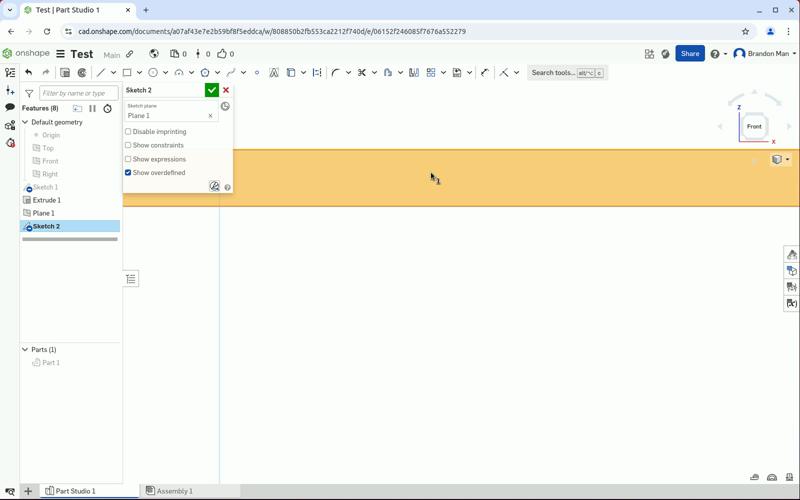
scroll(-6)
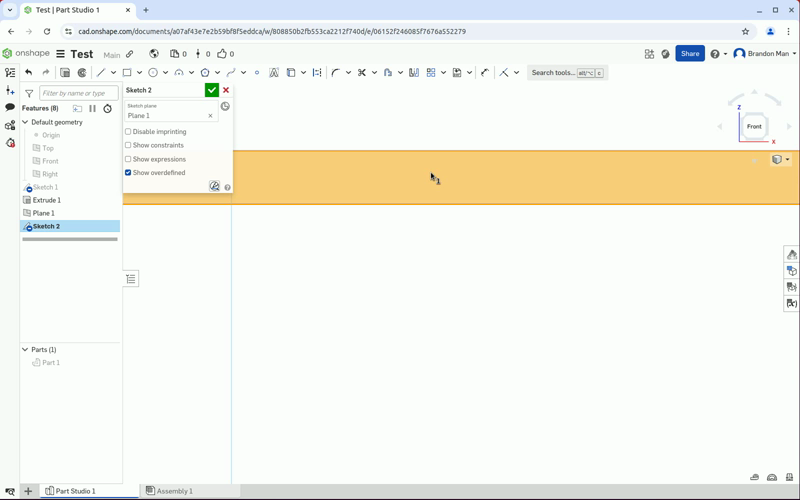
scroll(-6)
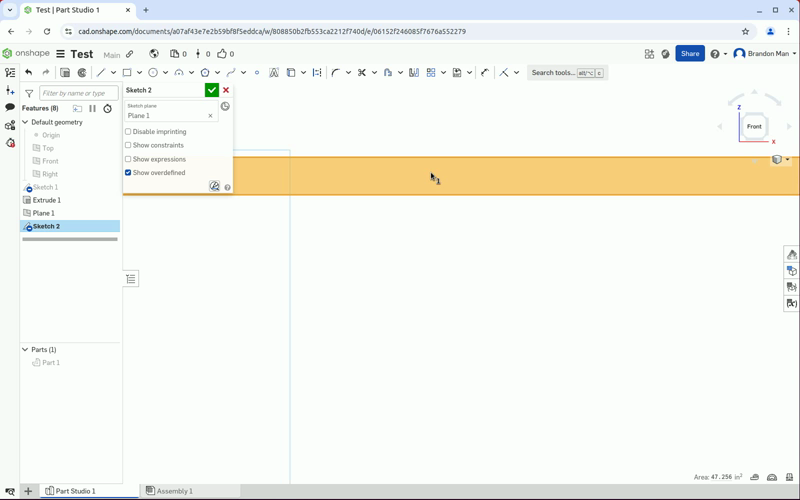
scroll(-6)
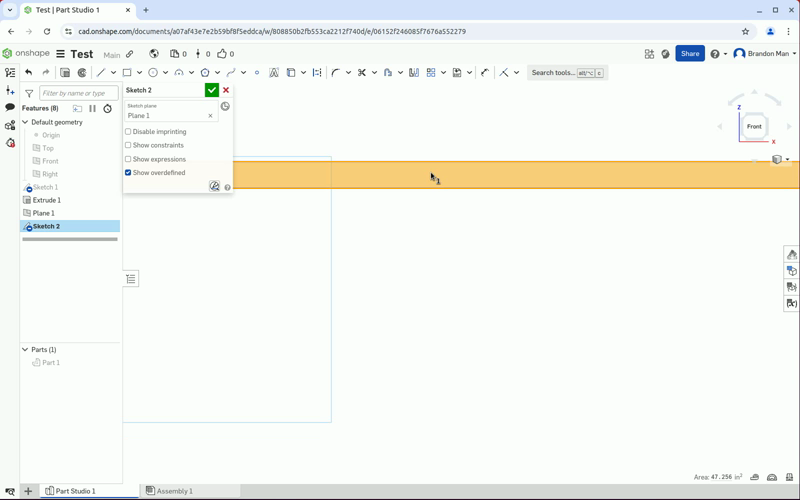
scroll(-6)
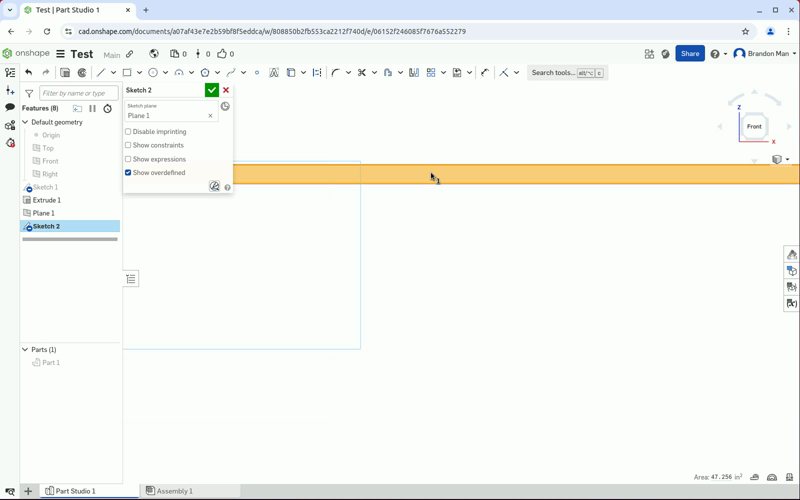
scroll(-6)
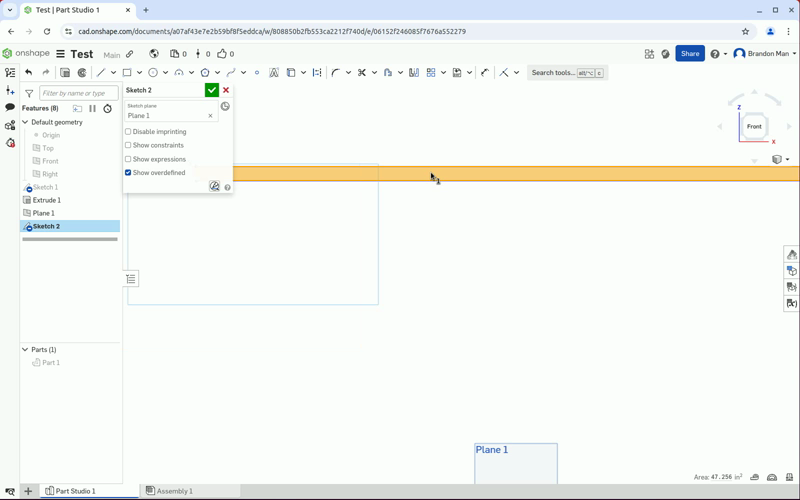
scroll(-6)
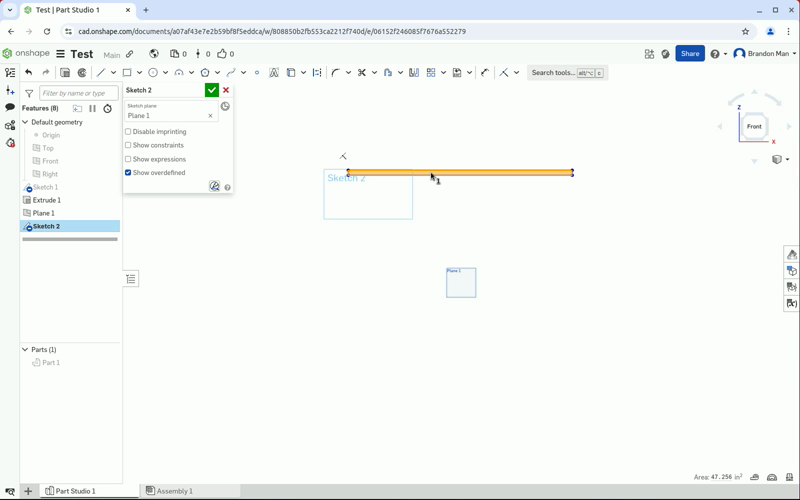
mouse_move(73, 352)
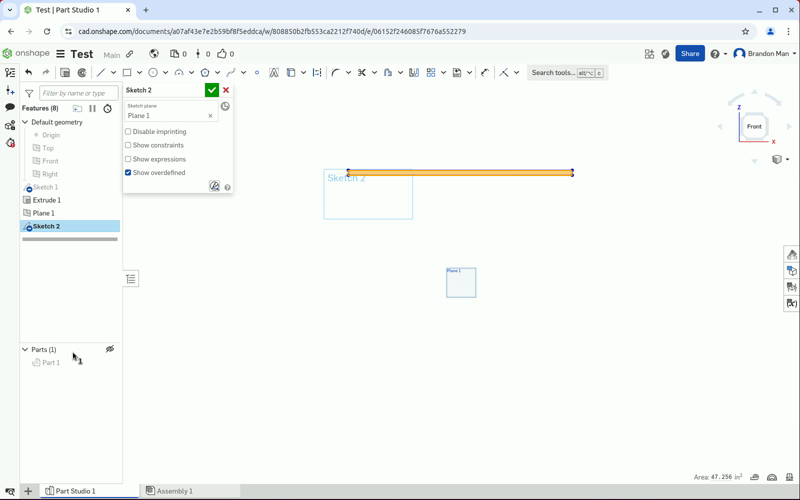
key(shift+y)
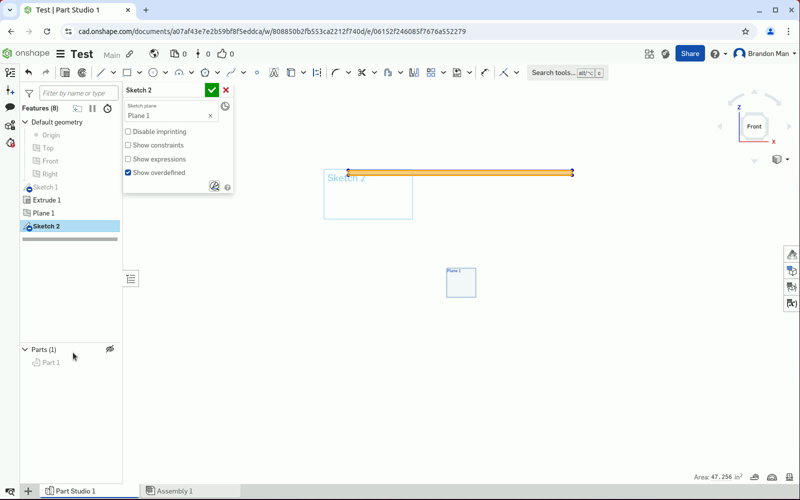
key(shift+e)
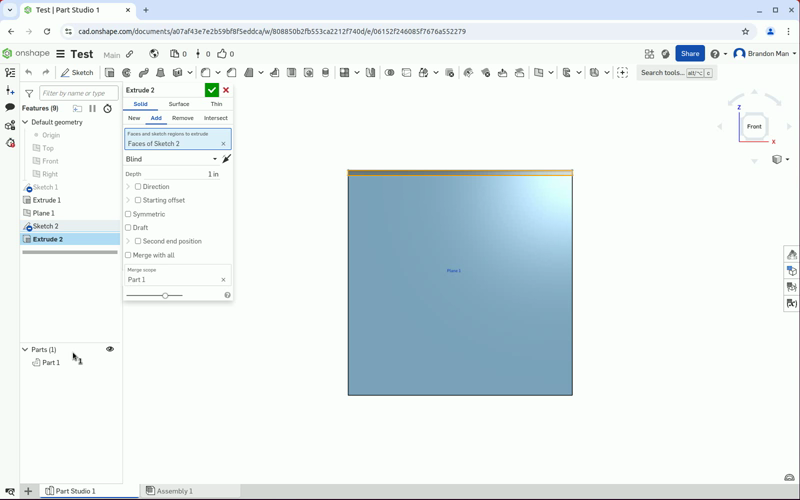
mouse_move(143, 106)
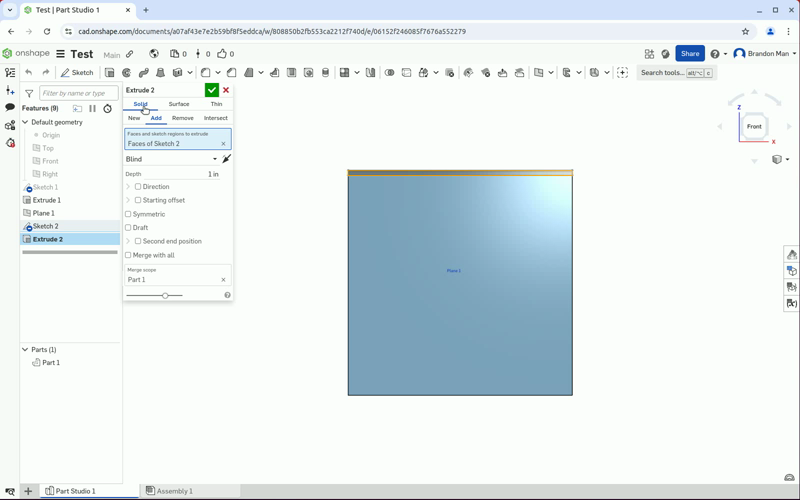
click(143, 106)
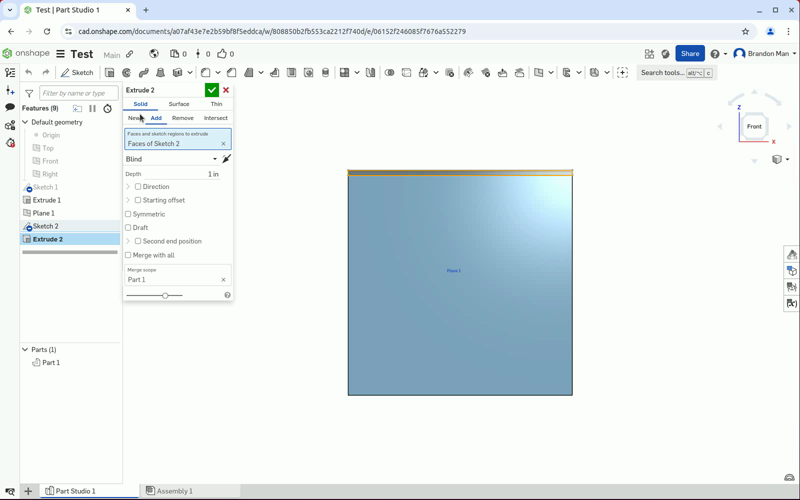
mouse_move(137, 120)
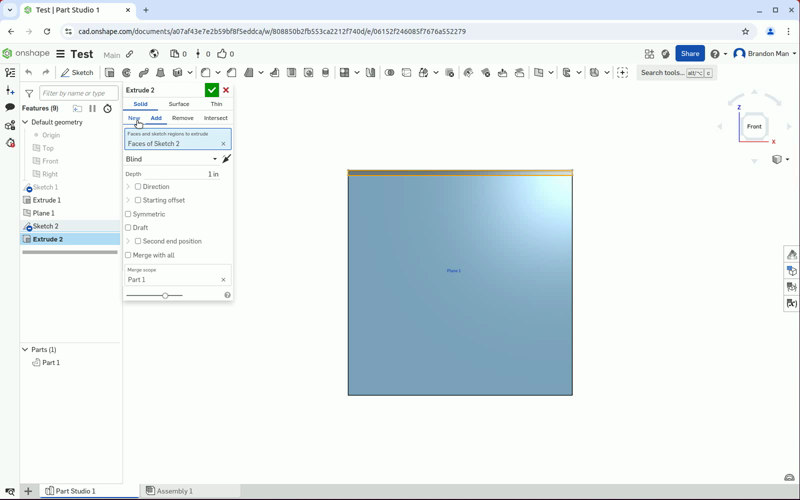
click(137, 120)
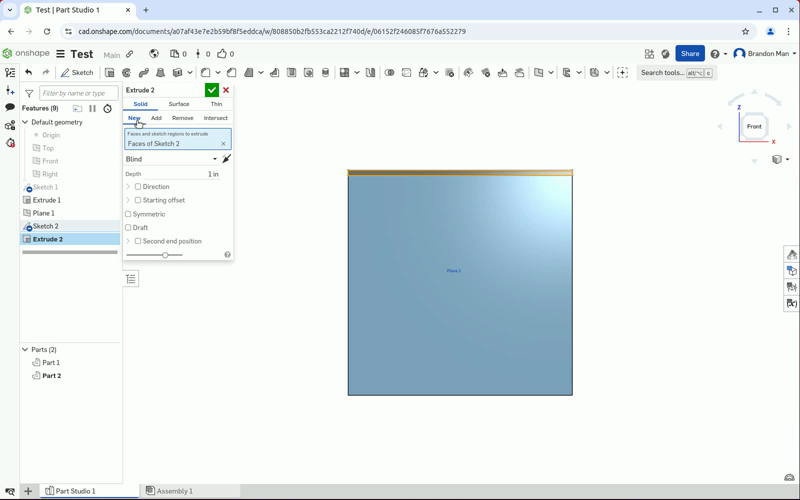
key(tab, 4)
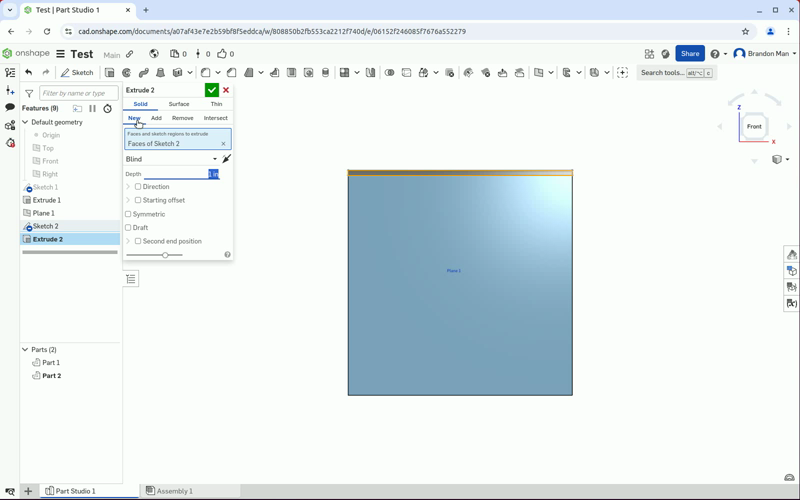
text(1.444)
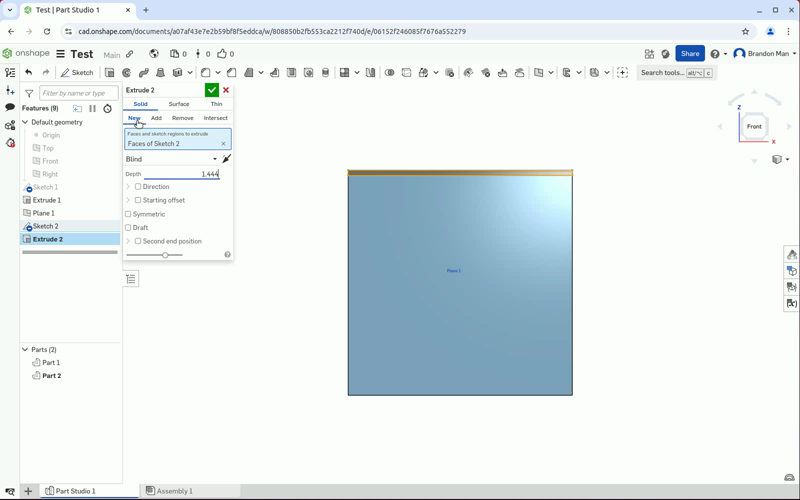
key(enter)
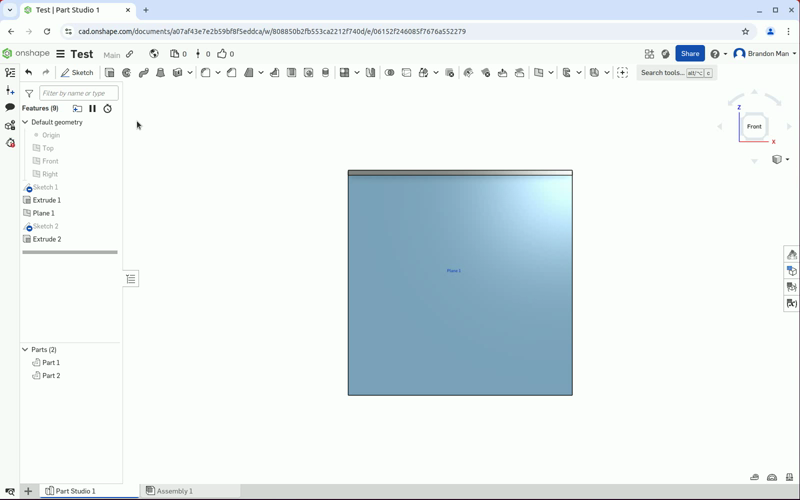
key(shift+h)
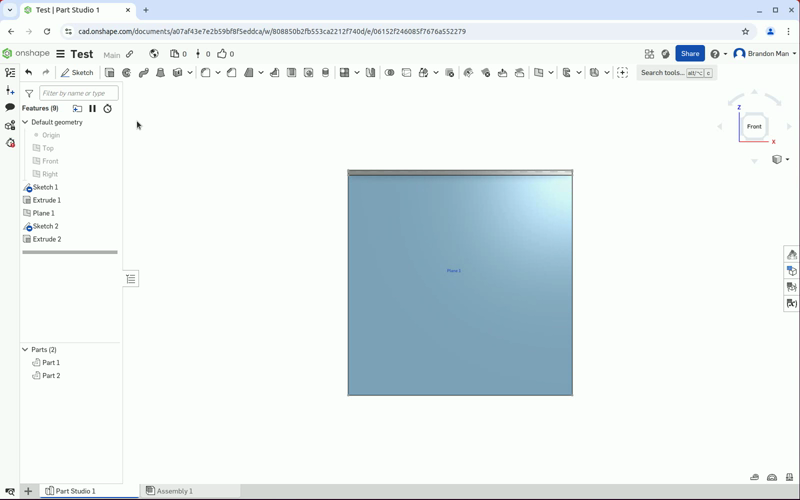
key(shift+h)
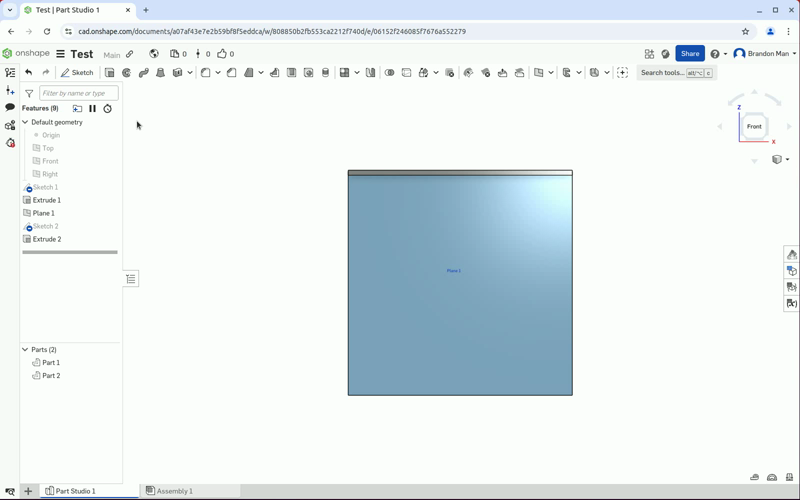
mouse_move(73, 189)
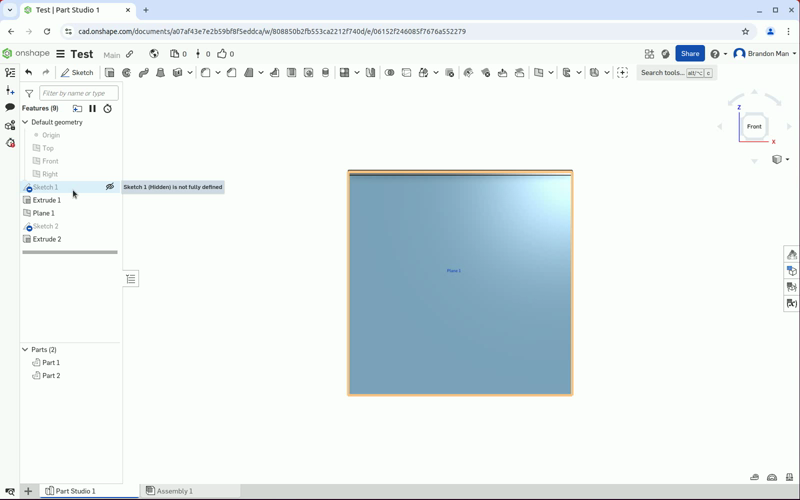
click(73, 189)
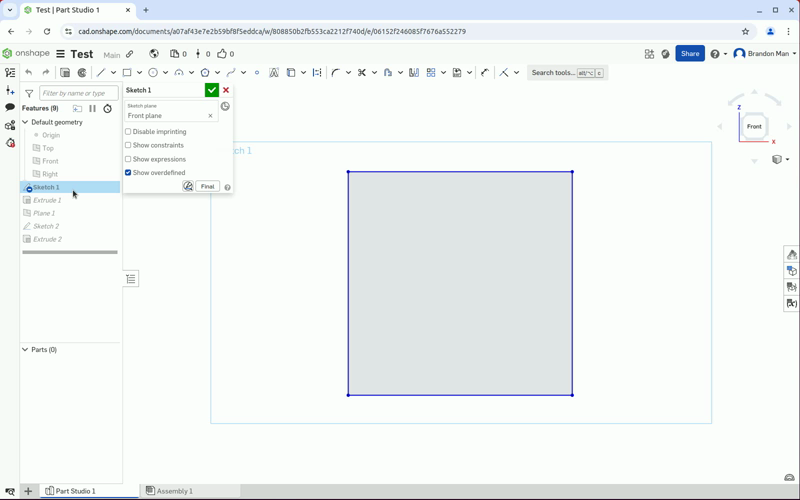
mouse_move(229, 92)
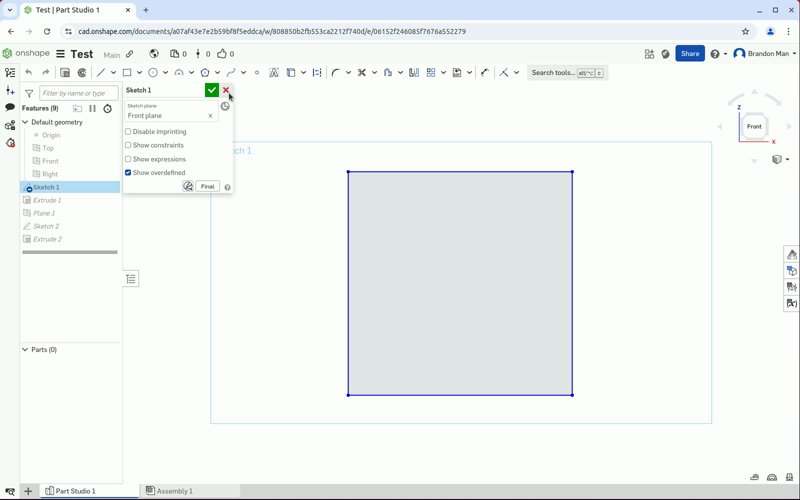
click(229, 92)
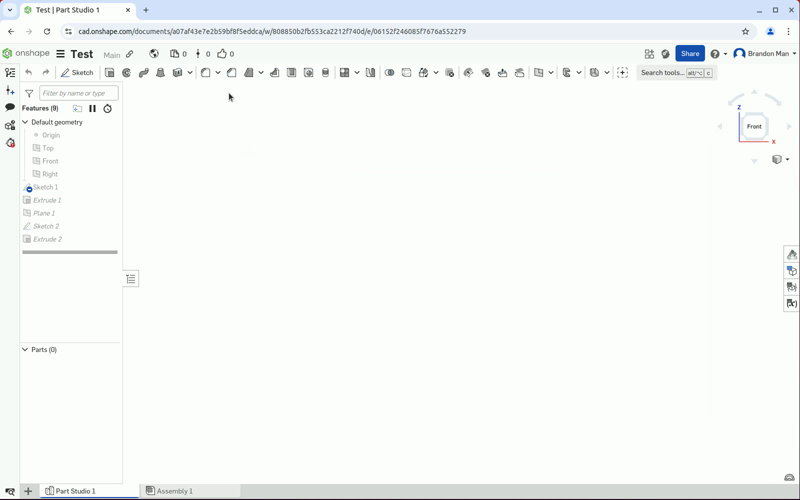
key(shift+s)
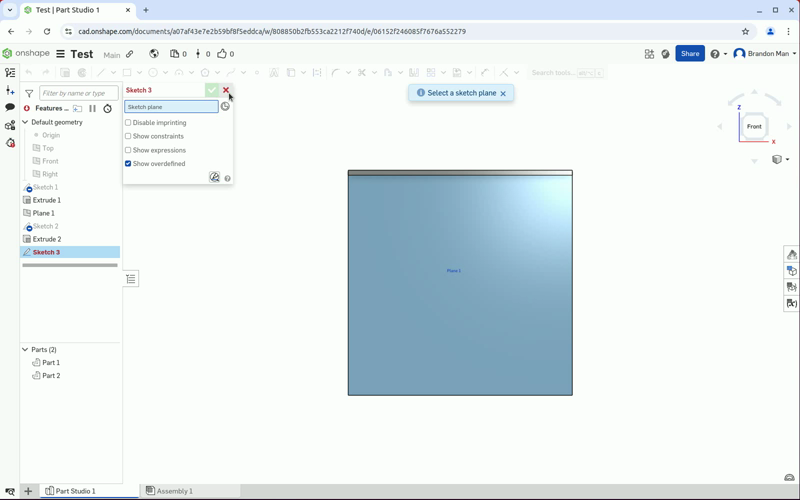
mouse_move(73, 215)
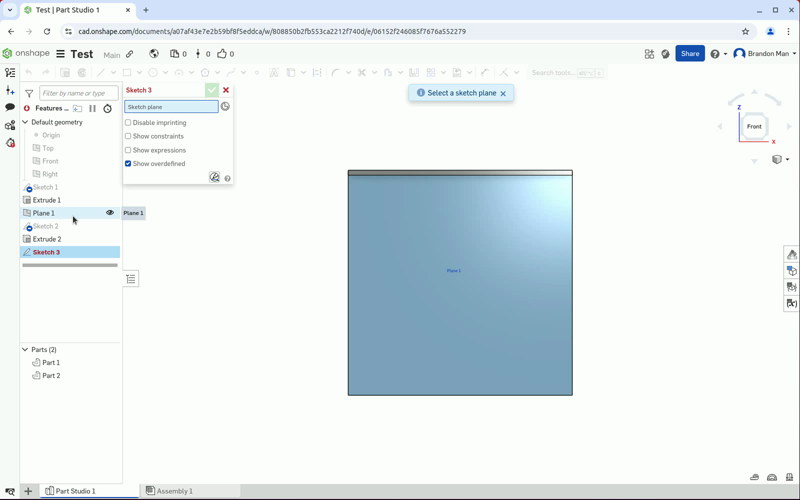
click(73, 215)
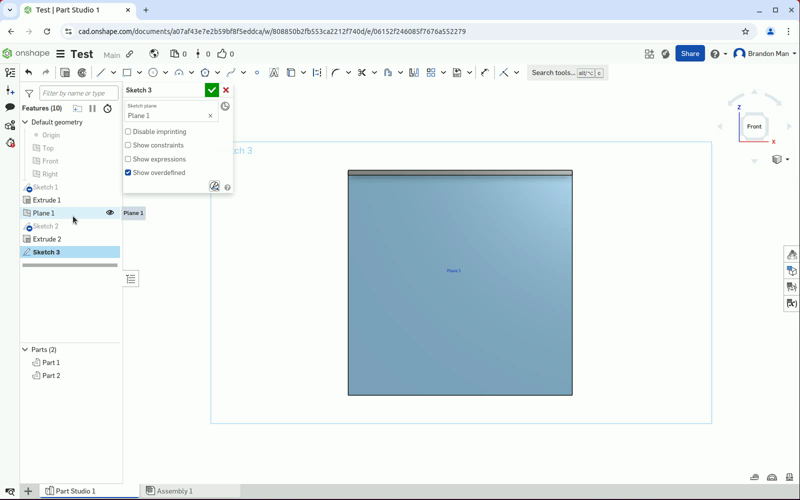
mouse_move(73, 352)
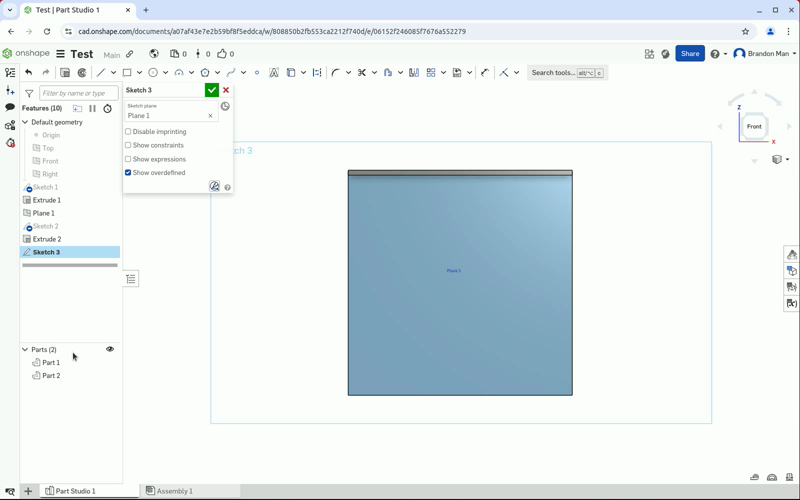
key(y)
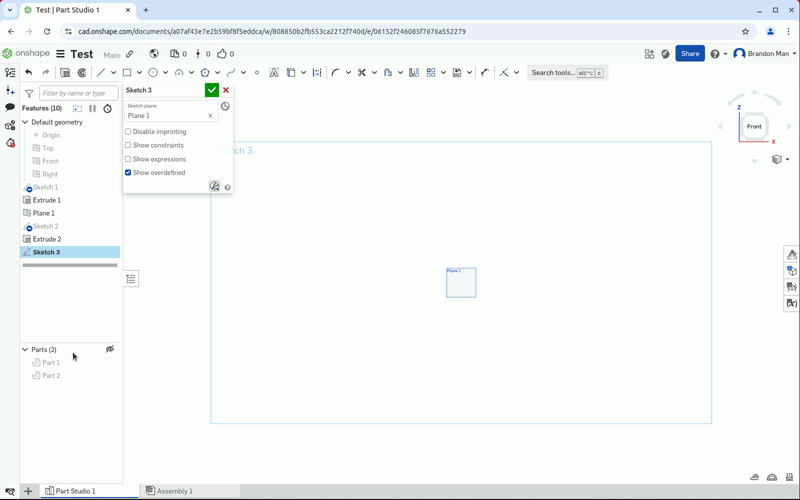
key(l)
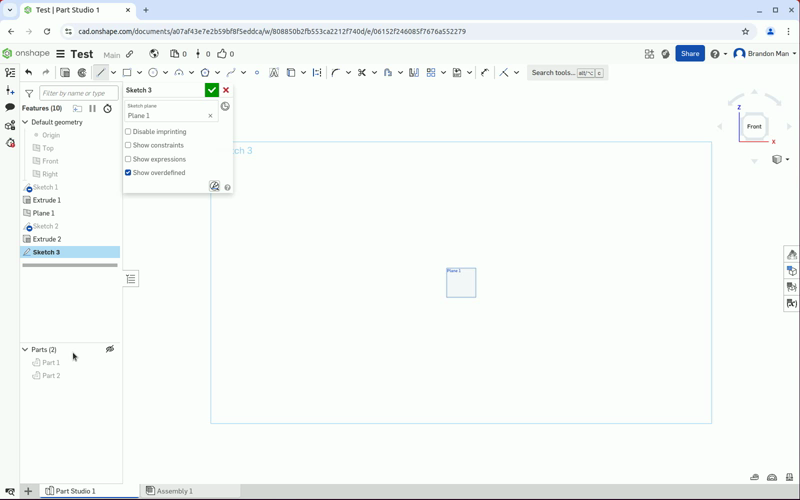
key_down(shift)
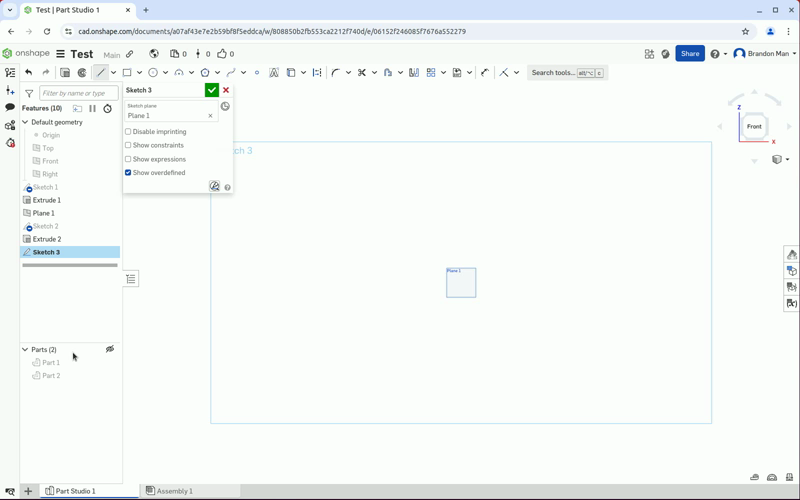
mouse_move(348, 395)
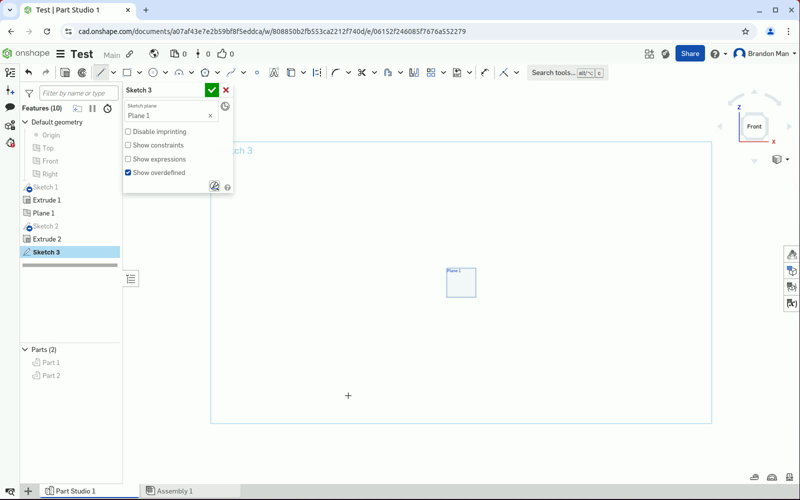
click(348, 395)
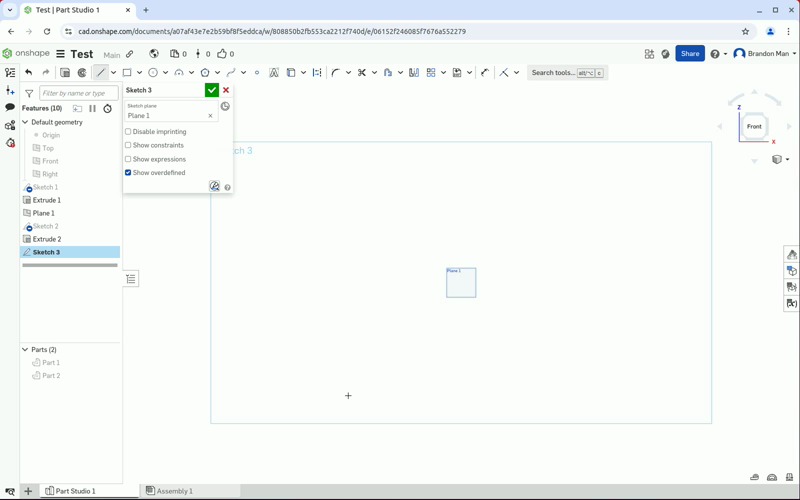
key_up(shift)
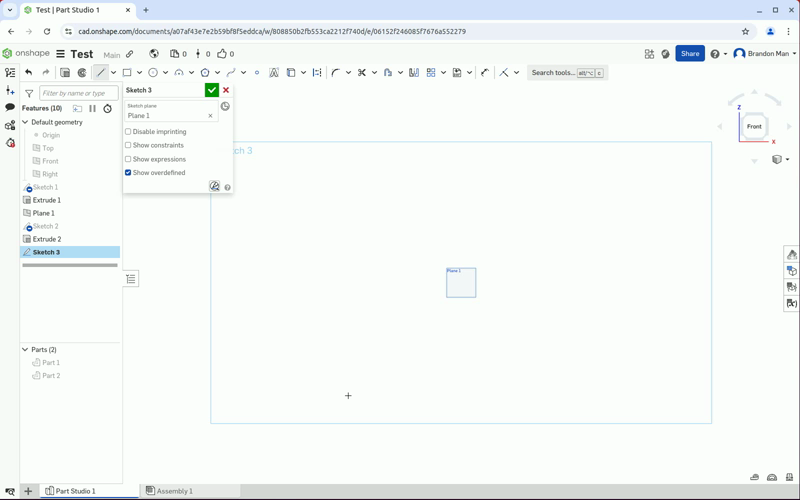
key_down(shift)
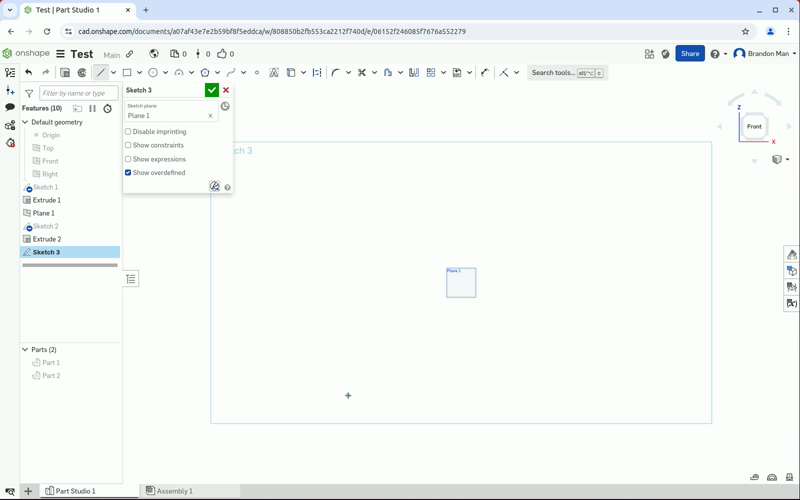
mouse_move(378, 395)
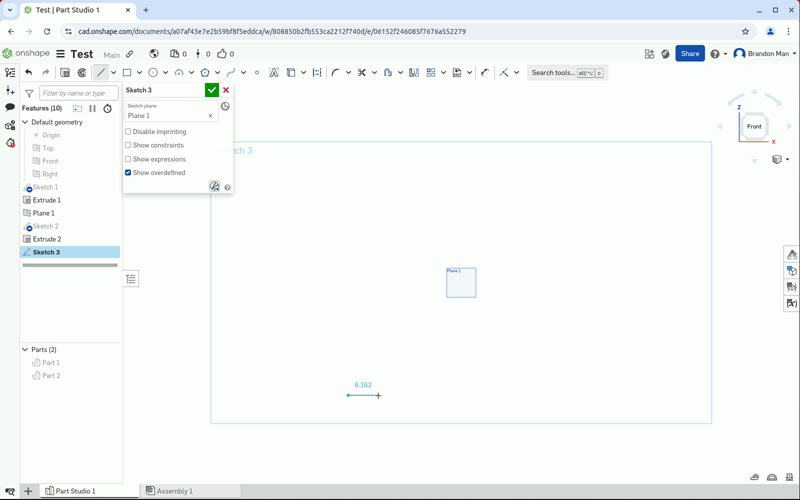
mouse_move(352, 395)
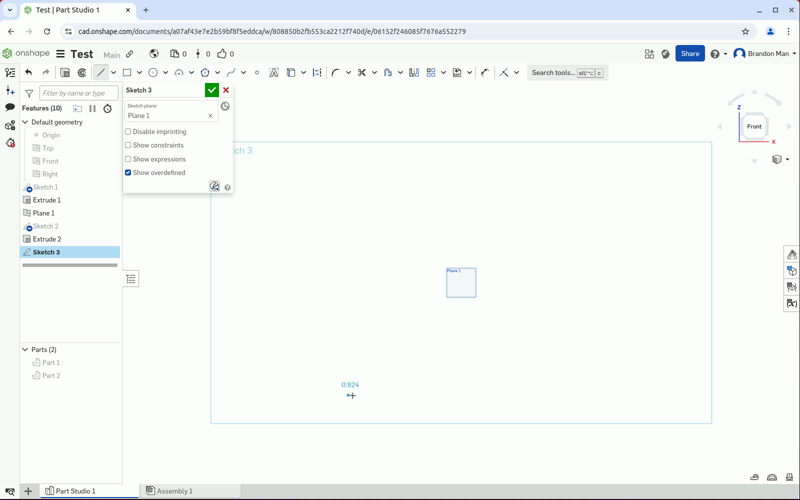
scroll(6)
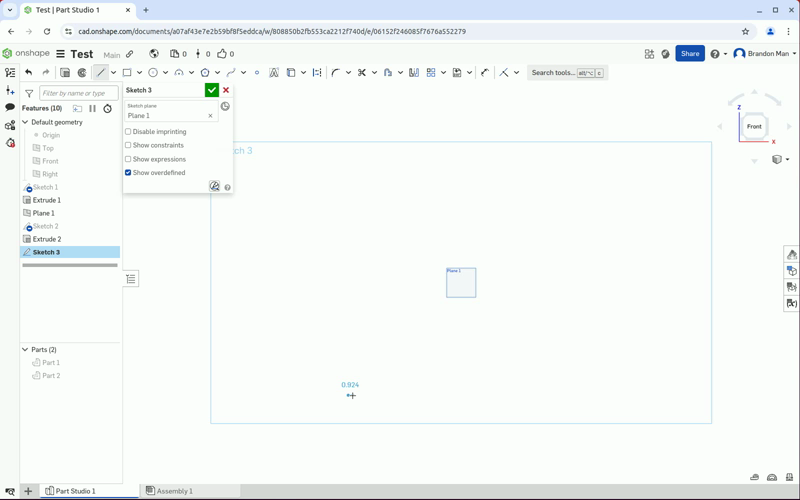
scroll(6)
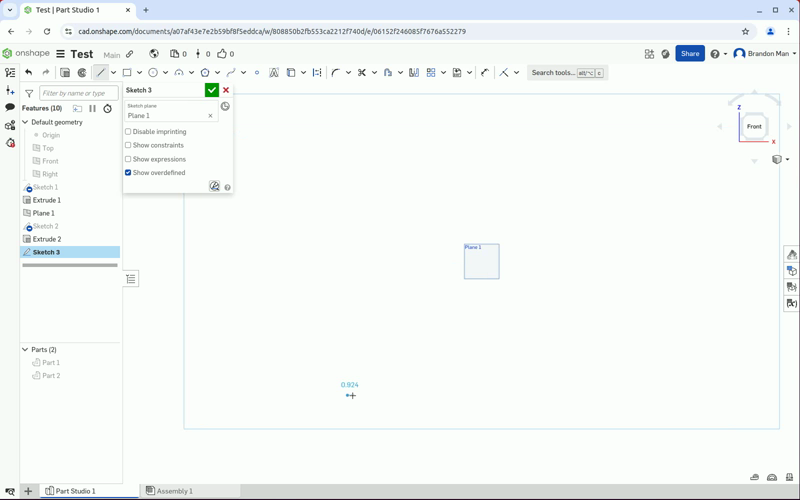
scroll(6)
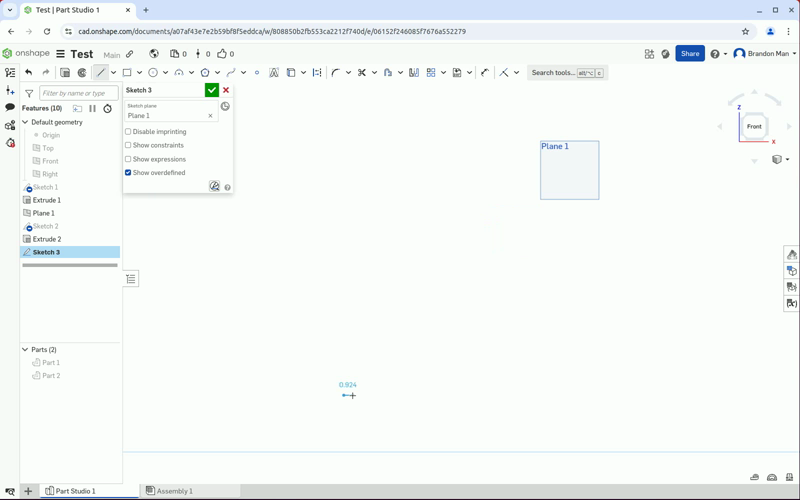
scroll(6)
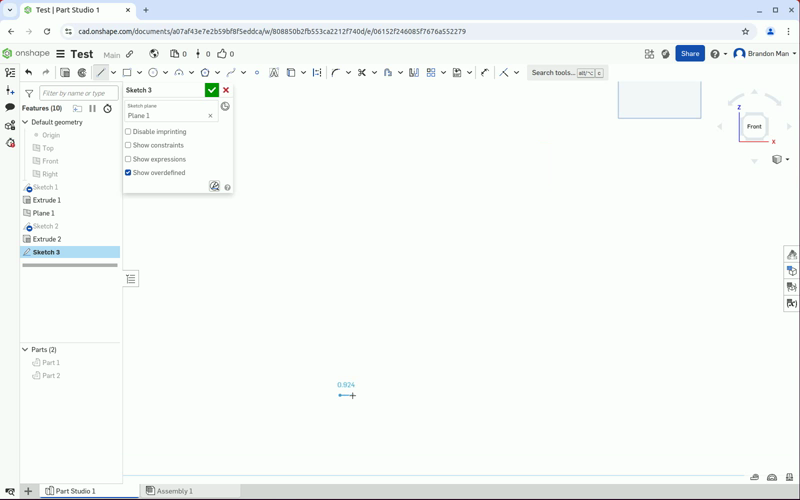
scroll(6)
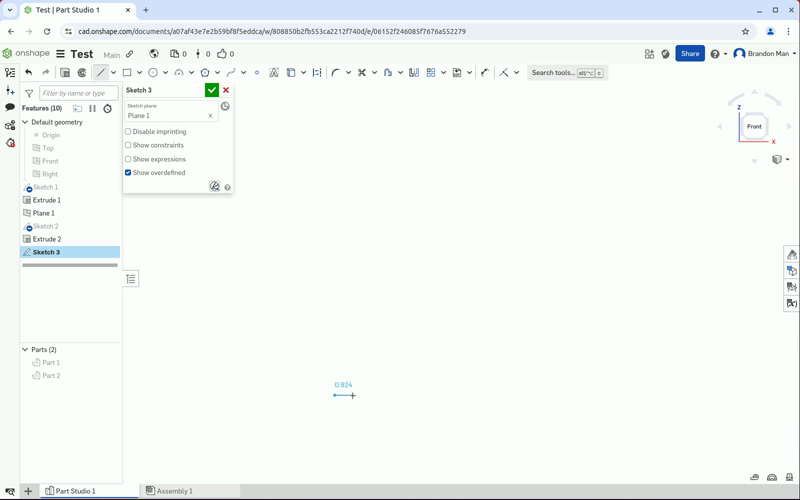
scroll(6)
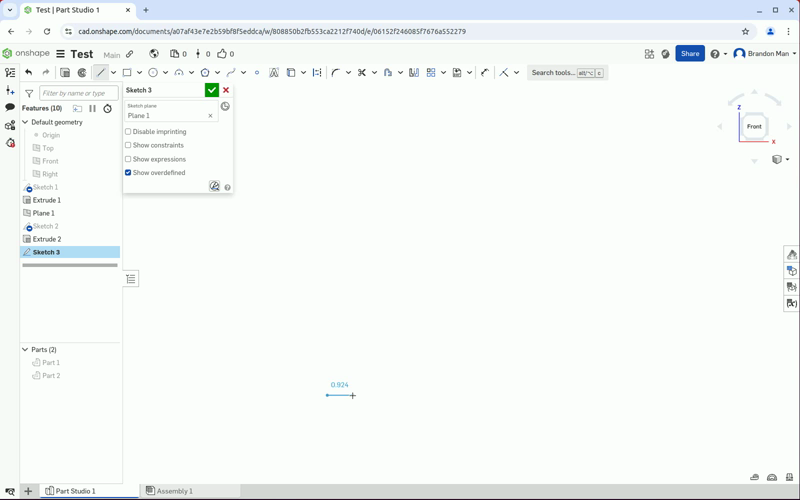
scroll(6)
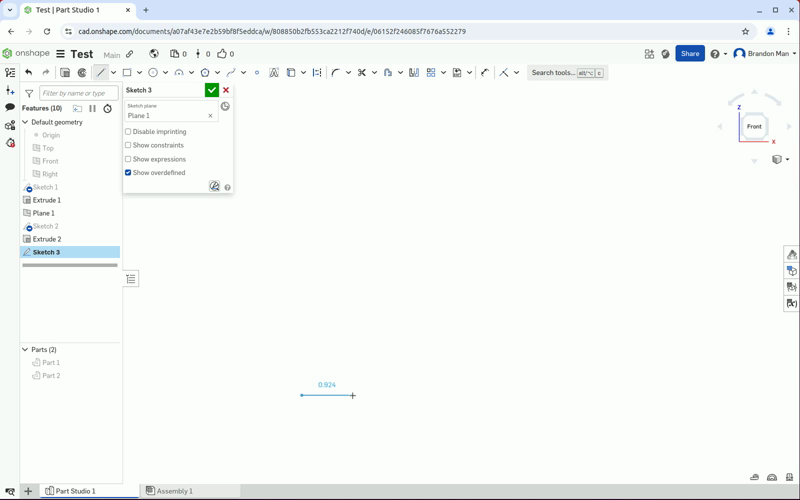
click(352, 395)
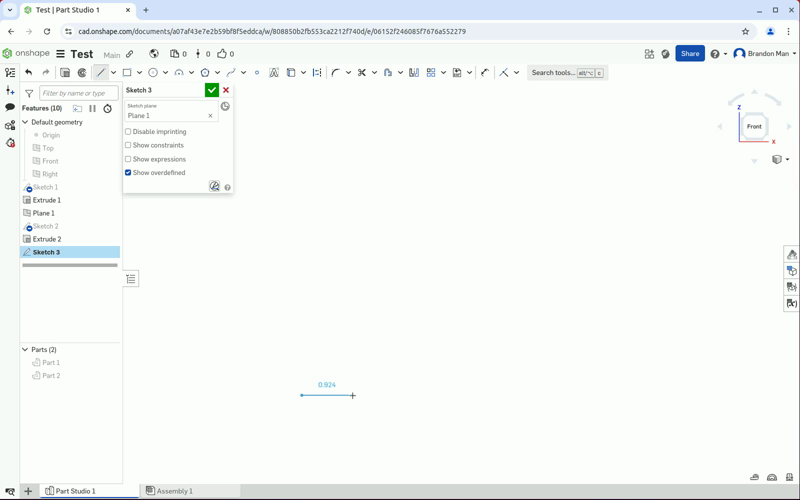
scroll(-6)
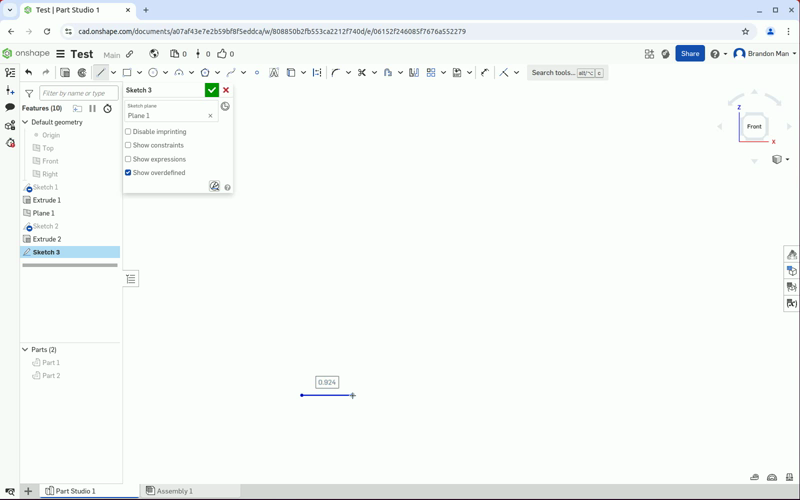
scroll(-6)
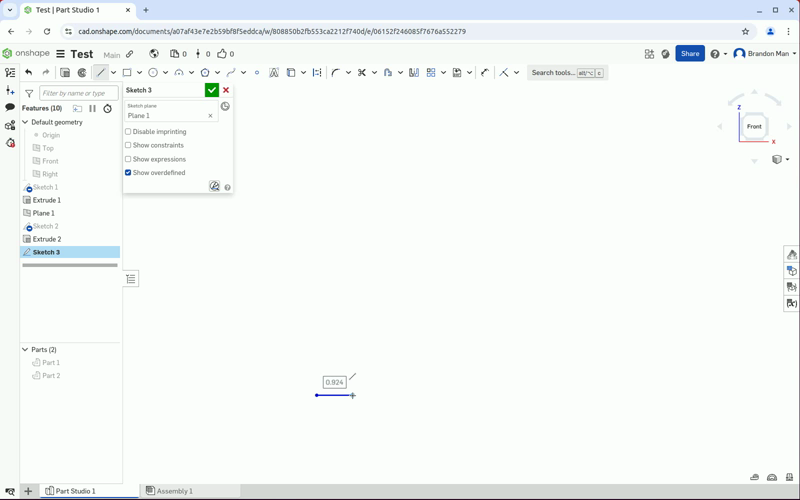
scroll(-6)
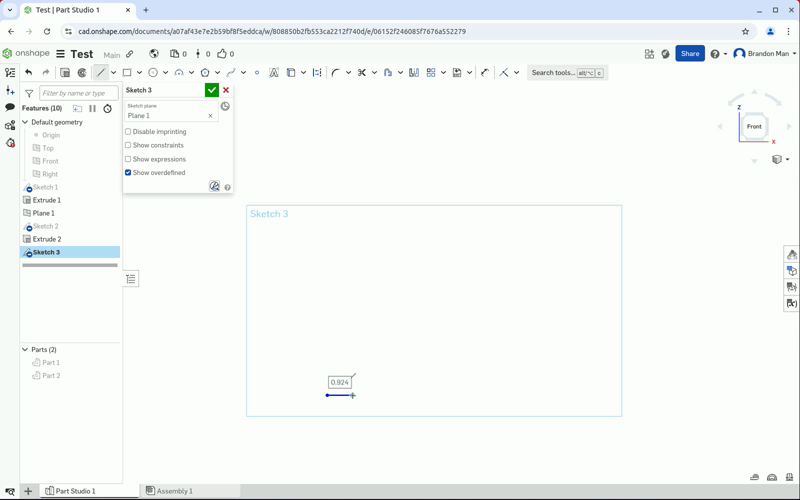
scroll(-6)
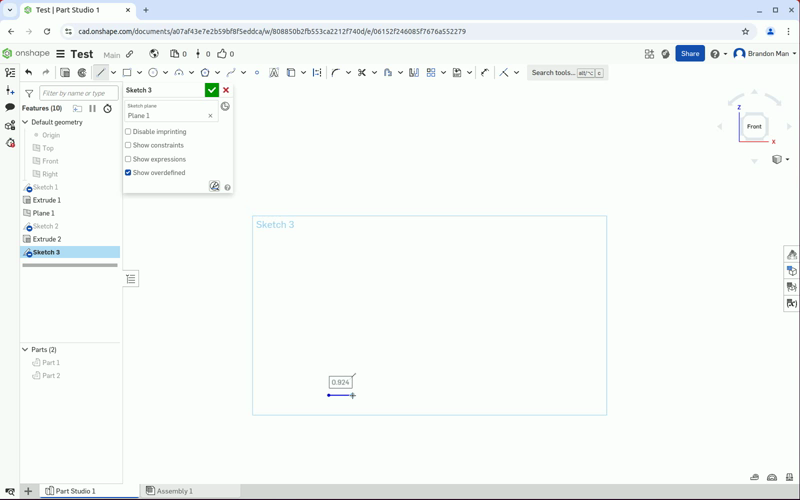
scroll(-6)
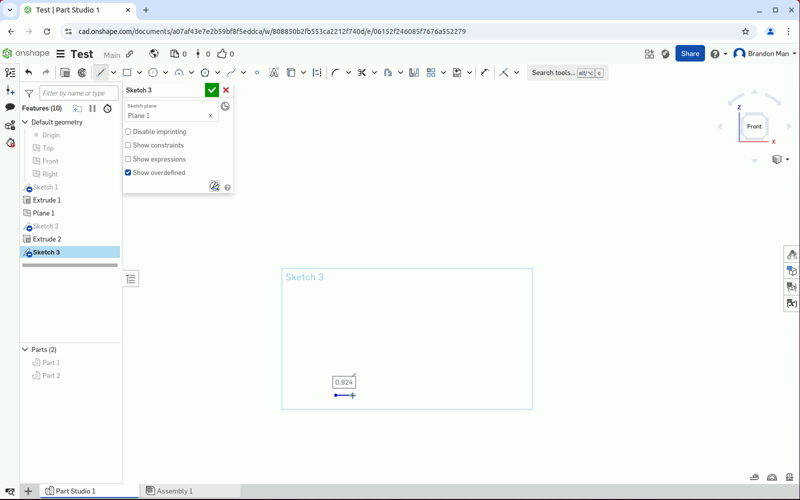
scroll(-6)
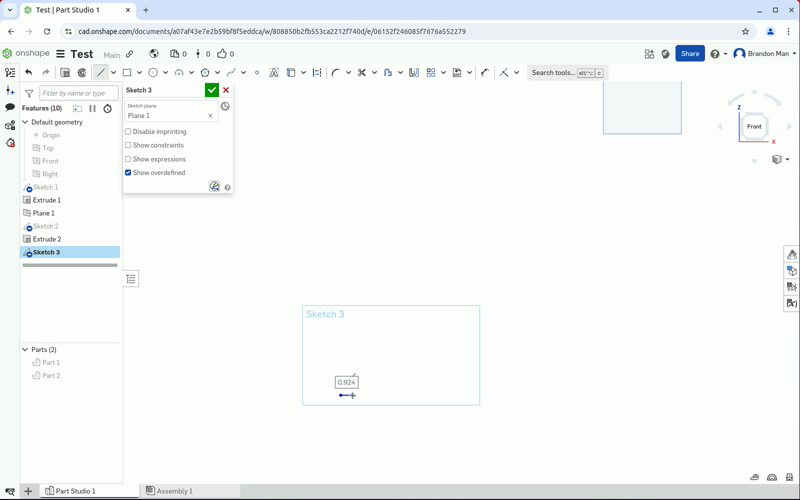
scroll(-6)
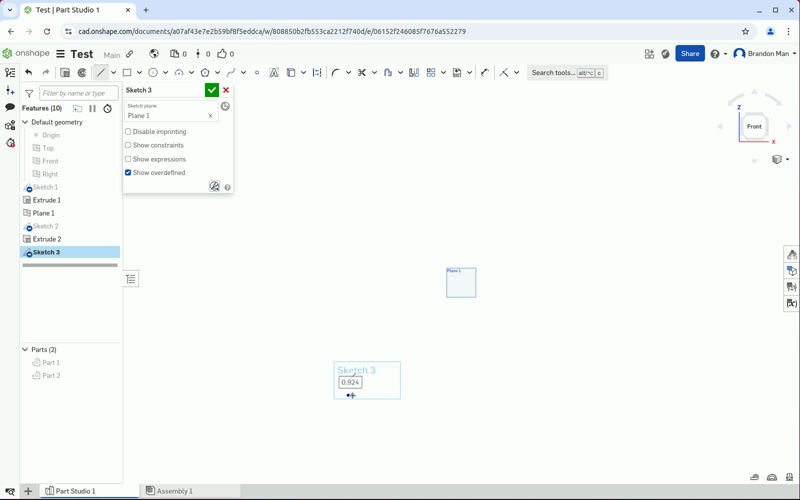
key_up(shift)
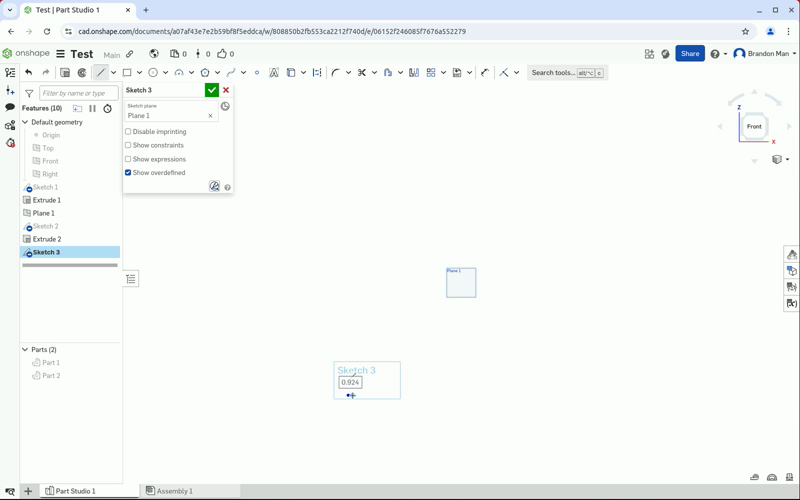
key_down(shift)
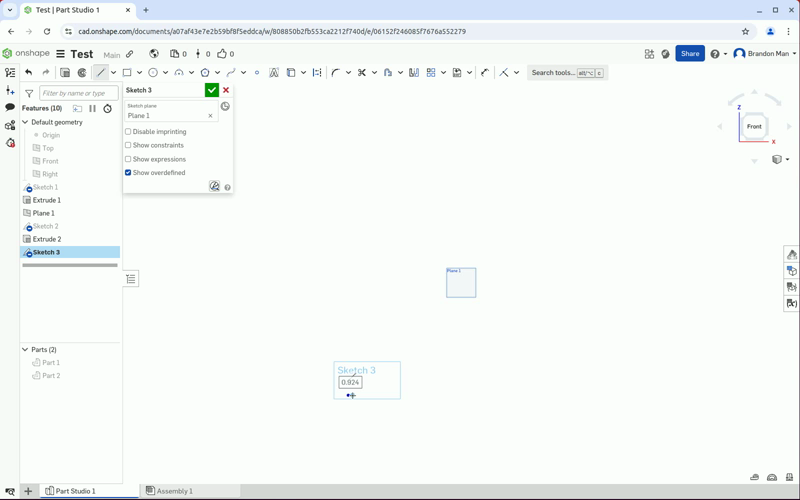
mouse_move(352, 176)
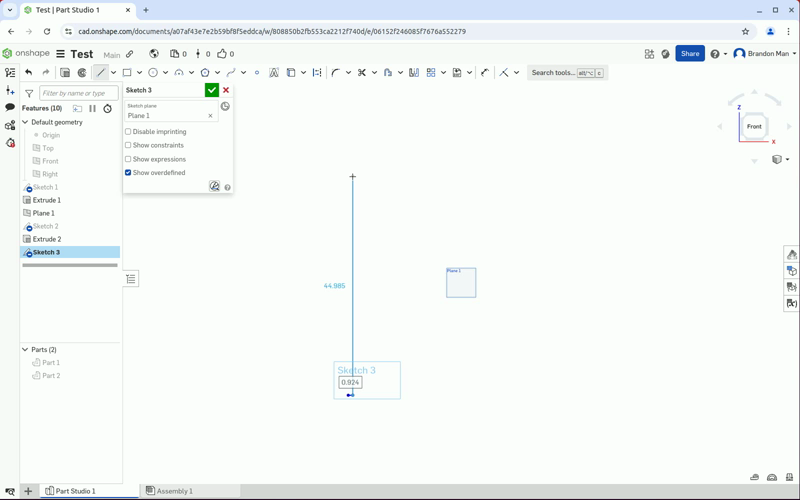
click(352, 176)
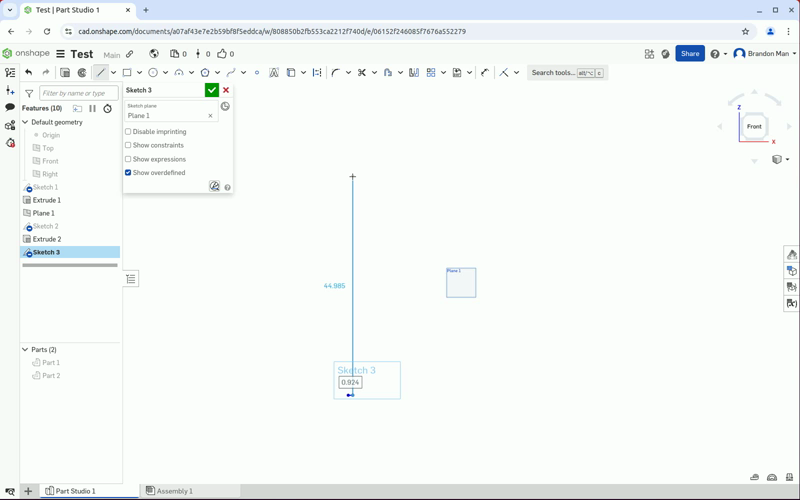
key_up(shift)
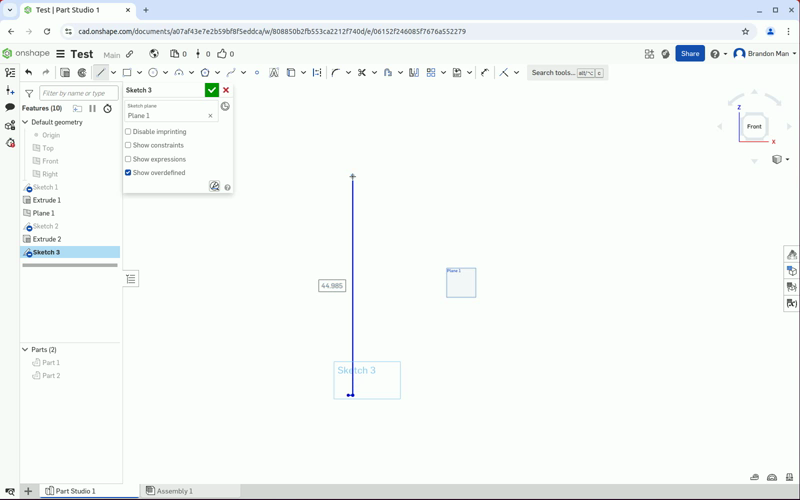
key_down(shift)
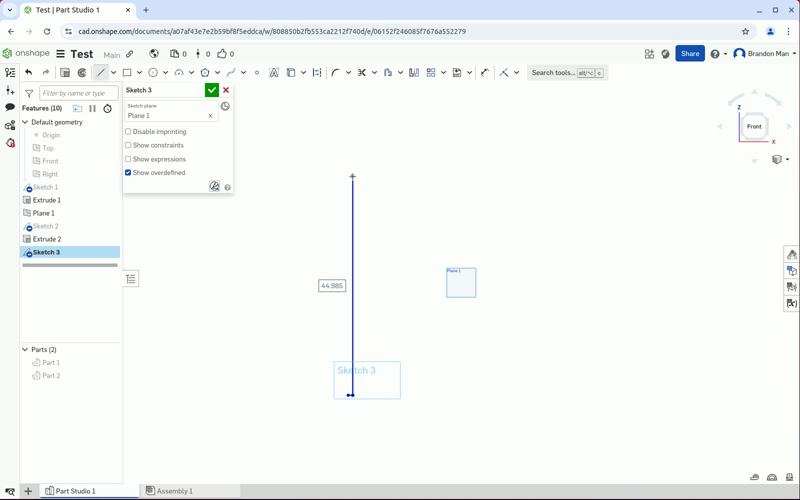
mouse_move(382, 176)
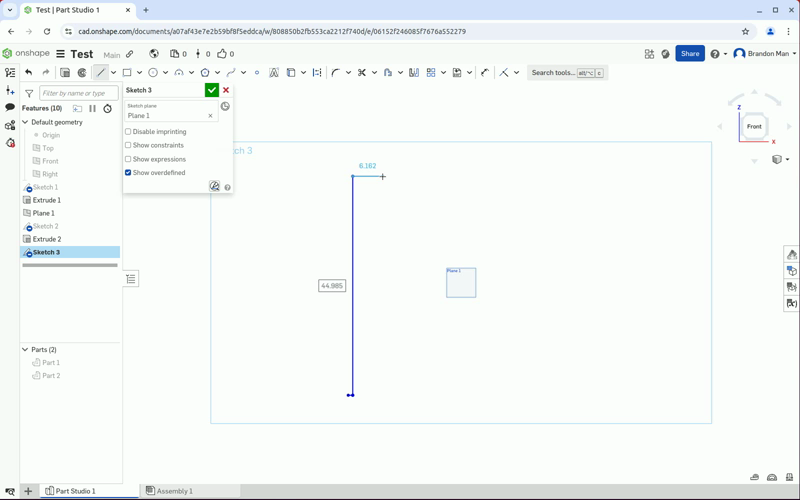
mouse_move(348, 176)
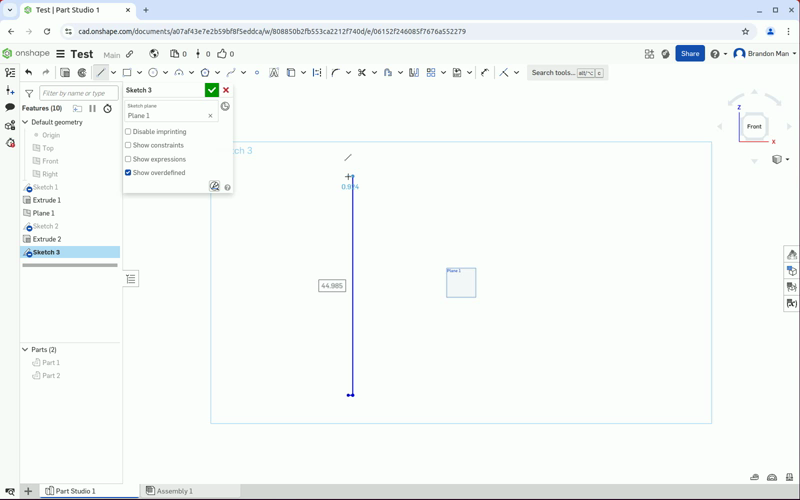
scroll(6)
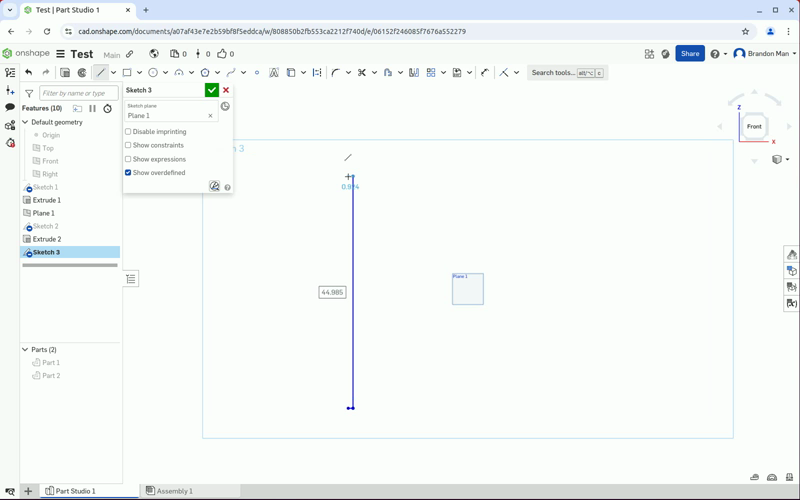
scroll(6)
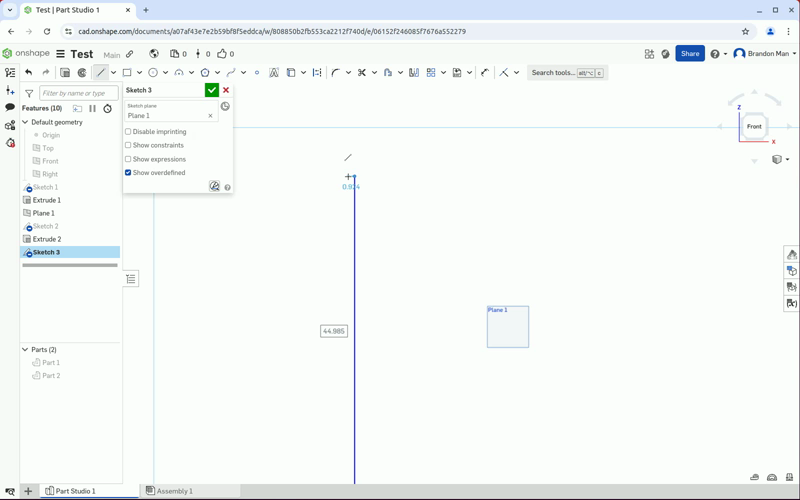
scroll(6)
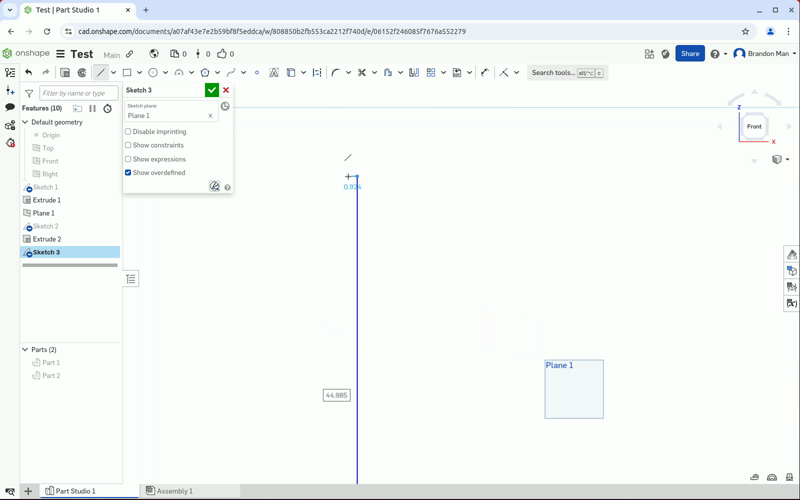
scroll(6)
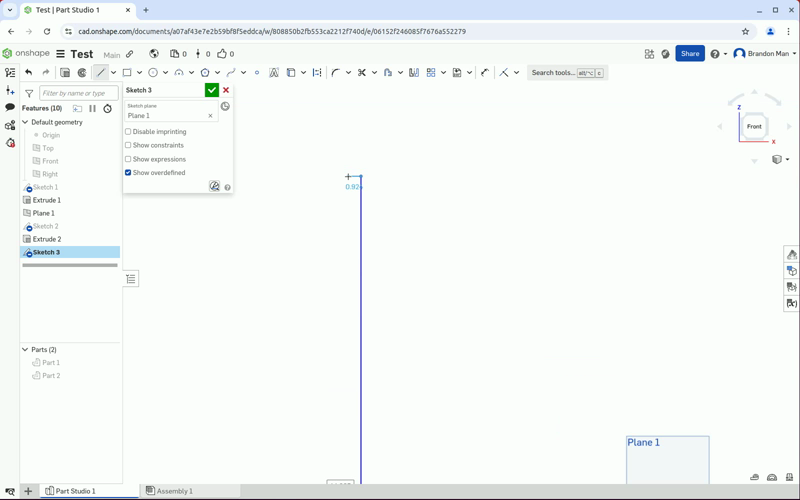
scroll(6)
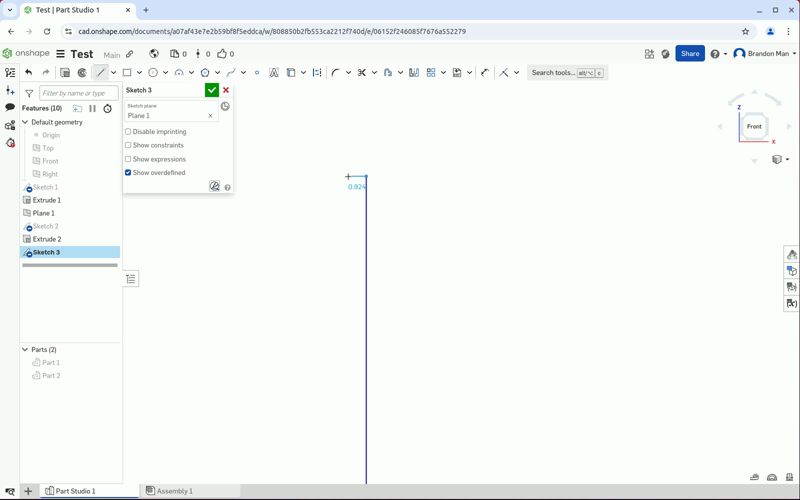
scroll(6)
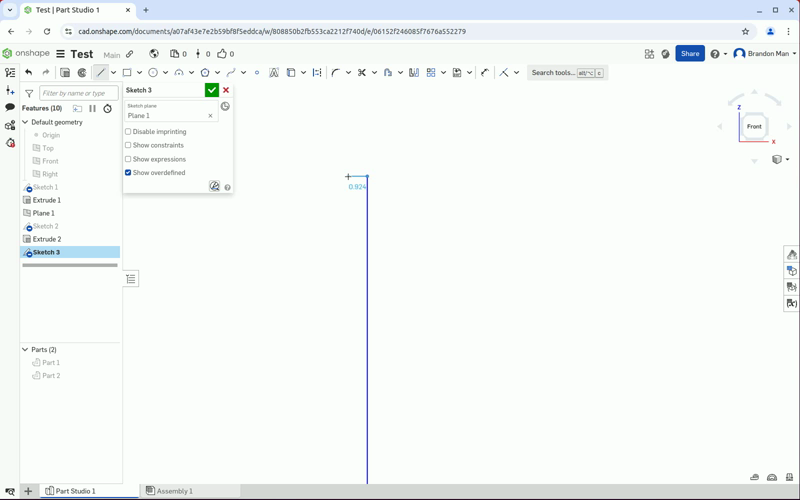
scroll(6)
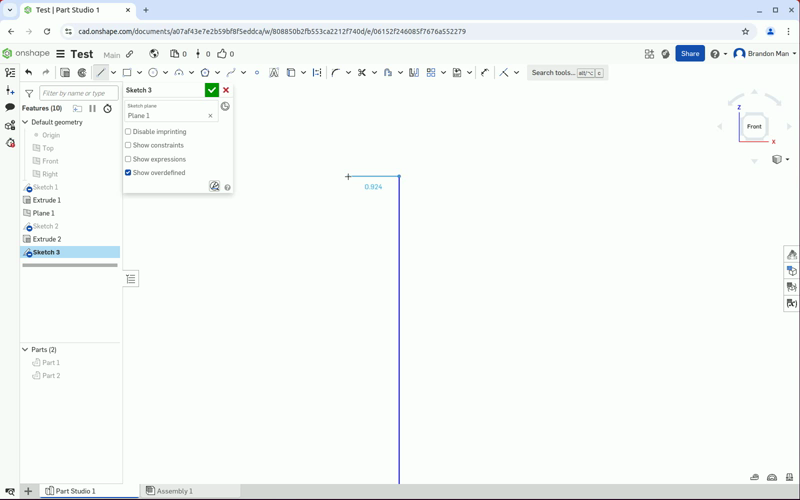
click(348, 176)
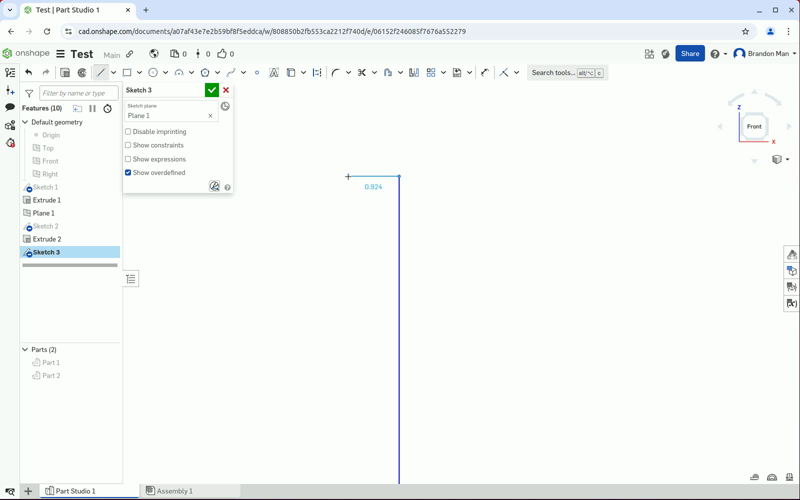
scroll(-6)
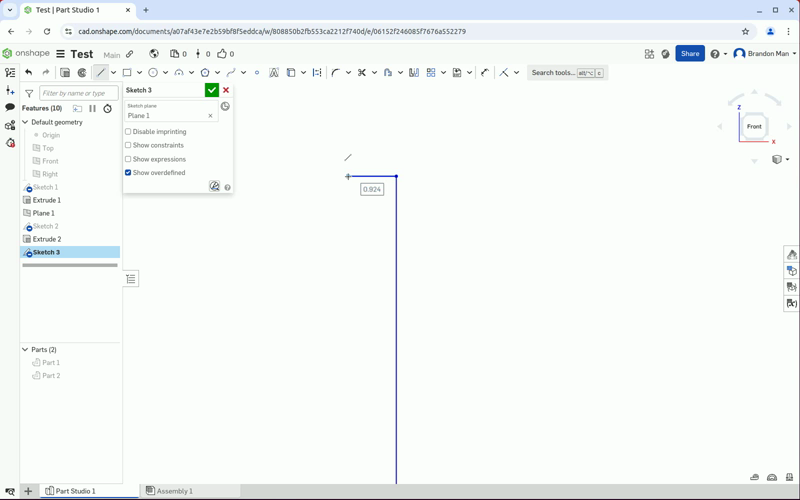
scroll(-6)
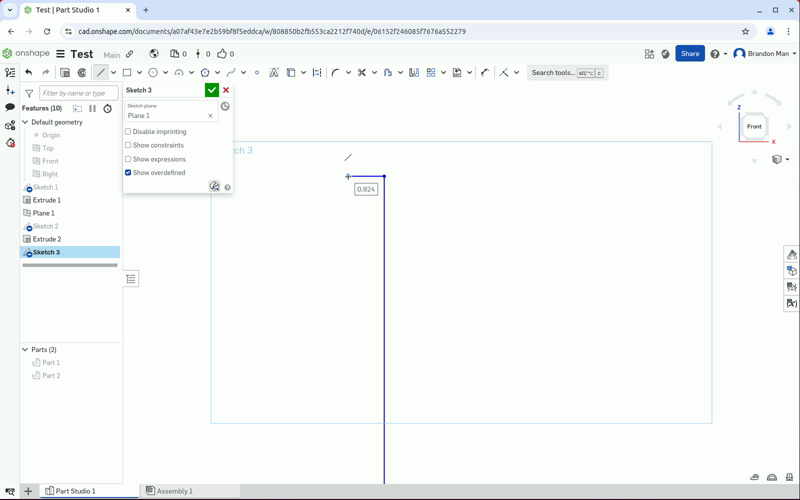
scroll(-6)
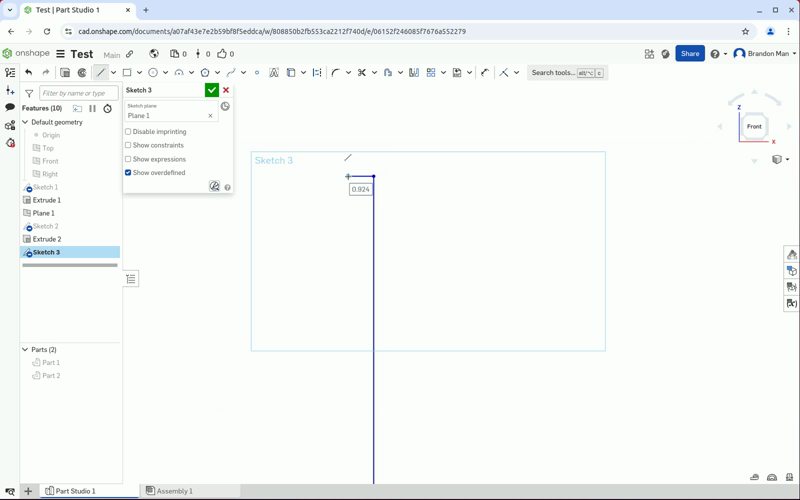
scroll(-6)
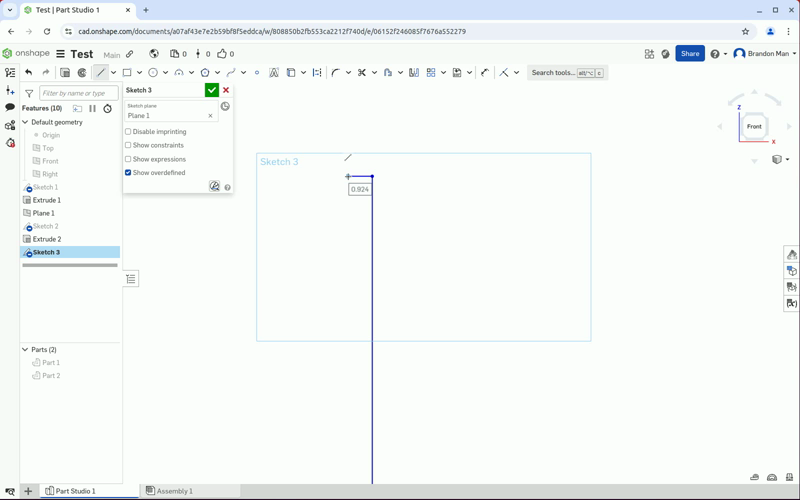
scroll(-6)
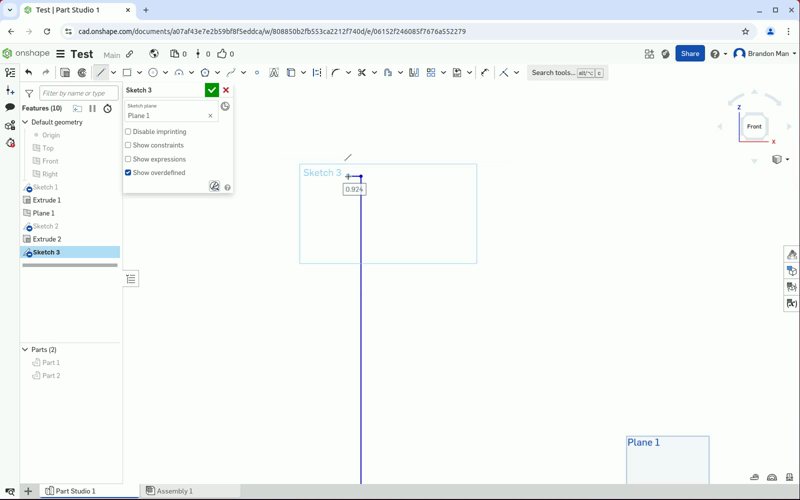
scroll(-6)
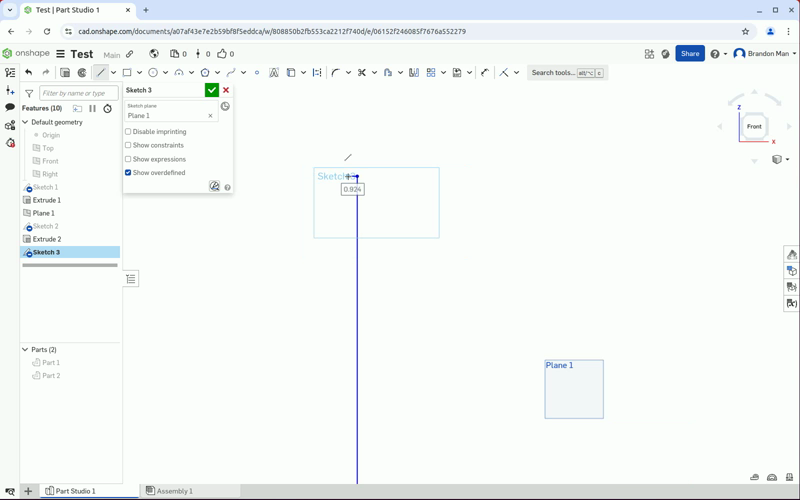
scroll(-6)
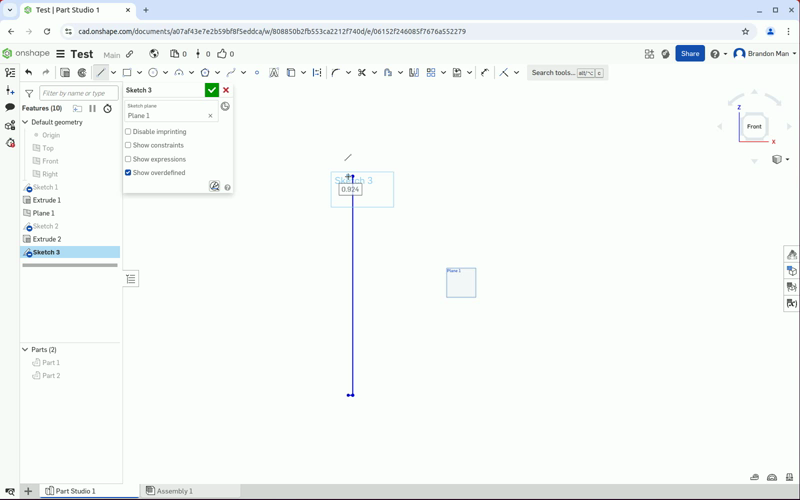
key_up(shift)
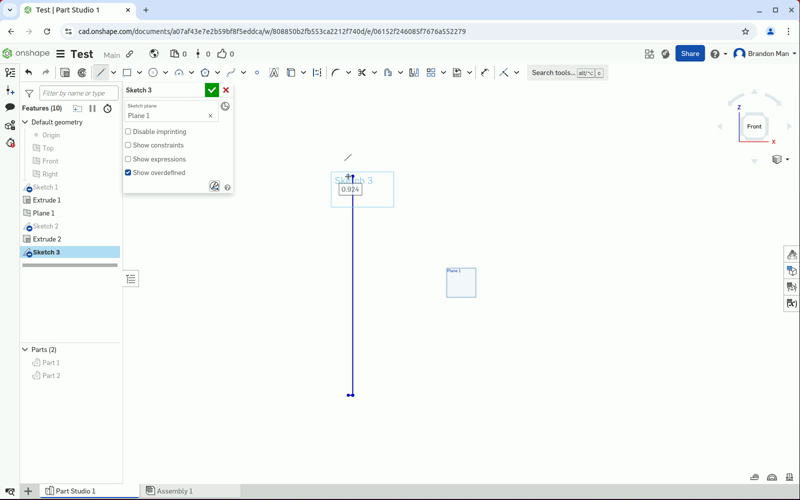
key_down(shift)
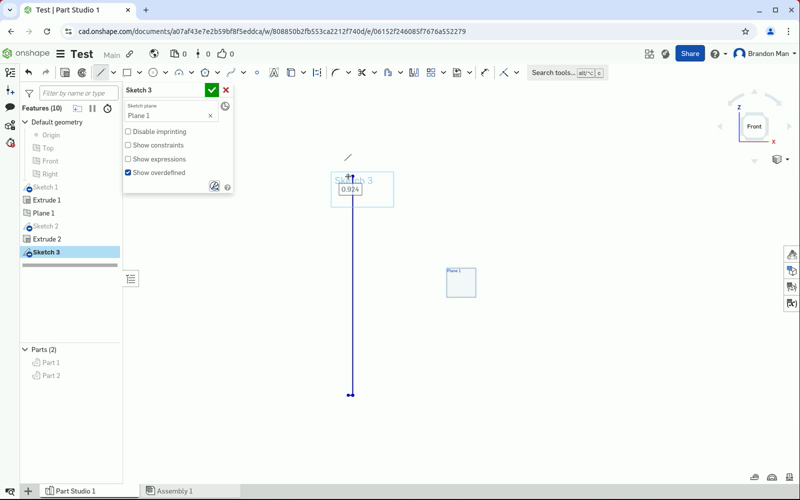
mouse_move(348, 395)
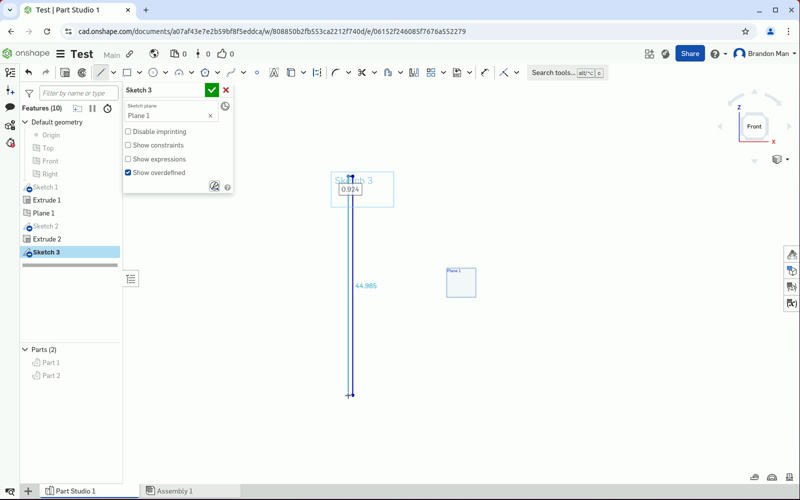
scroll(6)
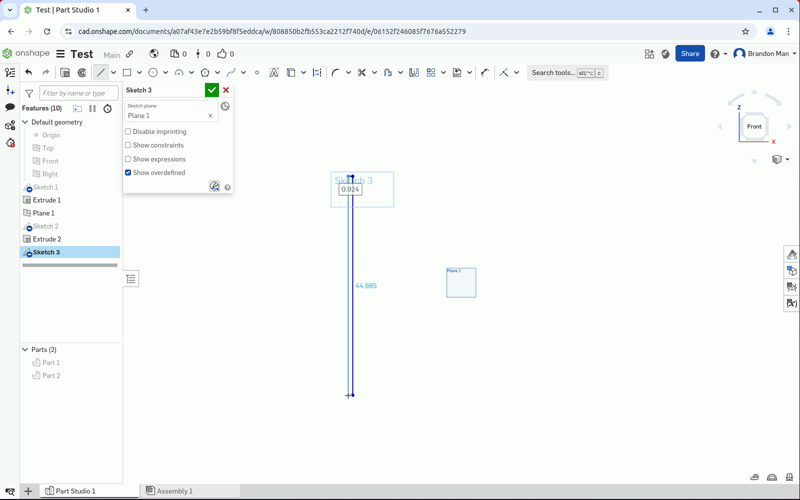
scroll(6)
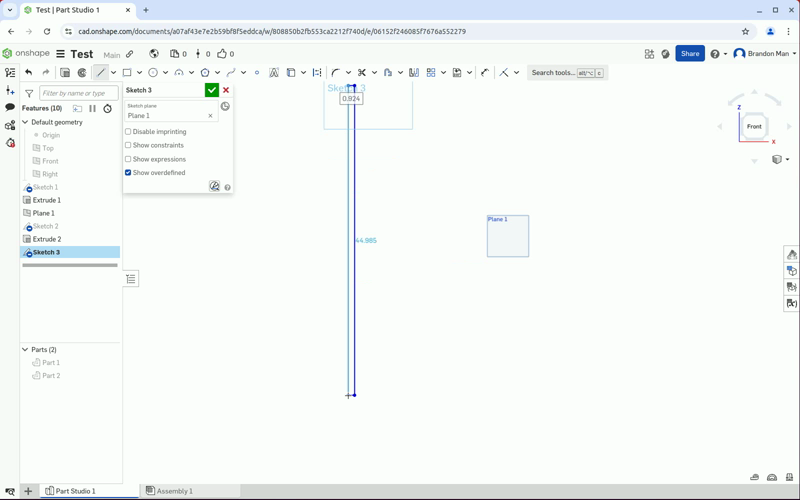
scroll(6)
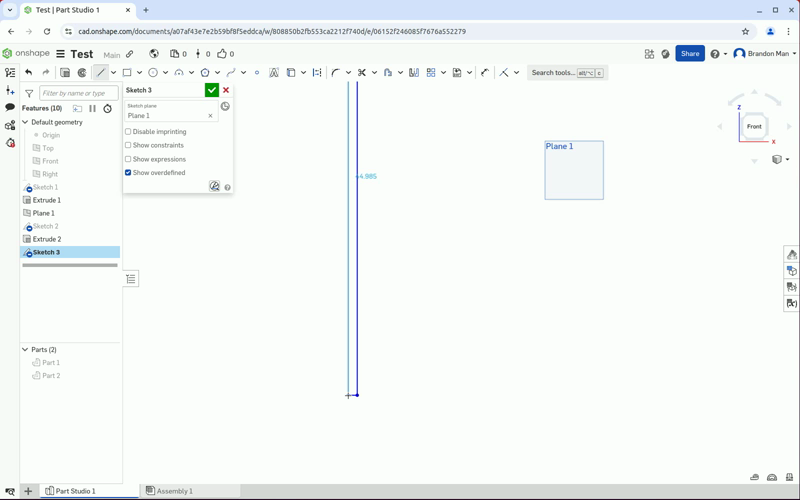
scroll(6)
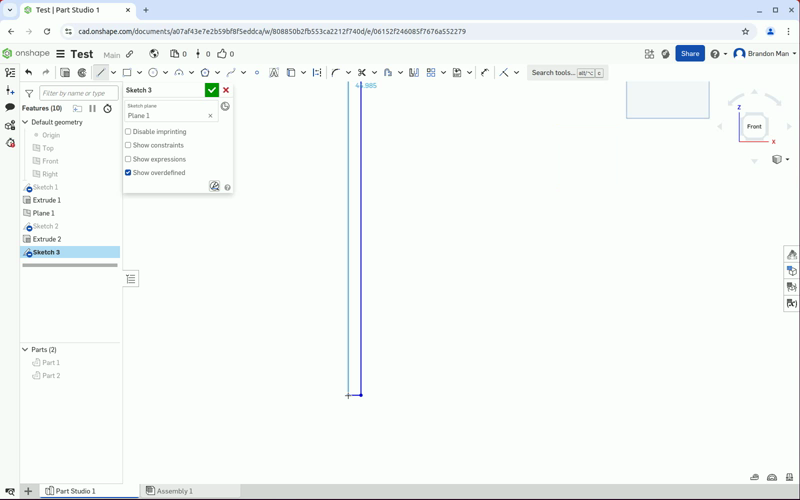
scroll(6)
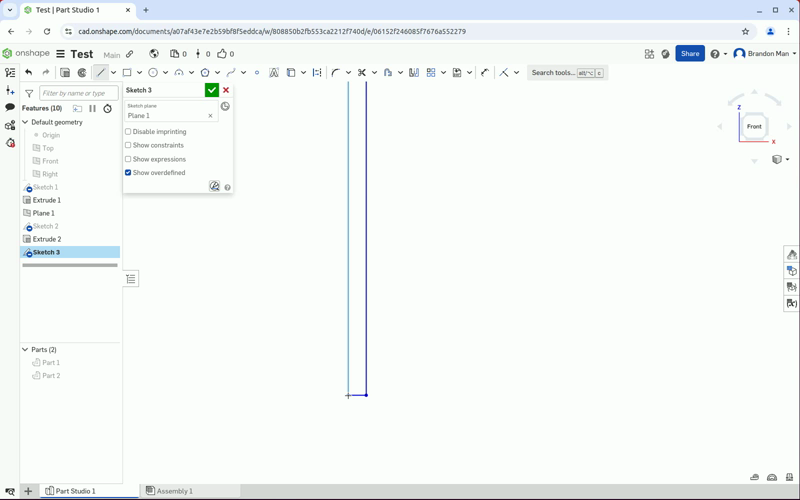
scroll(6)
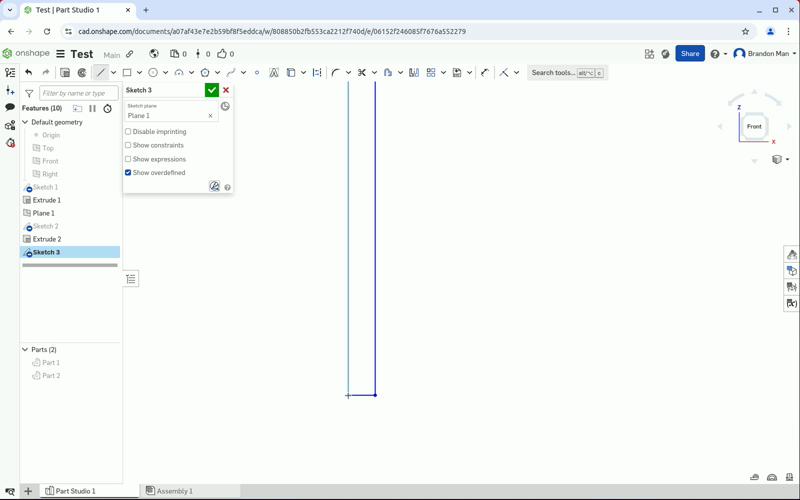
scroll(6)
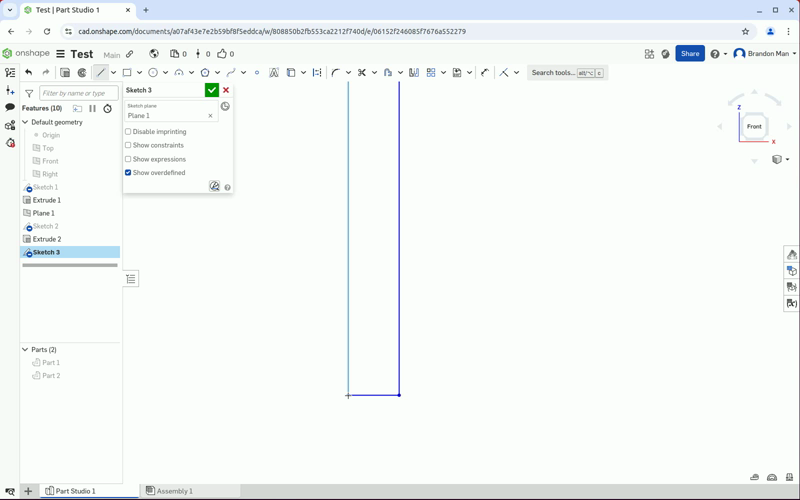
key_up(shift)
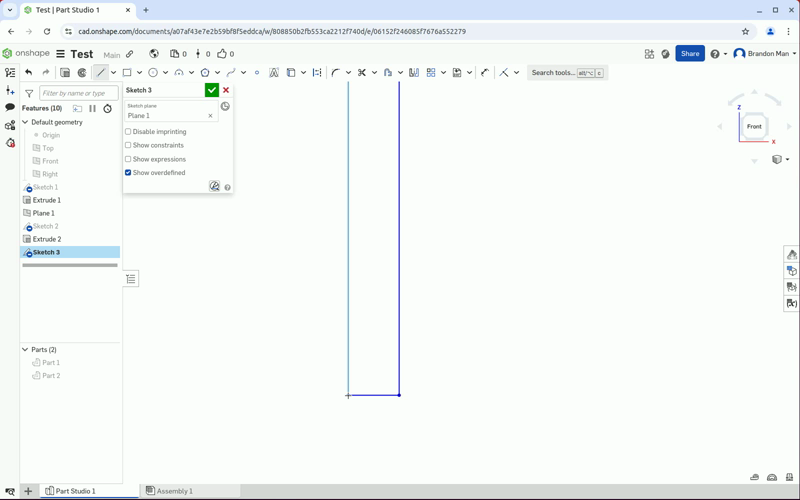
click(348, 395)
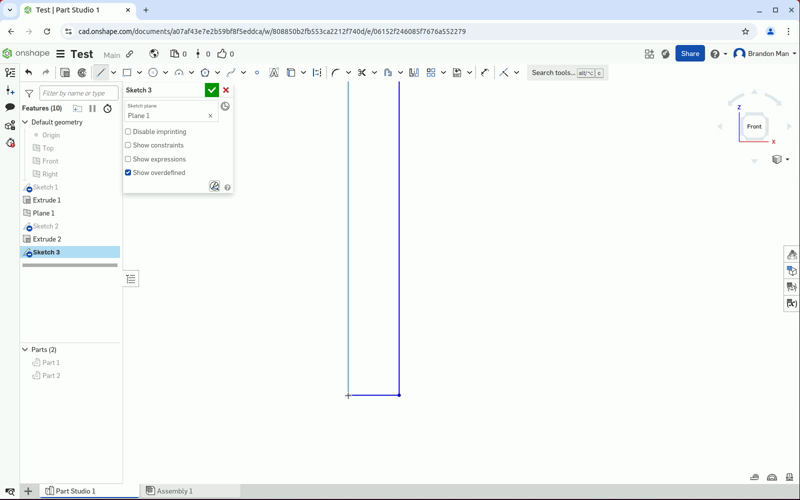
scroll(-6)
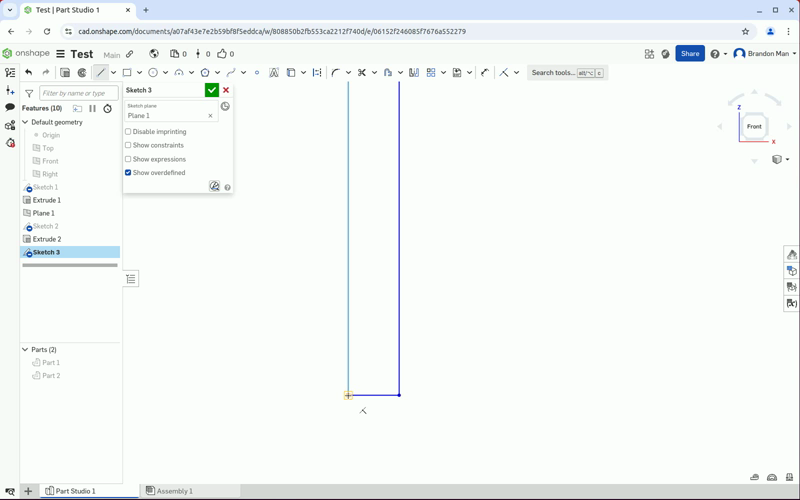
scroll(-6)
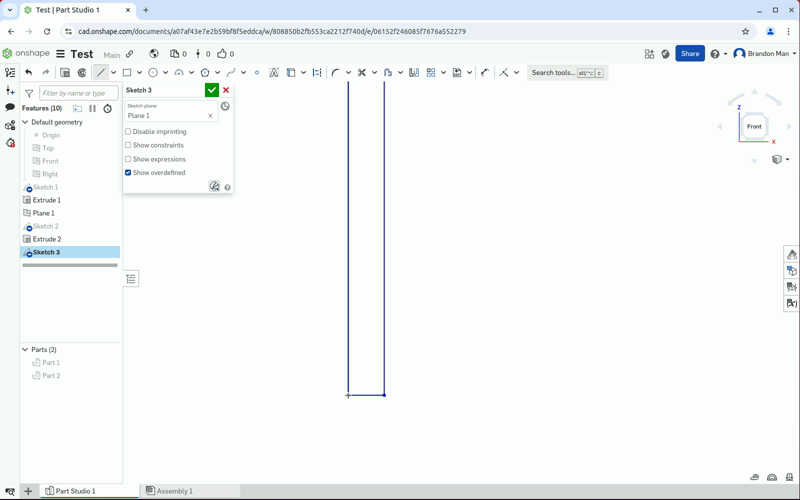
scroll(-6)
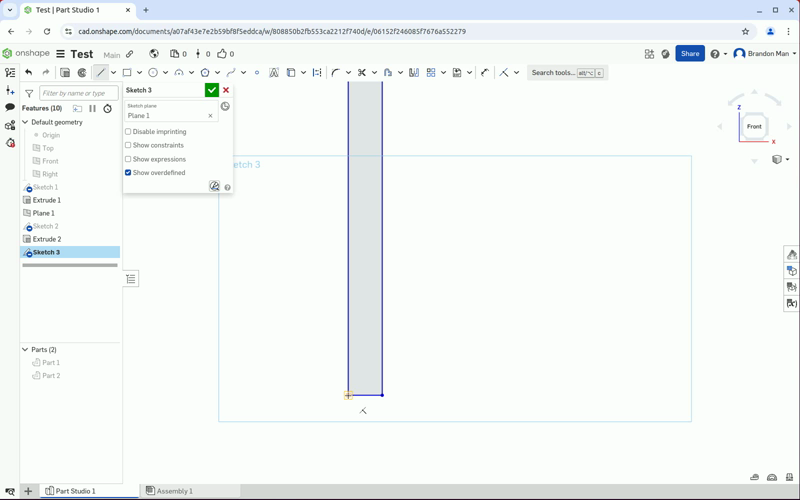
scroll(-6)
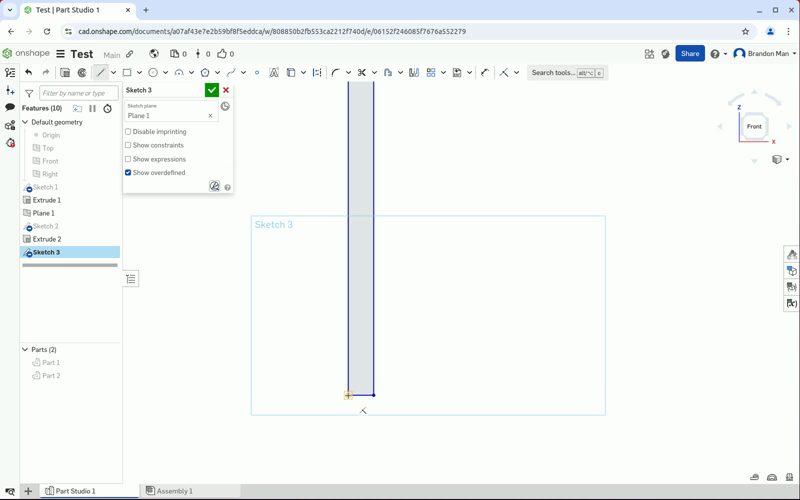
scroll(-6)
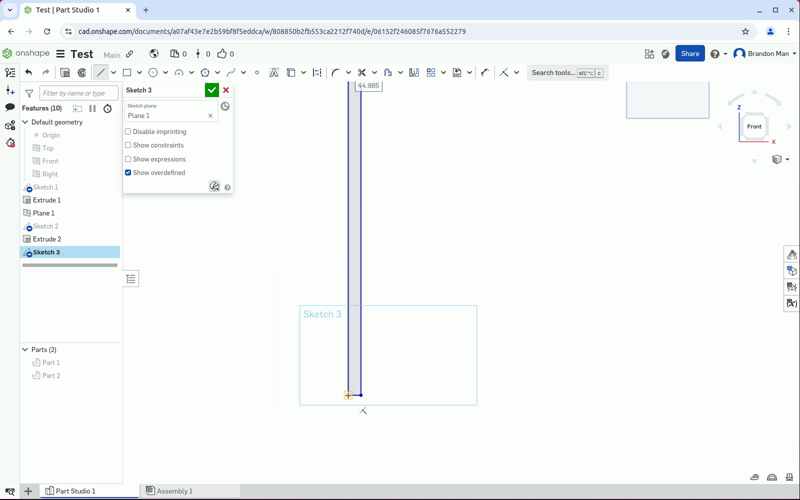
scroll(-6)
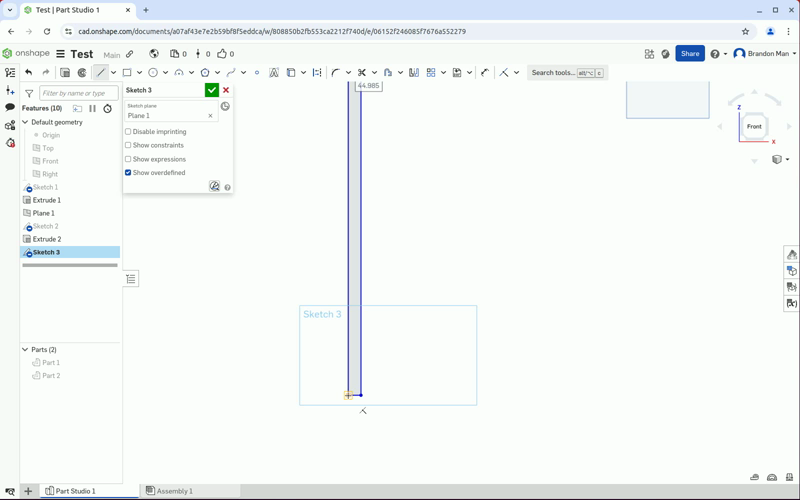
scroll(-6)
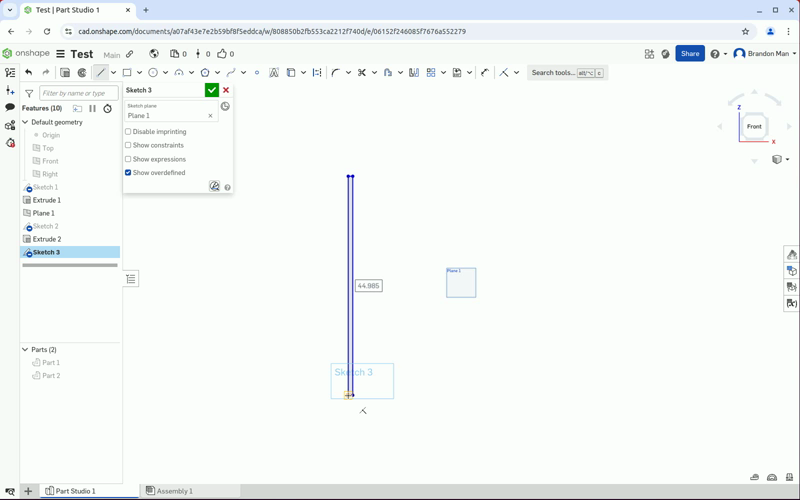
key(esc)
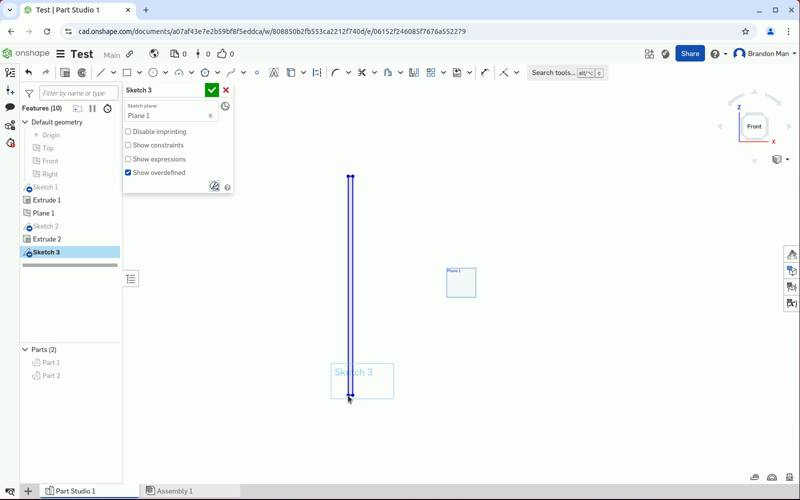
mouse_move(350, 369)
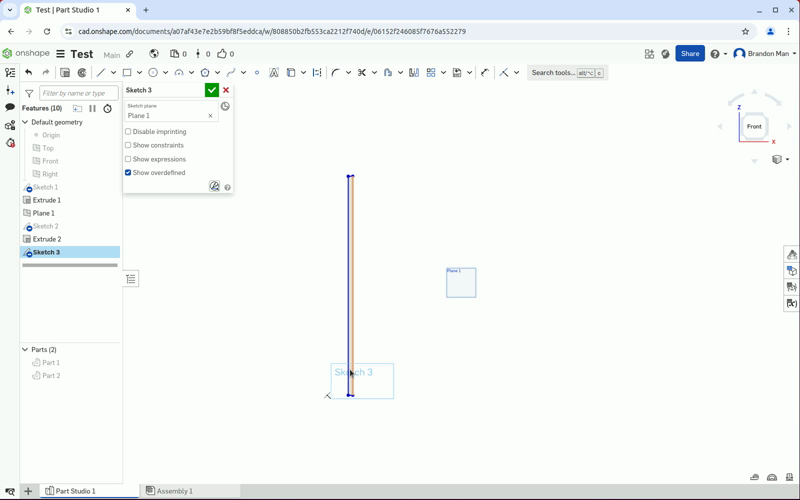
scroll(6)
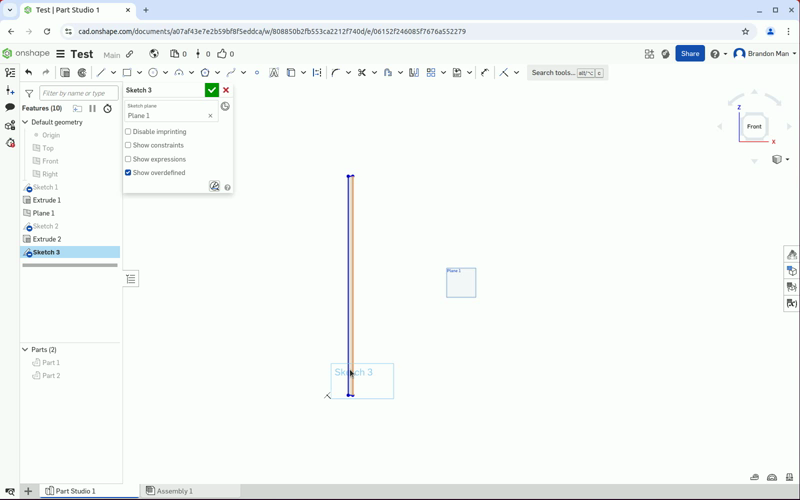
scroll(6)
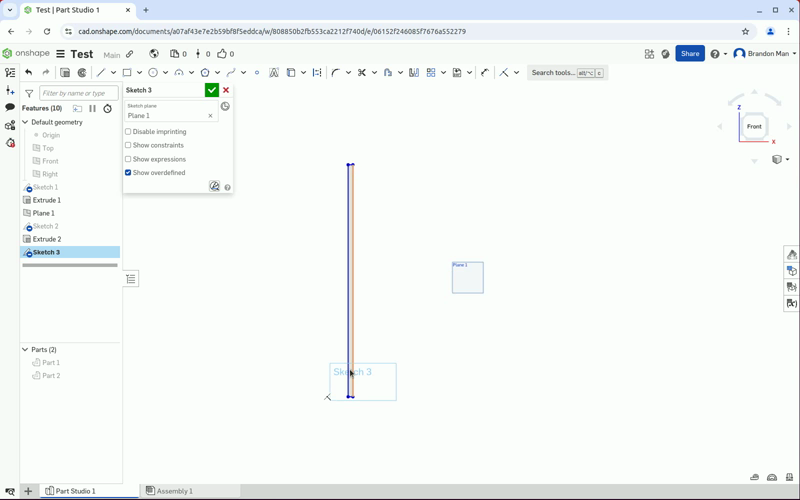
scroll(6)
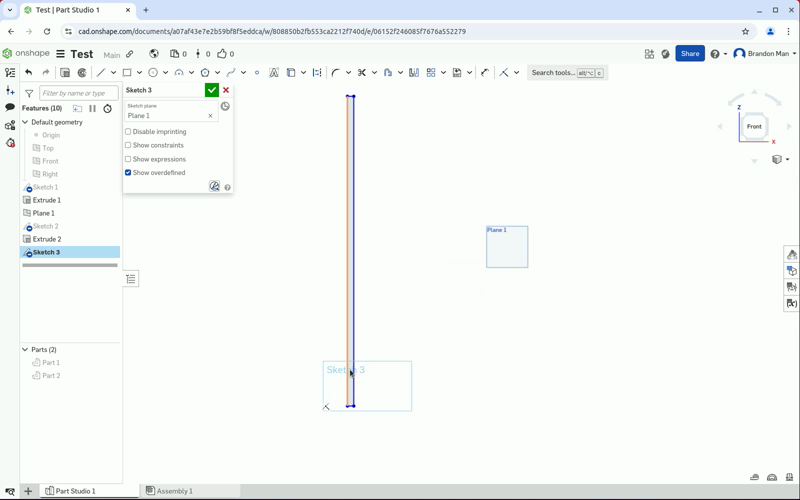
scroll(6)
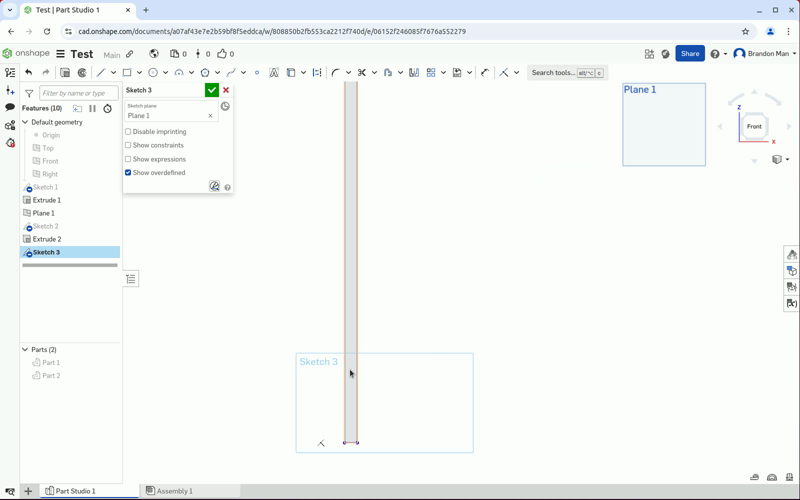
scroll(6)
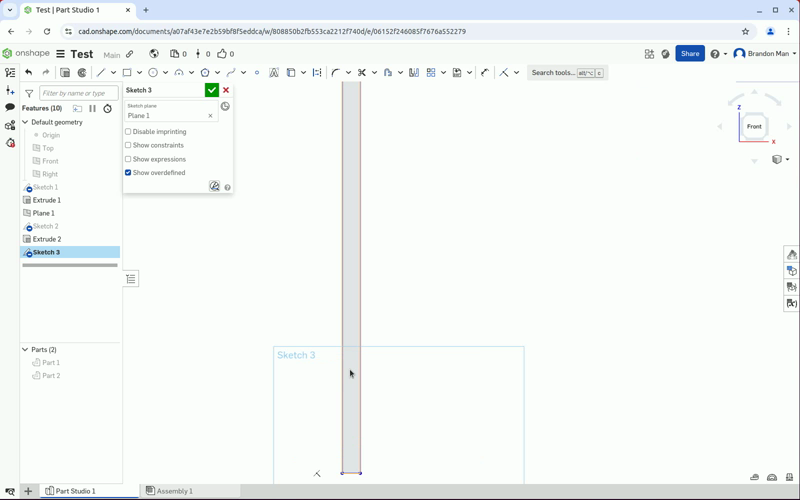
scroll(6)
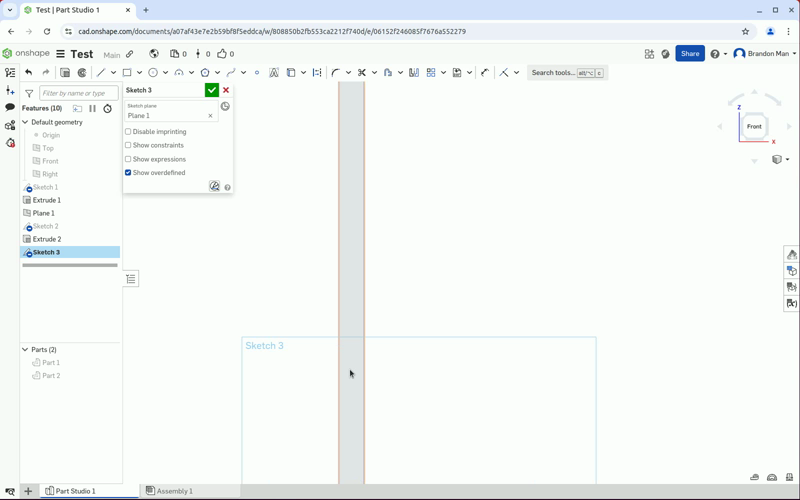
scroll(6)
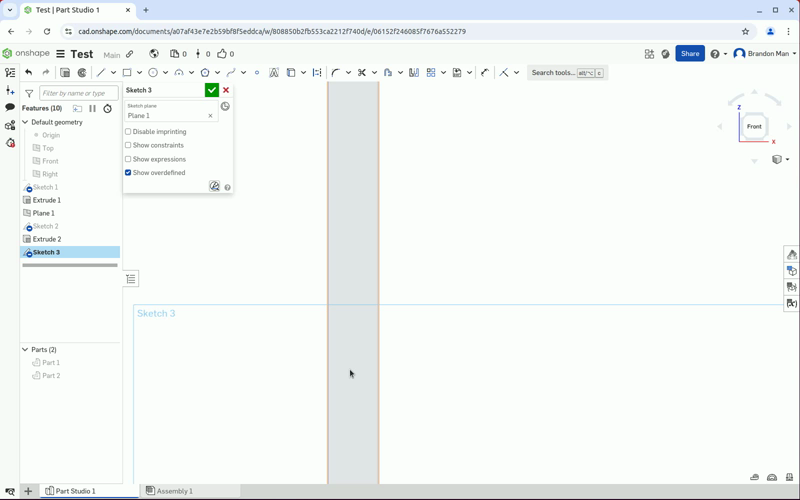
click(350, 369)
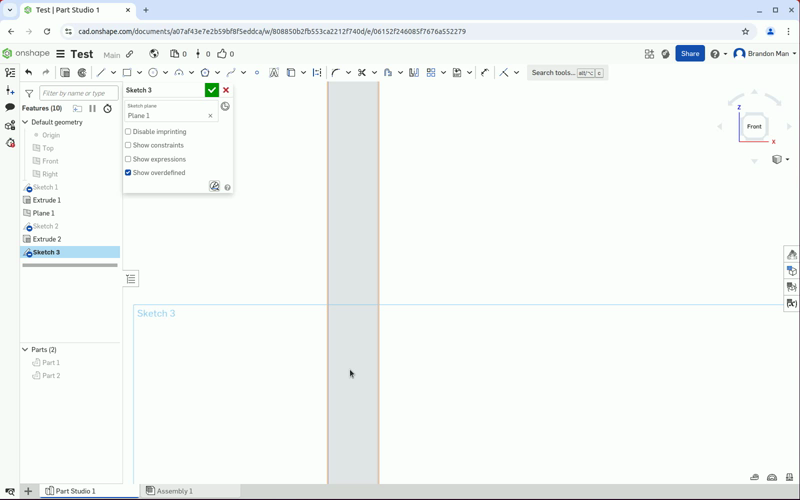
scroll(-6)
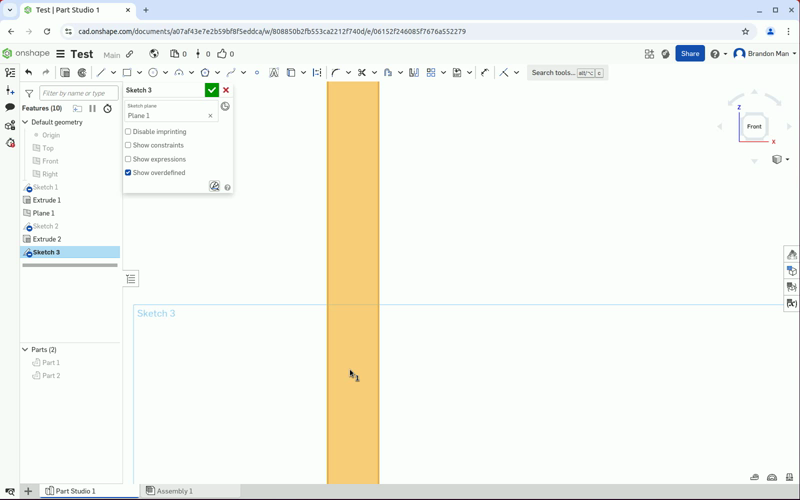
scroll(-6)
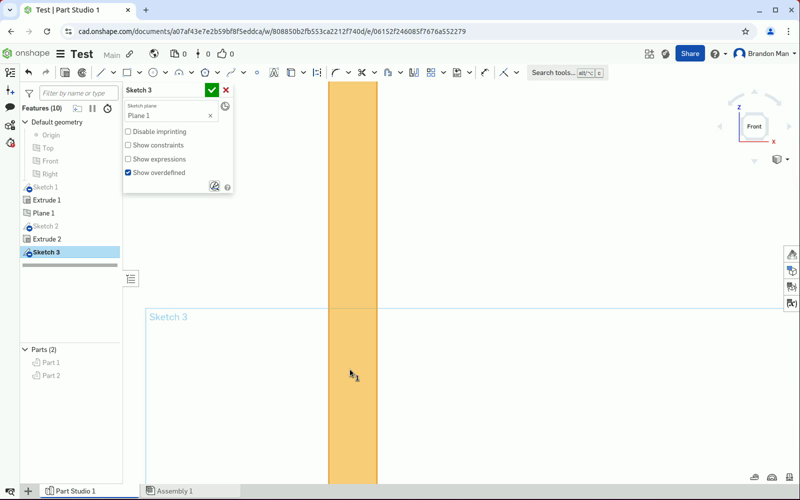
scroll(-6)
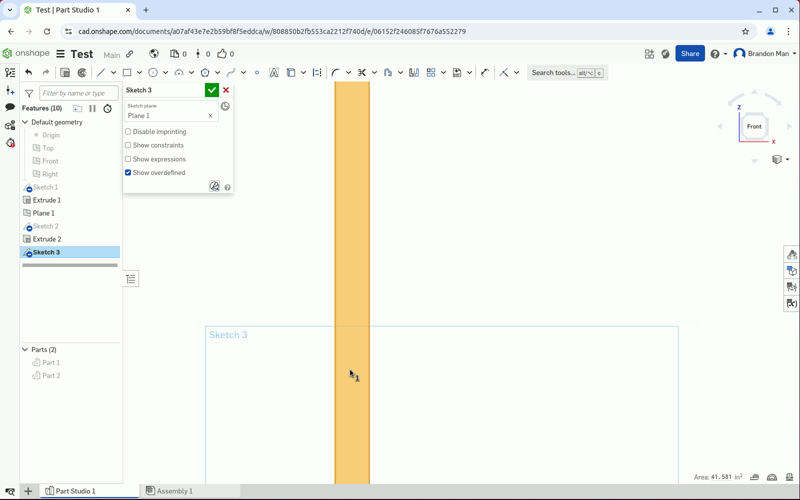
scroll(-6)
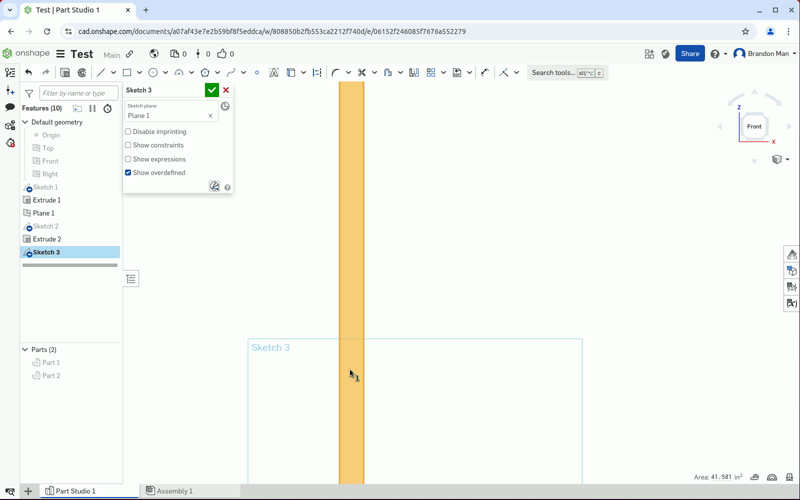
scroll(-6)
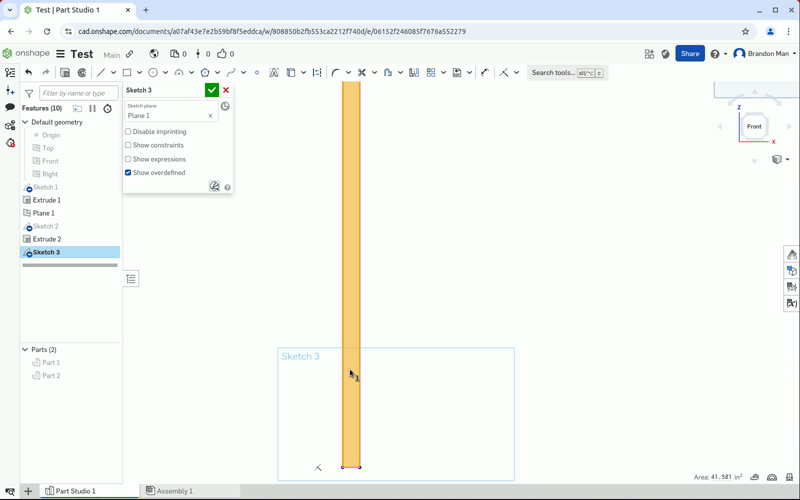
scroll(-6)
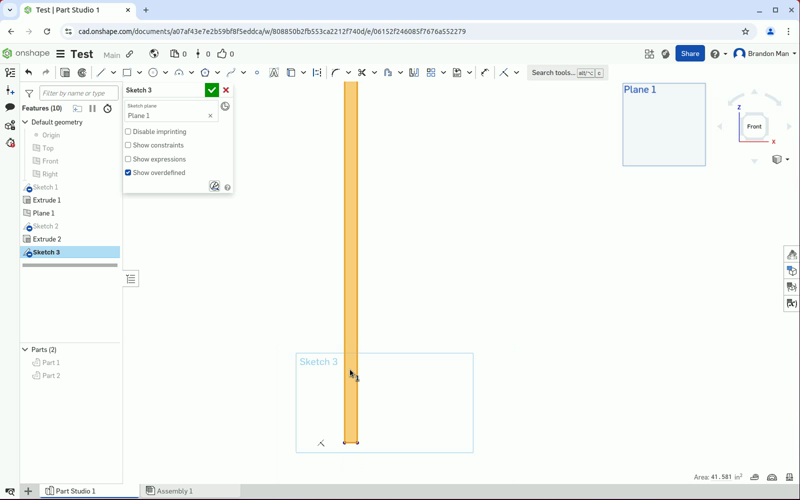
scroll(-6)
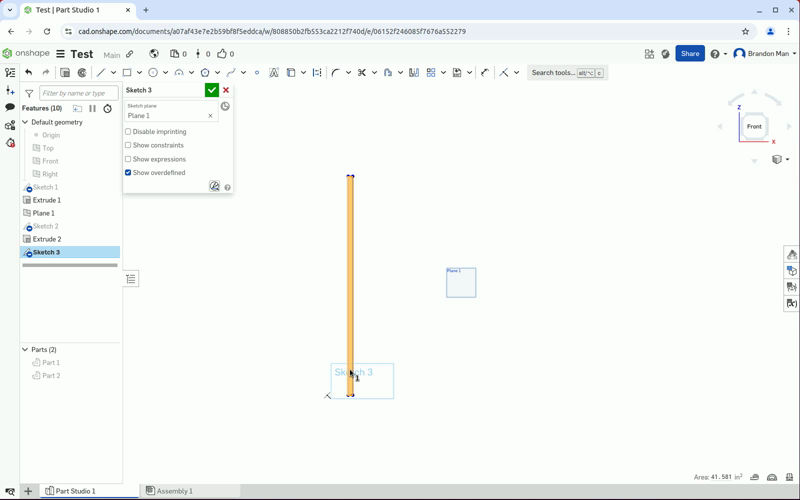
mouse_move(73, 352)
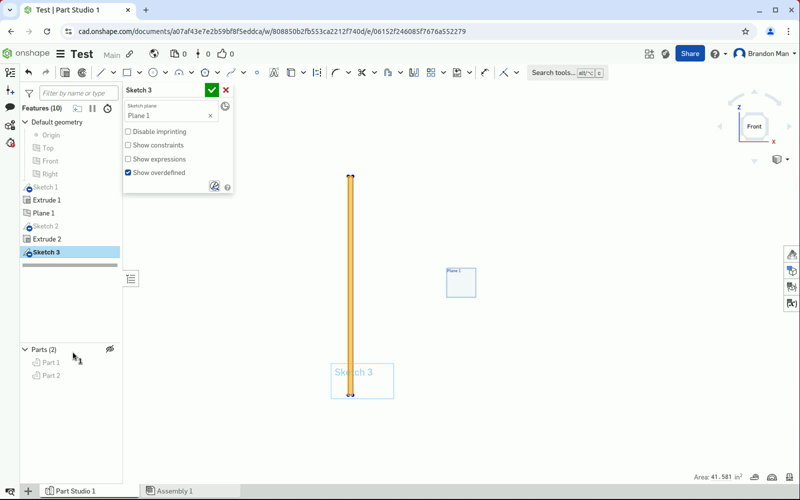
key(shift+y)
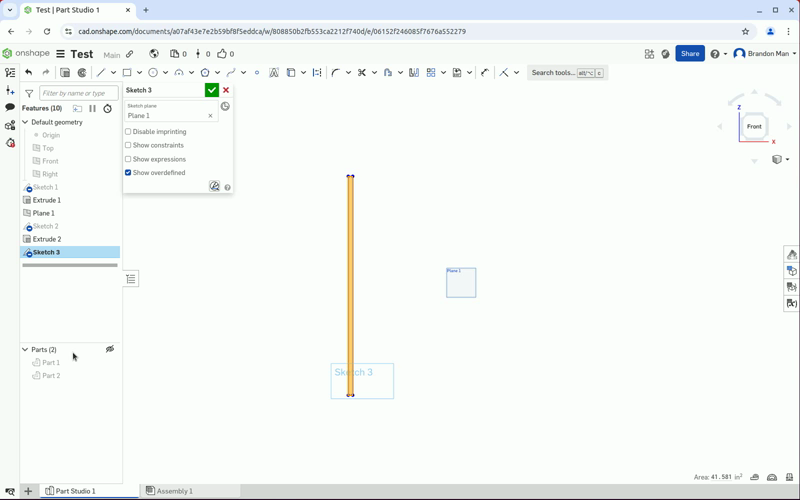
key(shift+e)
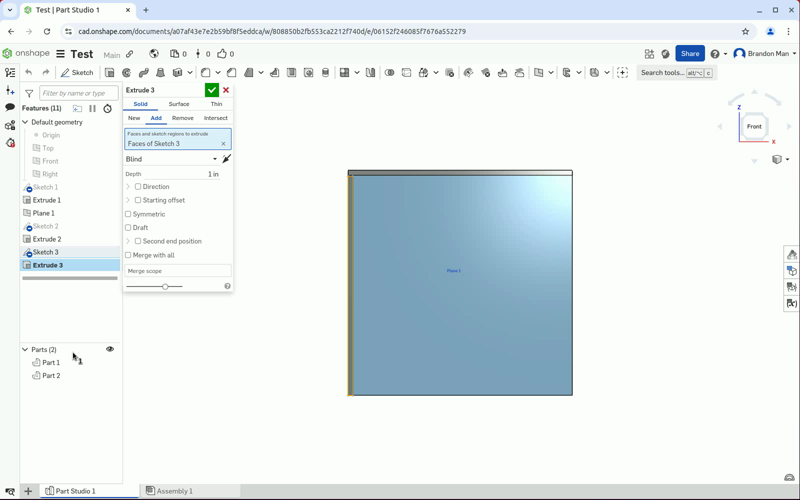
mouse_move(143, 106)
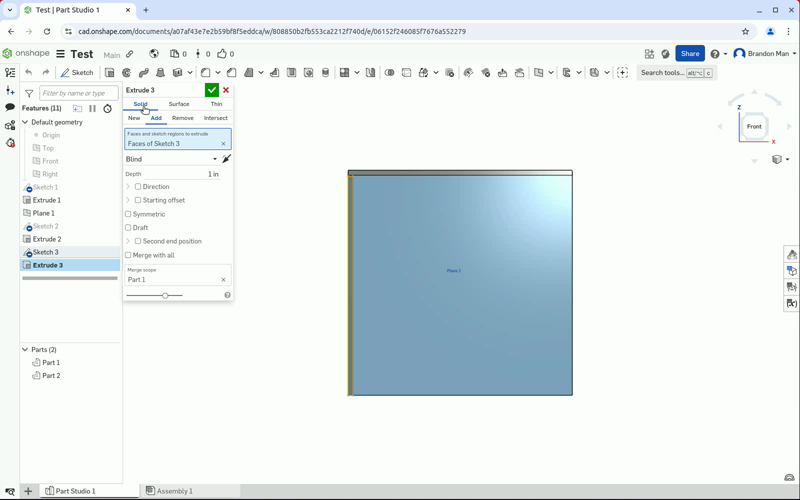
click(143, 106)
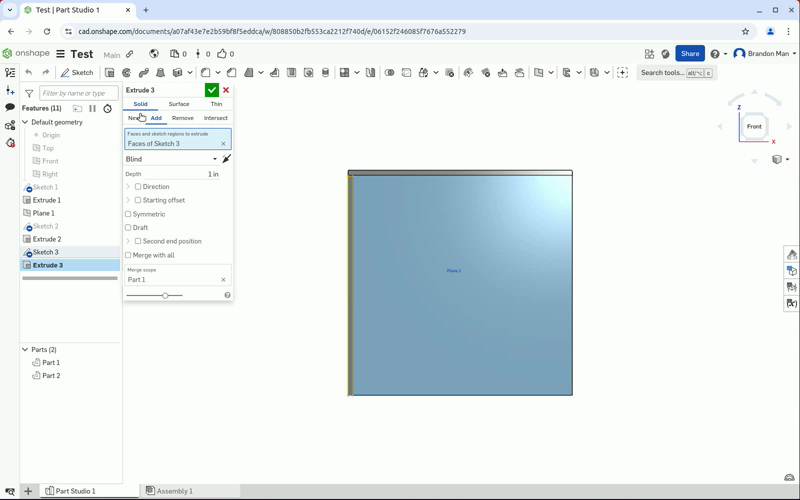
mouse_move(137, 120)
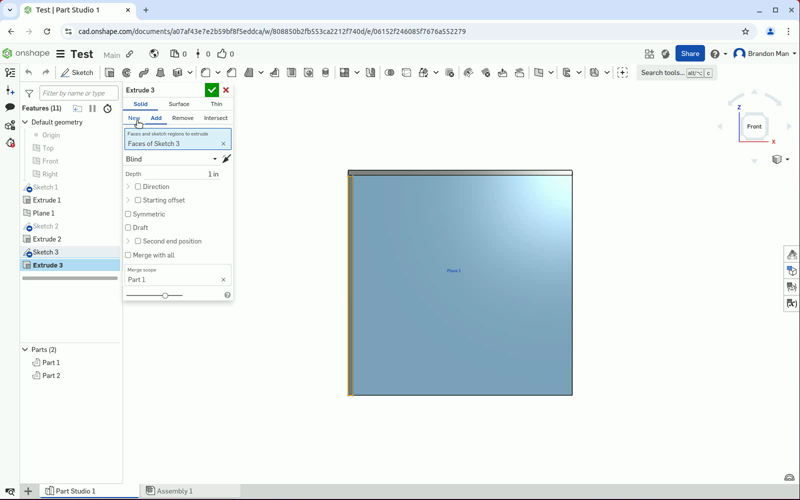
click(137, 120)
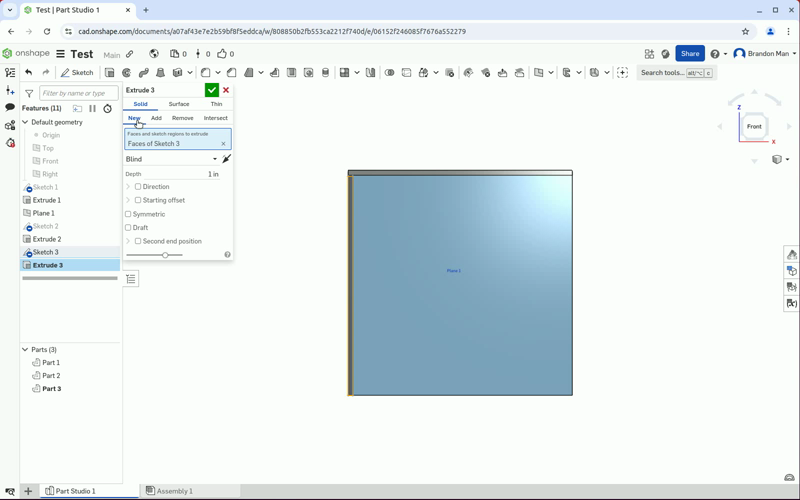
key(tab, 4)
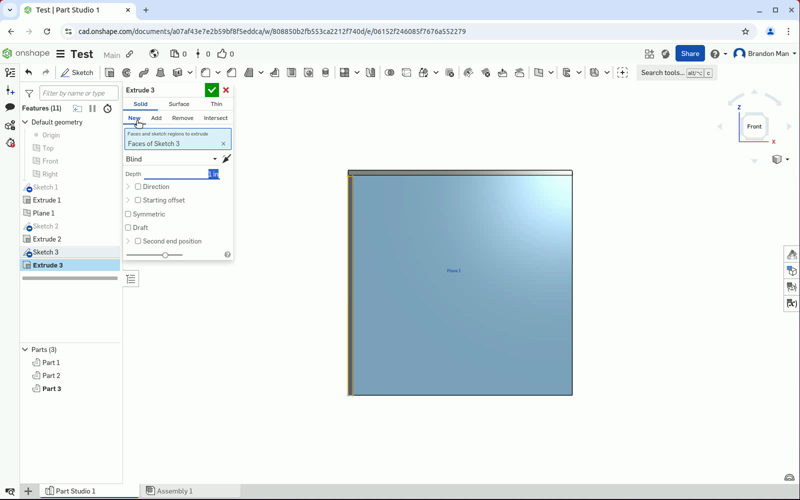
text(1.444)
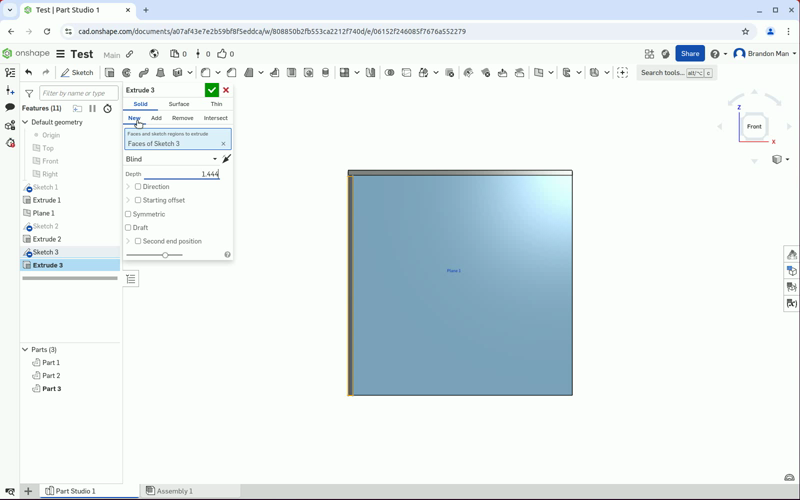
key(enter)
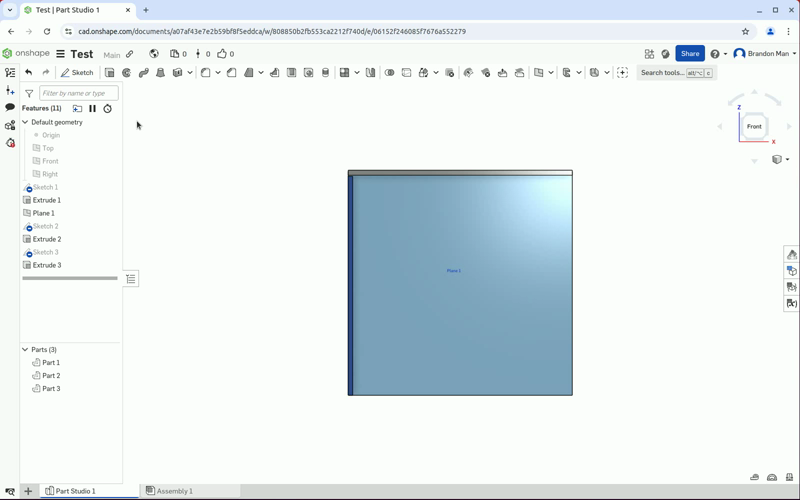
key(shift+h)
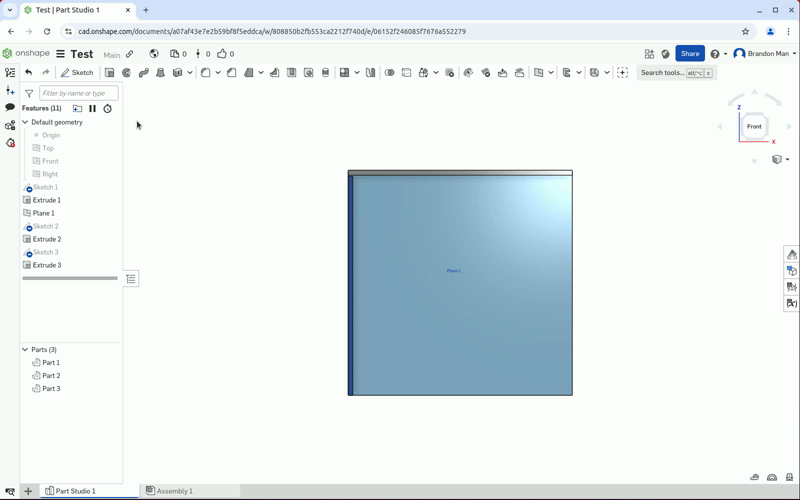
key(shift+h)
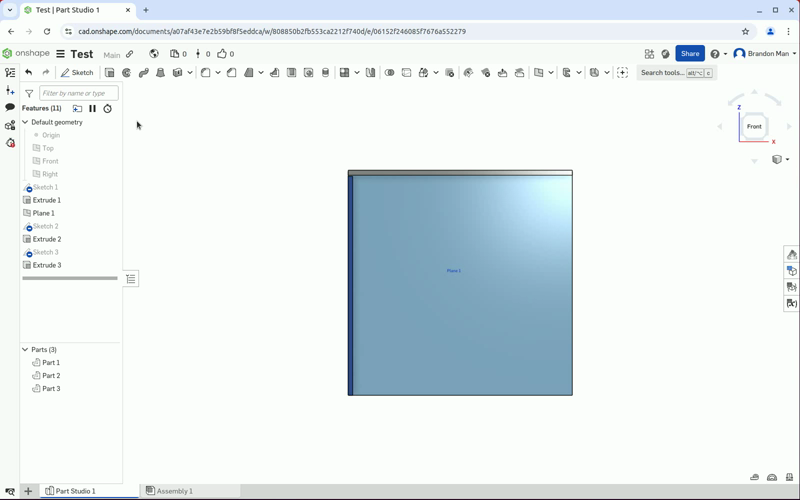
mouse_move(73, 189)
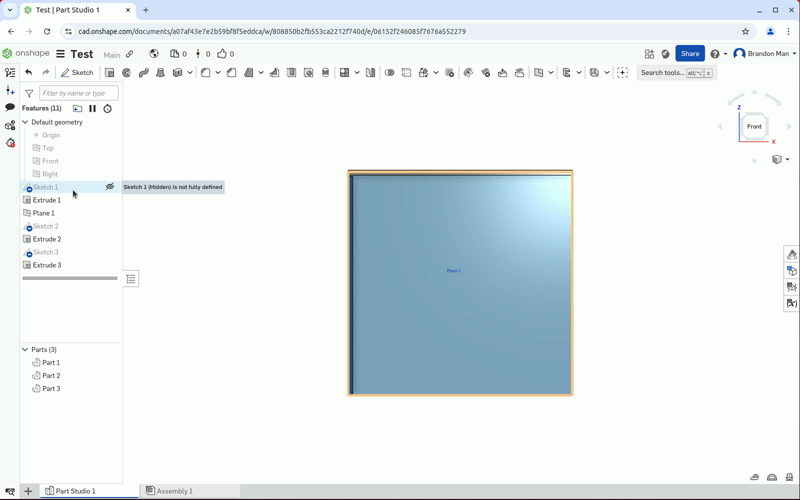
click(73, 189)
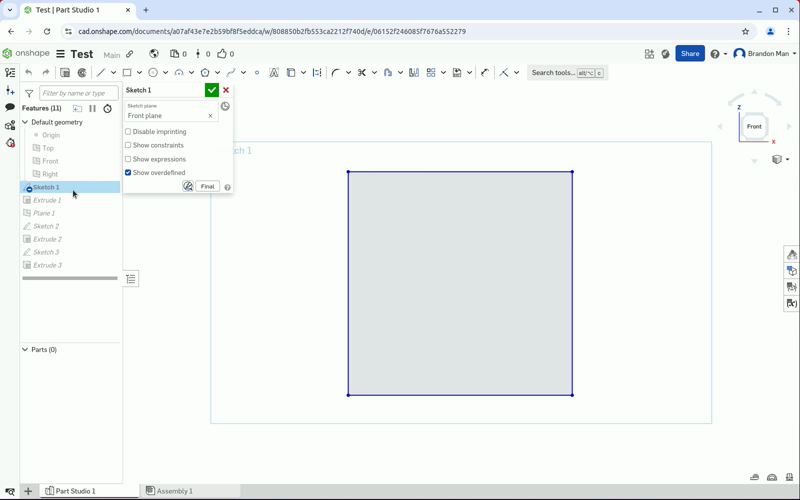
mouse_move(229, 92)
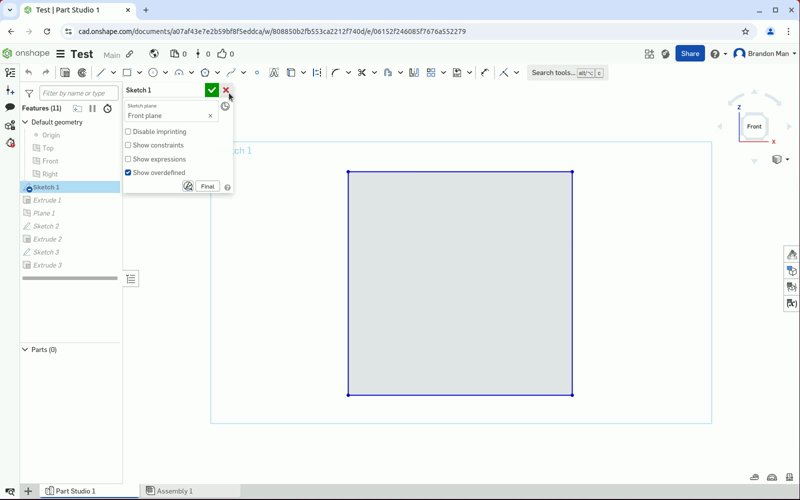
click(229, 92)
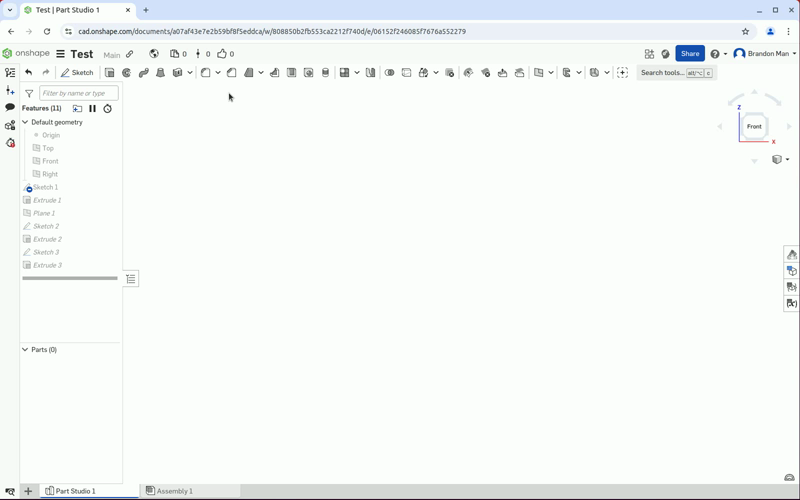
key(shift+s)
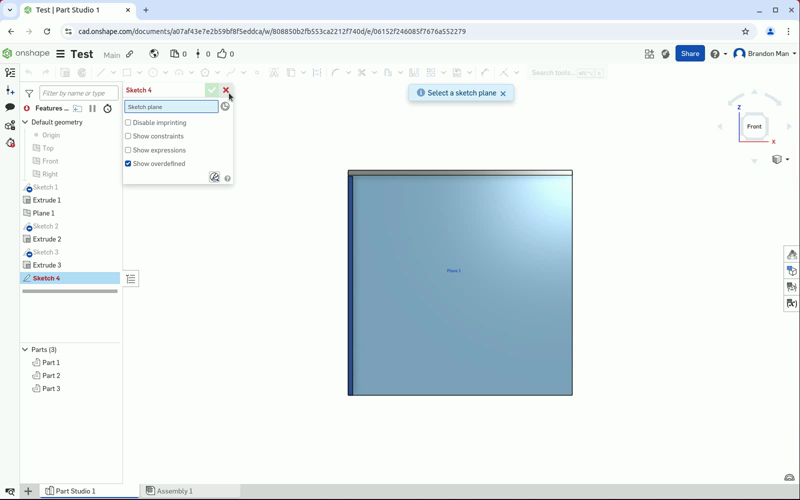
mouse_move(73, 215)
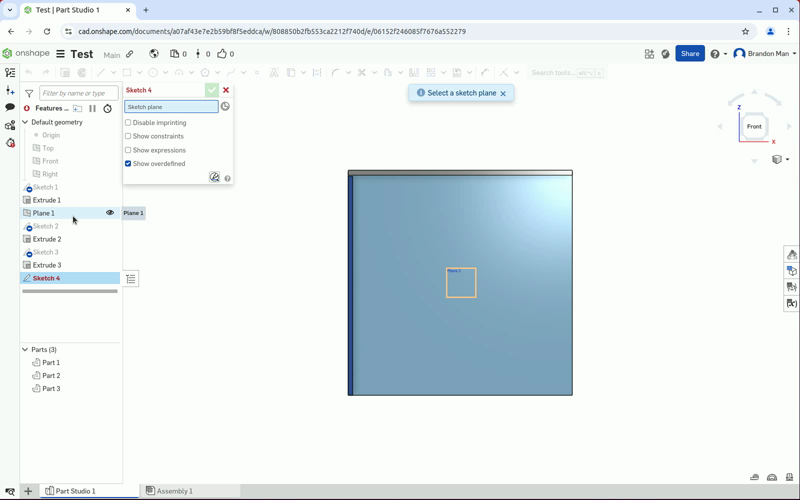
click(73, 215)
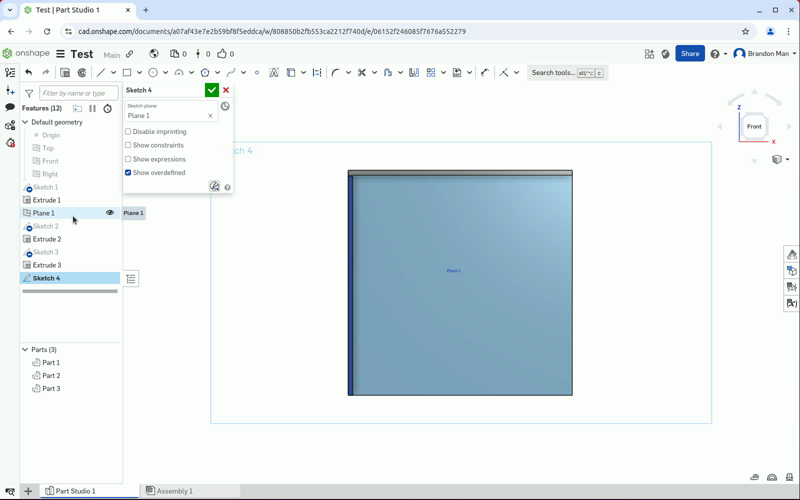
mouse_move(73, 352)
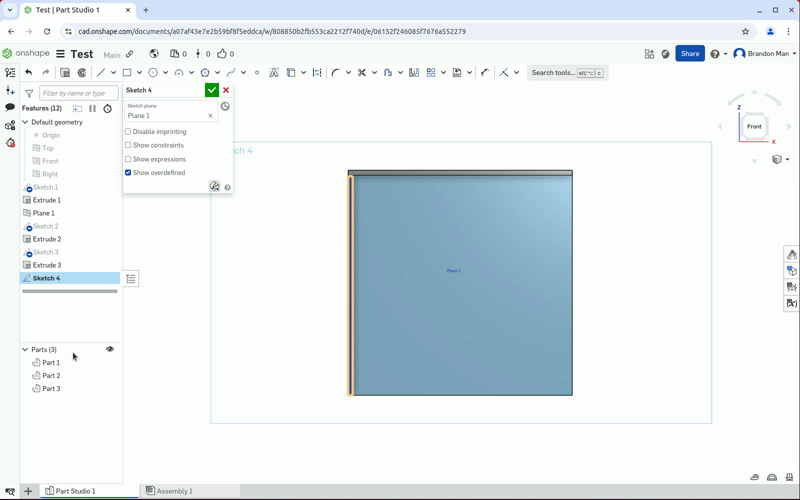
key(y)
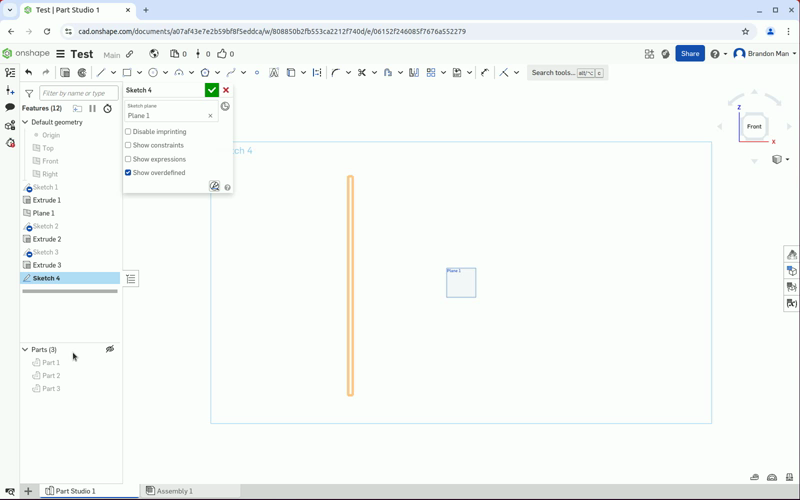
key(l)
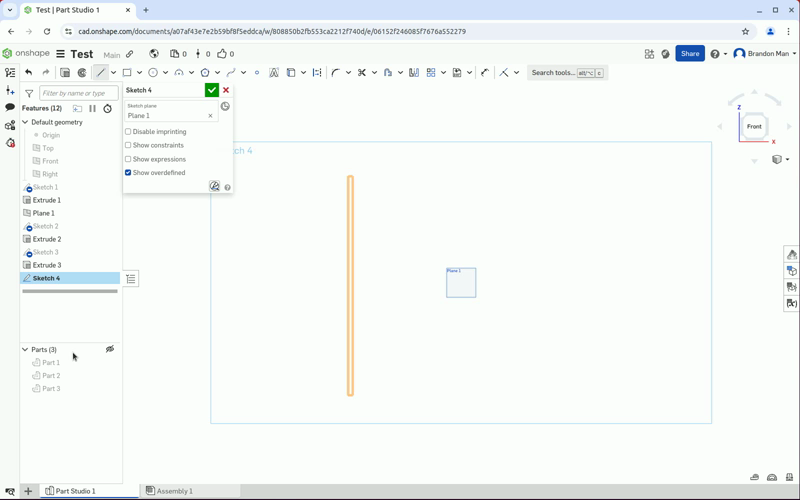
key_down(shift)
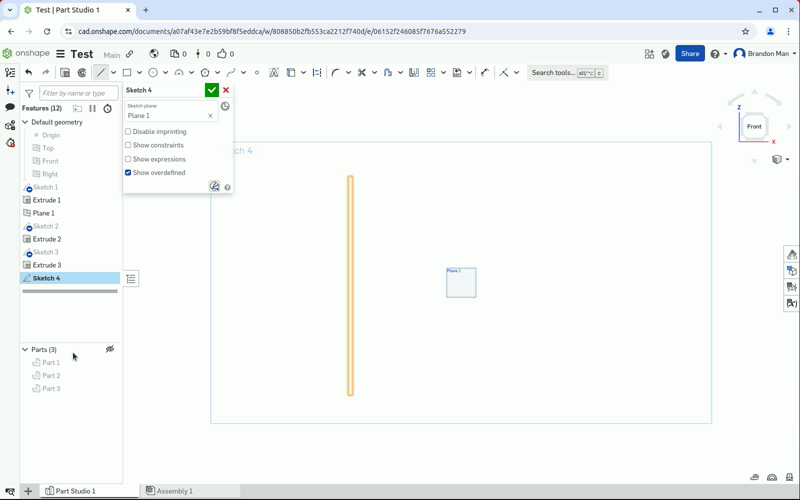
mouse_move(352, 395)
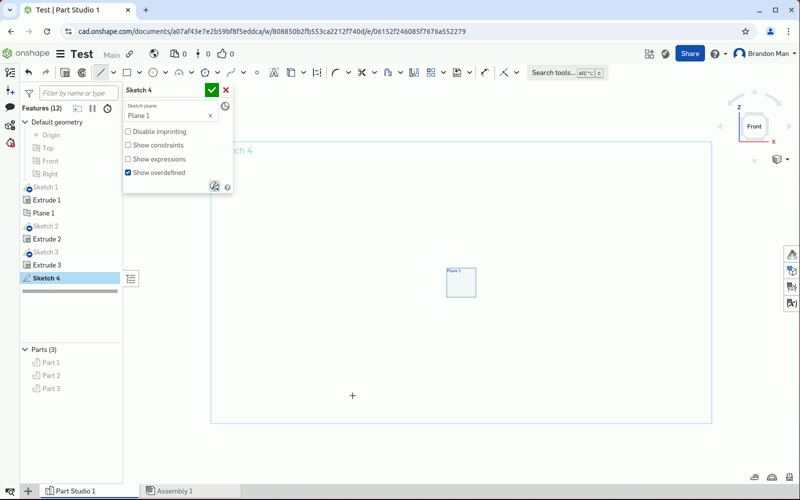
click(352, 395)
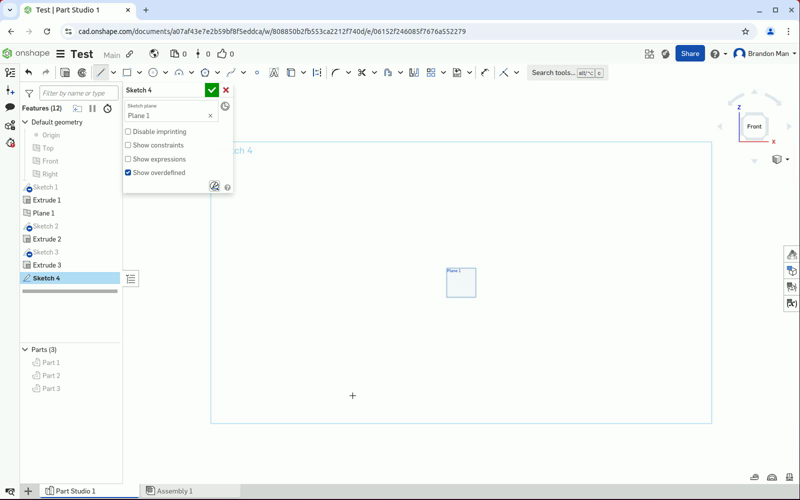
key_up(shift)
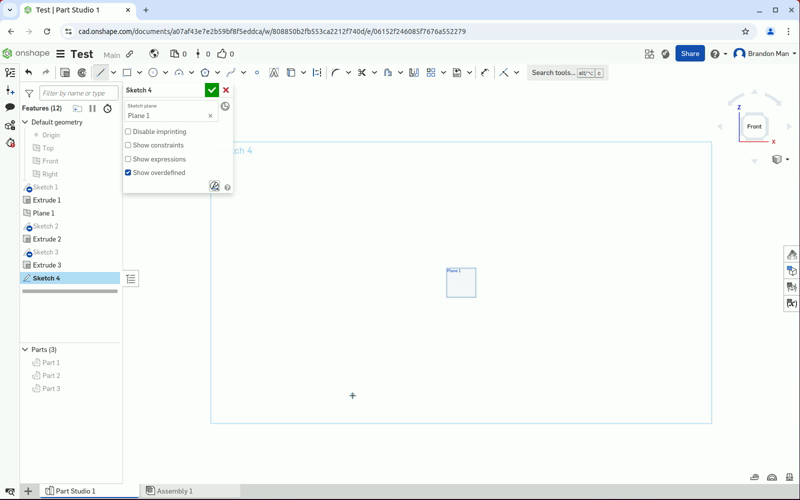
key_down(shift)
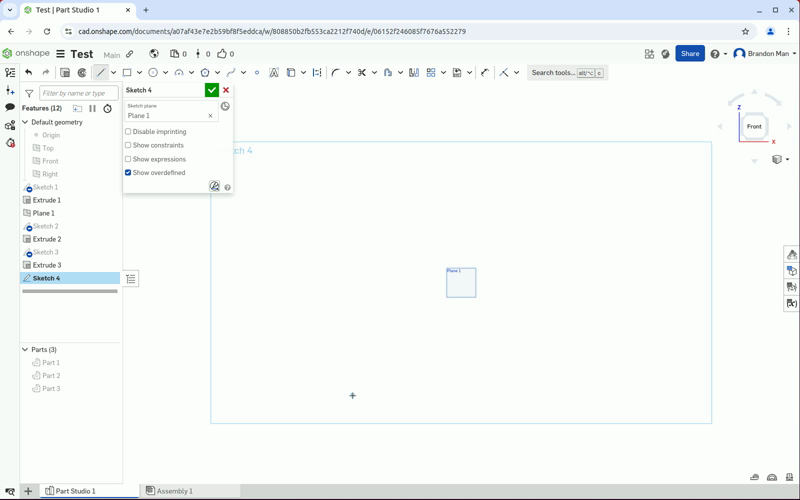
mouse_move(572, 395)
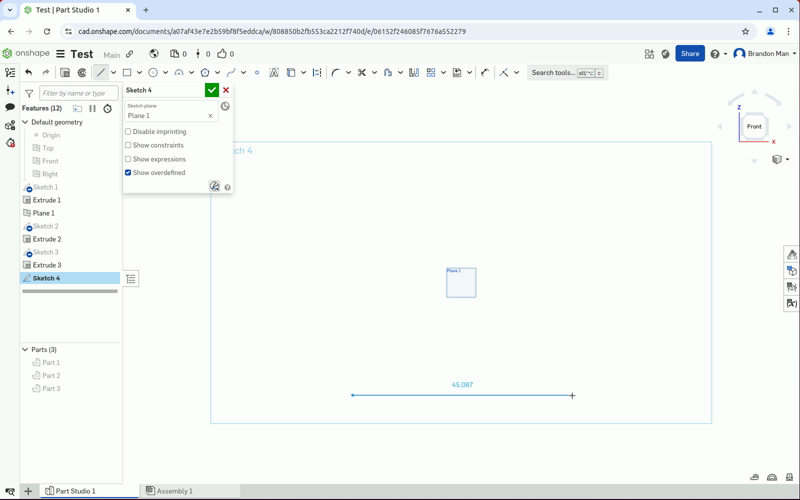
click(572, 395)
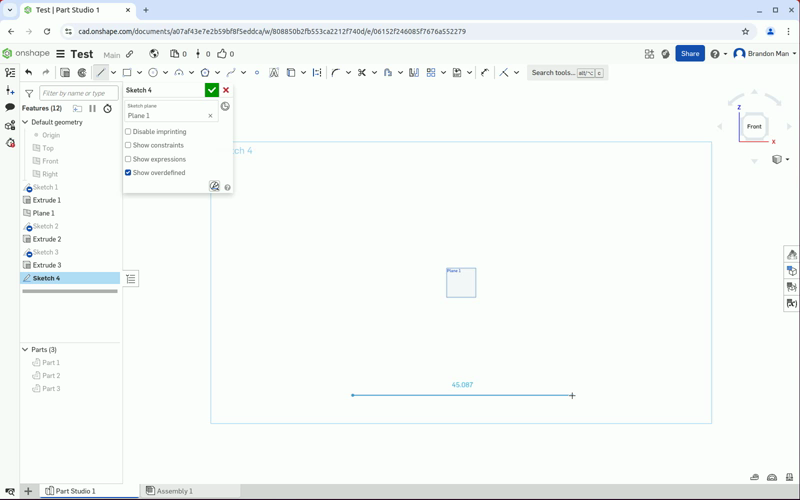
key_up(shift)
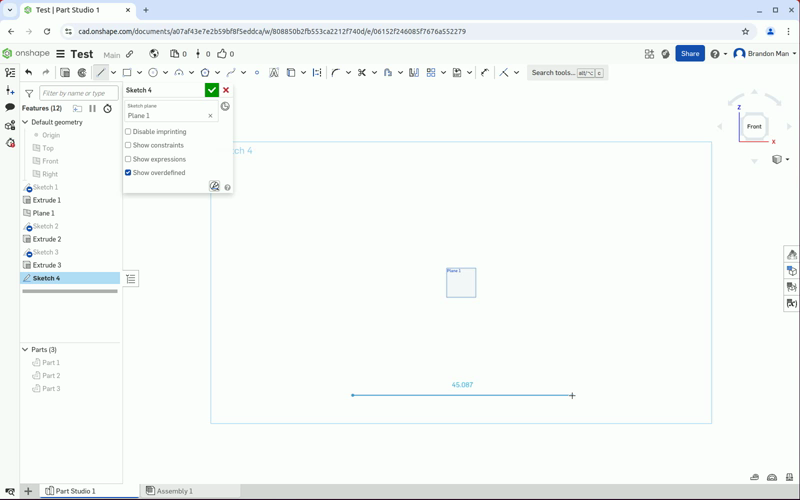
key_down(shift)
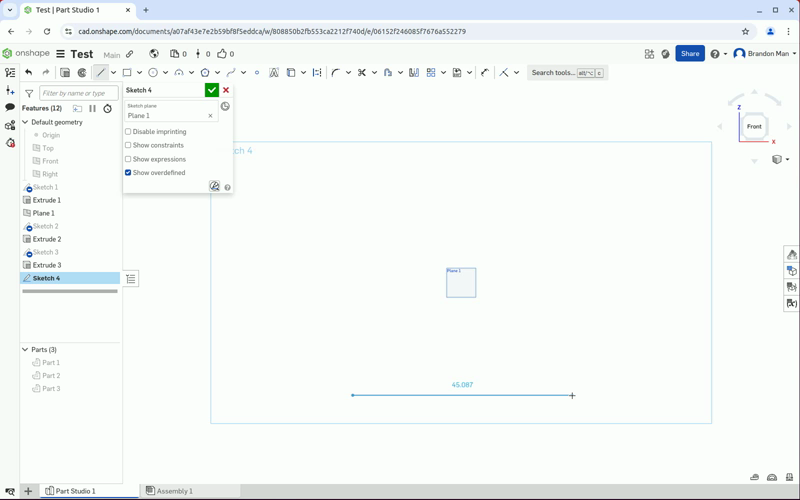
mouse_move(589, 395)
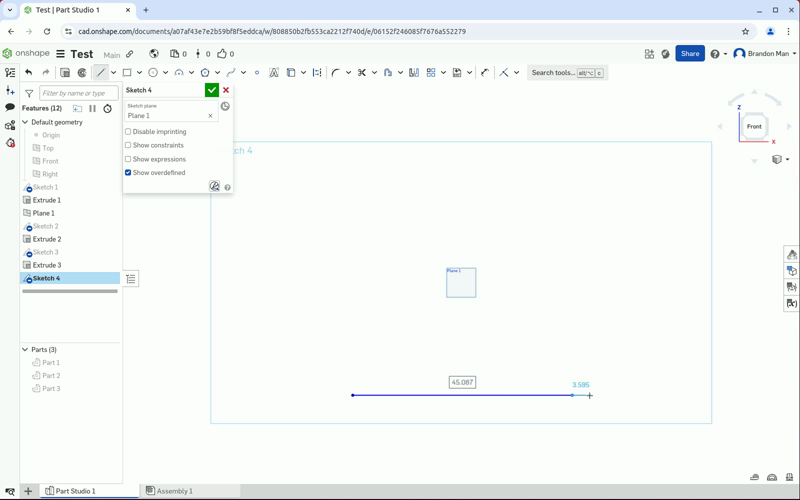
mouse_move(572, 390)
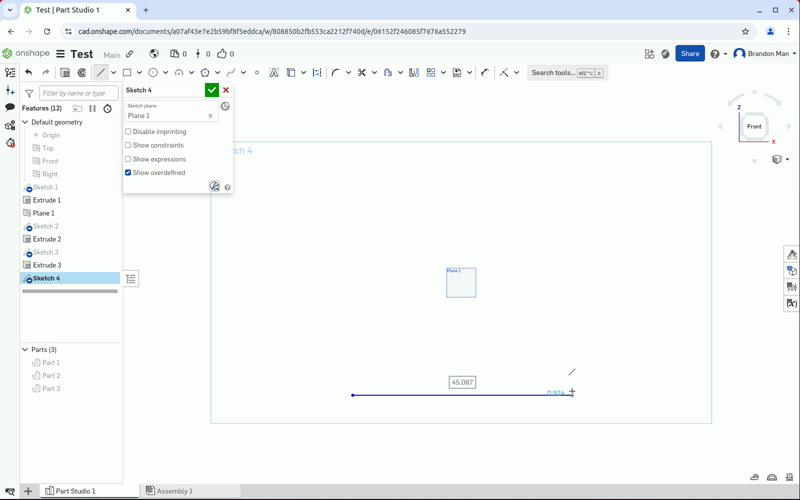
scroll(6)
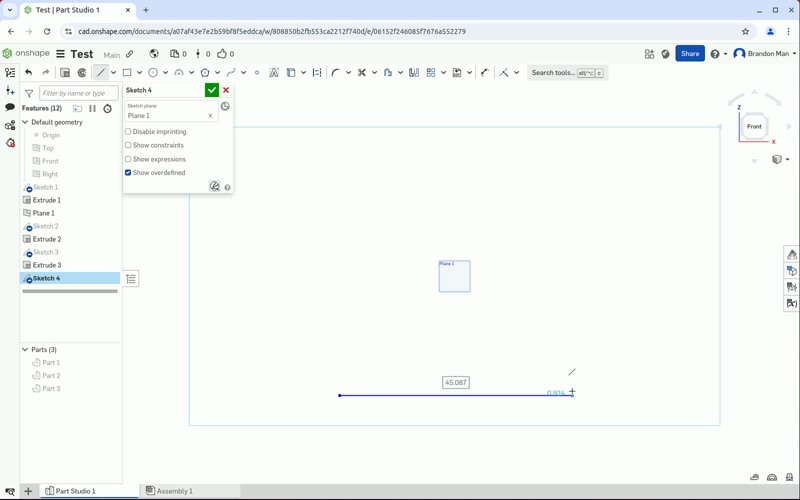
scroll(6)
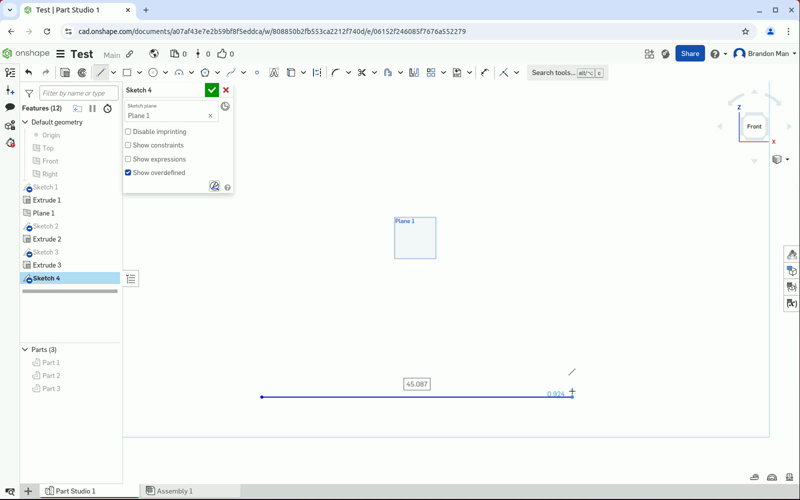
scroll(6)
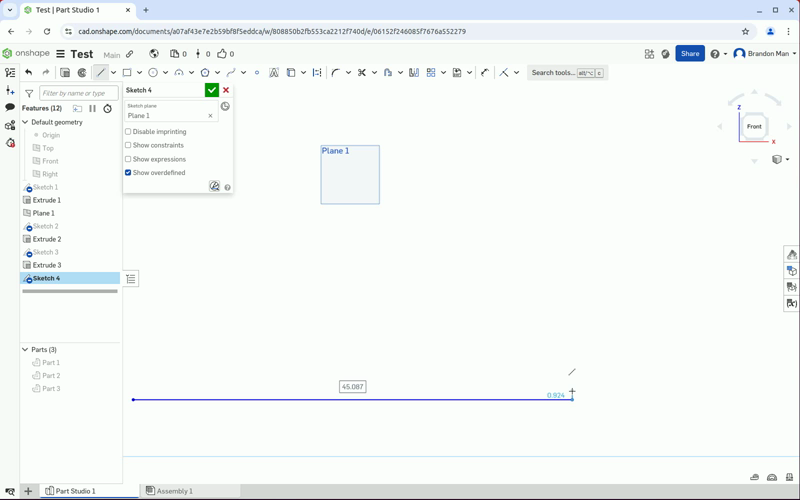
scroll(6)
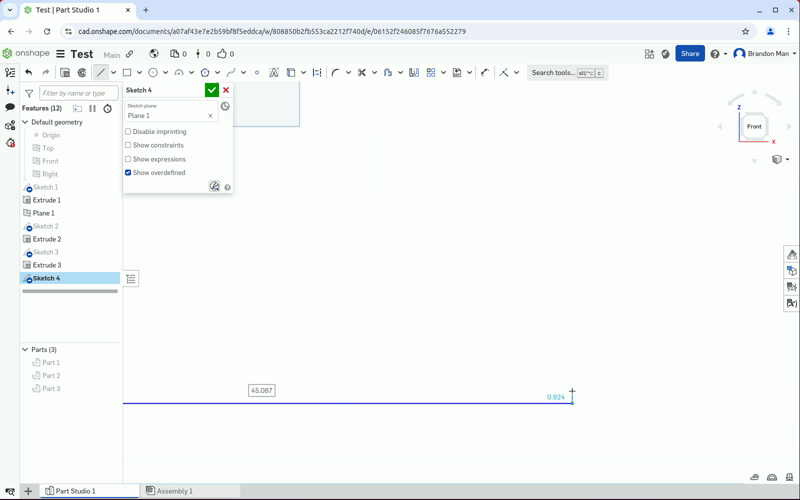
scroll(6)
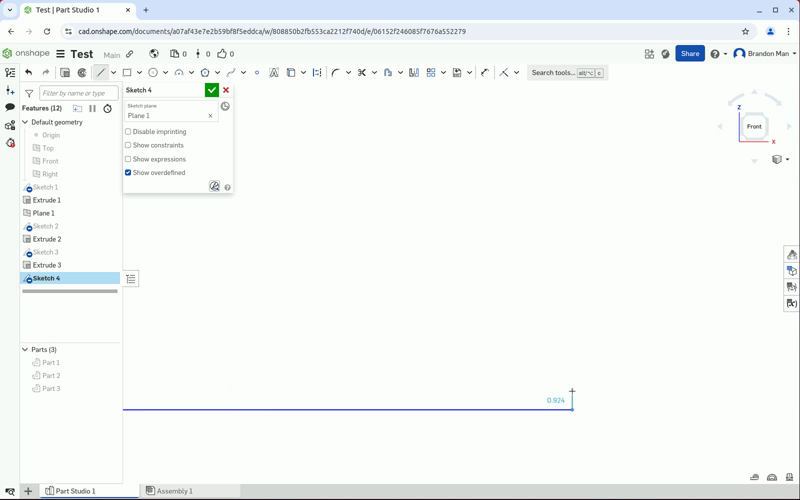
scroll(6)
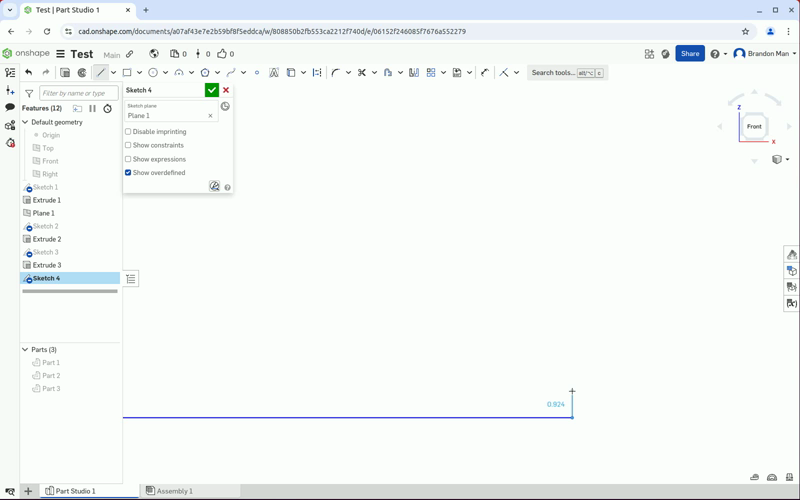
scroll(6)
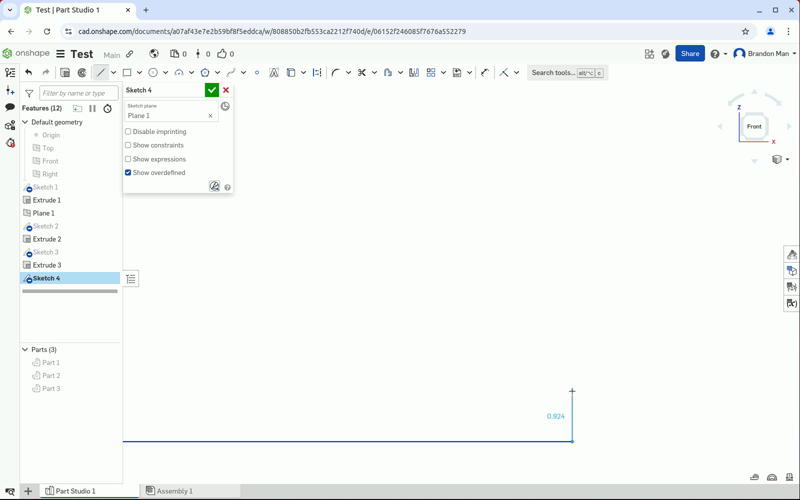
click(572, 390)
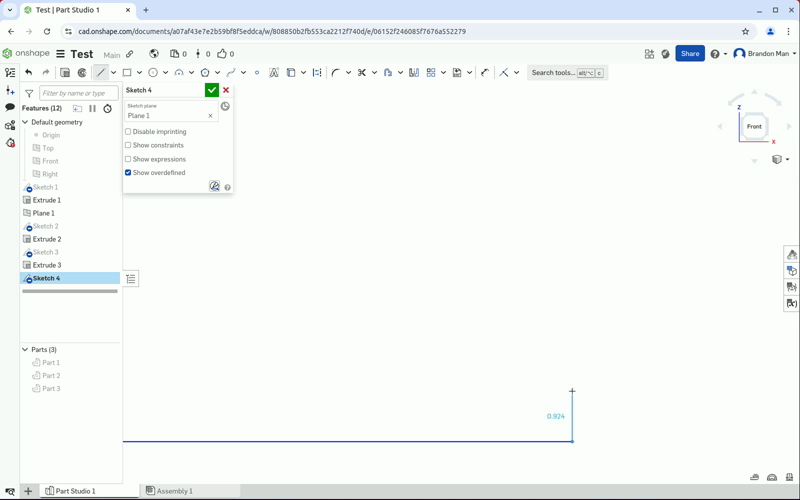
scroll(-6)
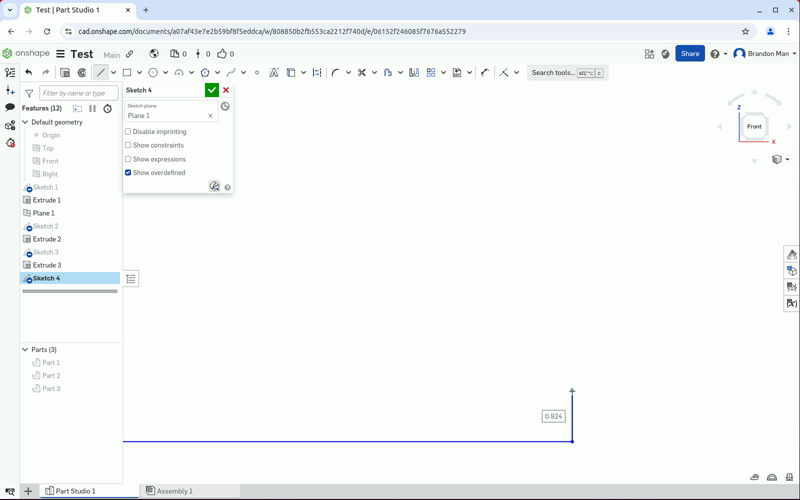
scroll(-6)
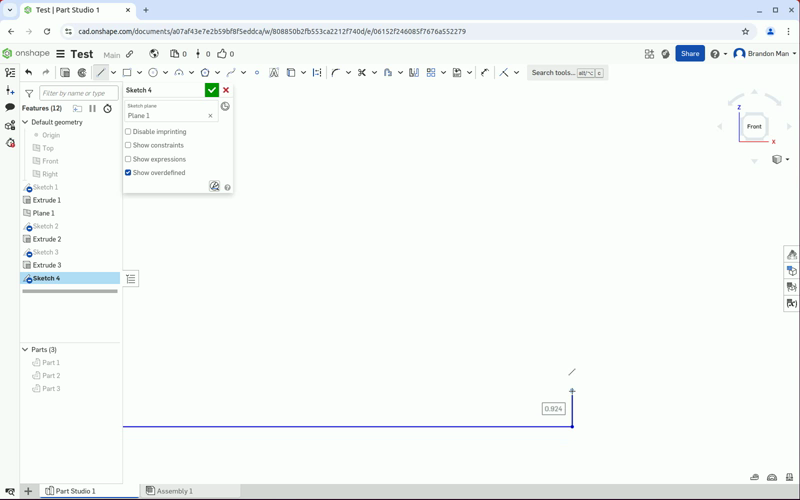
scroll(-6)
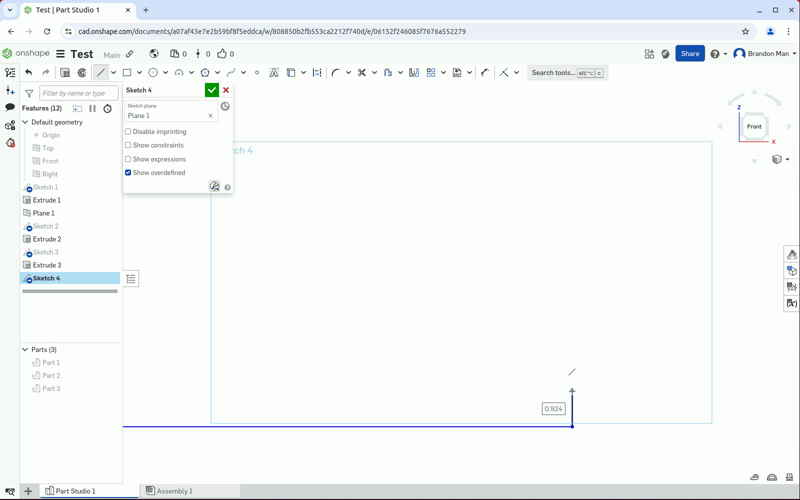
scroll(-6)
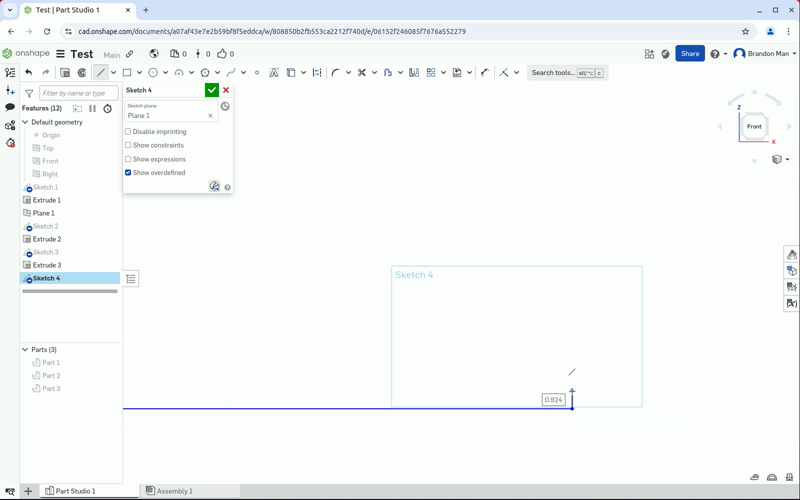
scroll(-6)
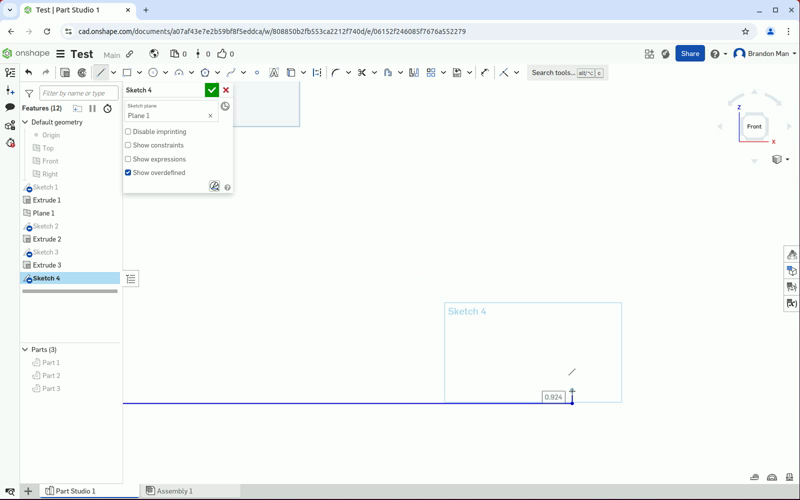
scroll(-6)
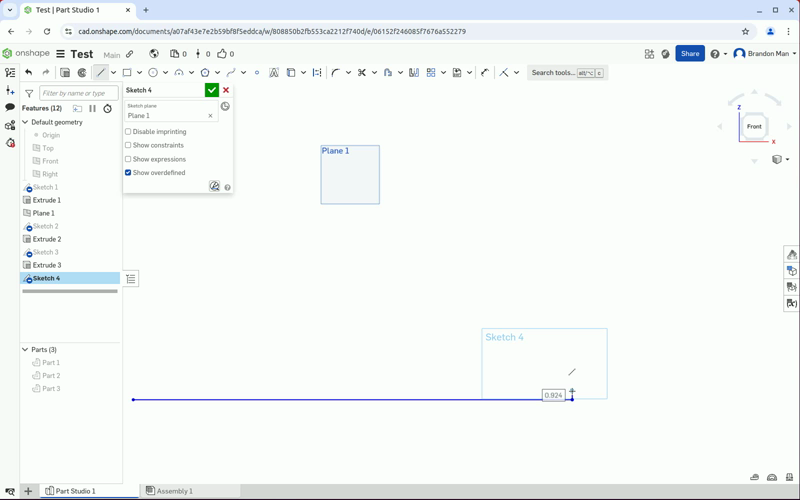
scroll(-6)
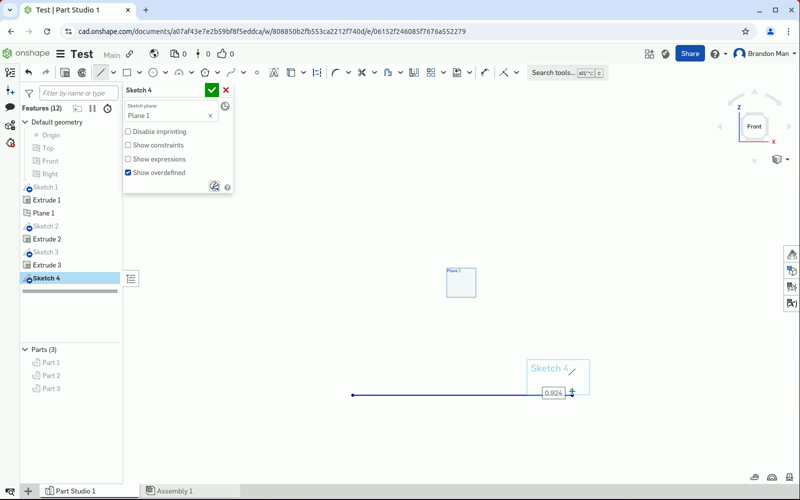
key_up(shift)
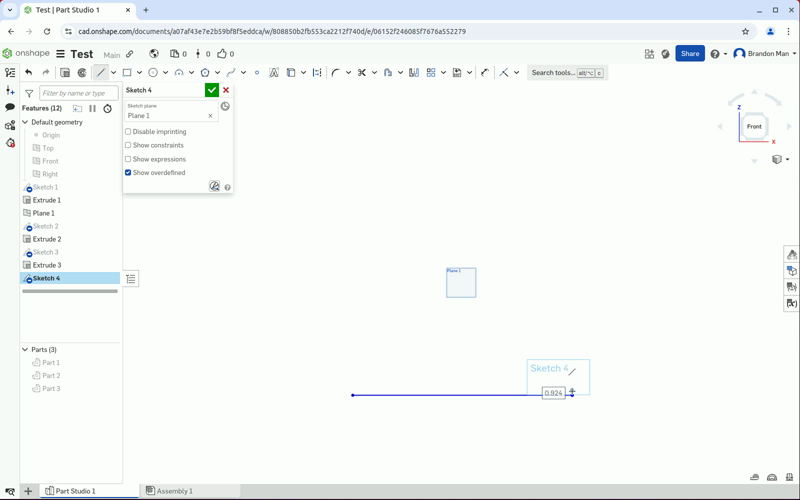
key_down(shift)
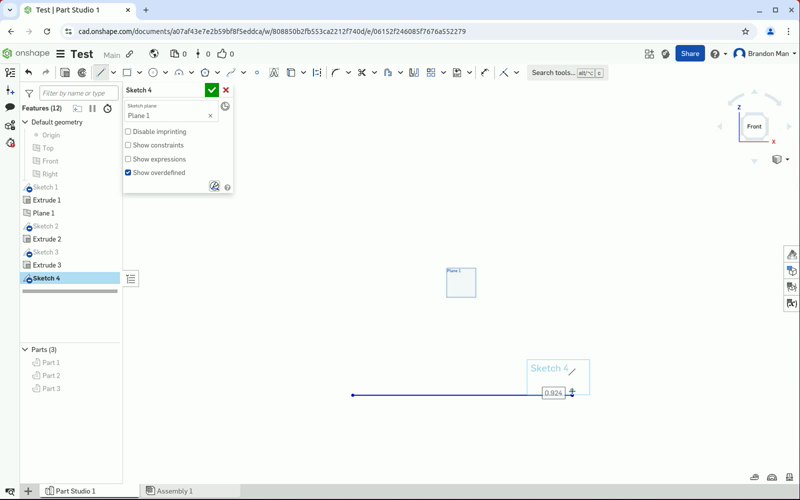
mouse_move(352, 390)
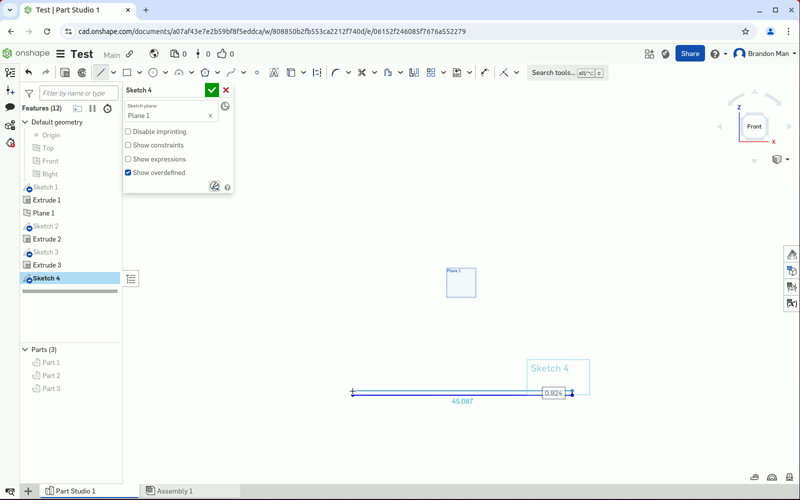
click(352, 390)
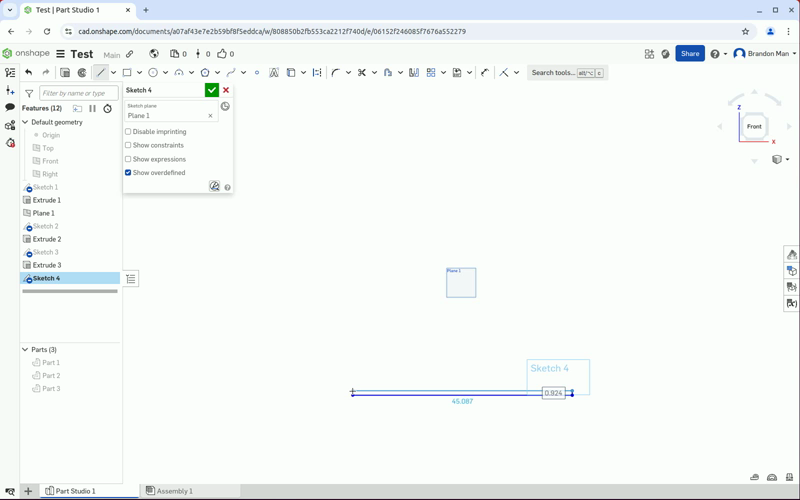
key_up(shift)
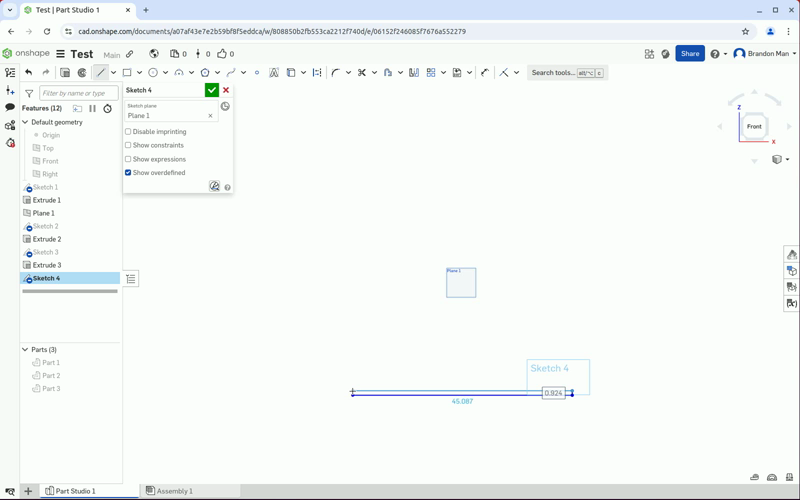
mouse_move(382, 390)
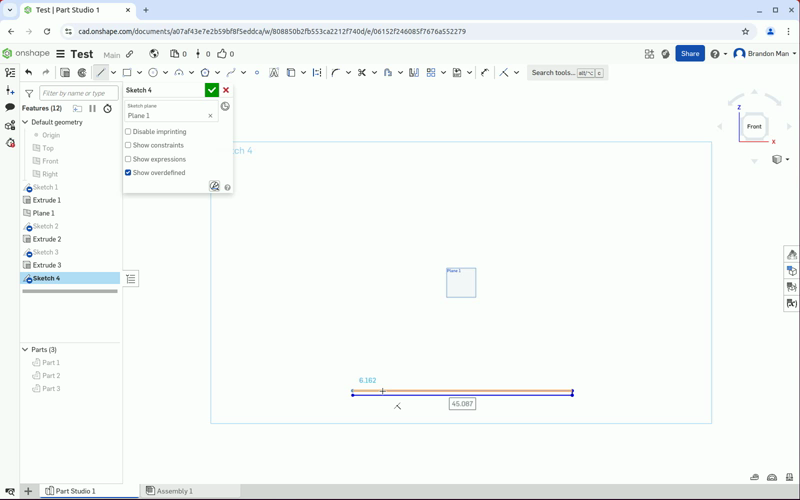
key_down(shift)
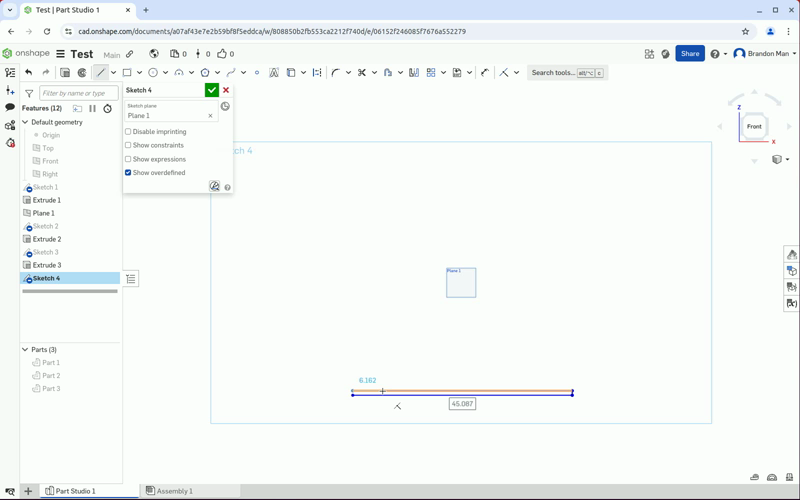
mouse_move(352, 395)
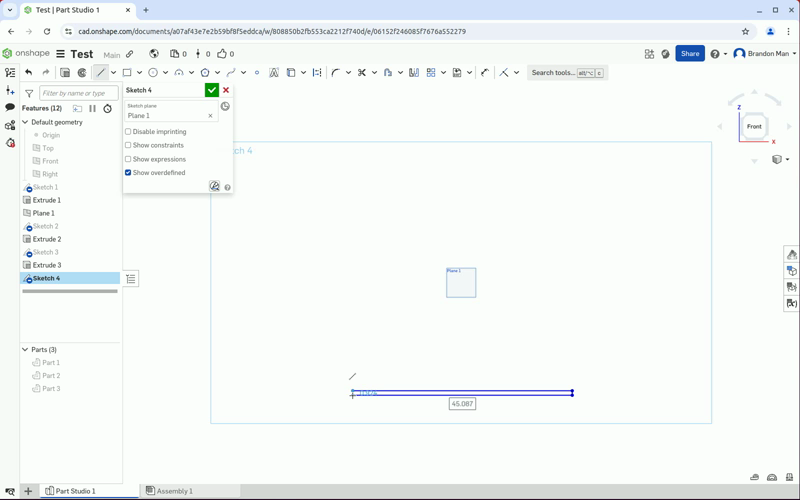
scroll(6)
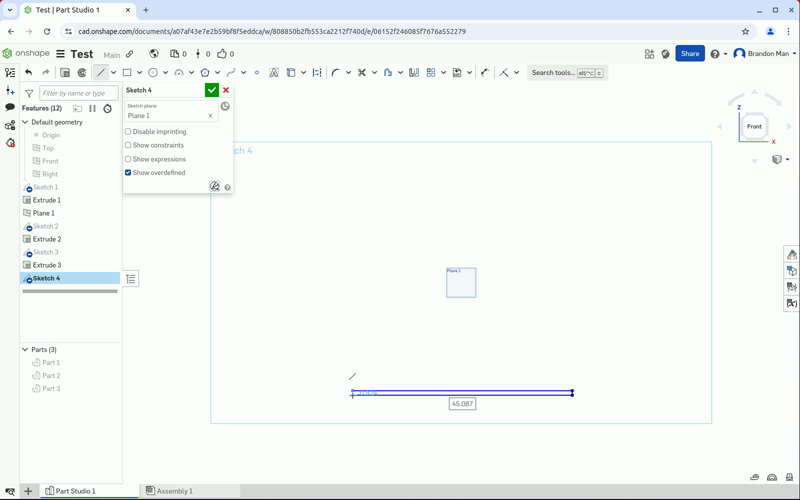
scroll(6)
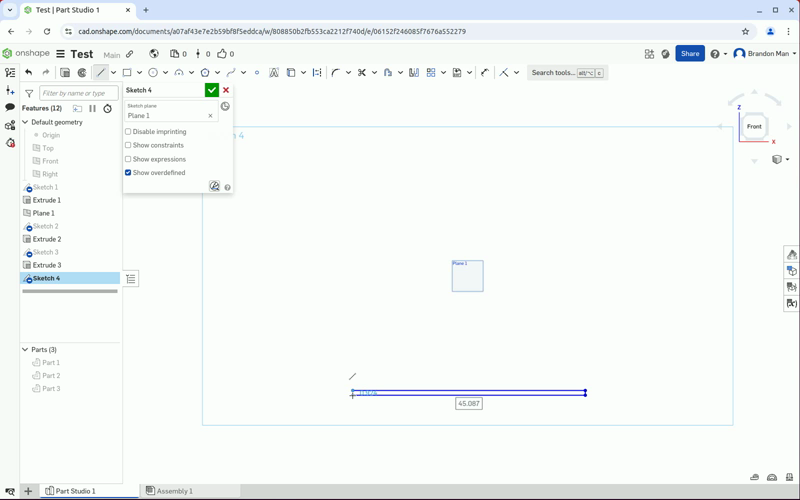
scroll(6)
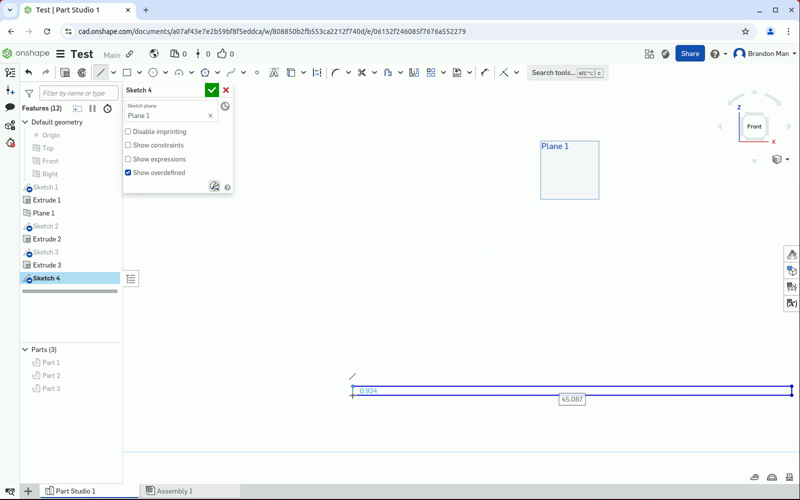
scroll(6)
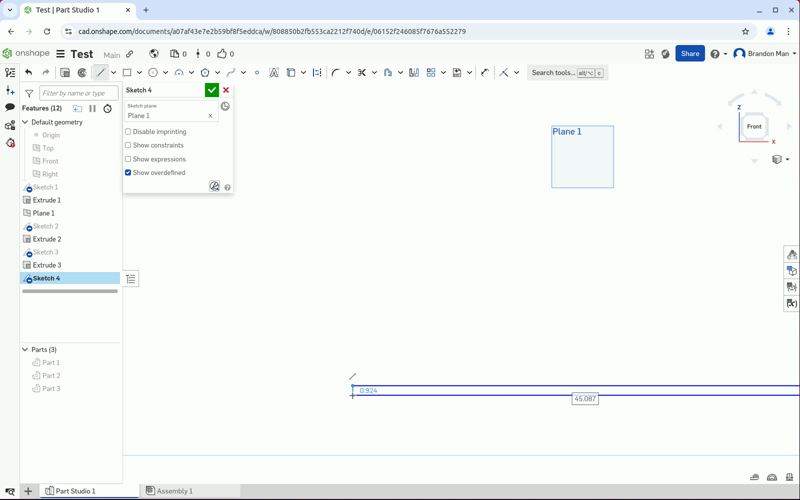
scroll(6)
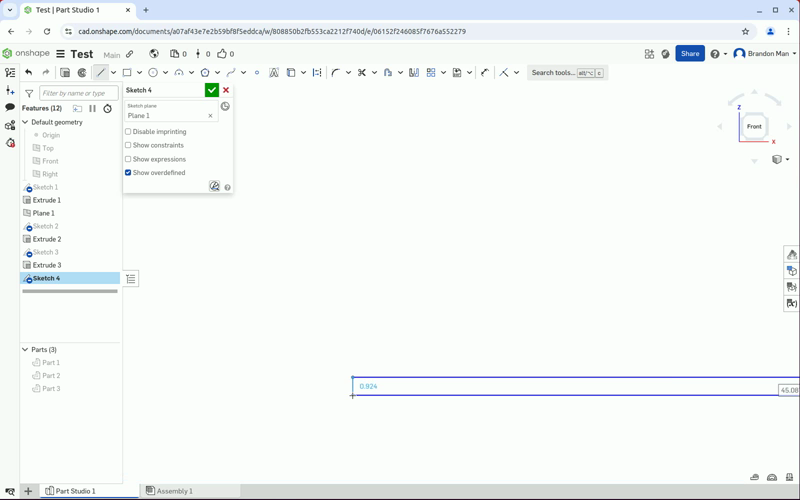
scroll(6)
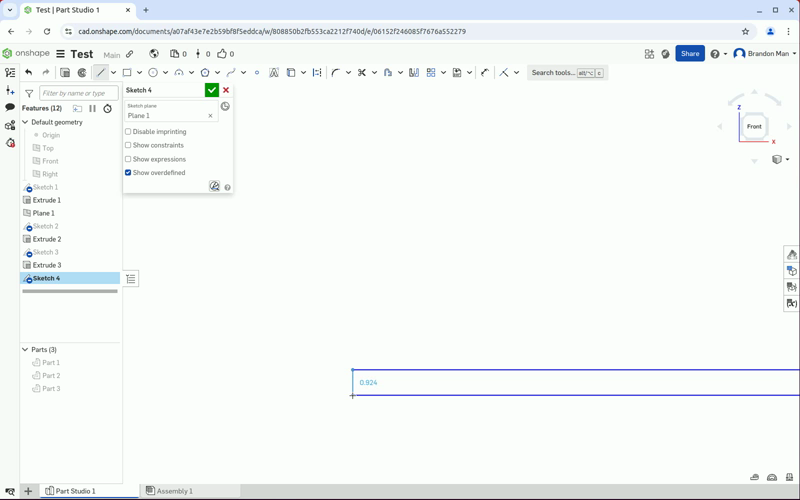
scroll(6)
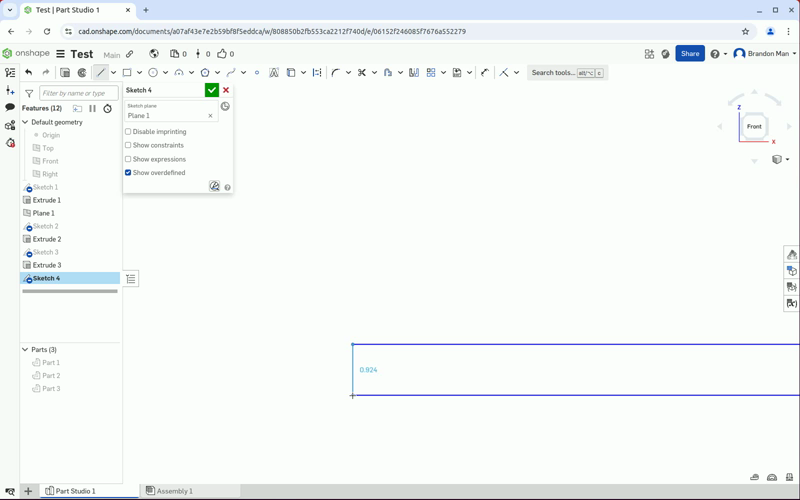
key_up(shift)
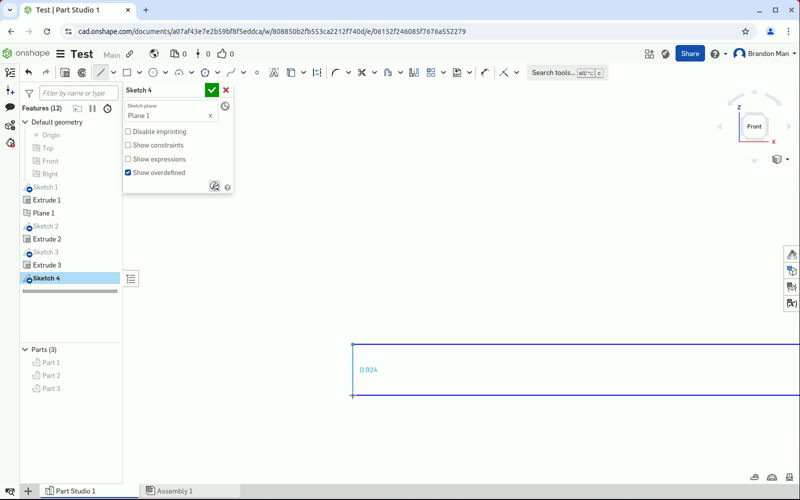
click(352, 395)
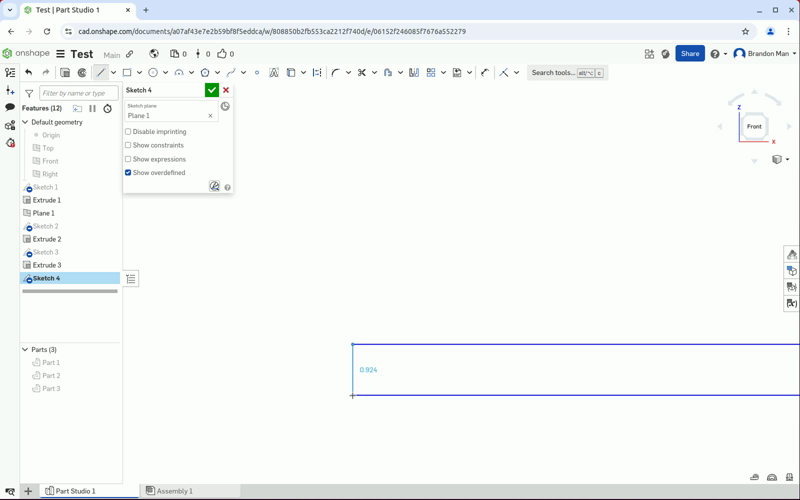
scroll(-6)
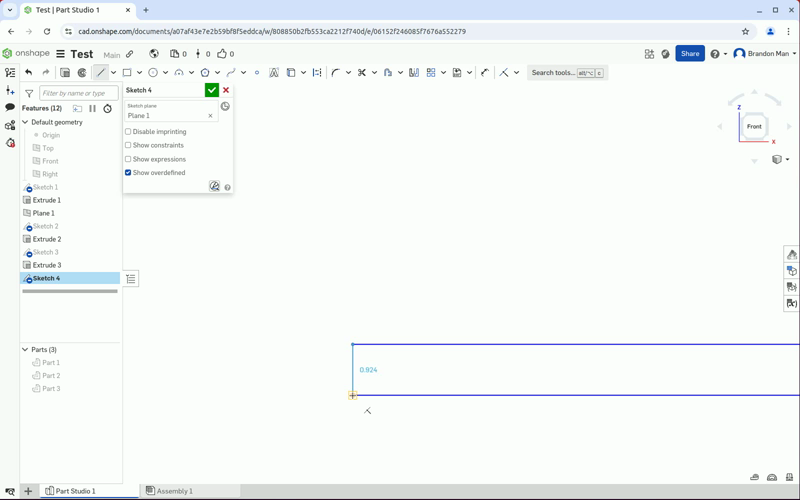
scroll(-6)
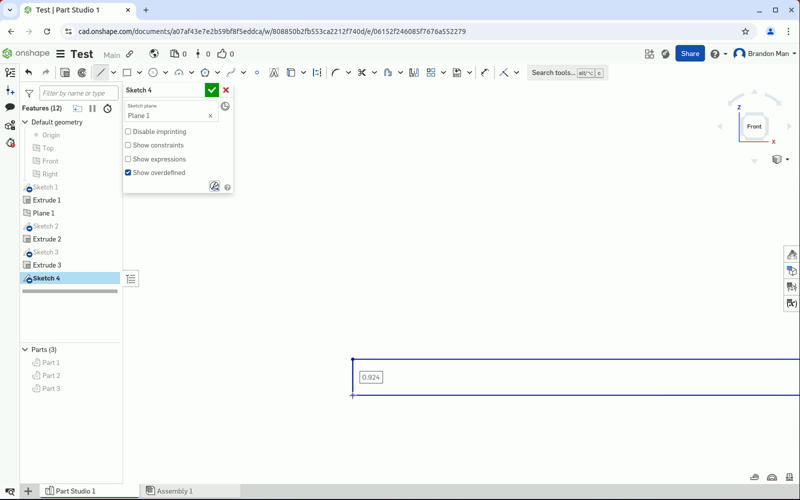
scroll(-6)
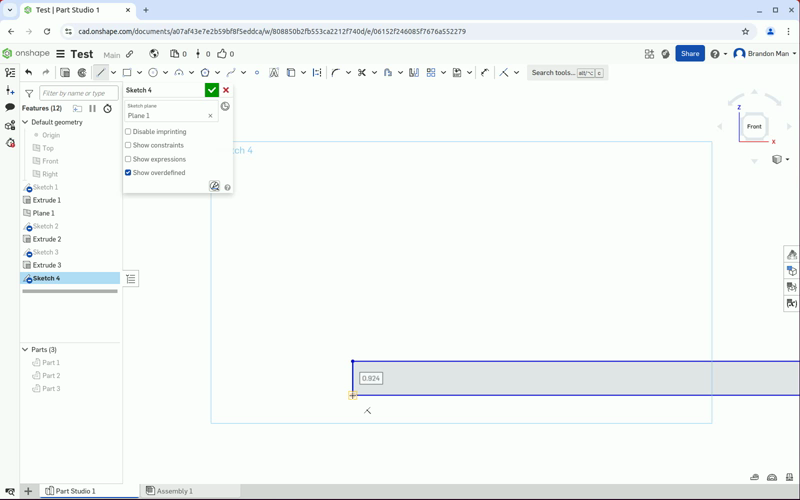
scroll(-6)
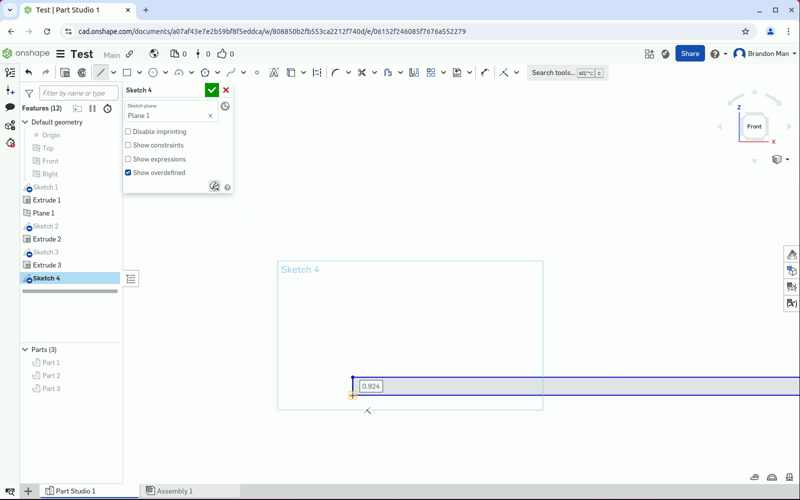
scroll(-6)
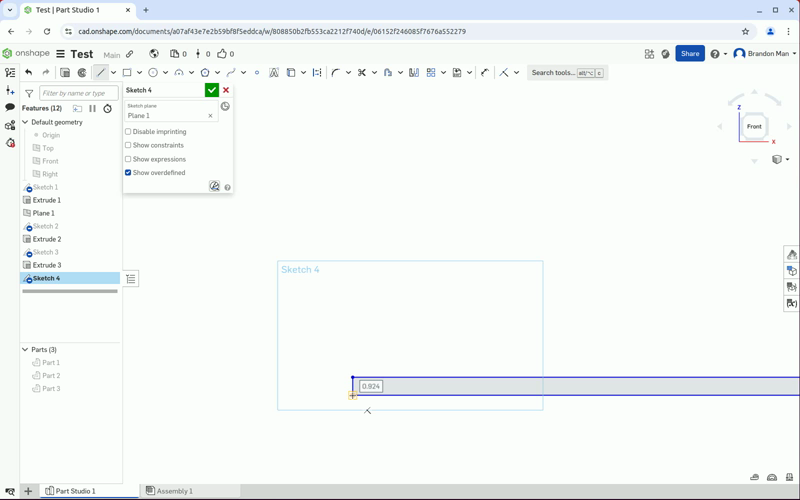
scroll(-6)
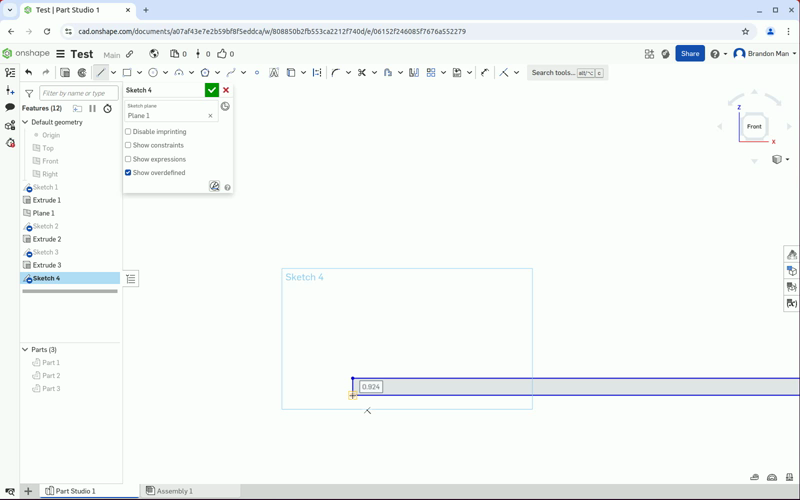
scroll(-6)
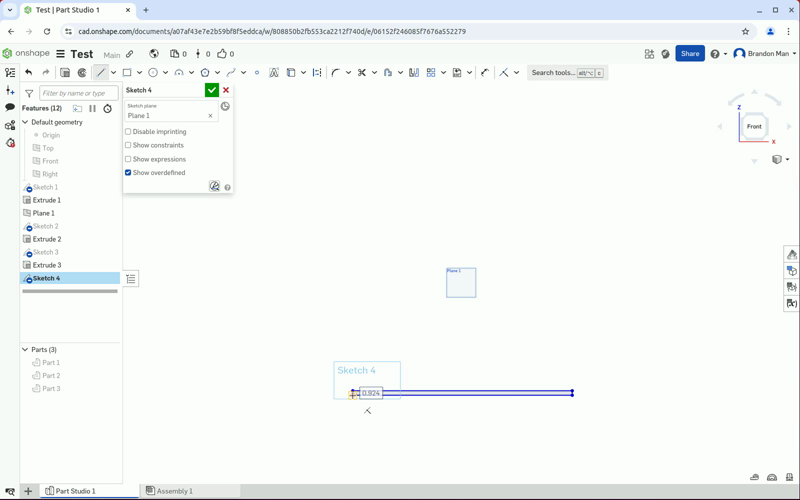
key(esc)
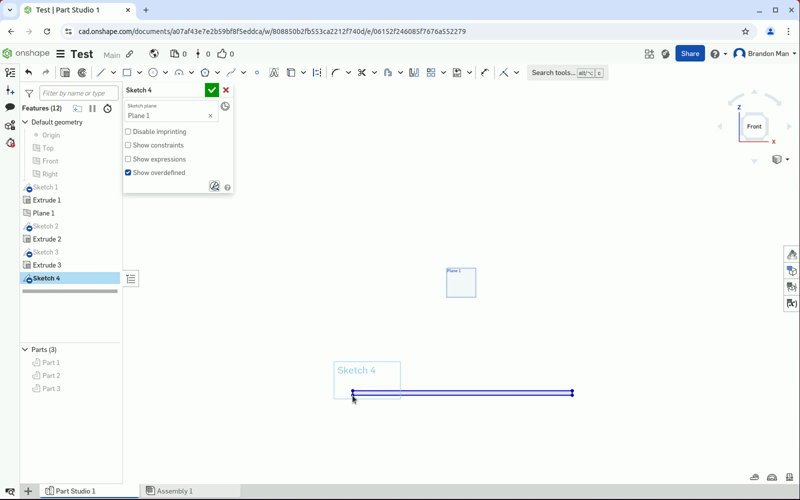
mouse_move(363, 392)
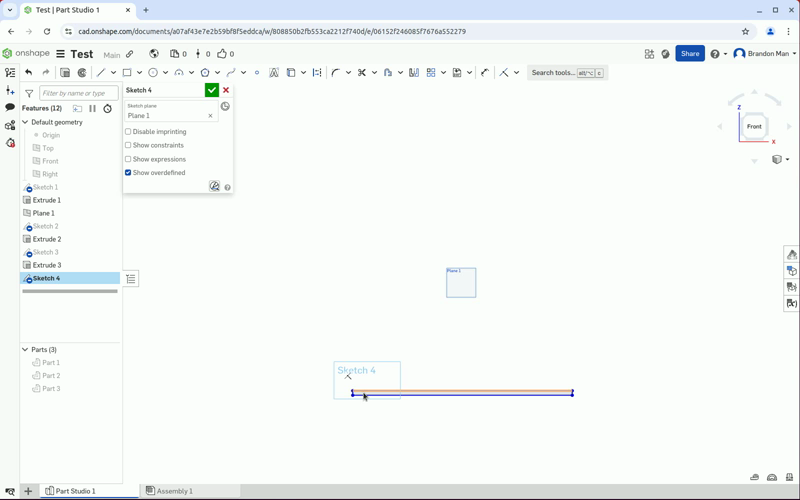
scroll(6)
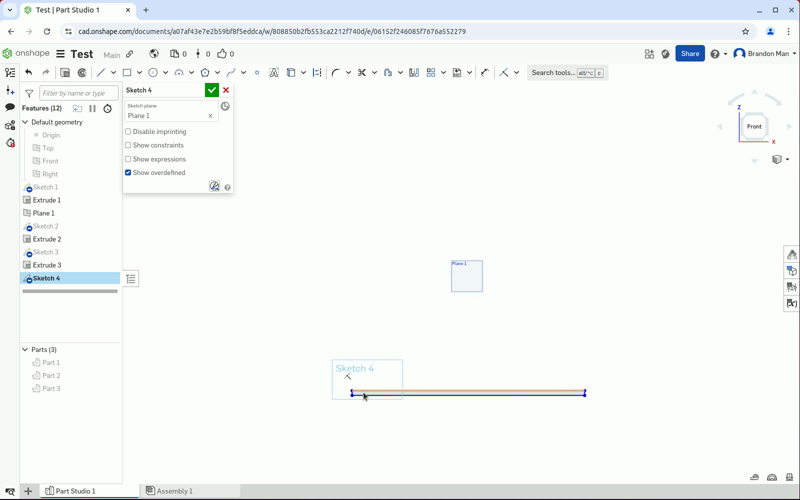
scroll(6)
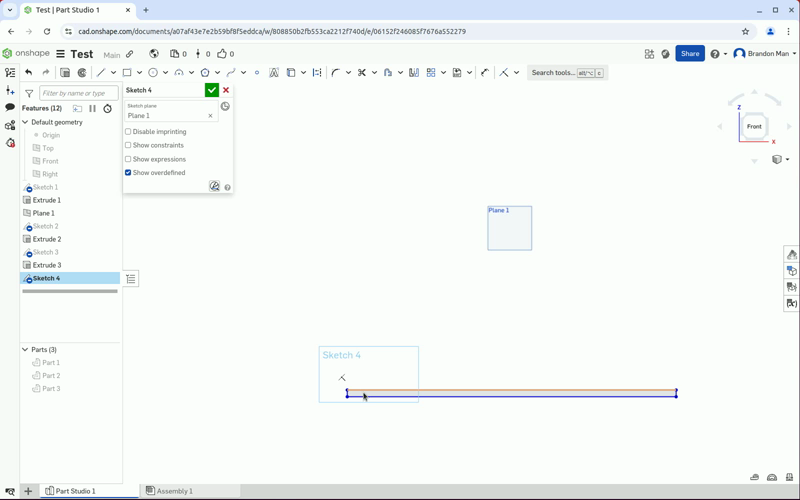
scroll(6)
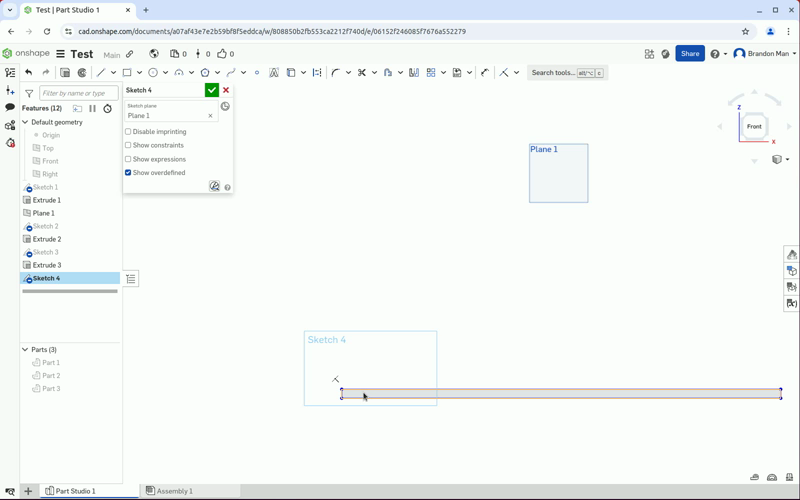
scroll(6)
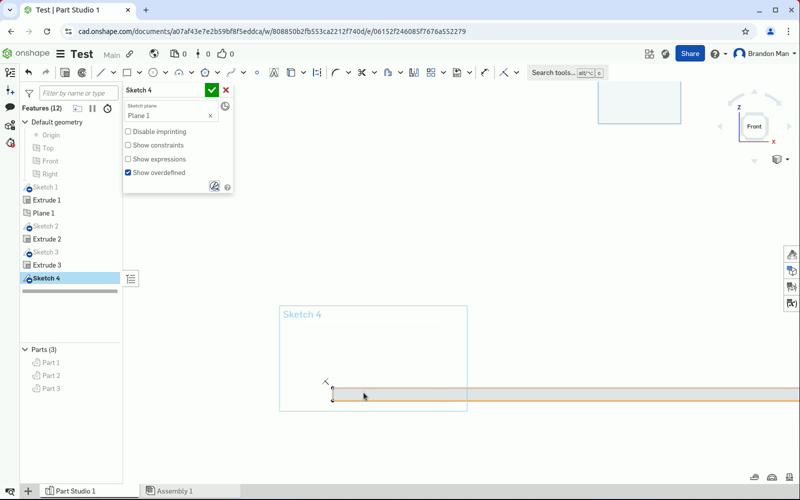
scroll(6)
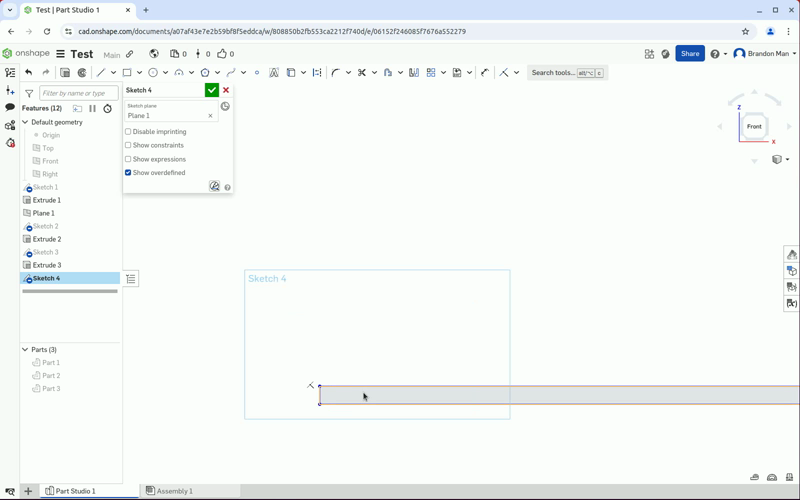
scroll(6)
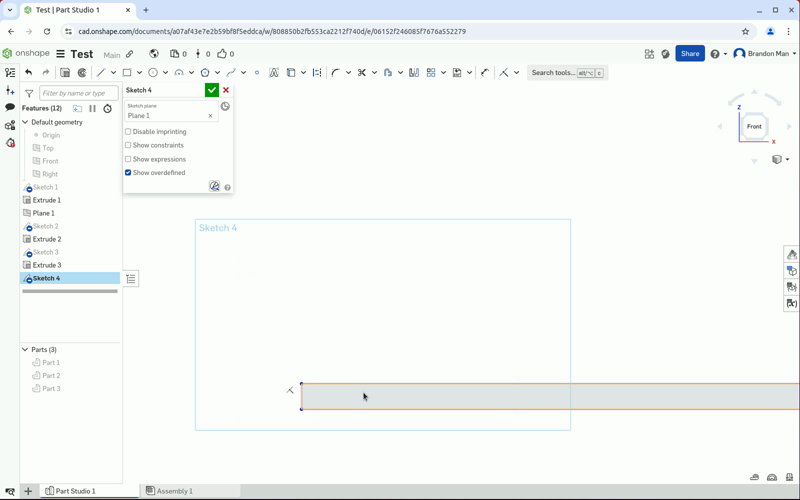
scroll(6)
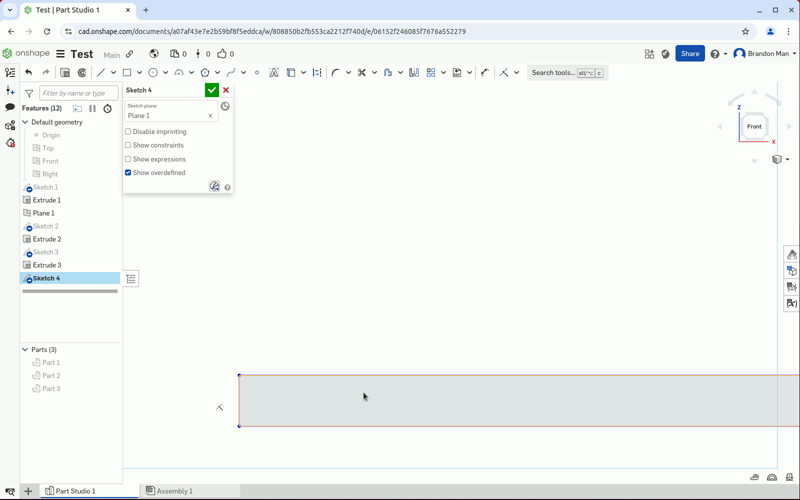
click(363, 392)
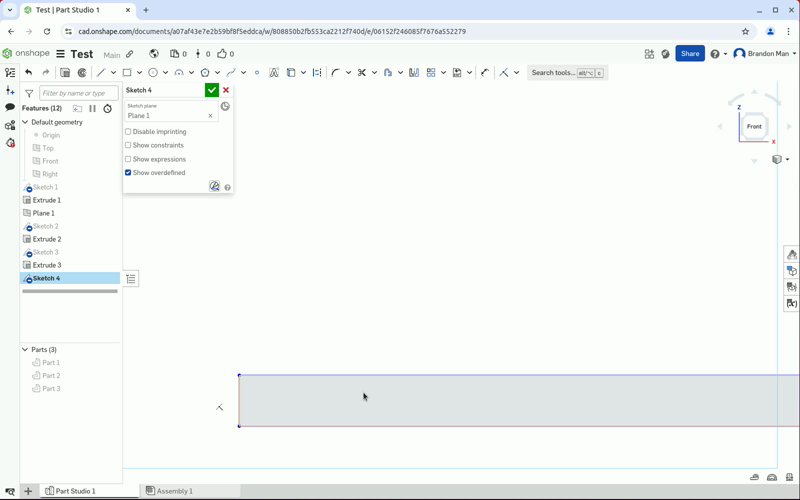
scroll(-6)
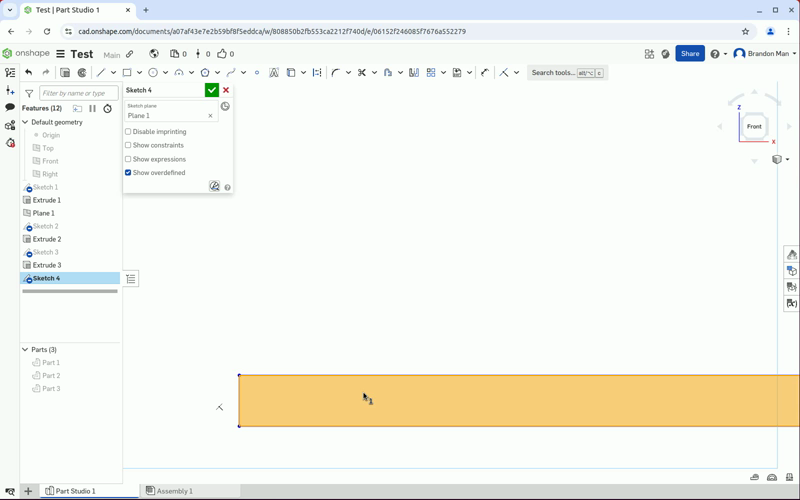
scroll(-6)
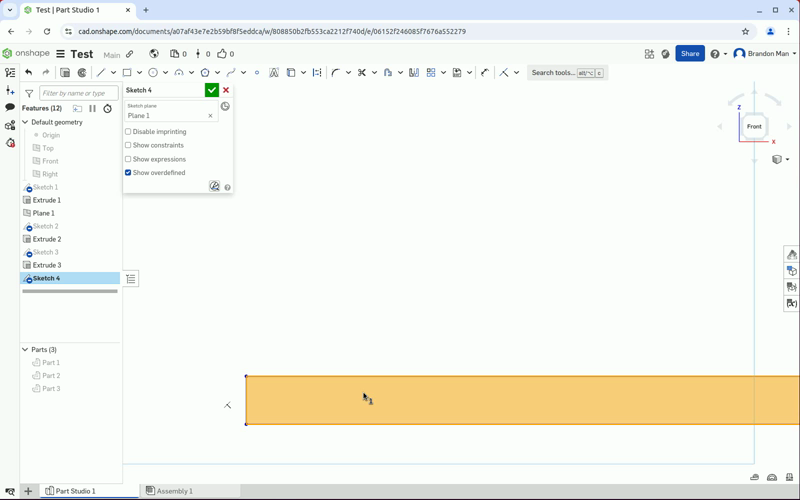
scroll(-6)
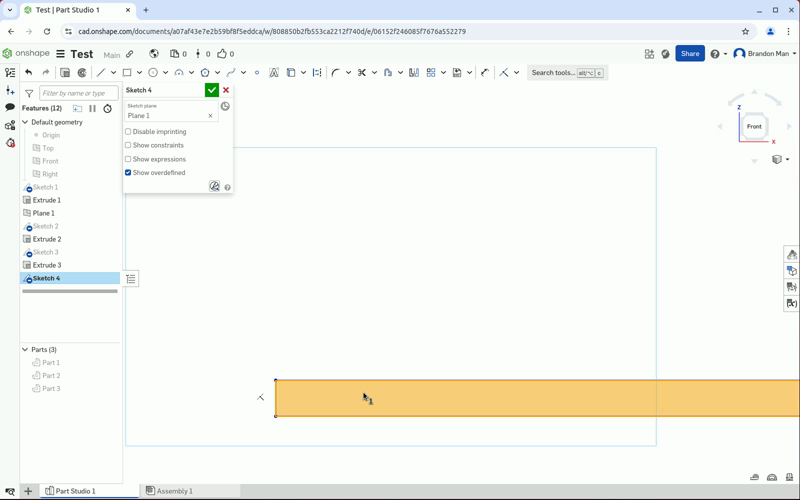
scroll(-6)
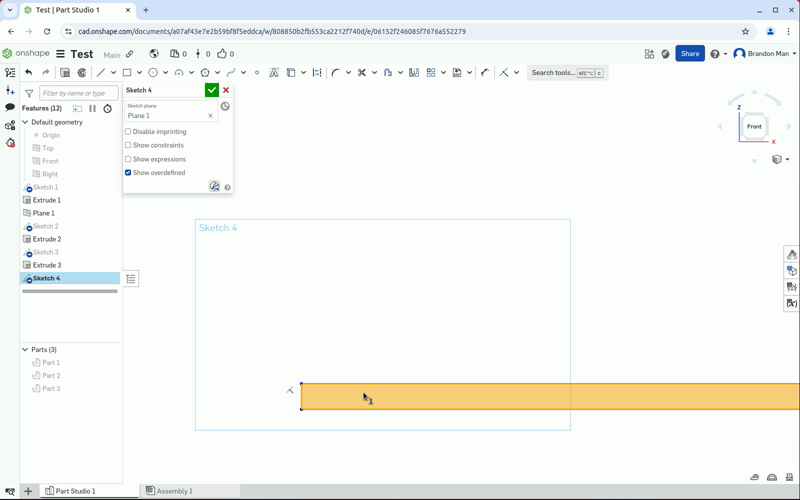
scroll(-6)
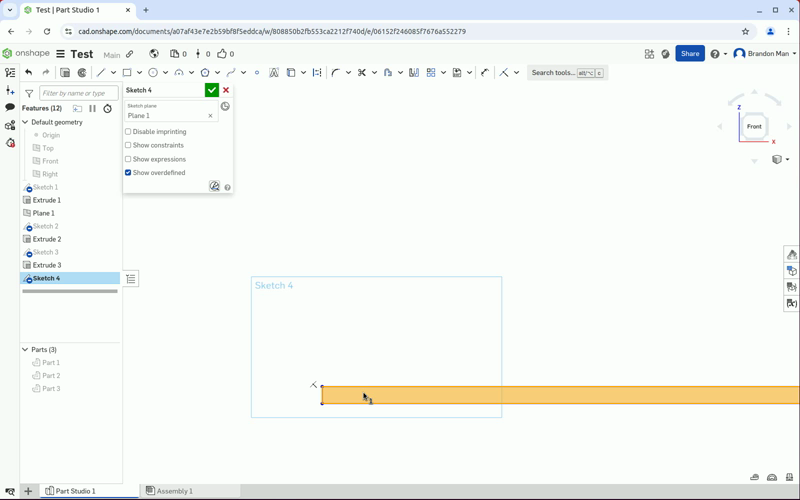
scroll(-6)
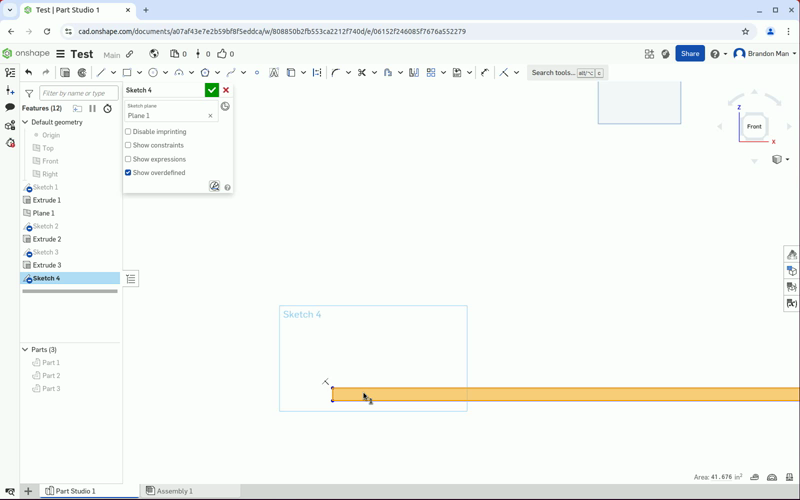
scroll(-6)
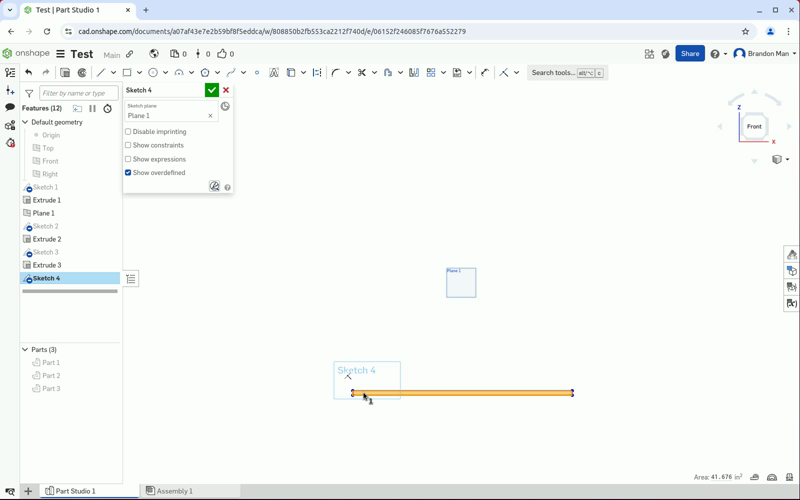
mouse_move(73, 352)
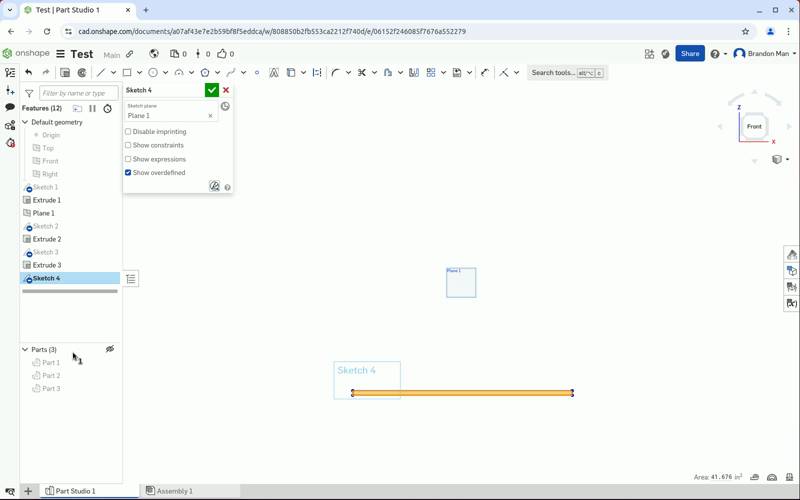
key(shift+y)
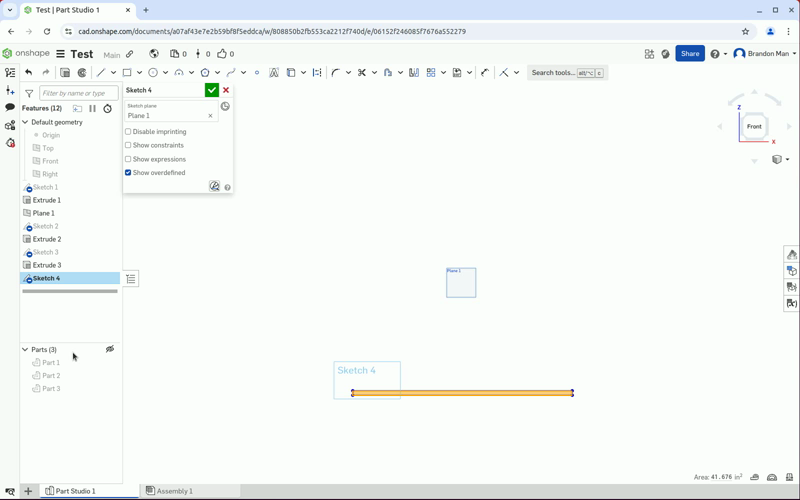
key(shift+e)
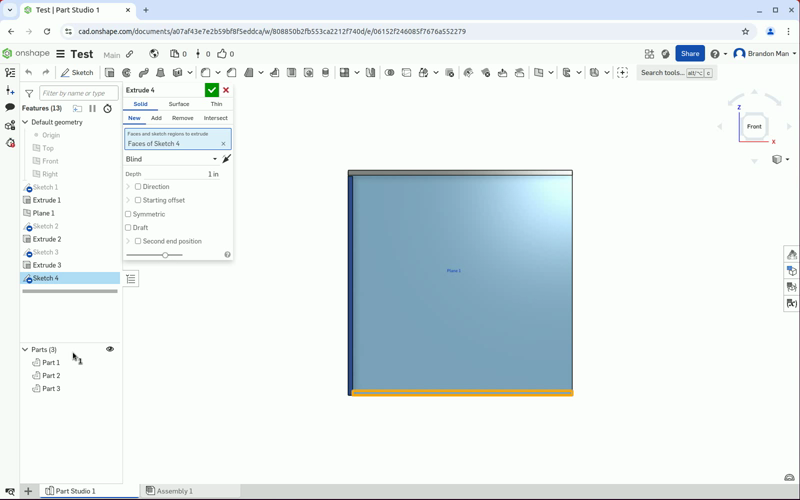
mouse_move(143, 106)
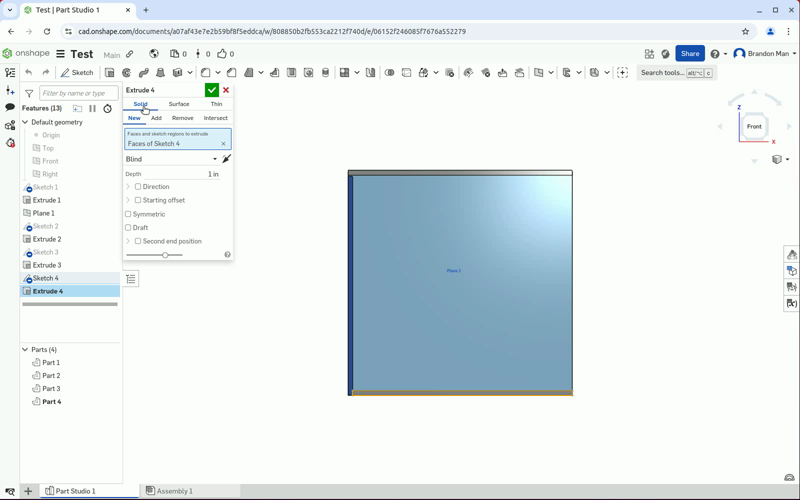
click(143, 106)
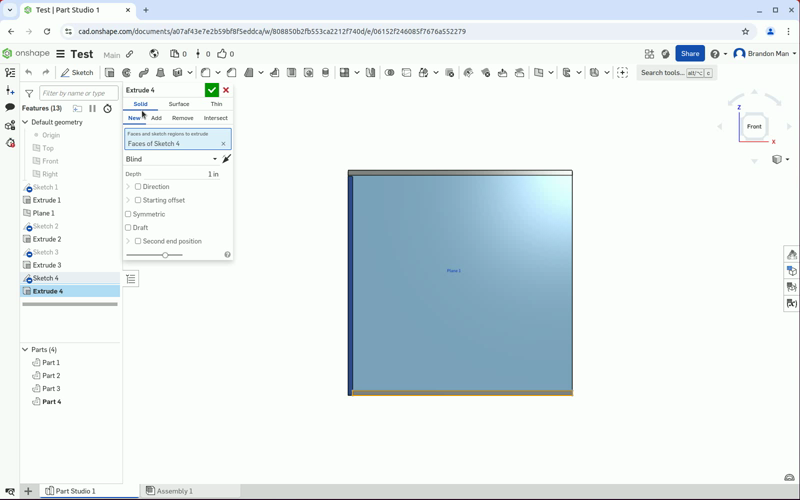
mouse_move(137, 120)
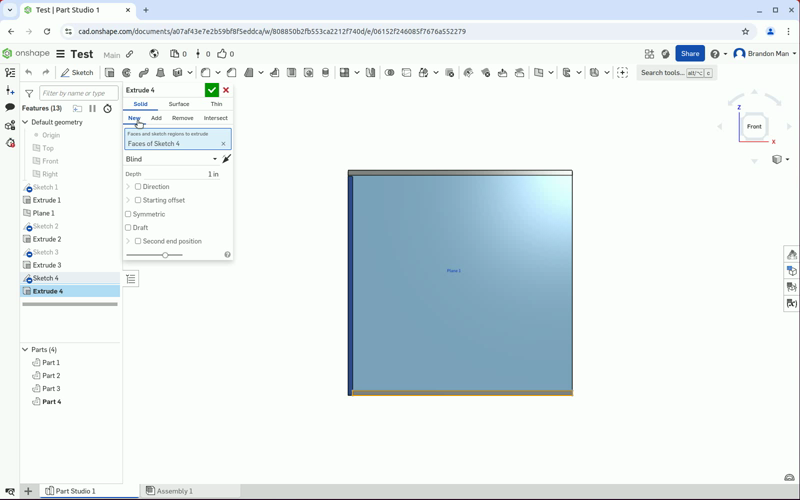
click(137, 120)
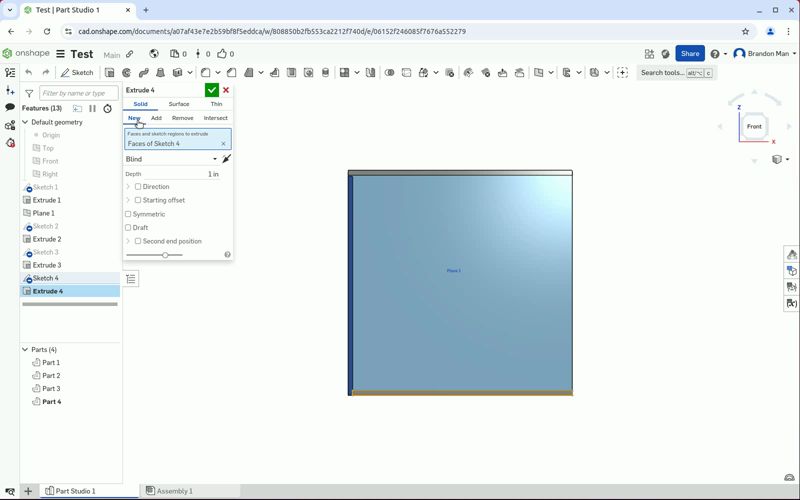
key(tab, 4)
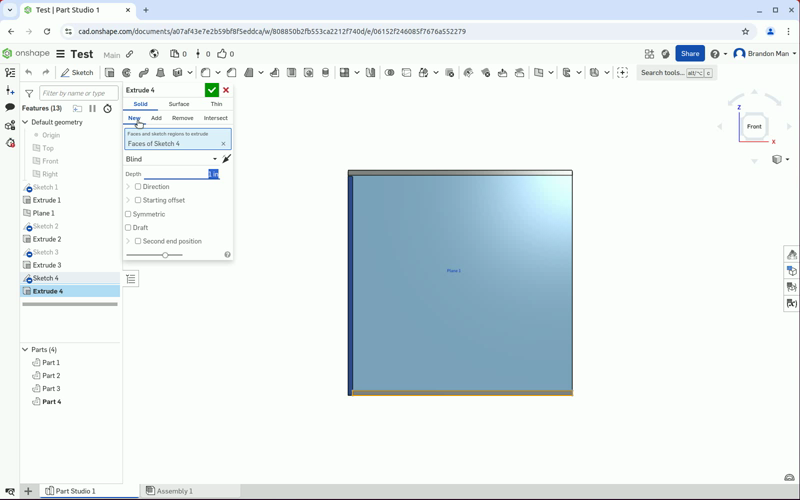
text(1.444)
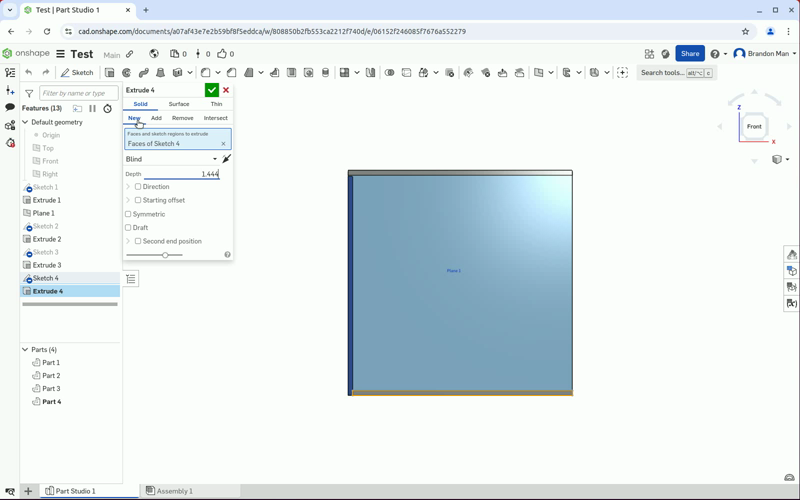
key(enter)
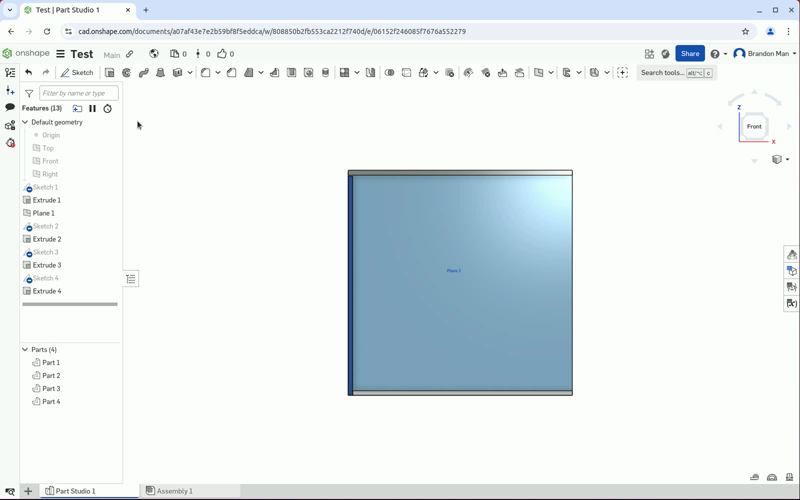
key(shift+h)
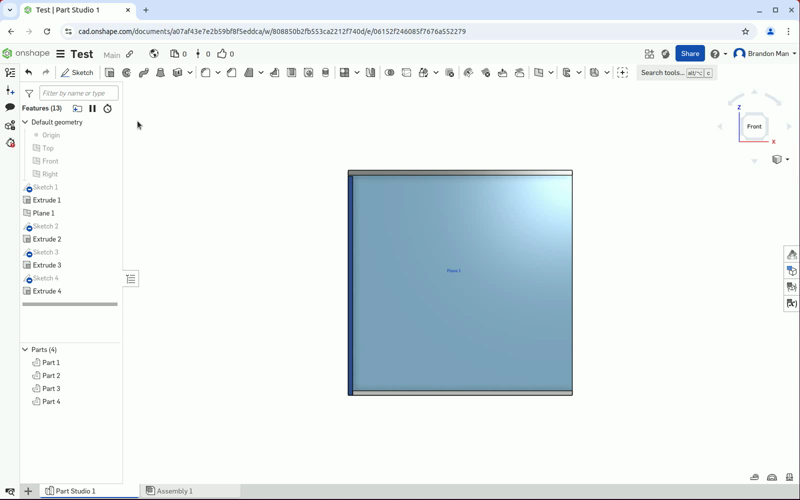
key(shift+h)
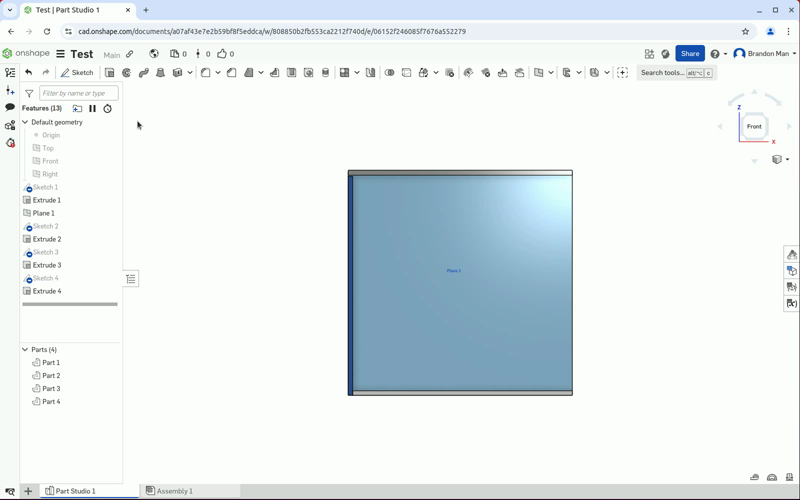
mouse_move(73, 189)
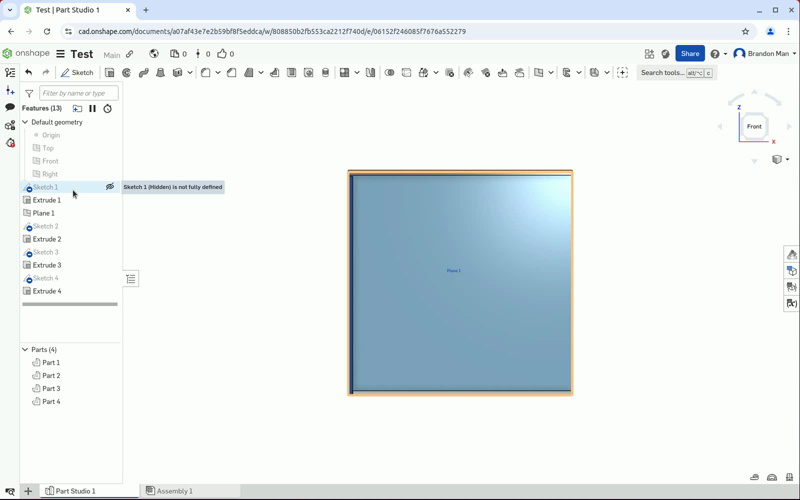
click(73, 189)
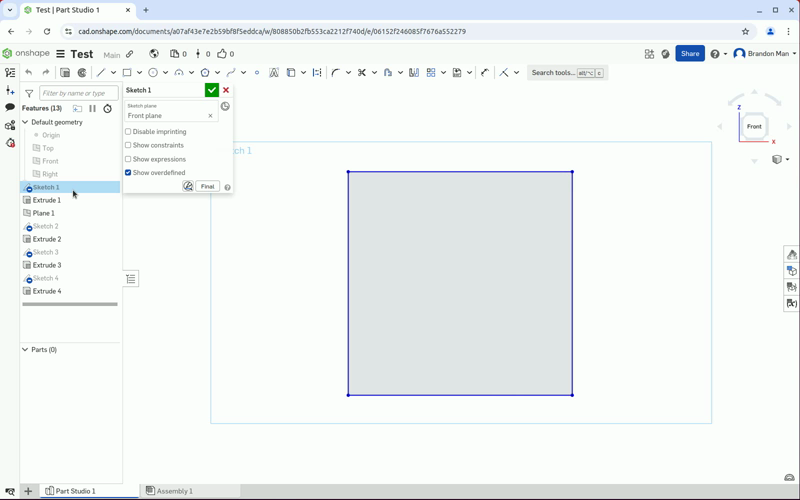
mouse_move(229, 92)
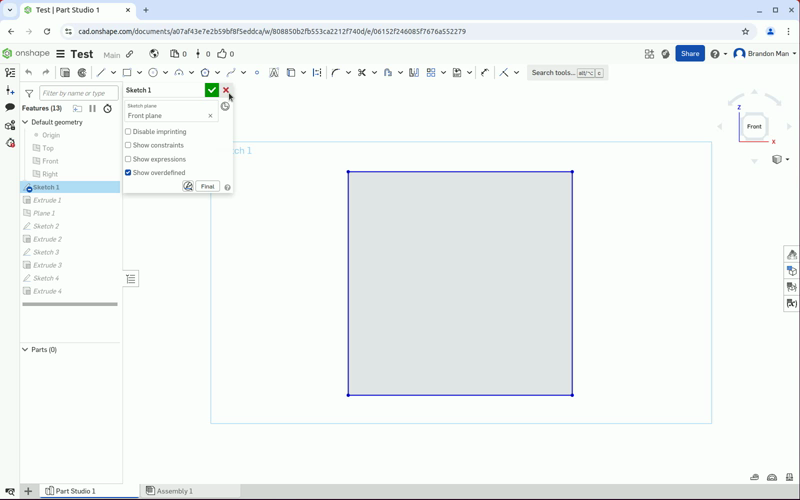
click(229, 92)
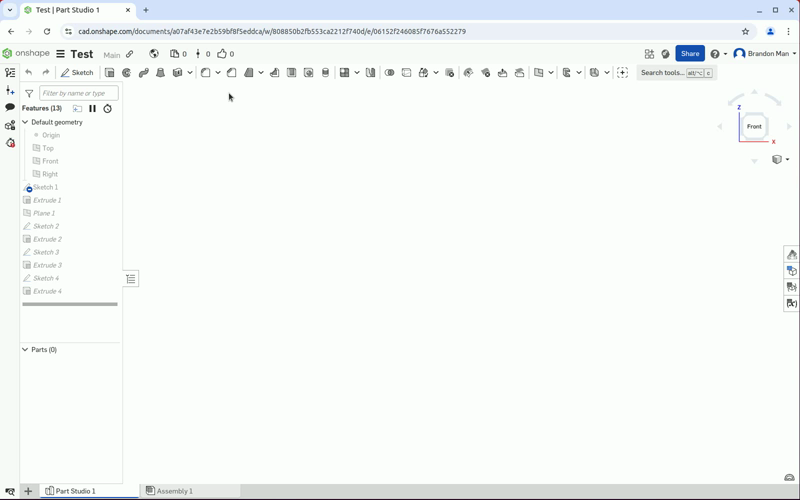
key(shift+s)
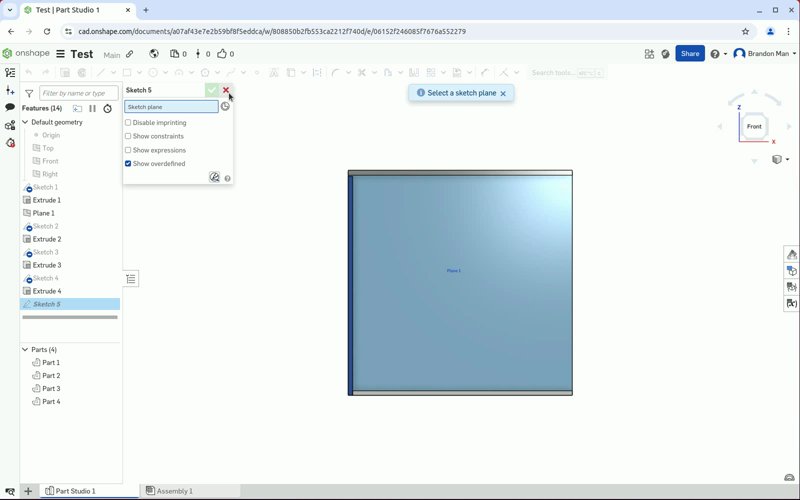
mouse_move(73, 215)
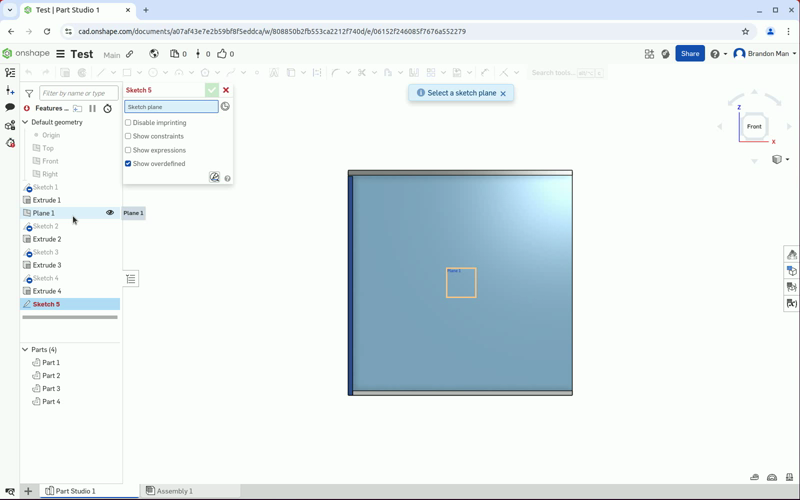
click(73, 215)
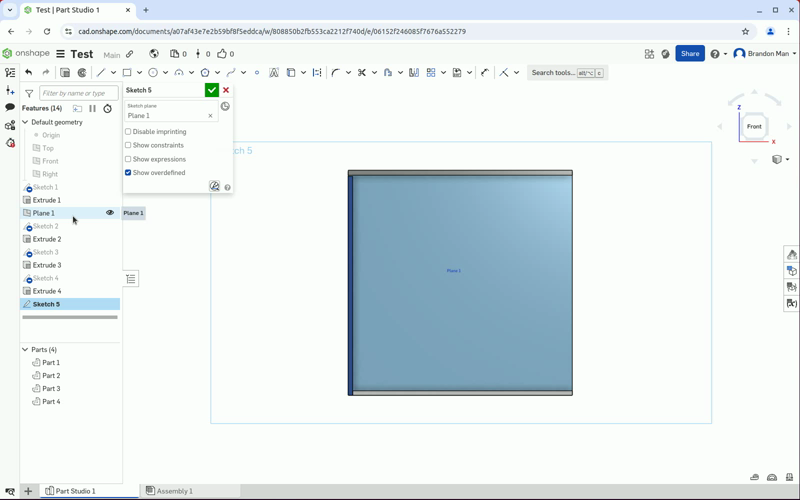
mouse_move(73, 352)
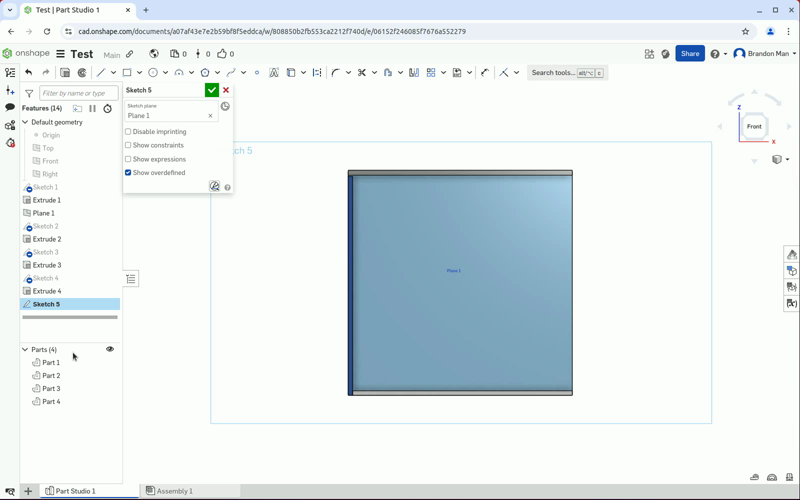
key(y)
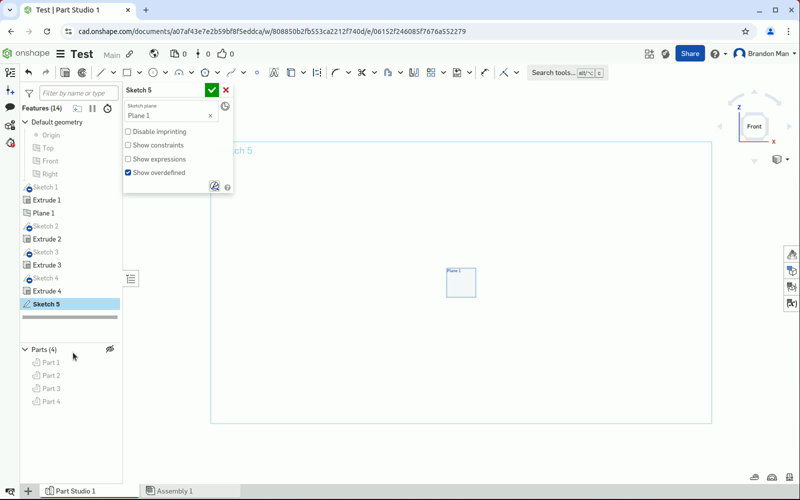
key(l)
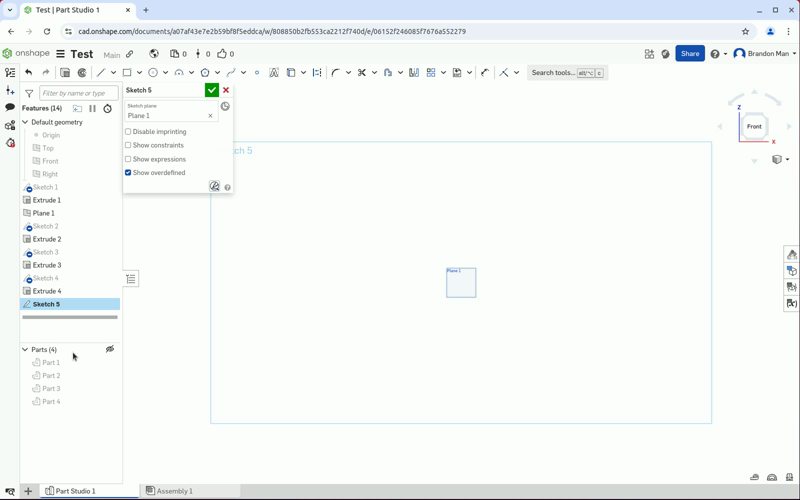
key_down(shift)
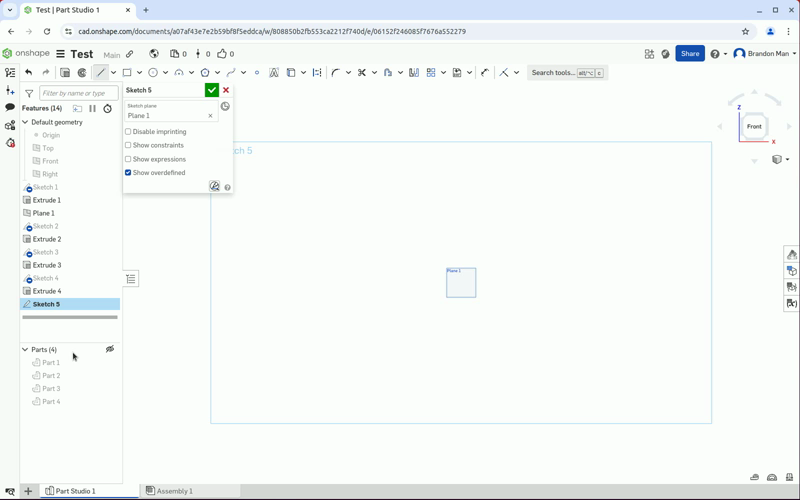
mouse_move(352, 380)
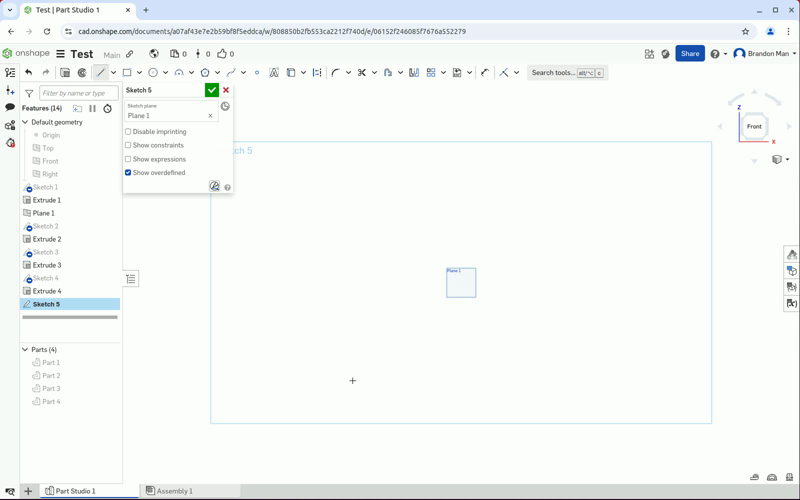
click(352, 380)
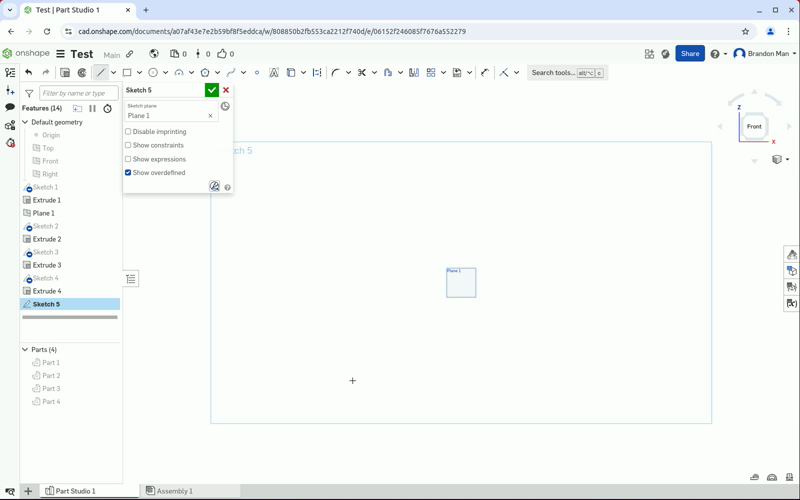
key_up(shift)
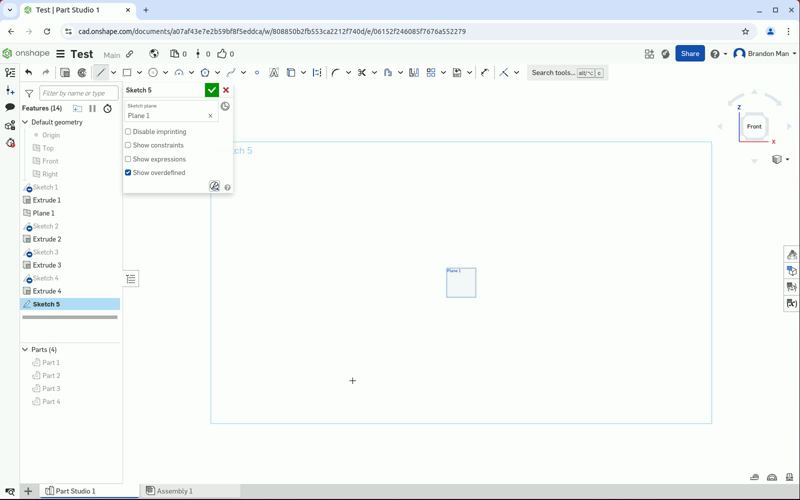
key_down(shift)
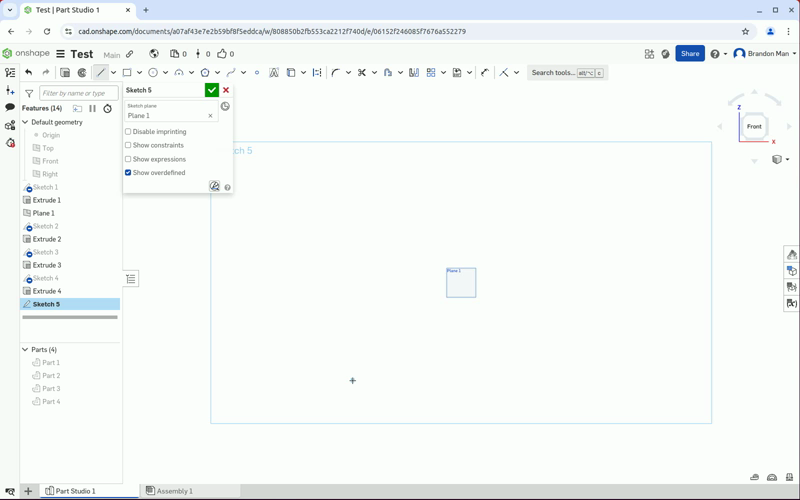
mouse_move(572, 380)
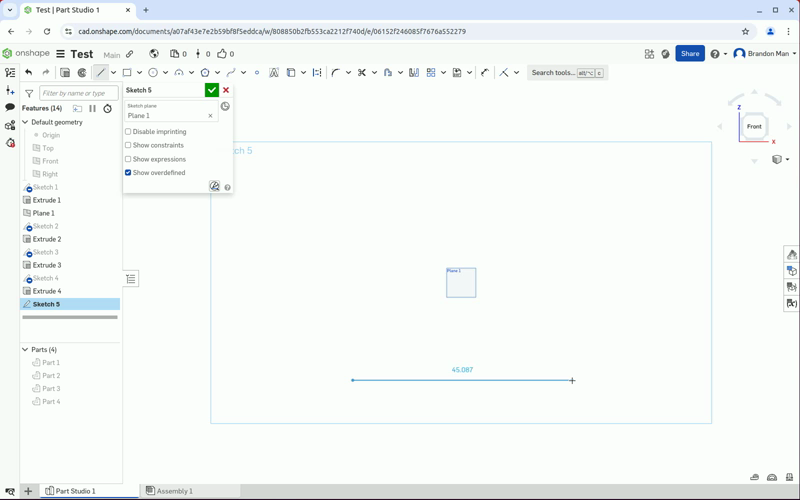
click(572, 380)
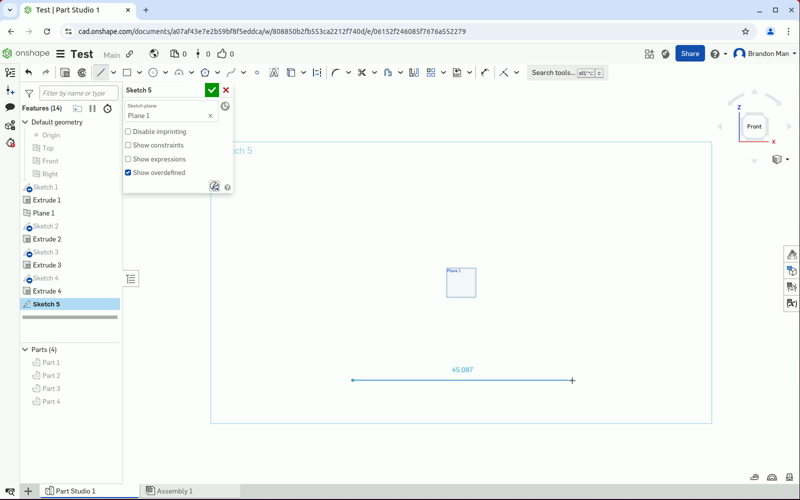
key_up(shift)
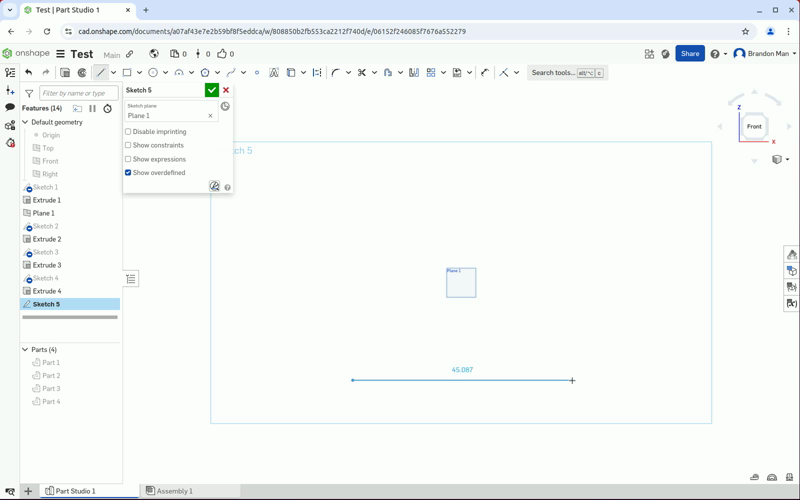
key_down(shift)
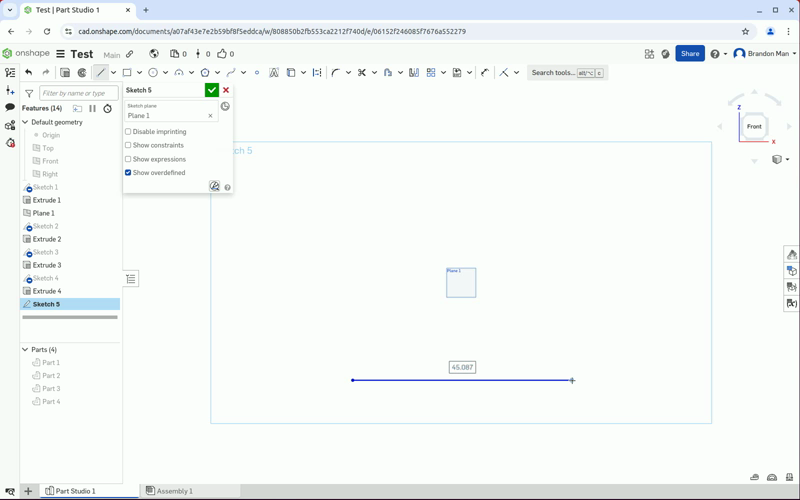
mouse_move(572, 186)
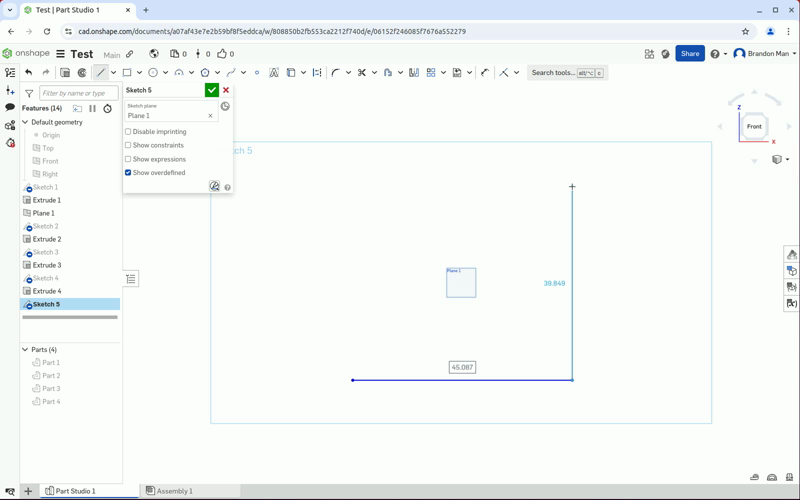
click(572, 186)
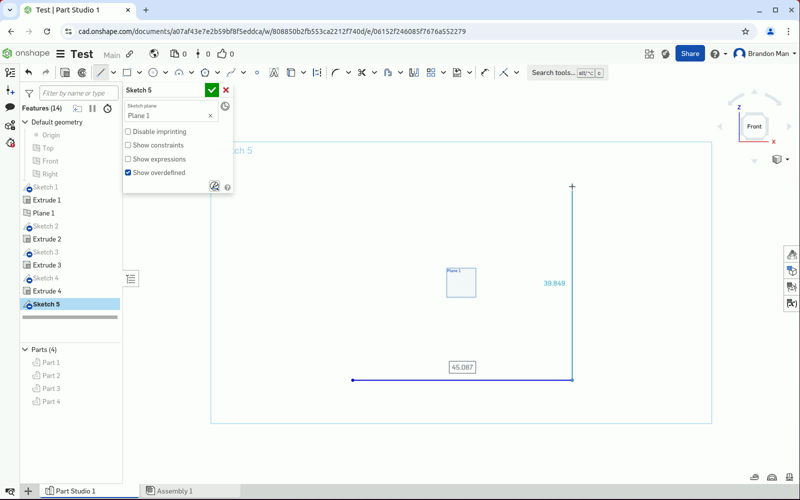
key_up(shift)
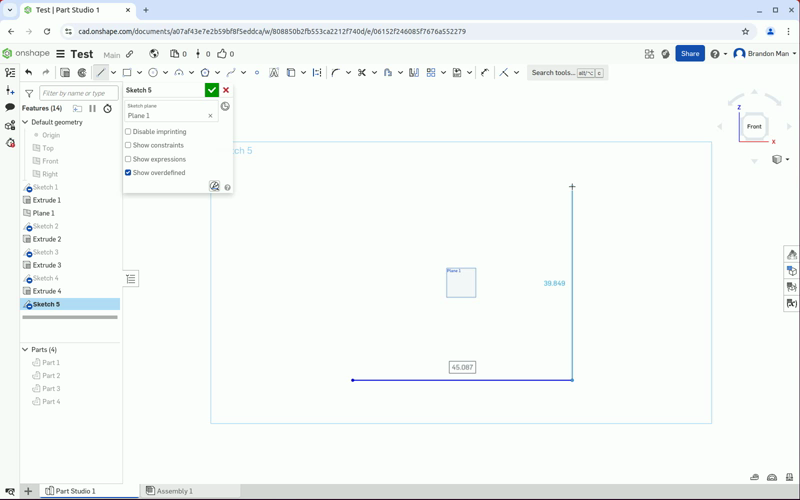
key_down(shift)
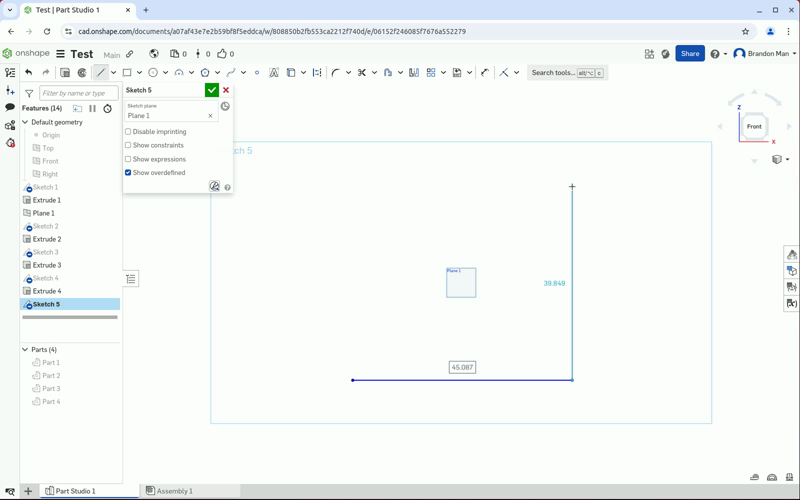
mouse_move(353, 186)
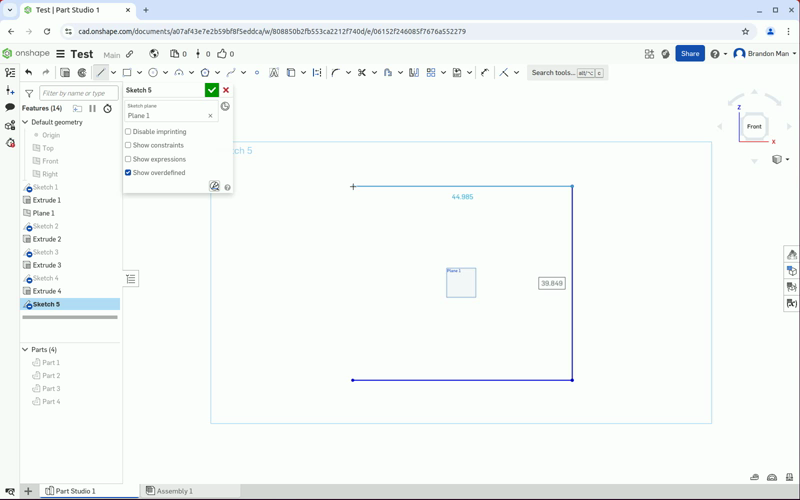
click(353, 186)
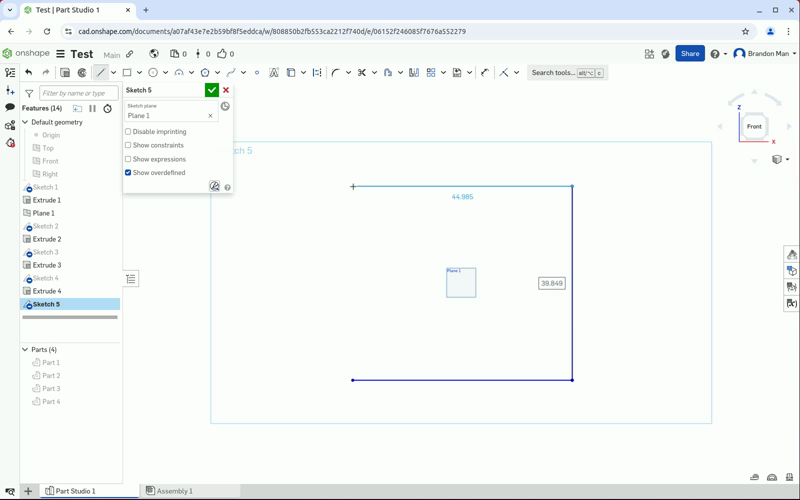
key_up(shift)
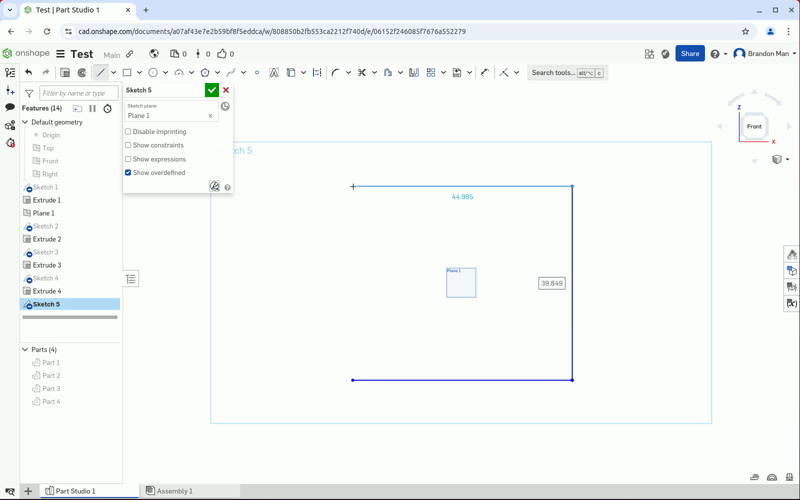
key_down(shift)
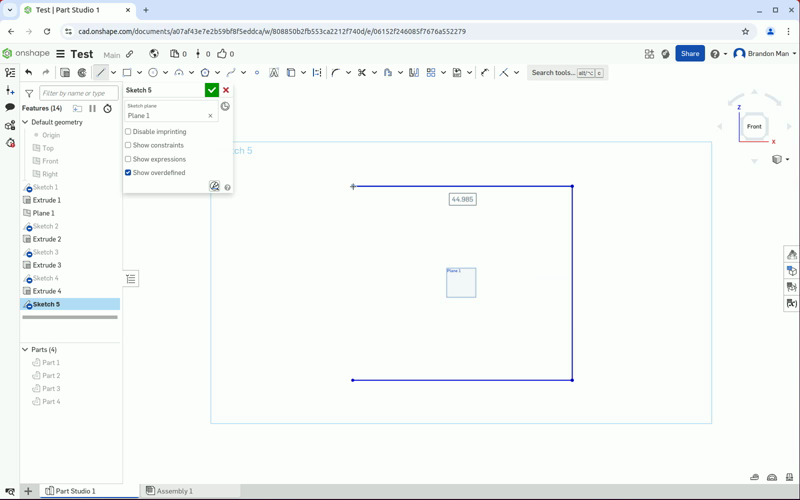
mouse_move(352, 380)
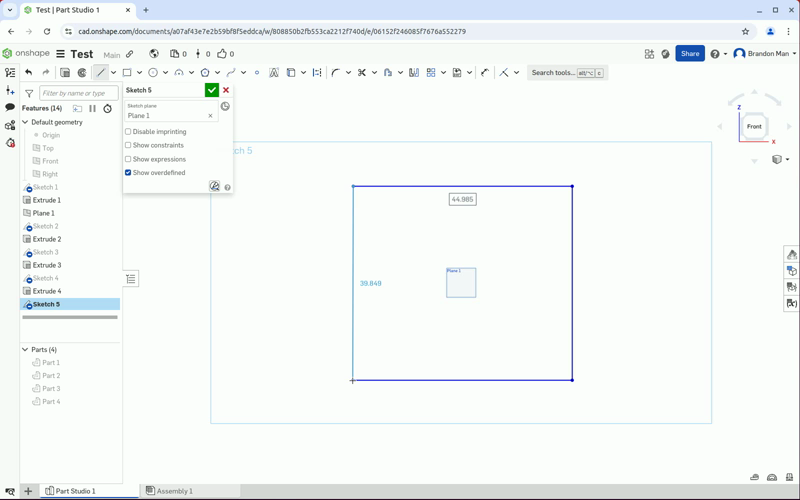
key_up(shift)
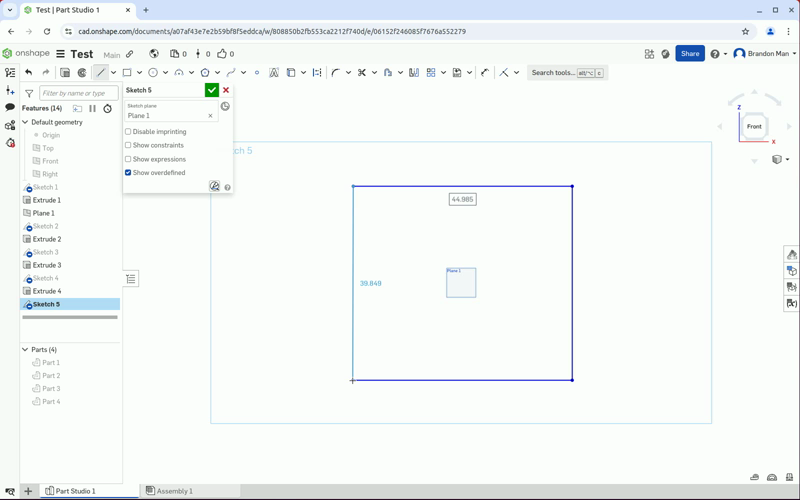
click(352, 380)
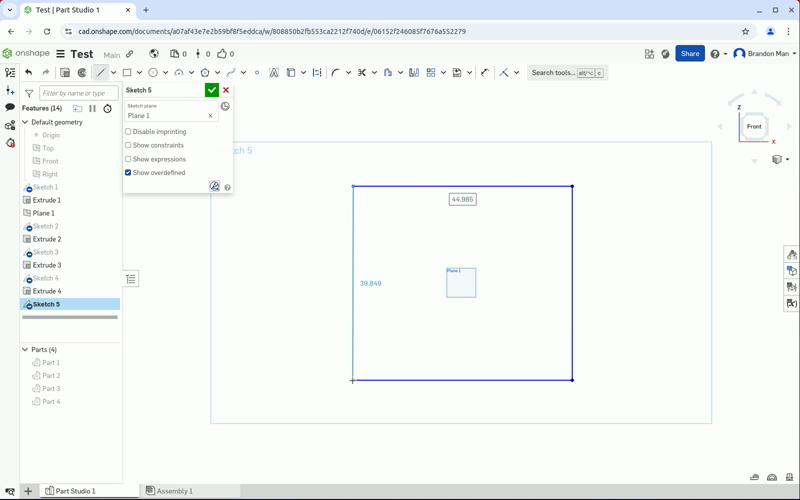
key(esc)
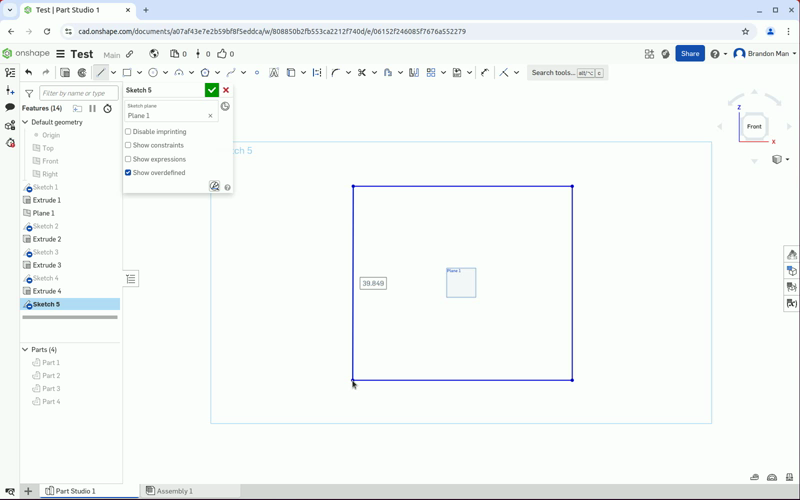
mouse_move(541, 260)
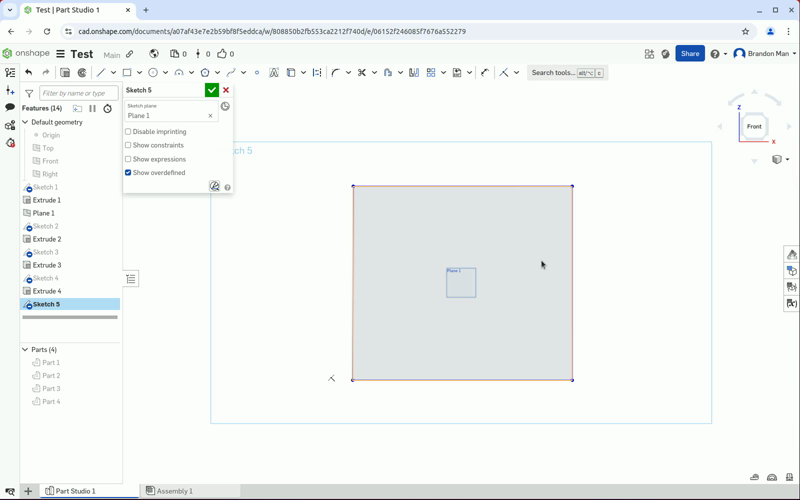
click(541, 260)
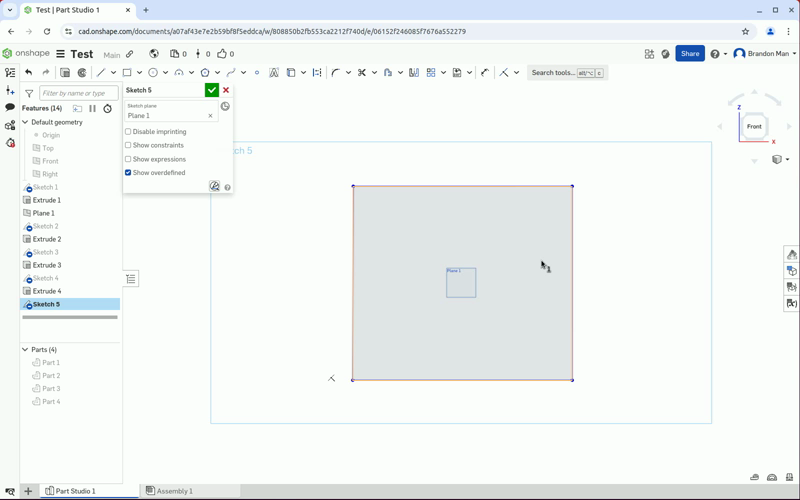
mouse_move(73, 352)
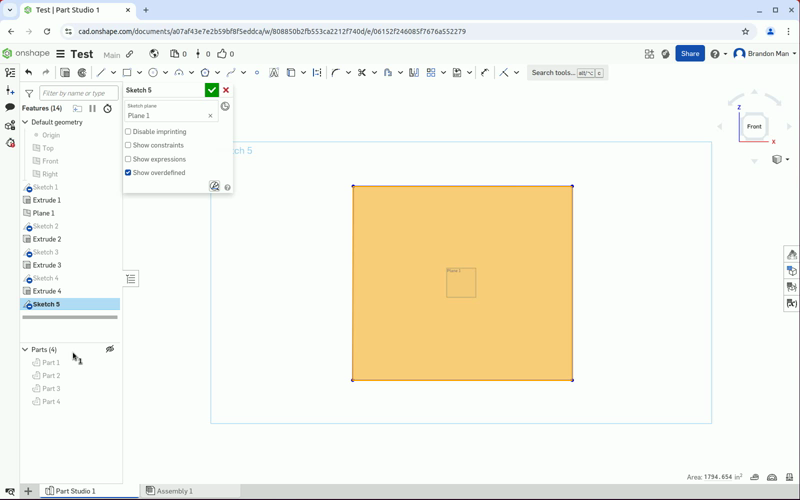
key(shift+y)
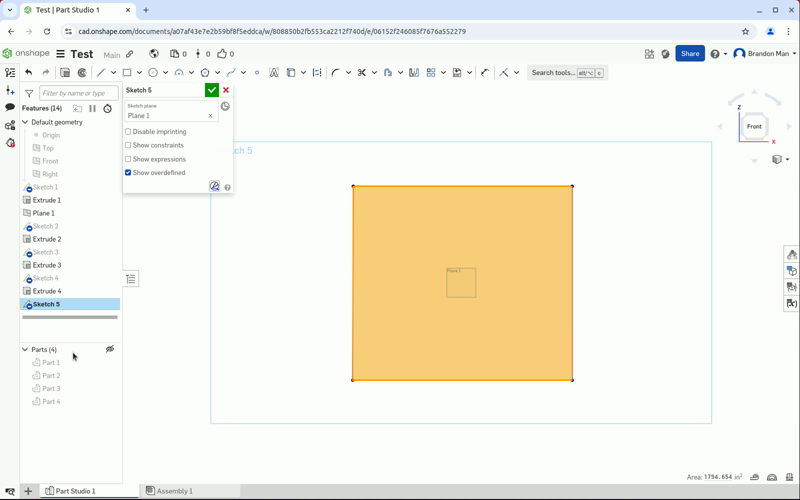
key(shift+e)
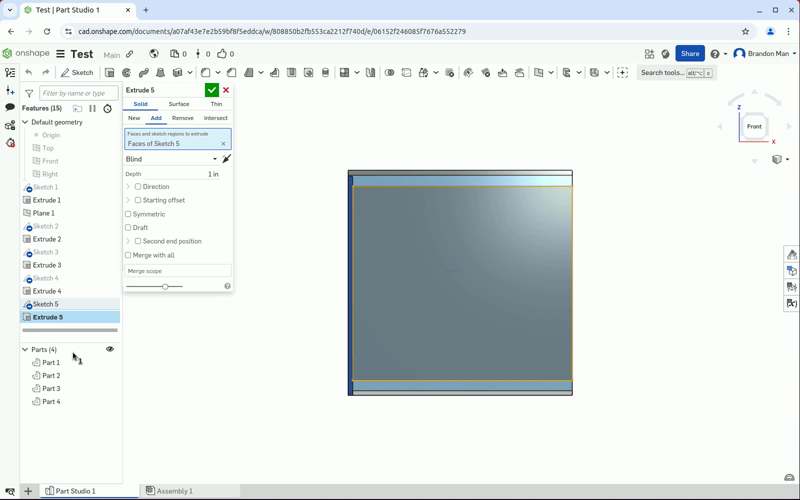
mouse_move(143, 106)
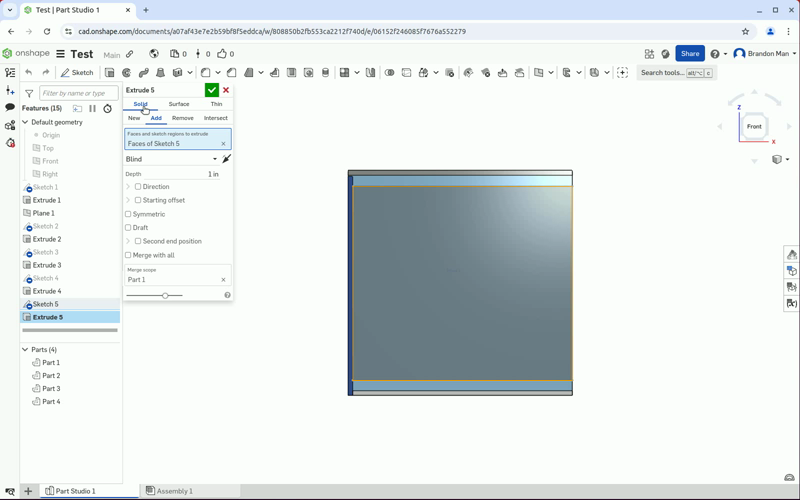
click(143, 106)
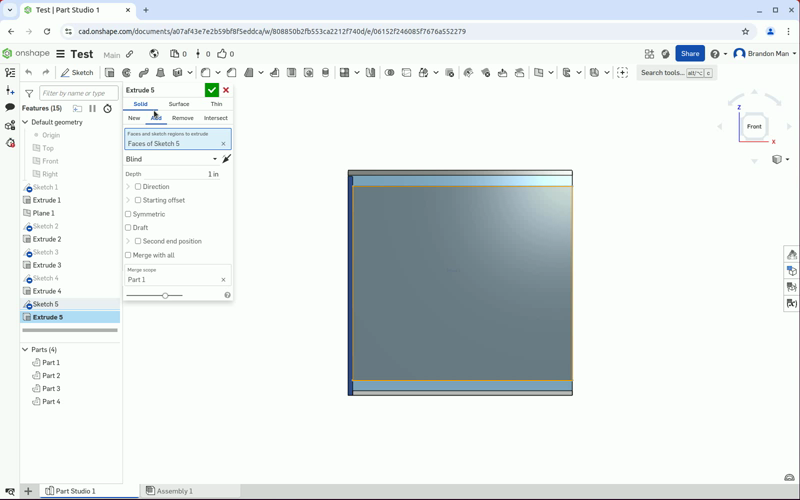
mouse_move(186, 120)
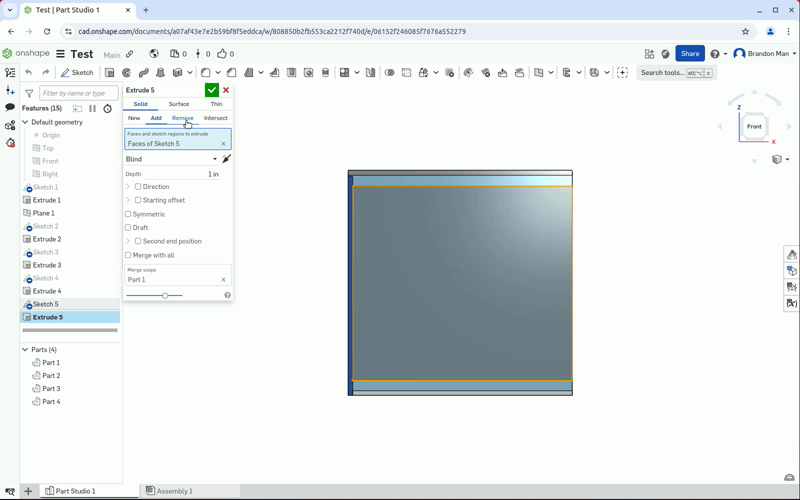
click(186, 120)
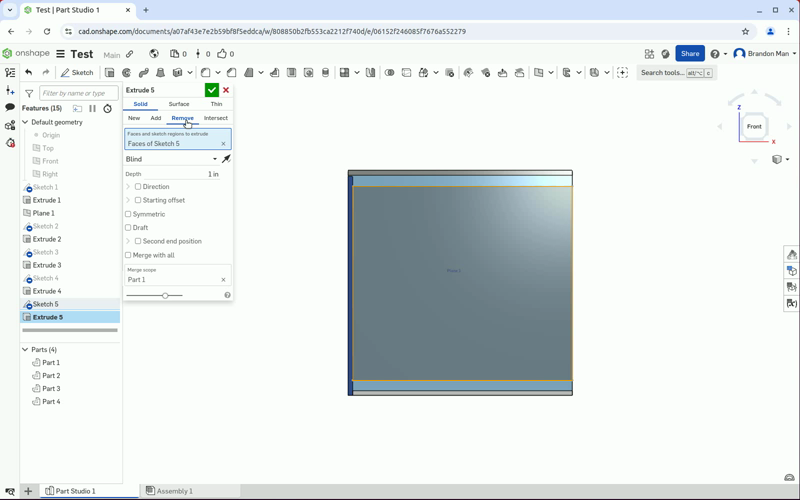
key(tab, 4)
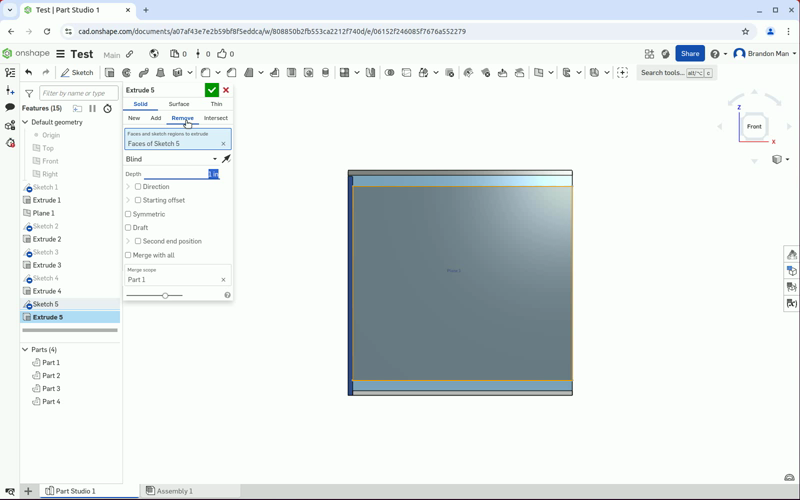
text(11.073)
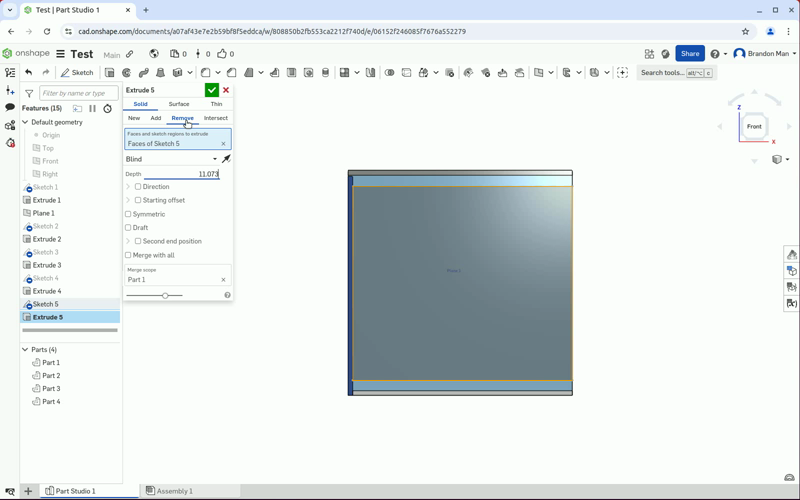
key(tab, 6)
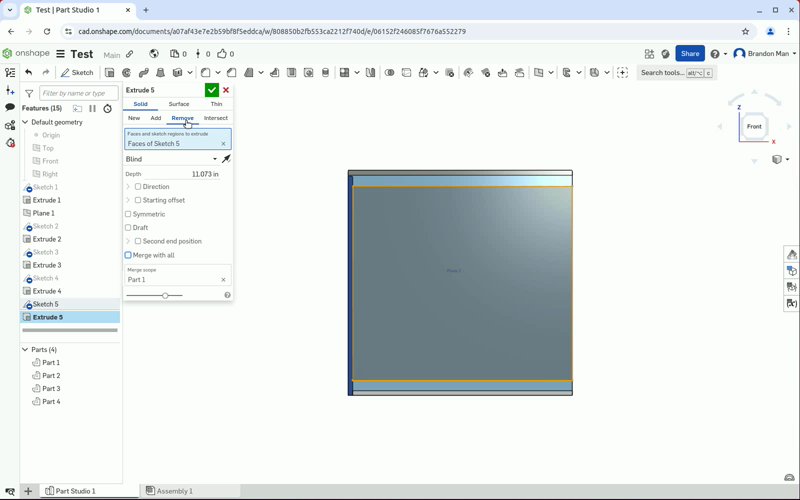
key(space)
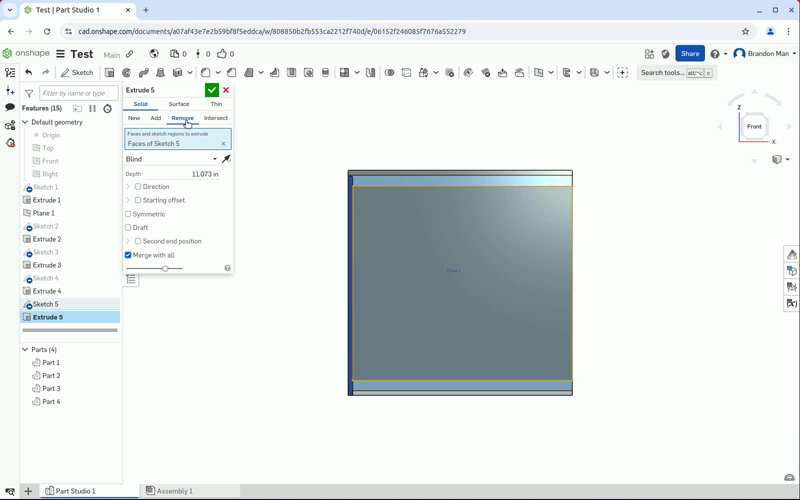
key(enter)
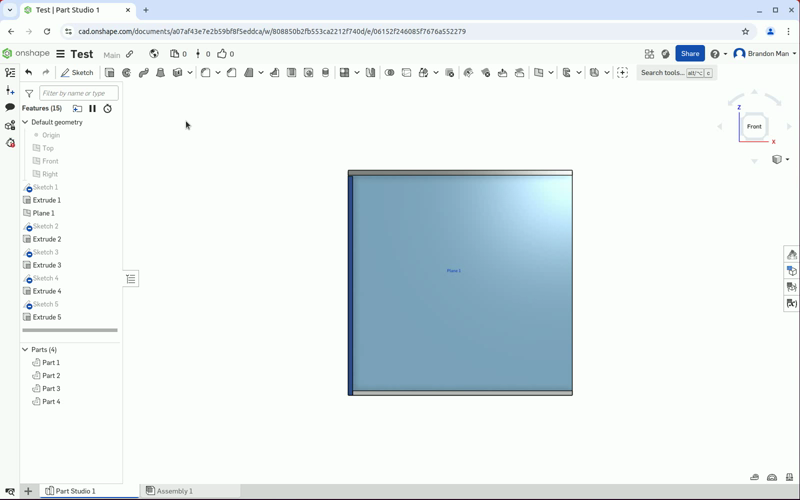
key(shift+h)
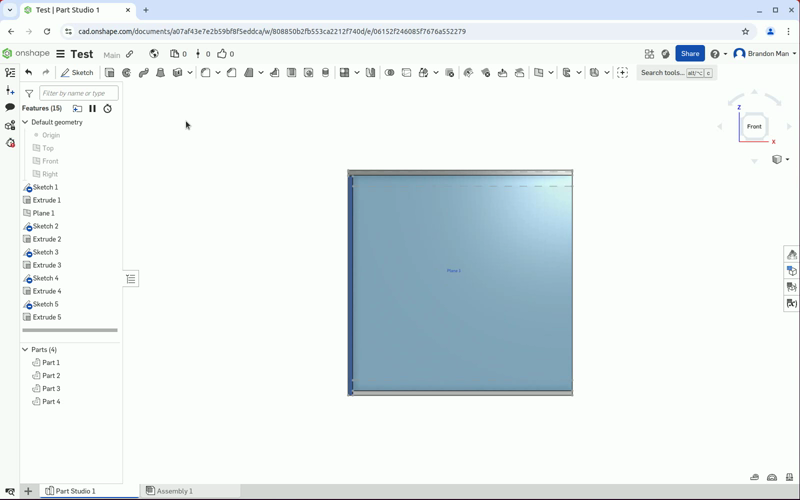
key(shift+h)
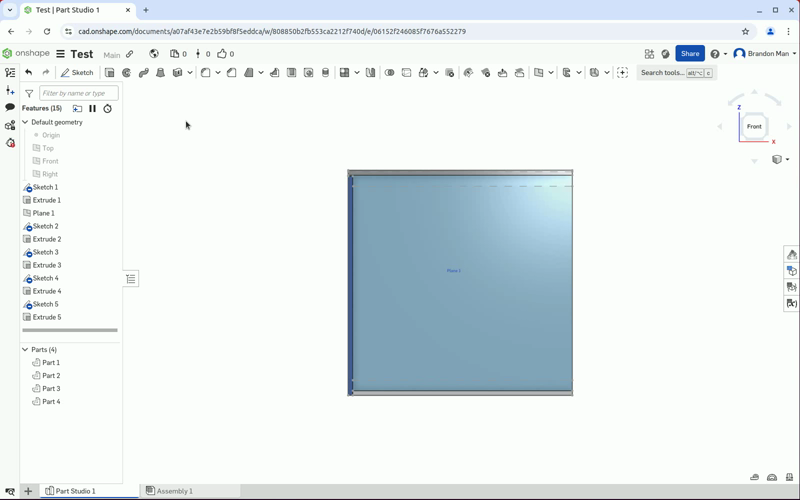
key(shift+7)
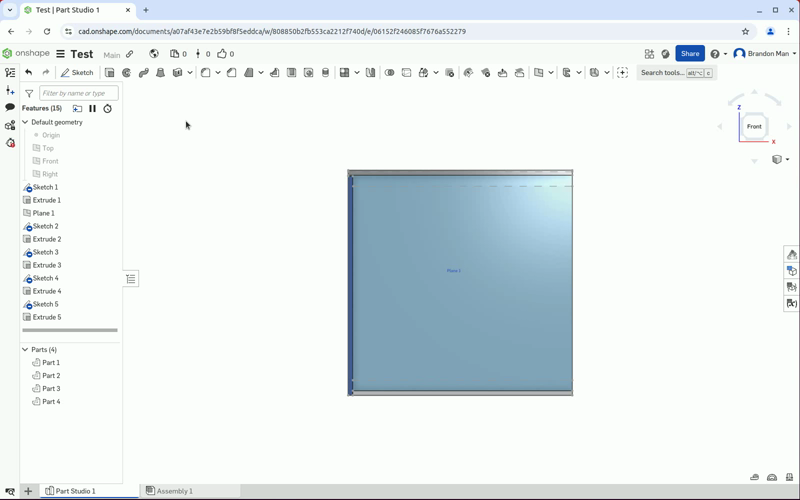
key(left, 2)
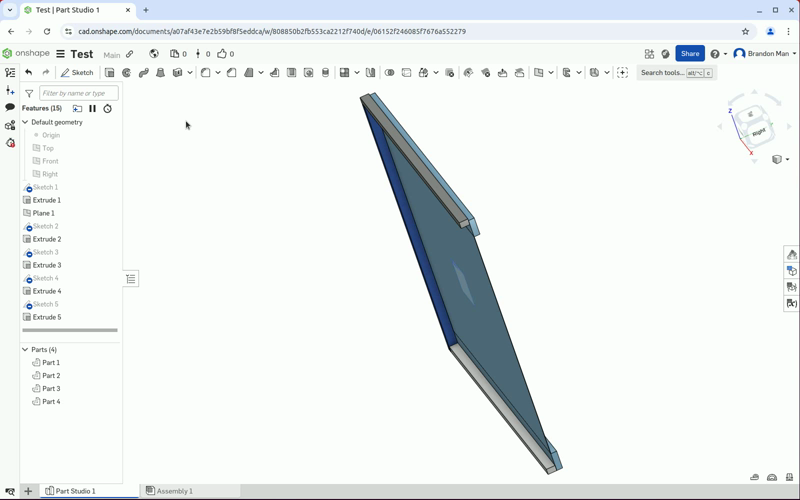
key(down, 2)
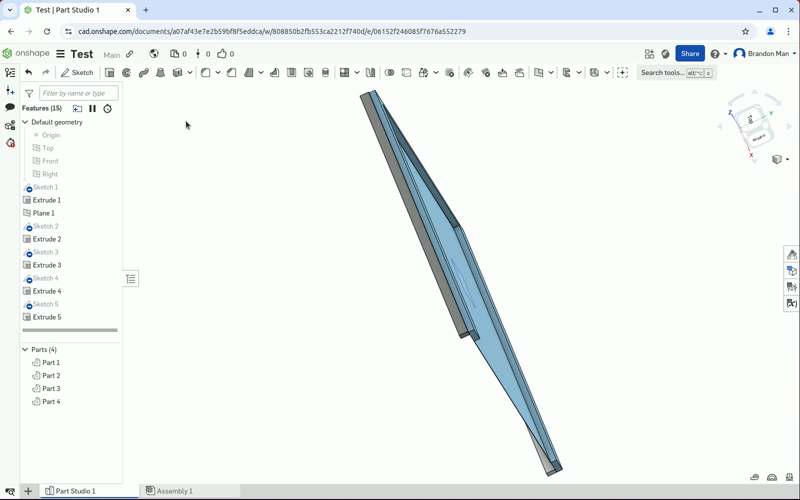
key(up, 2)
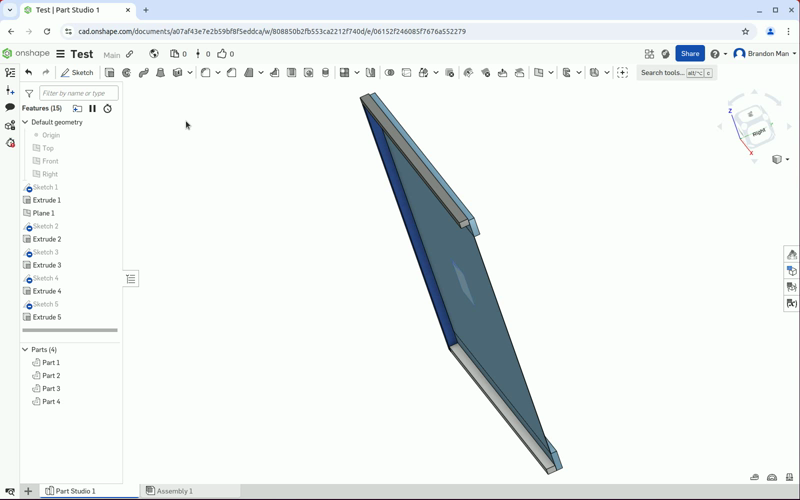
key(right, 2)
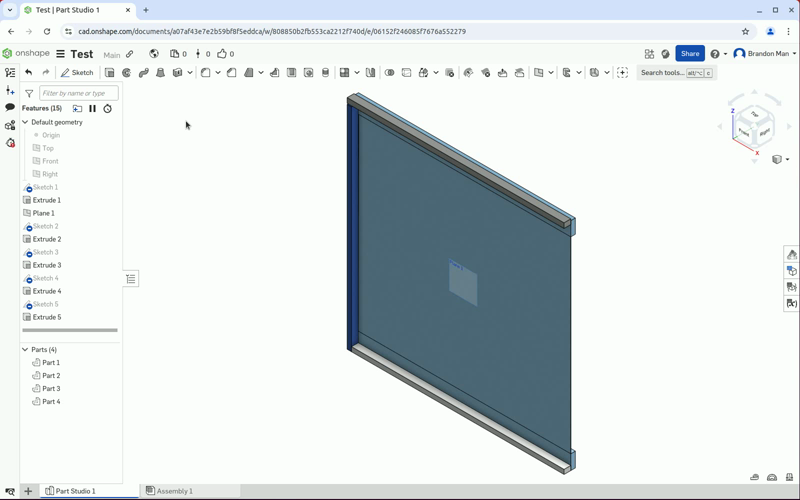
mouse_move(73, 189)
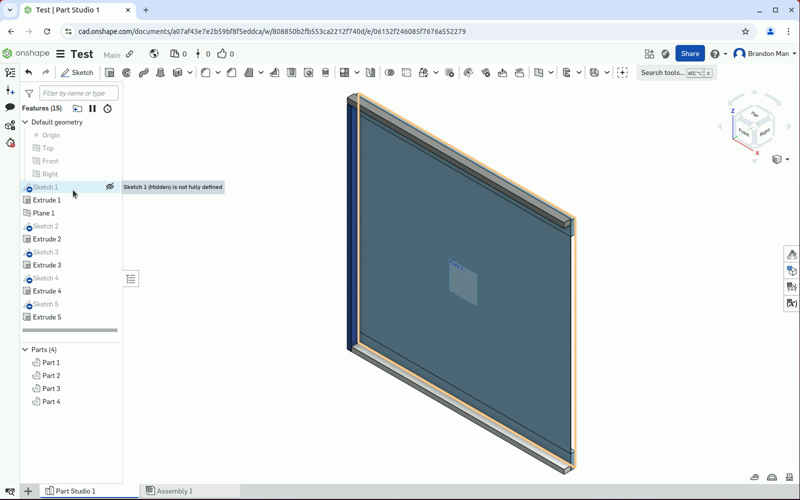
click(73, 189)